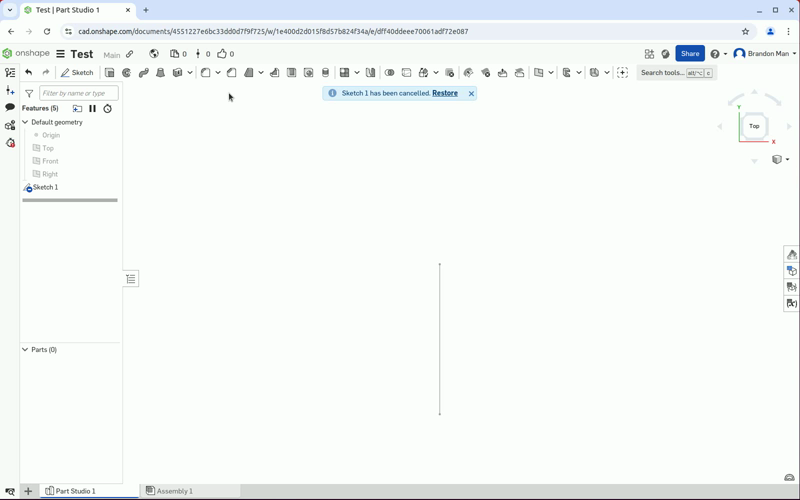
key(shift+h)
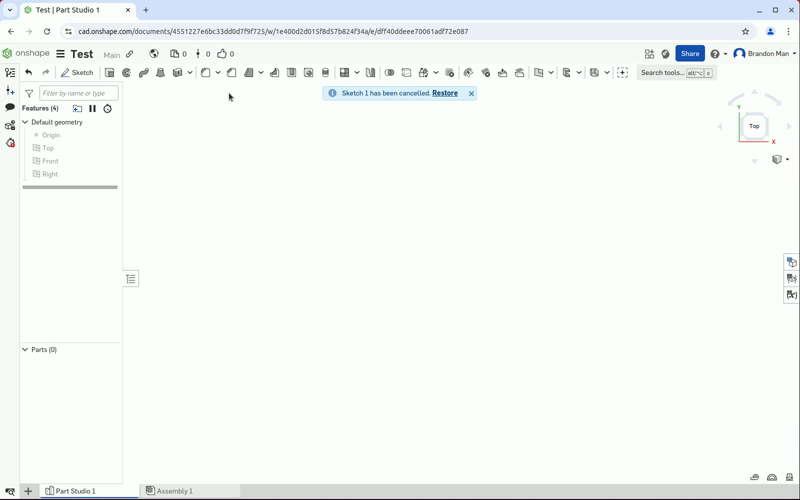
mouse_move(73, 352)
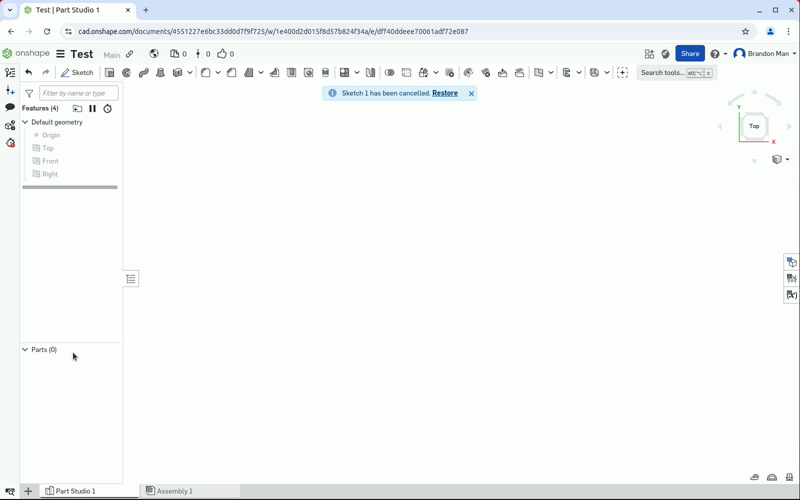
key(y)
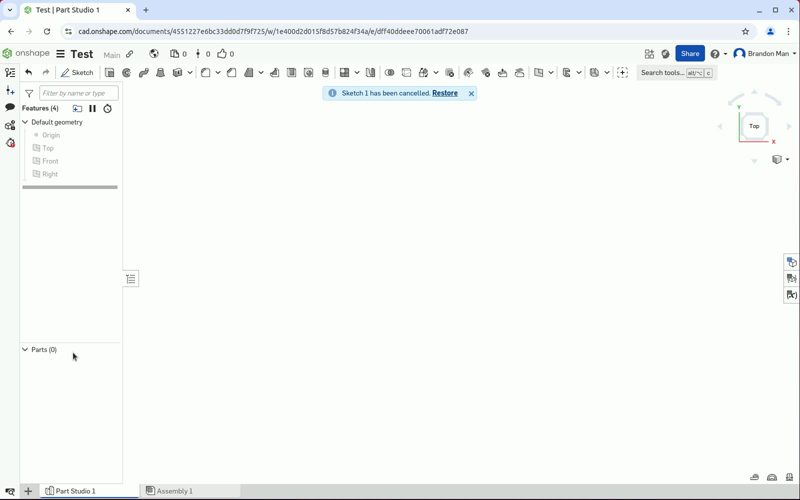
key(shift+p)
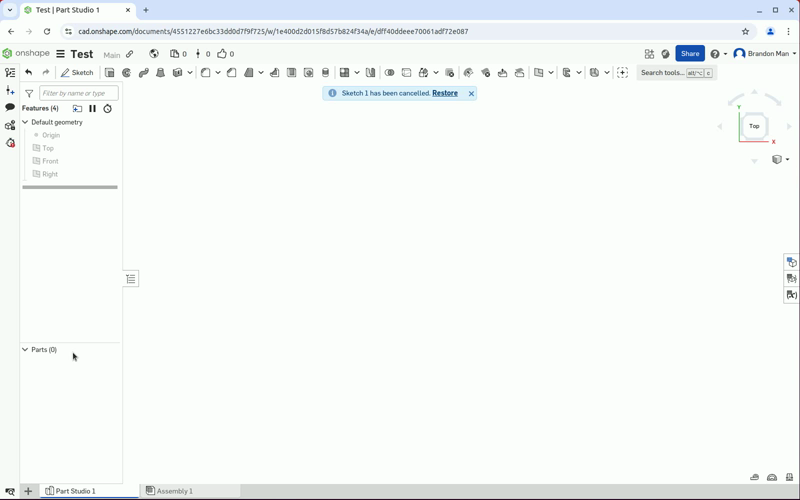
key(space)
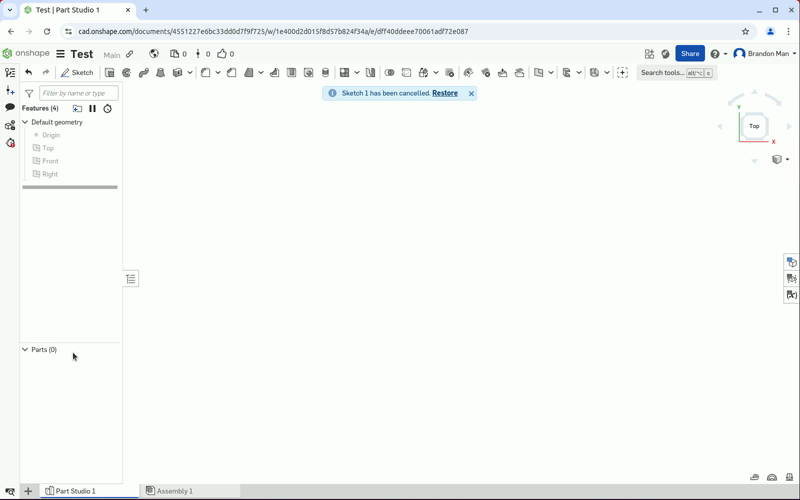
key_down(shift)
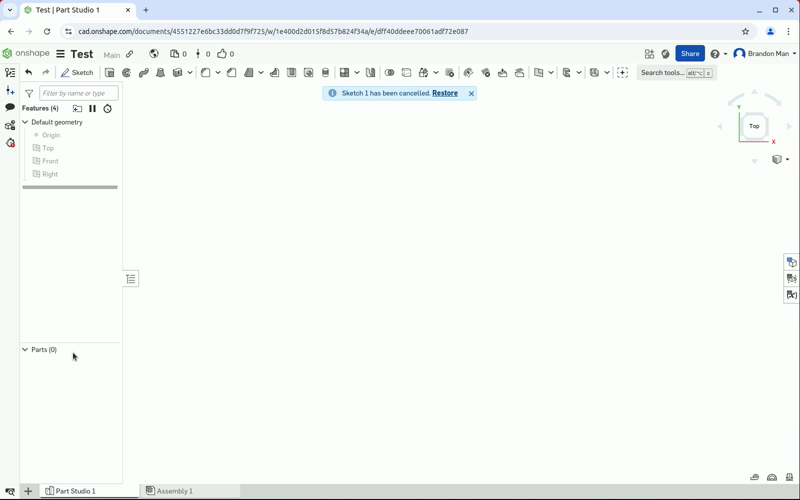
key(up)
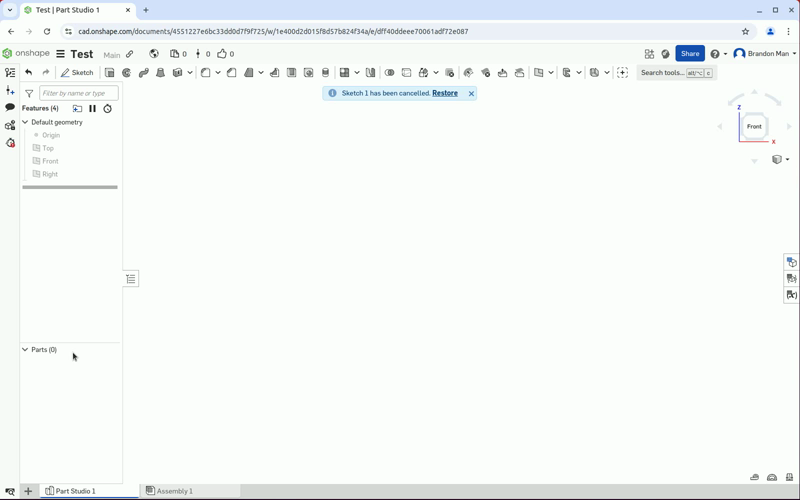
key_up(shift)
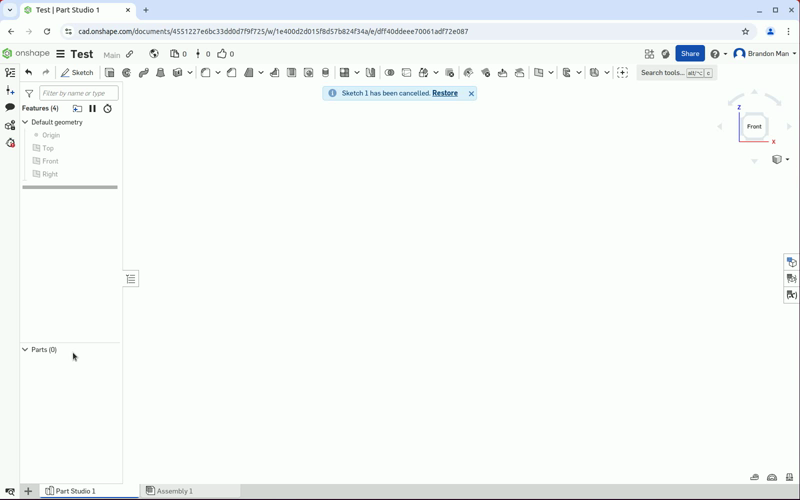
mouse_move(73, 352)
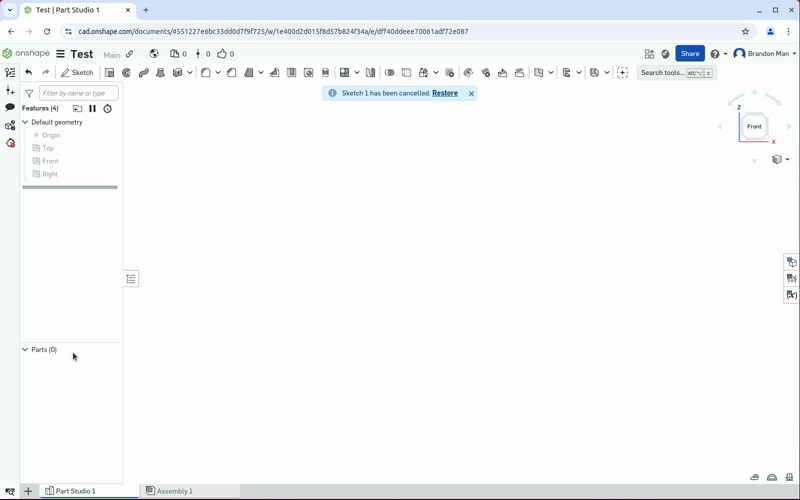
key(shift+y)
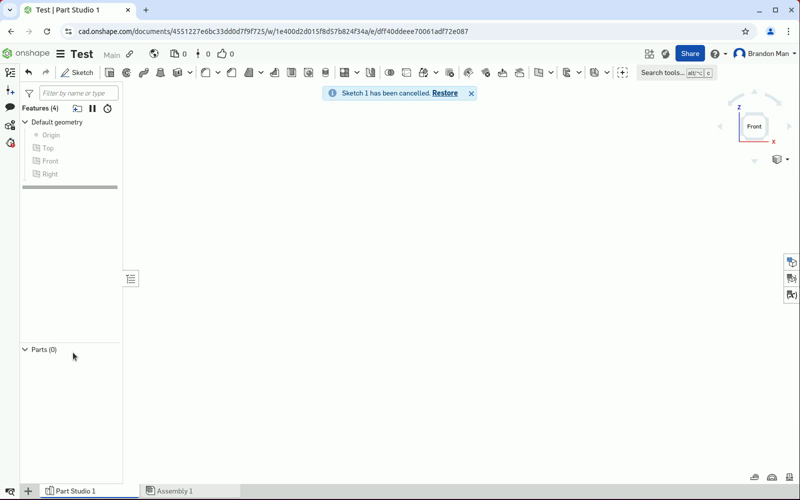
key(shift+s)
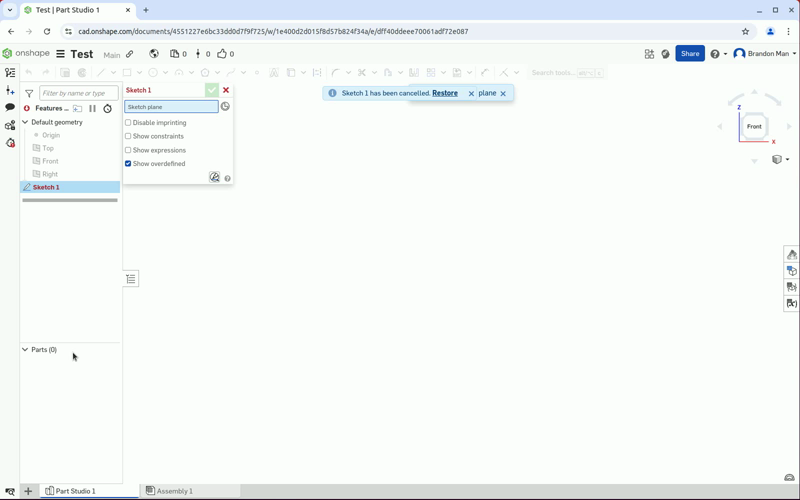
mouse_move(73, 163)
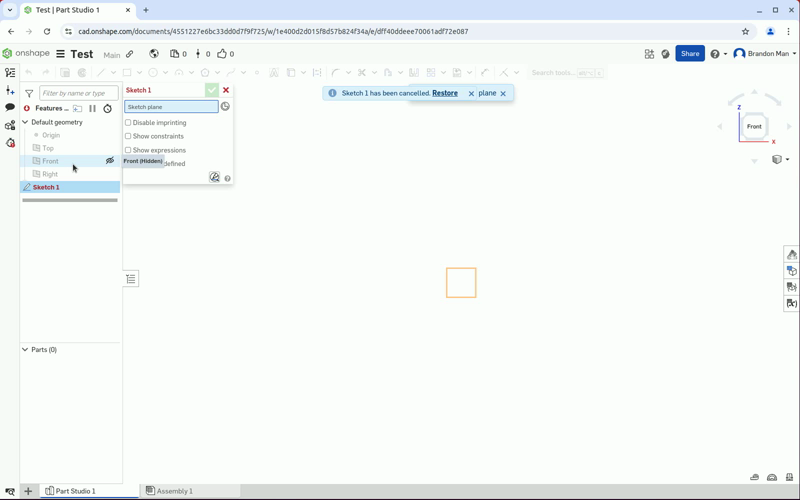
click(73, 163)
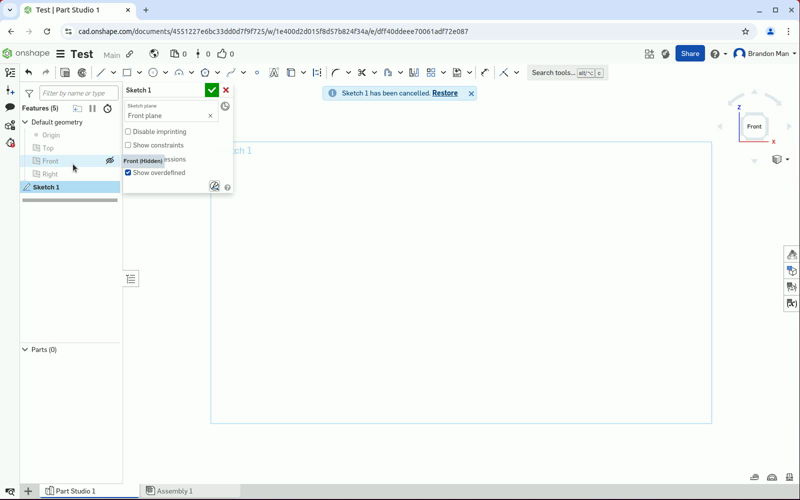
mouse_move(73, 352)
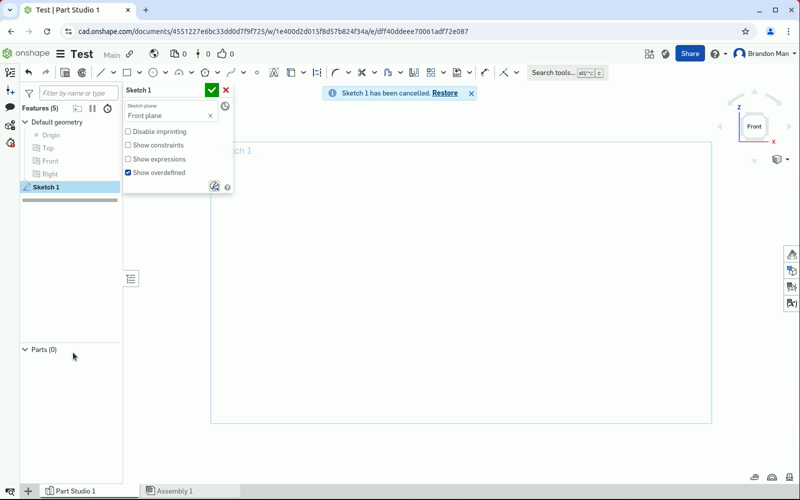
key(y)
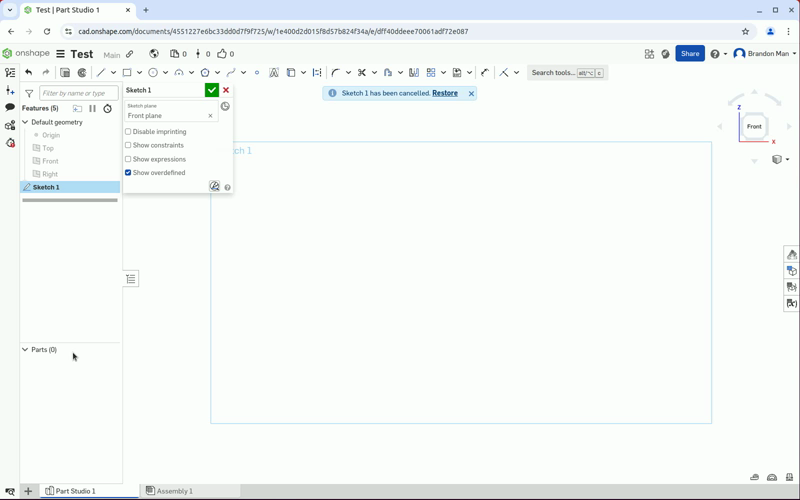
key(l)
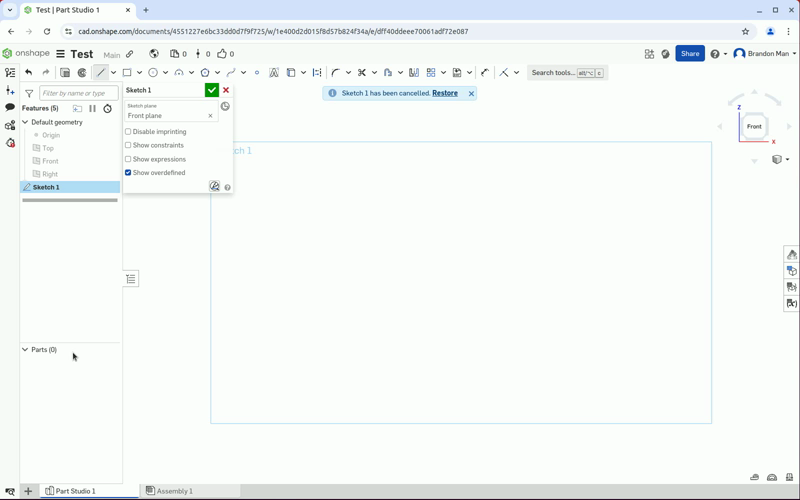
key_down(shift)
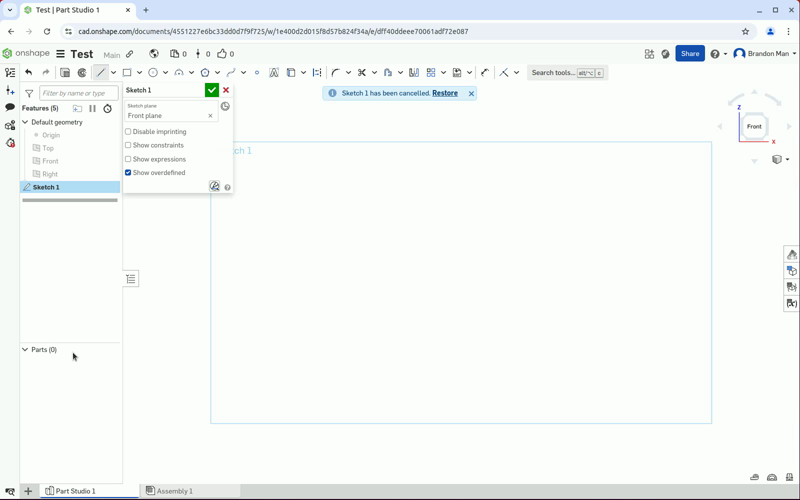
mouse_move(460, 282)
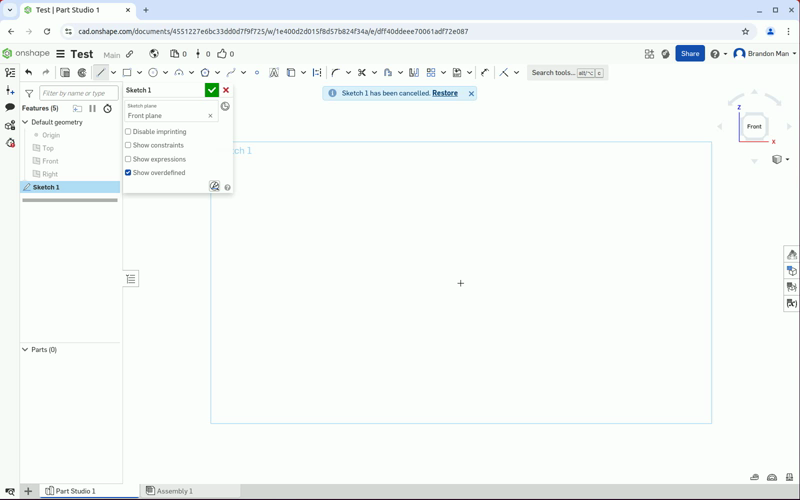
click(460, 282)
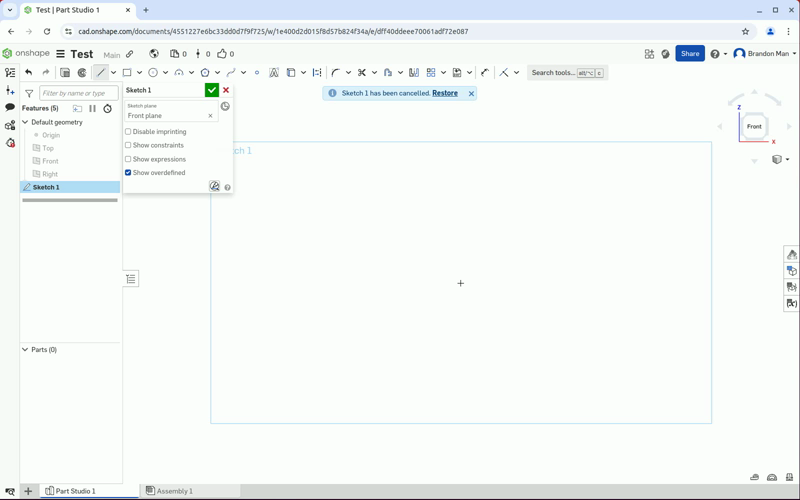
key_up(shift)
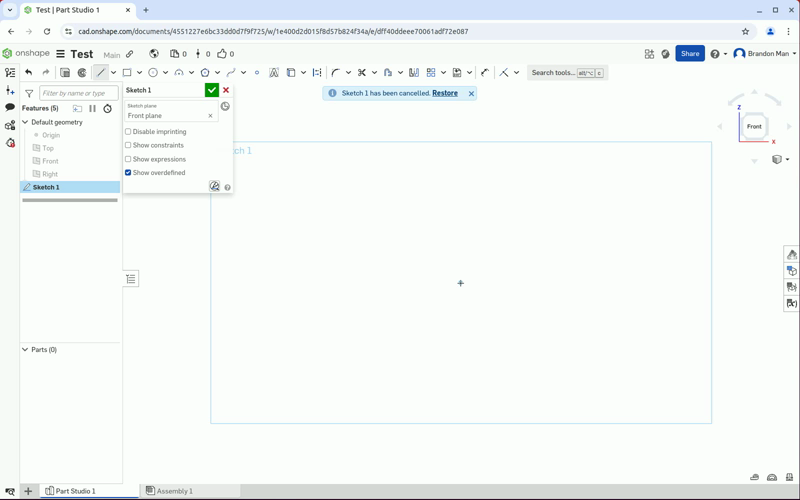
key_down(shift)
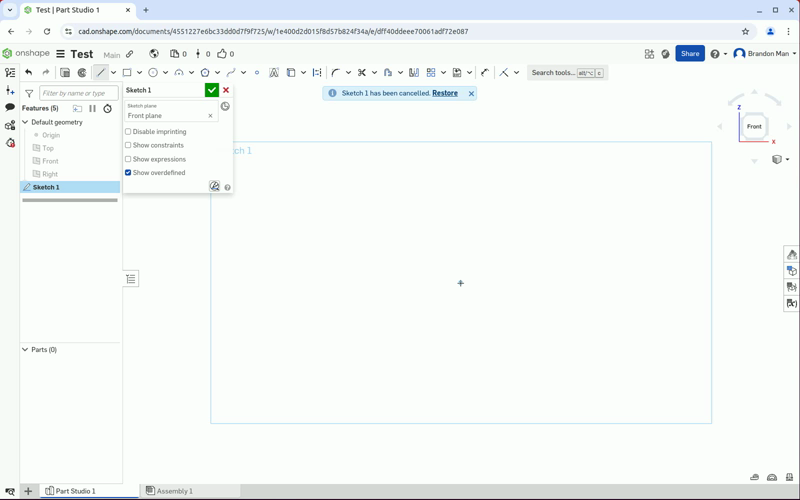
mouse_move(540, 282)
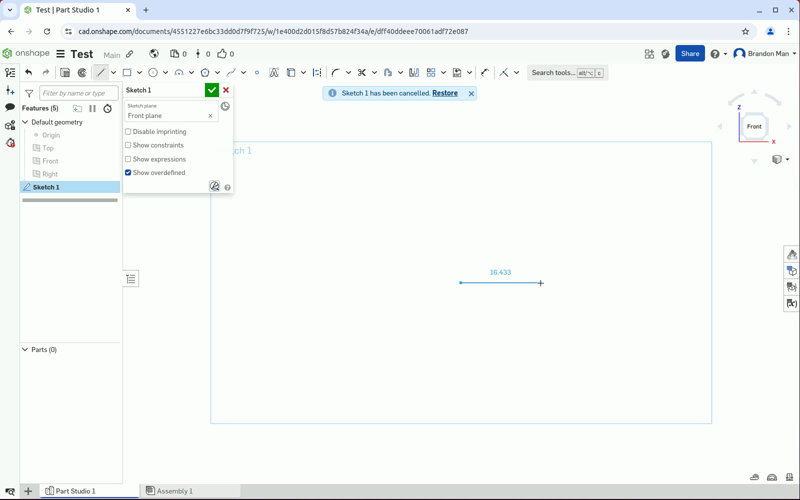
click(540, 282)
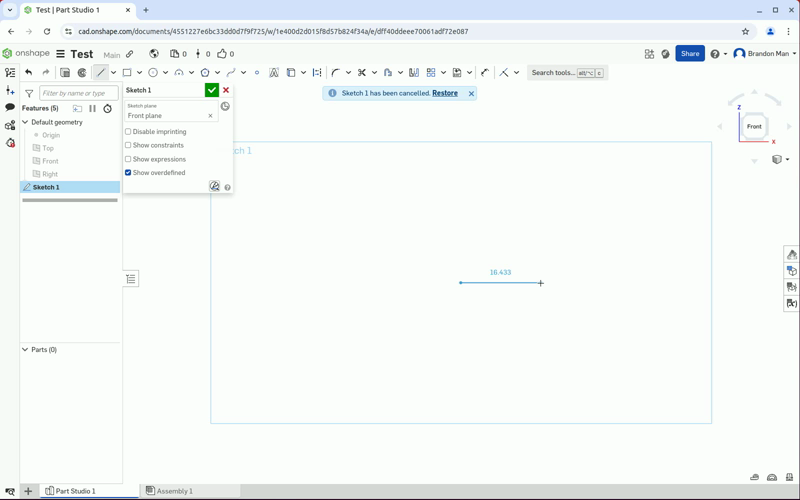
key_up(shift)
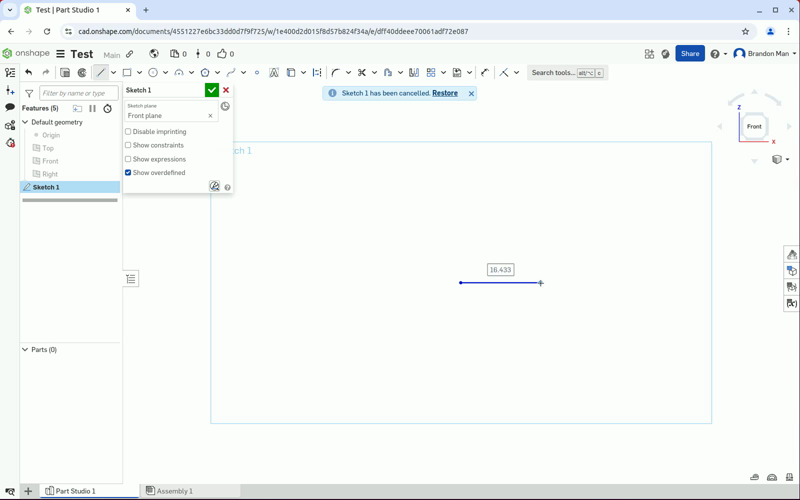
key_down(shift)
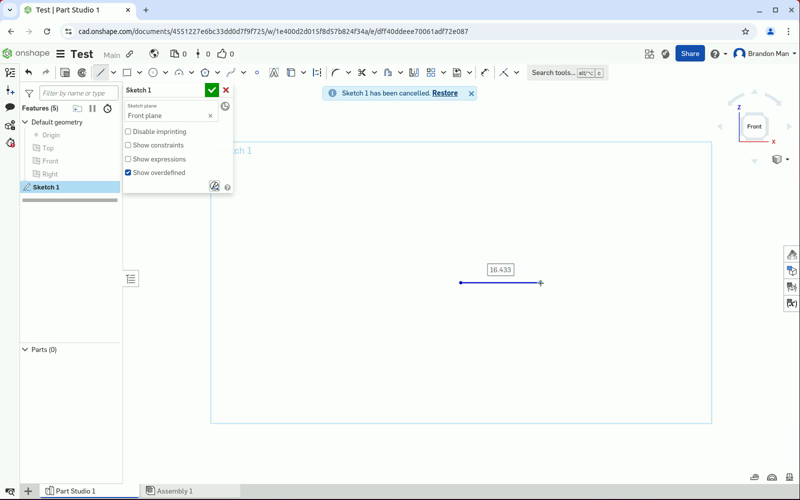
mouse_move(540, 221)
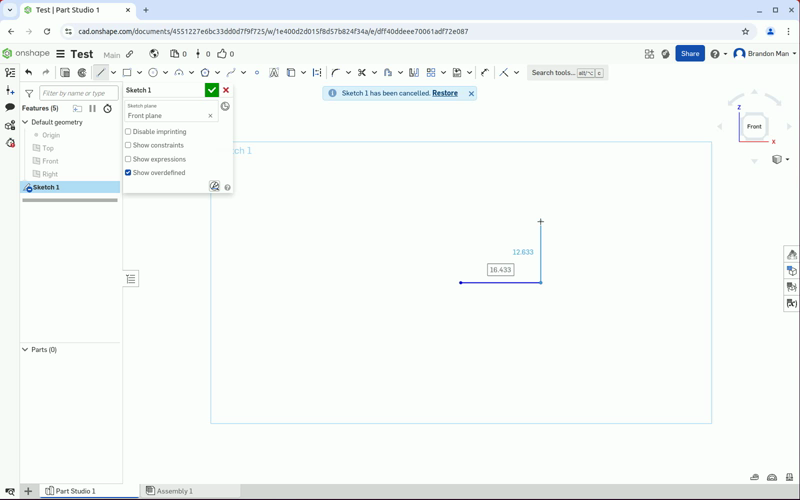
click(540, 221)
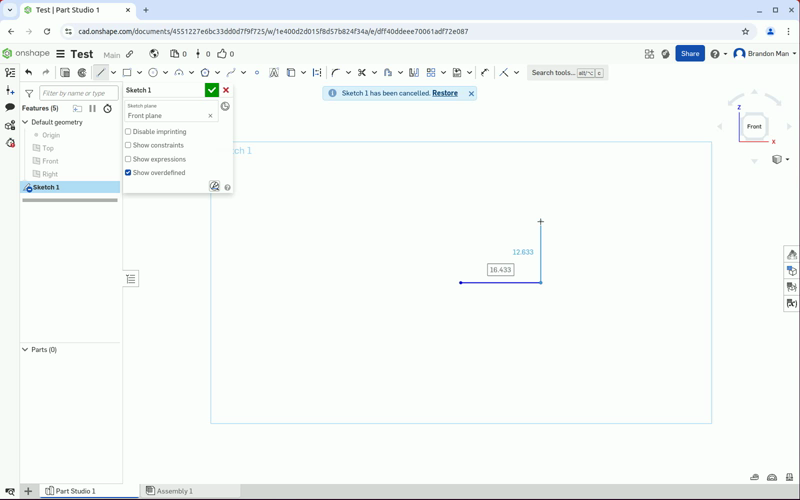
key_up(shift)
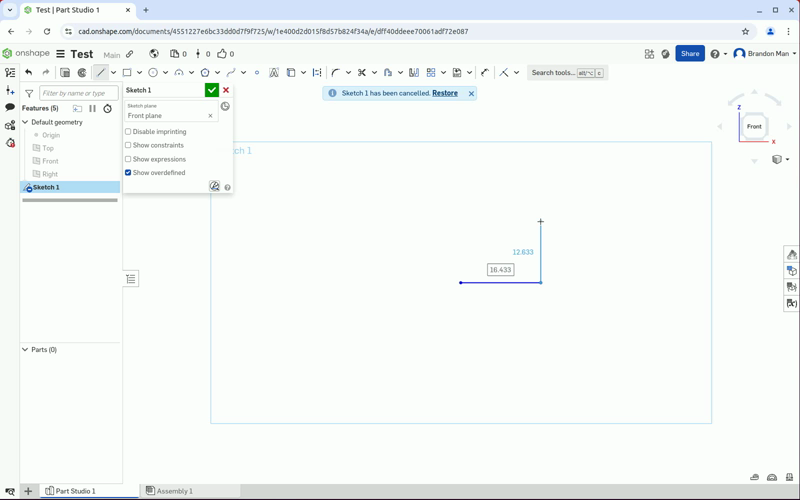
key_down(shift)
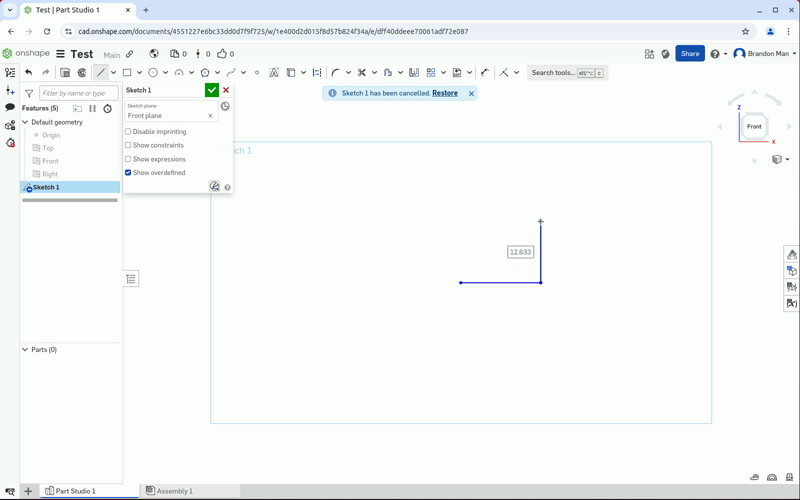
mouse_move(570, 221)
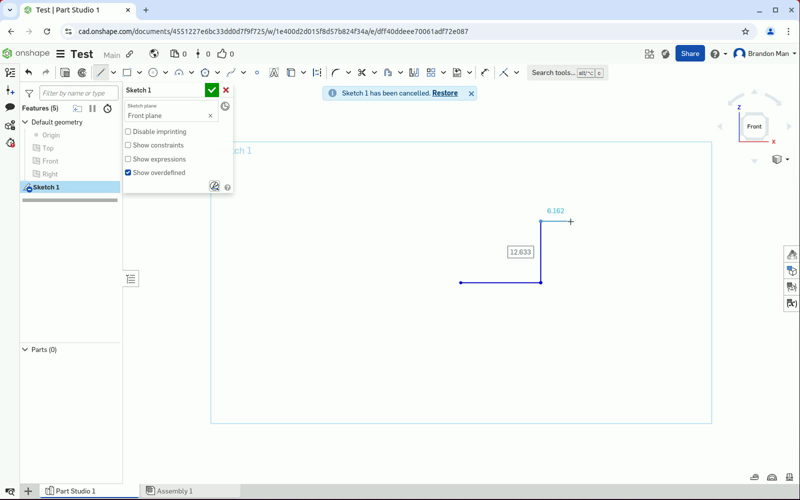
mouse_move(521, 221)
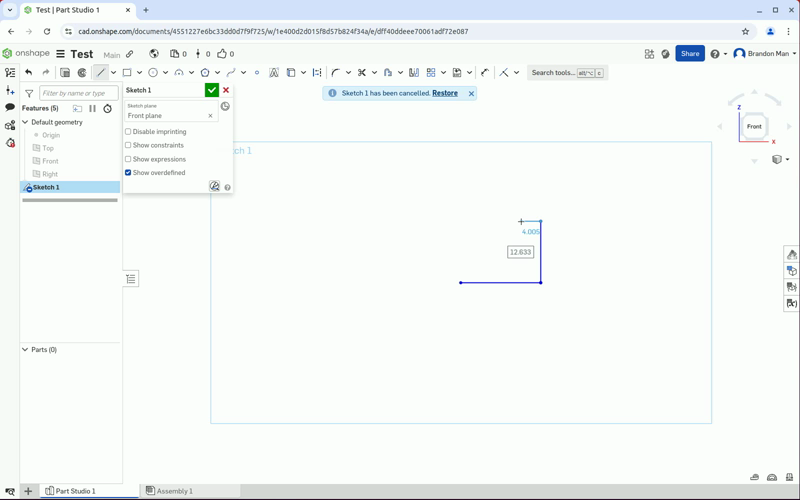
click(521, 221)
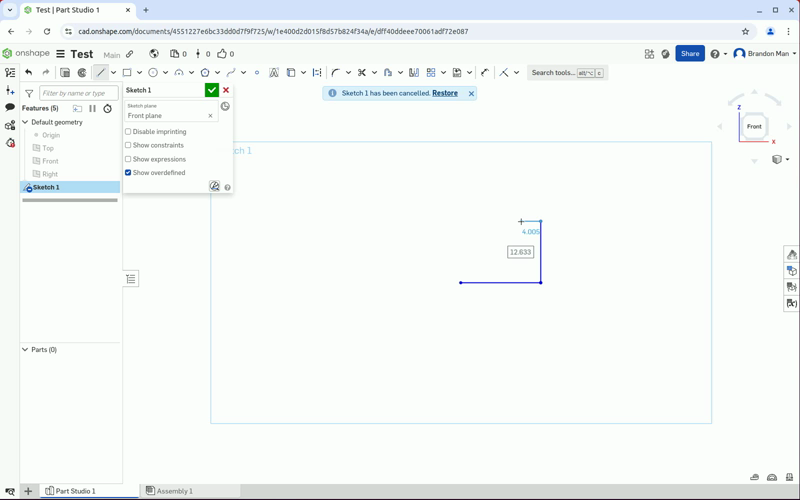
key_up(shift)
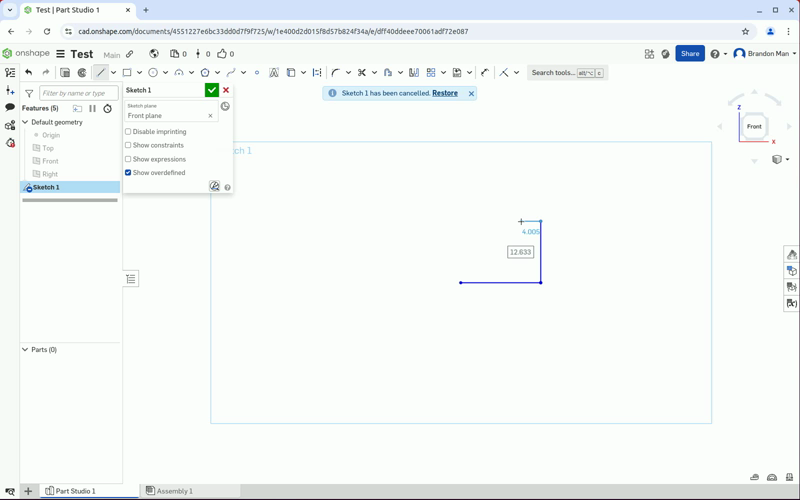
key_down(shift)
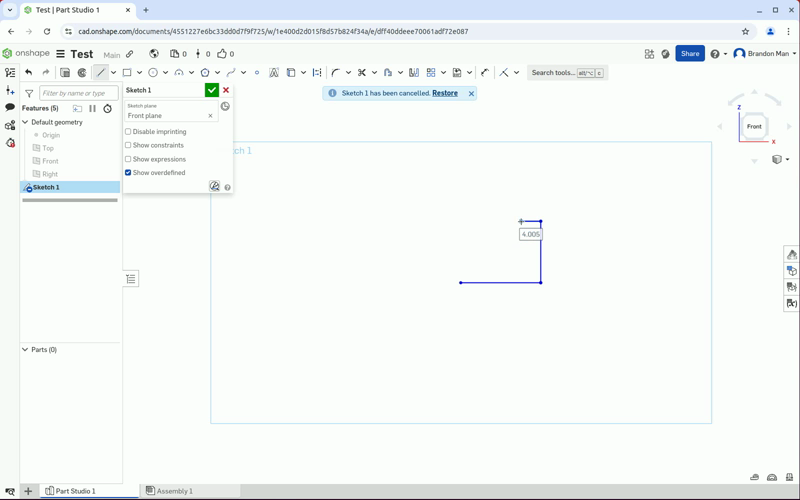
mouse_move(551, 221)
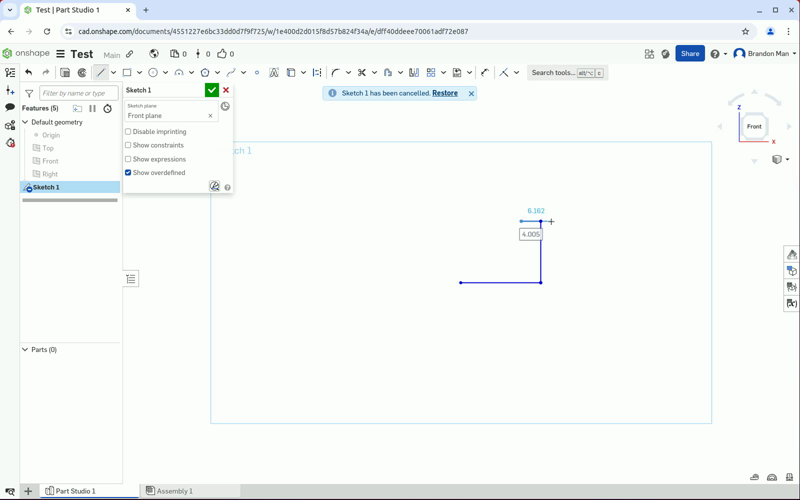
mouse_move(521, 200)
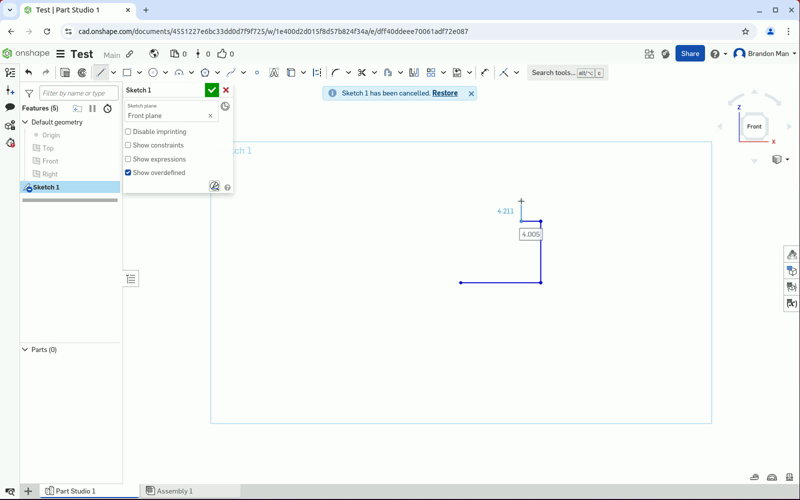
click(521, 200)
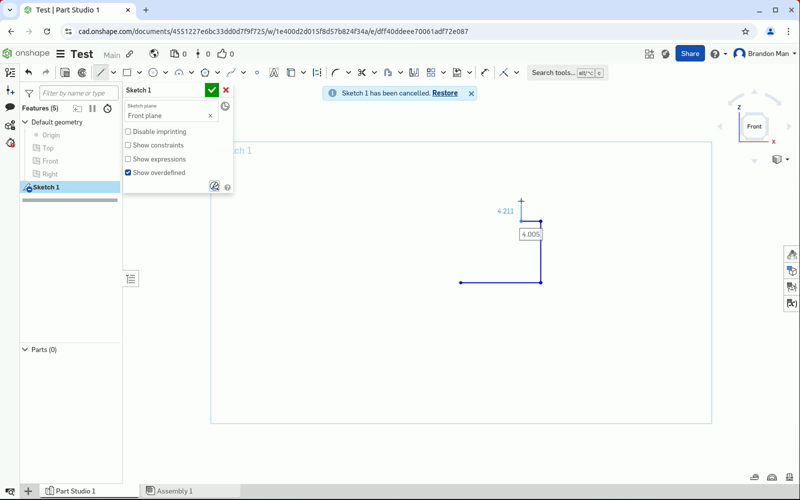
key_up(shift)
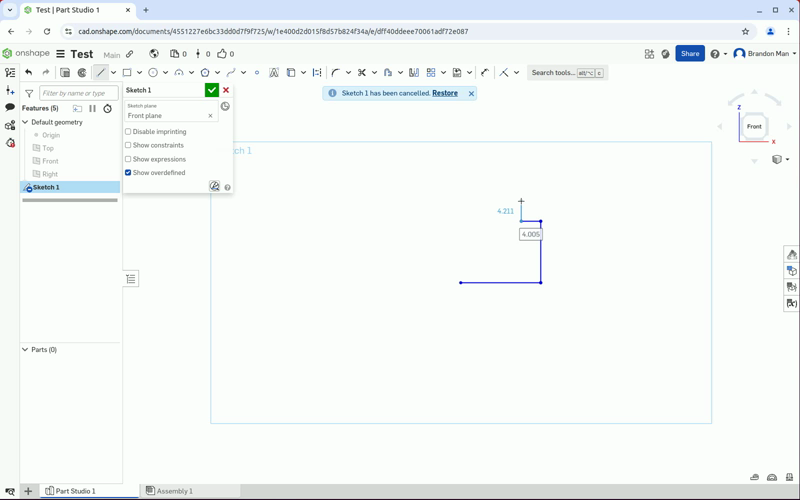
key_down(shift)
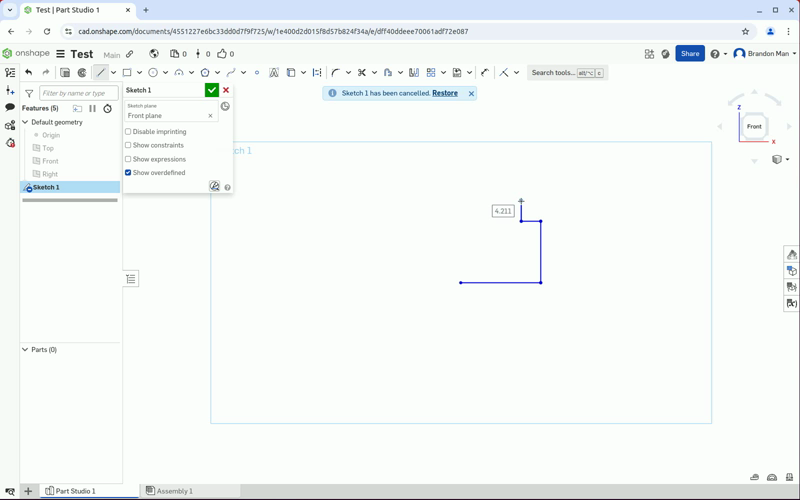
mouse_move(551, 200)
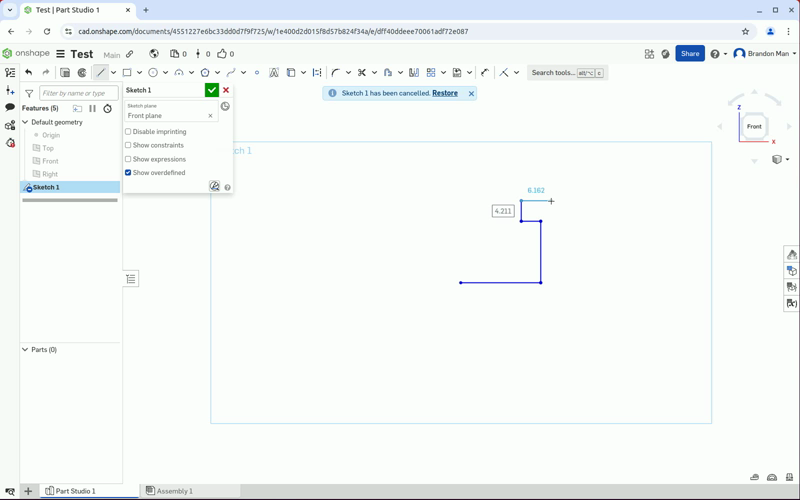
mouse_move(480, 200)
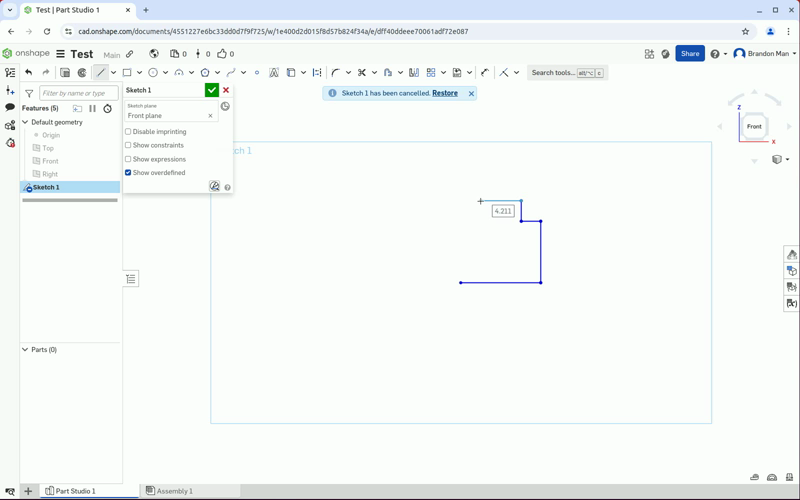
click(480, 200)
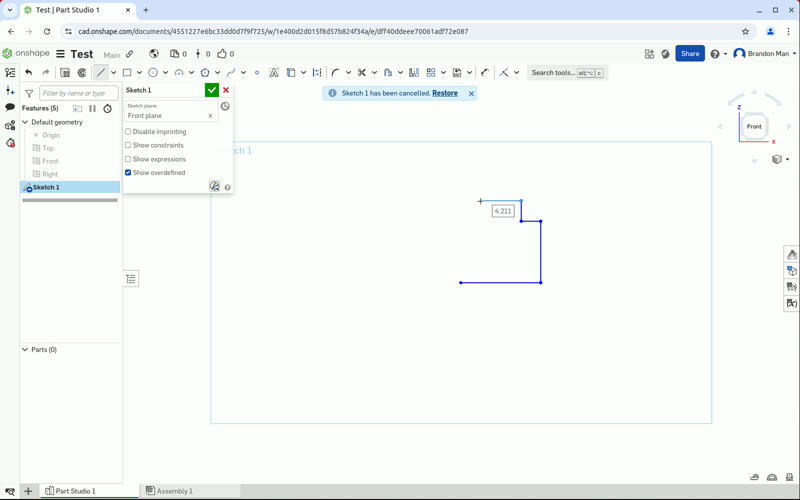
key_up(shift)
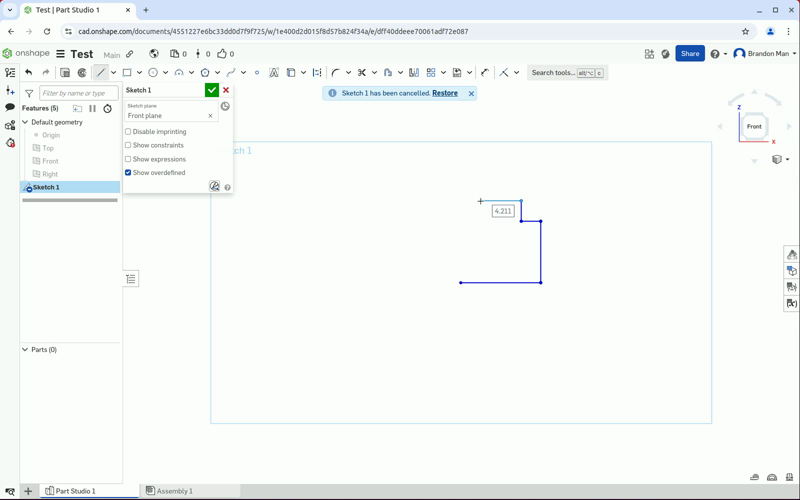
key_down(shift)
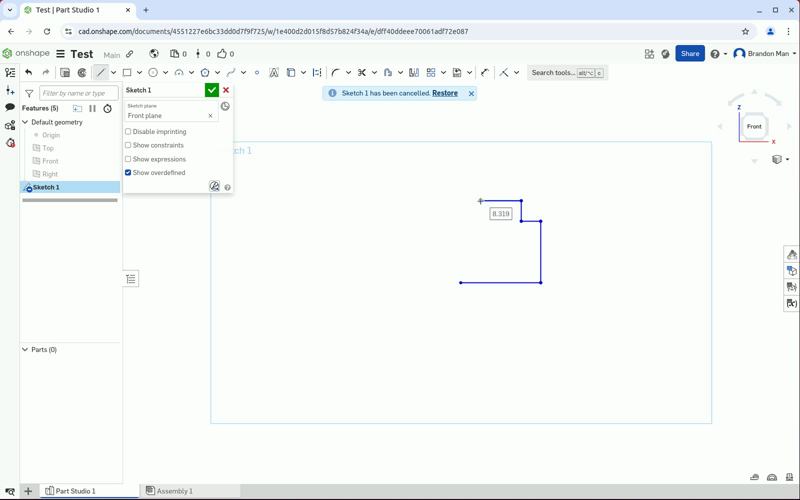
mouse_move(510, 200)
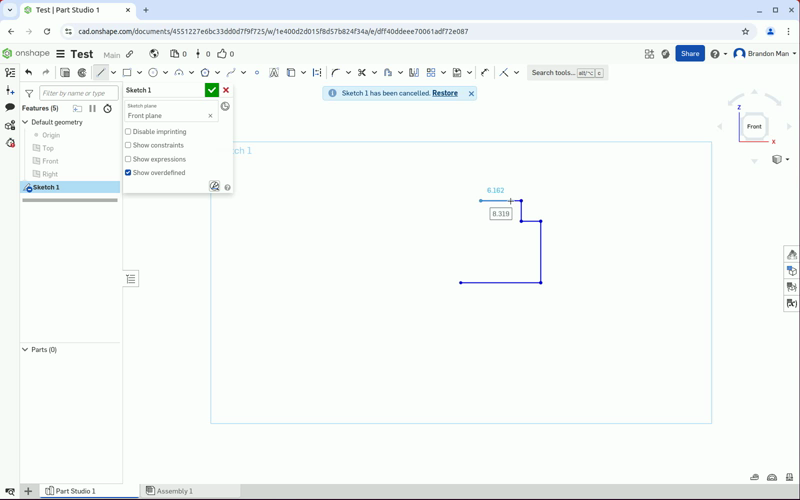
mouse_move(480, 221)
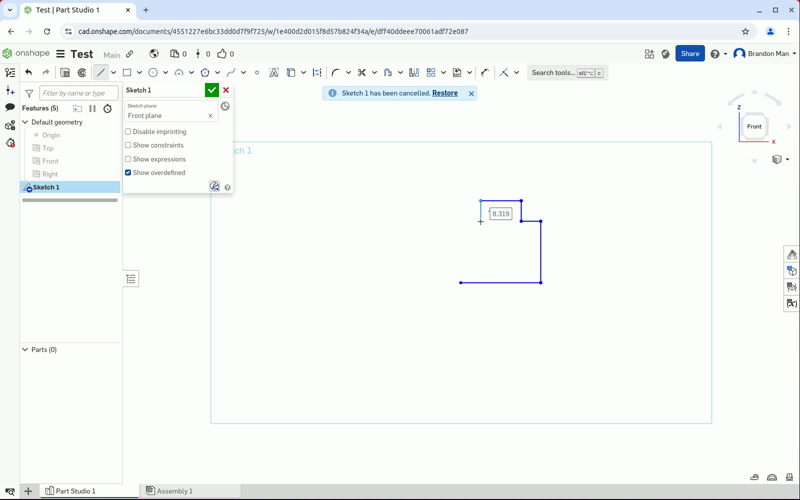
click(480, 221)
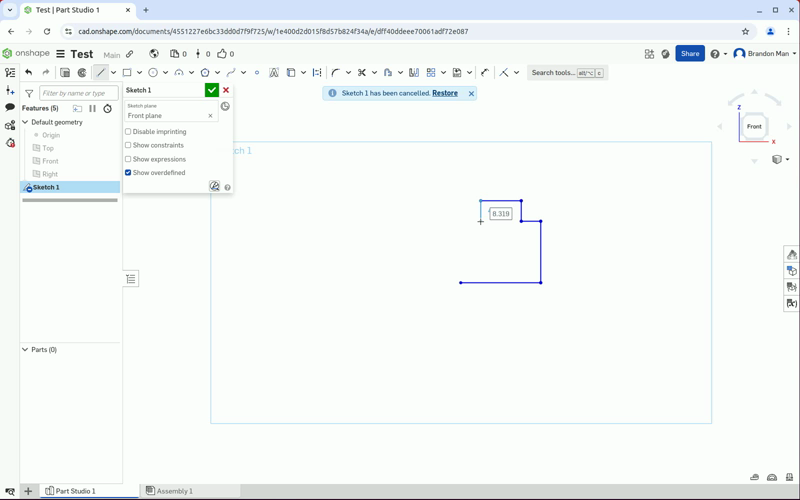
key_up(shift)
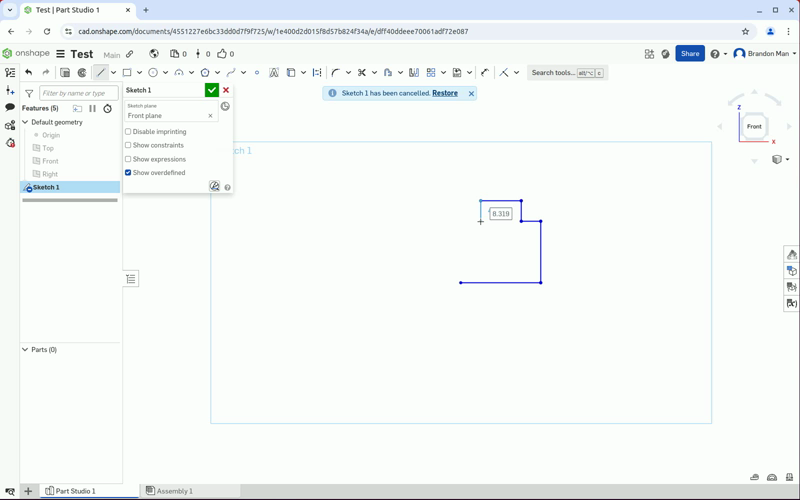
key_down(shift)
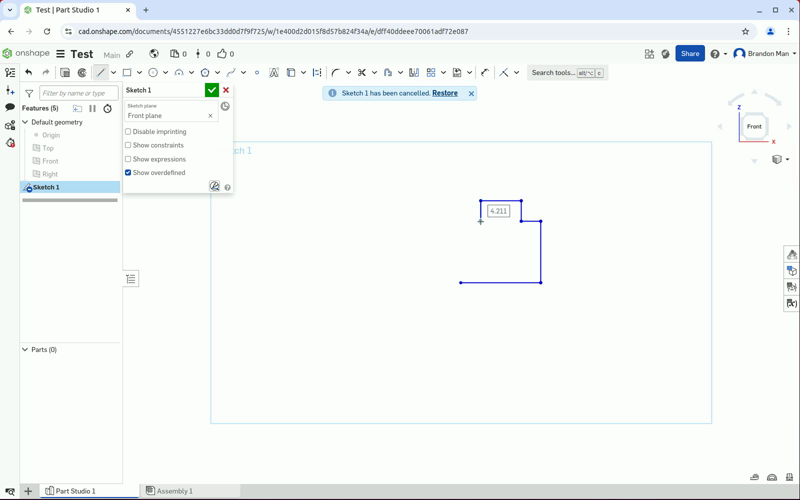
mouse_move(510, 221)
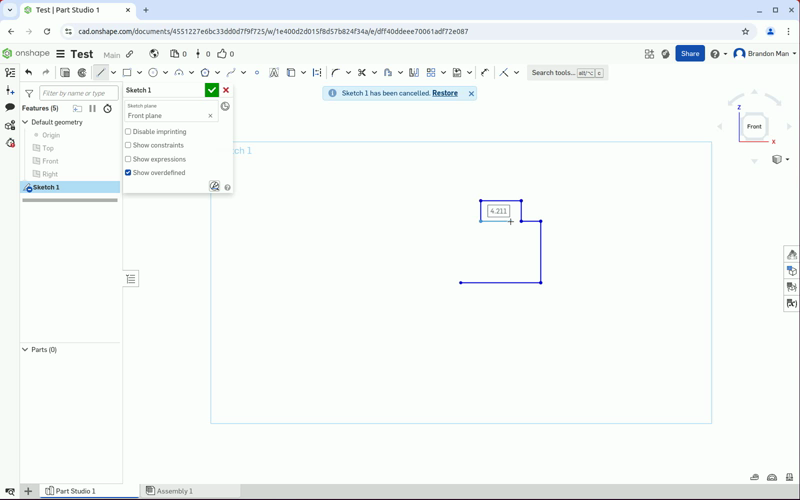
mouse_move(460, 221)
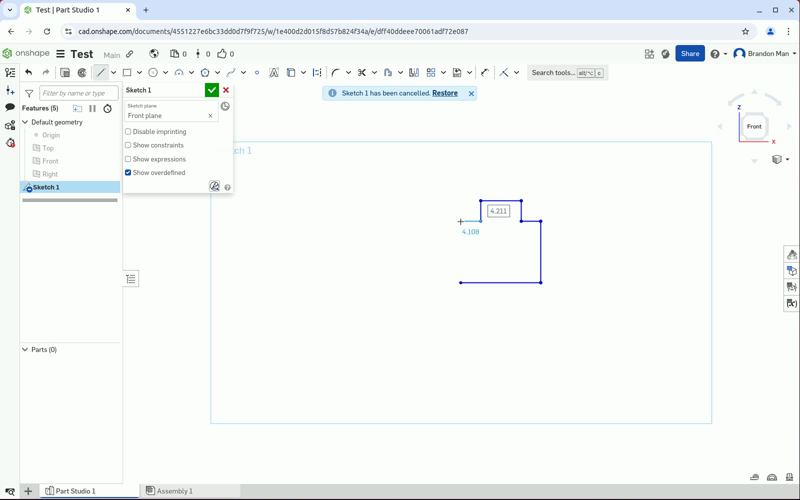
click(460, 221)
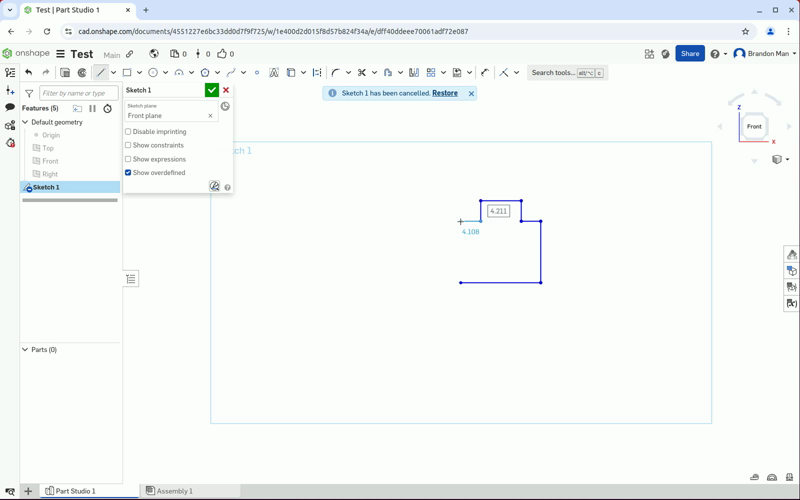
key_up(shift)
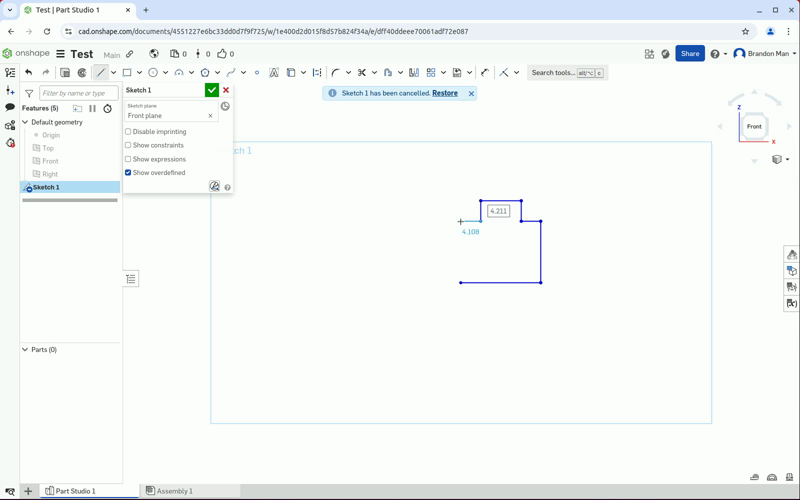
key_down(shift)
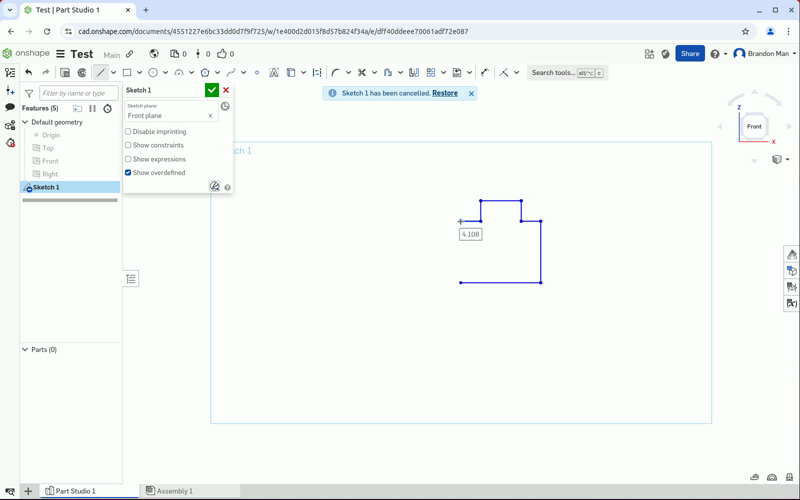
mouse_move(460, 282)
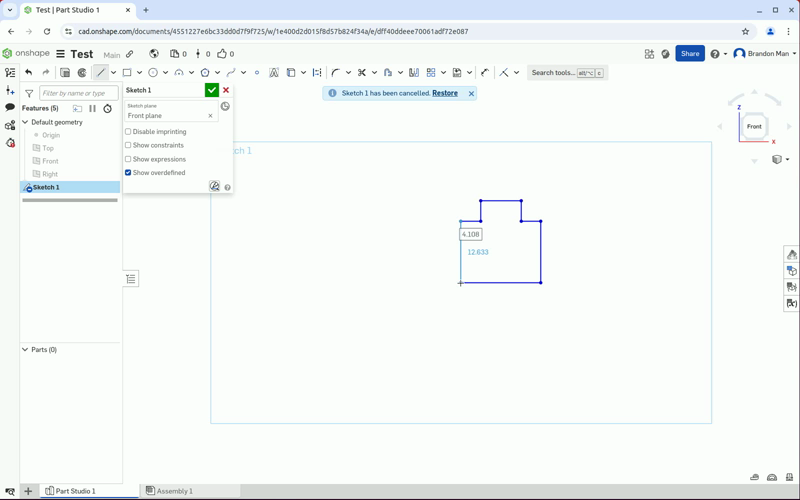
key_up(shift)
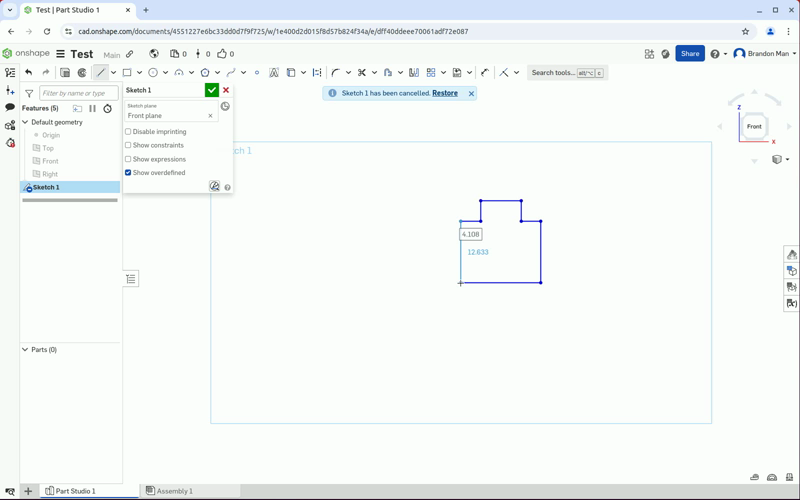
click(460, 282)
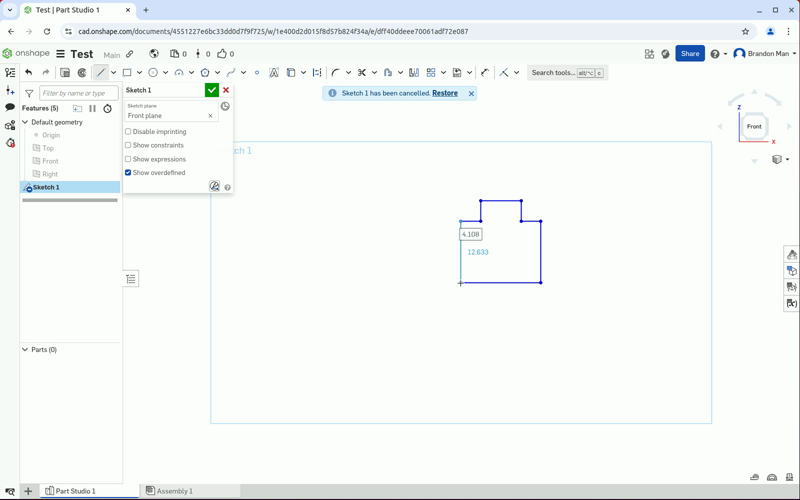
key(esc)
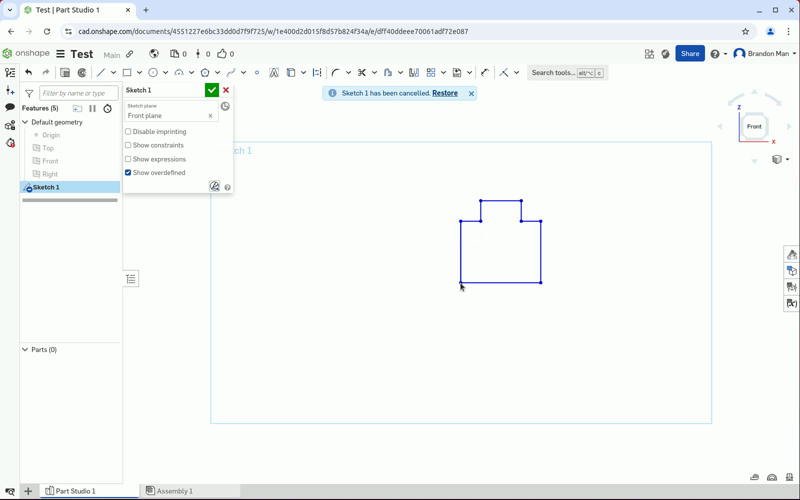
mouse_move(521, 227)
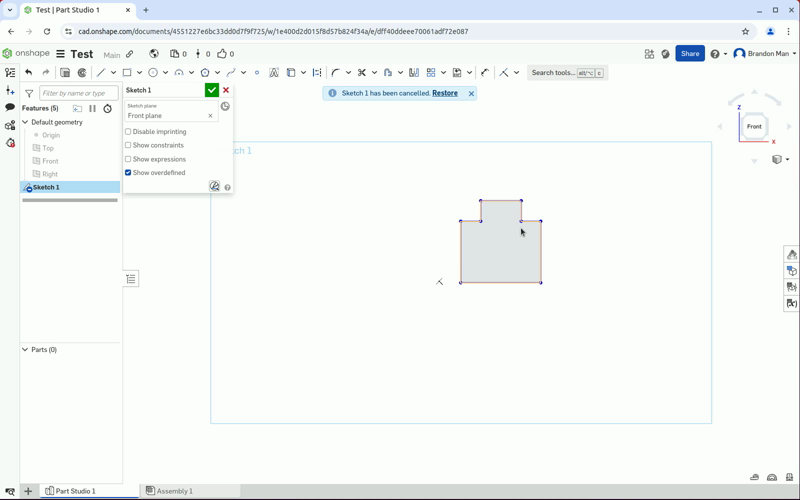
click(521, 227)
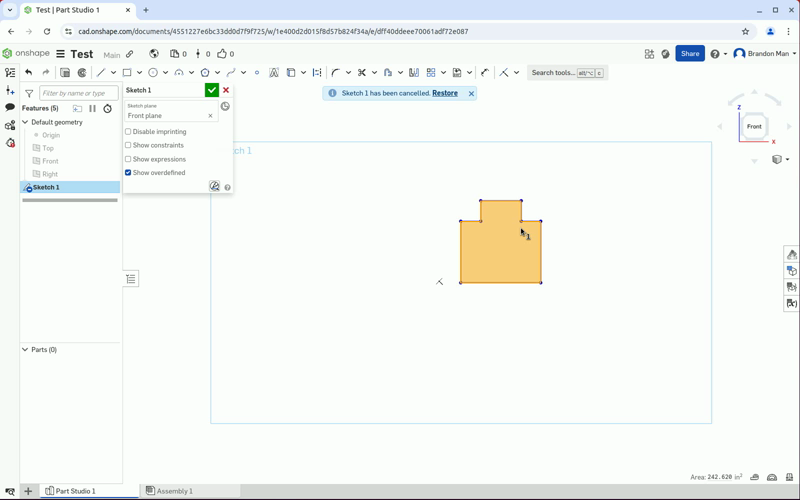
mouse_move(73, 352)
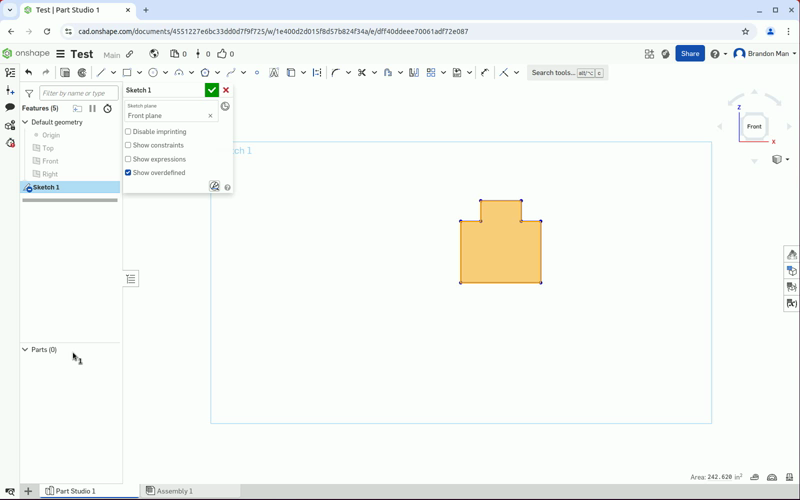
key(shift+y)
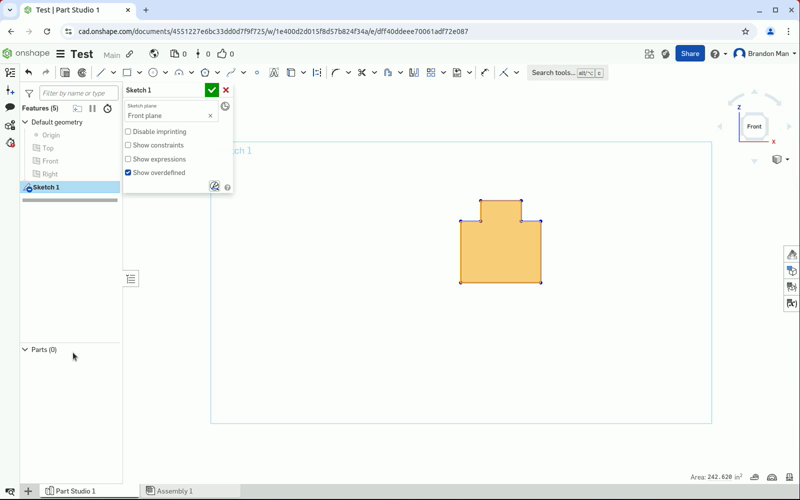
key(shift+e)
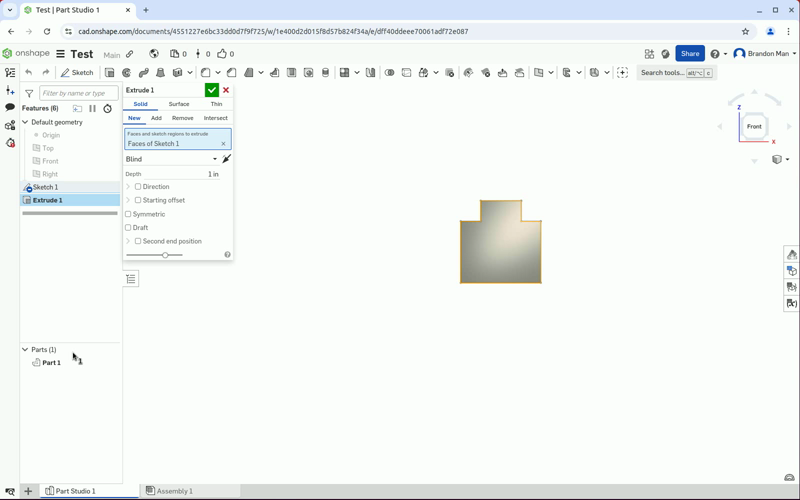
mouse_move(143, 106)
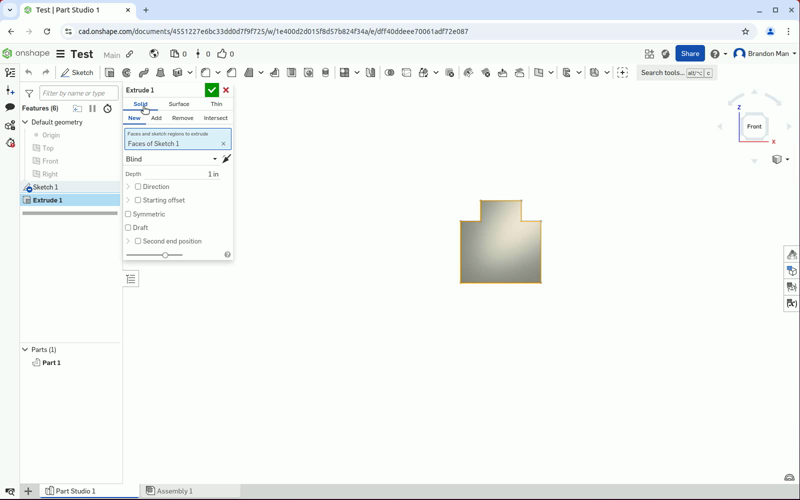
click(143, 106)
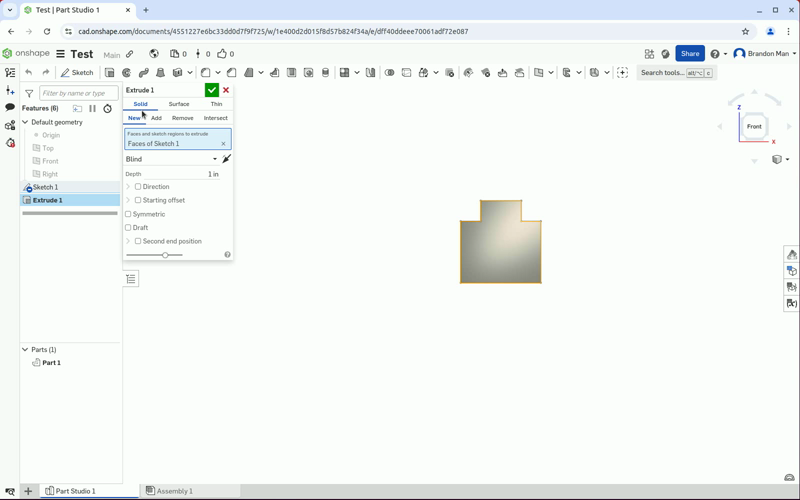
mouse_move(137, 120)
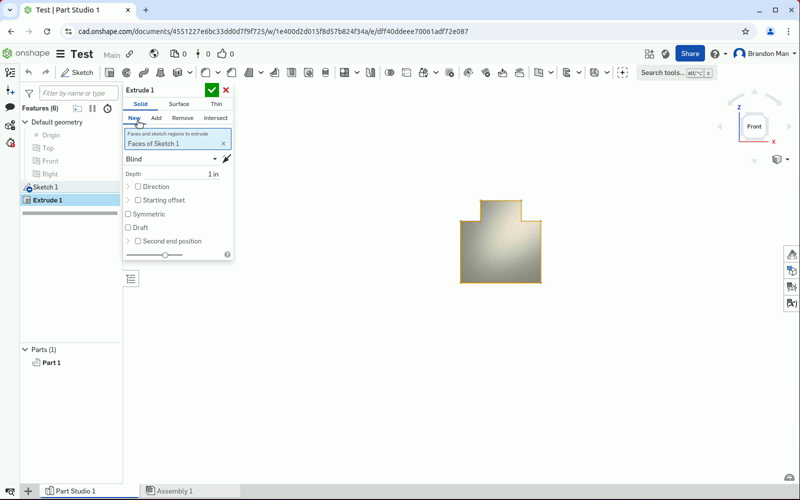
click(137, 120)
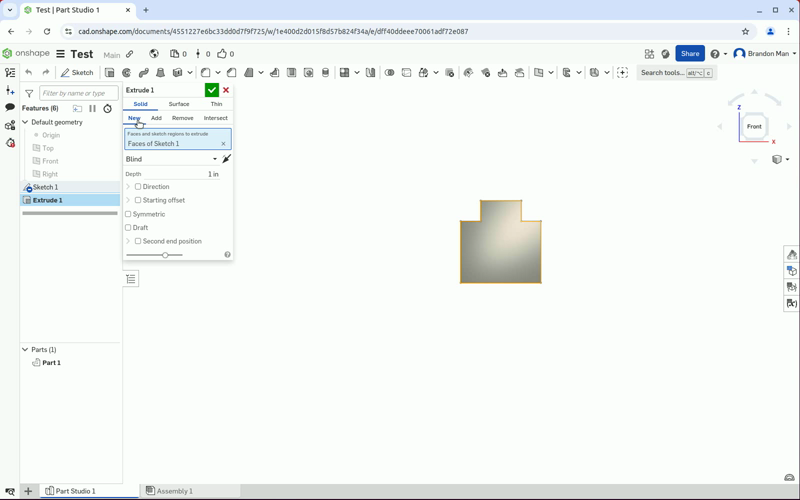
key(tab, 4)
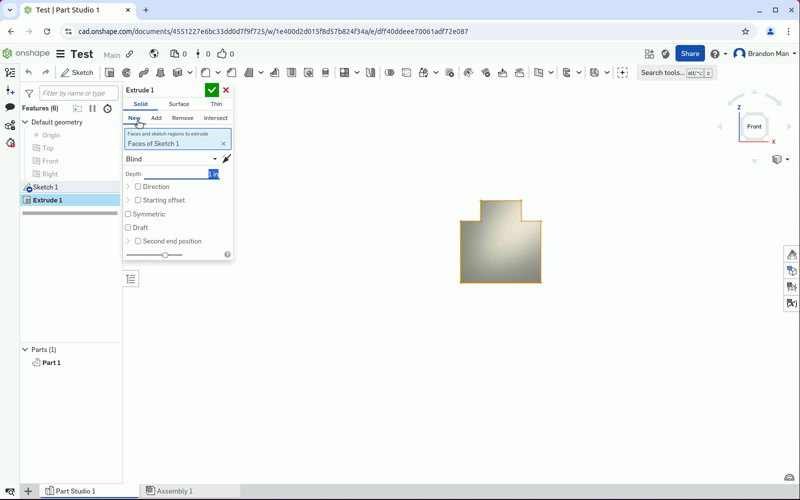
text(8.425)
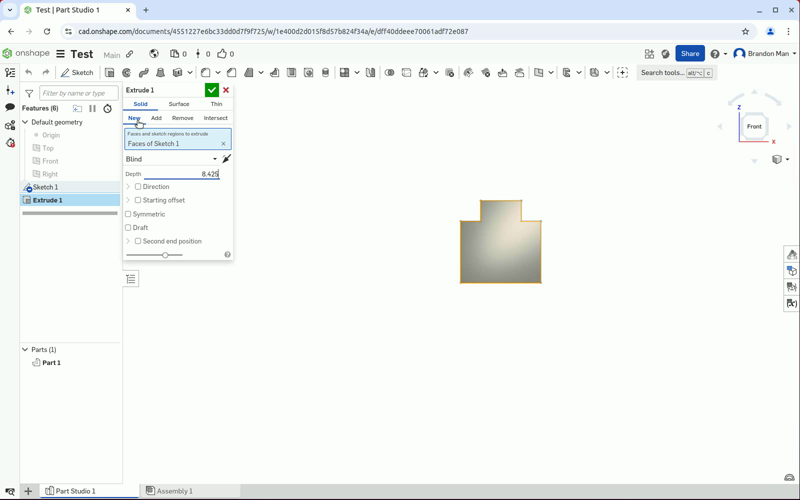
key(enter)
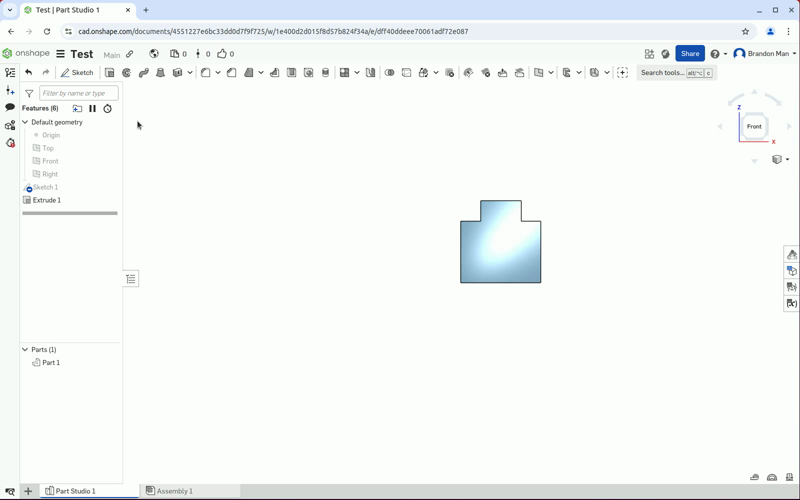
key(shift+h)
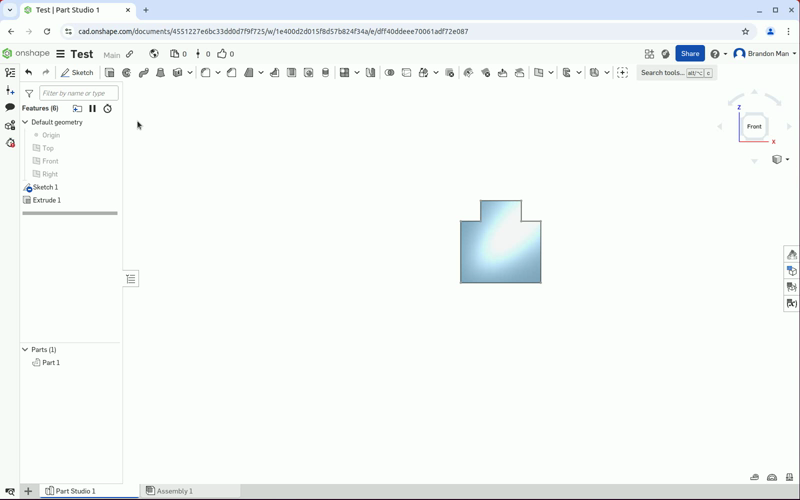
key(shift+h)
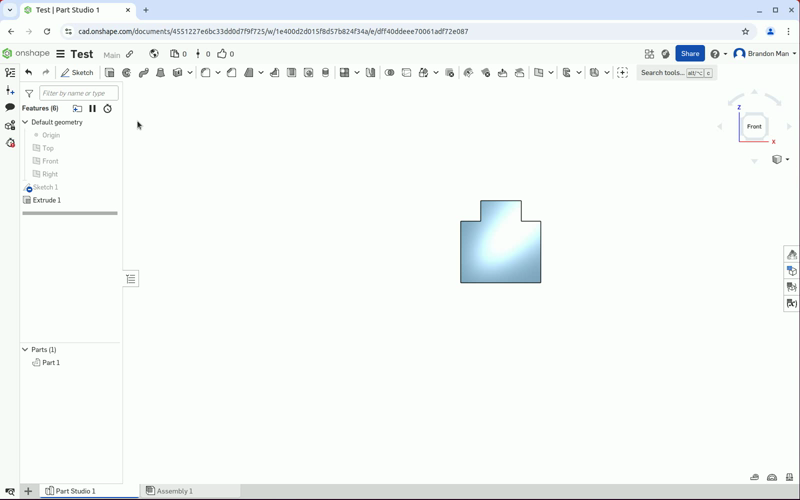
mouse_move(73, 189)
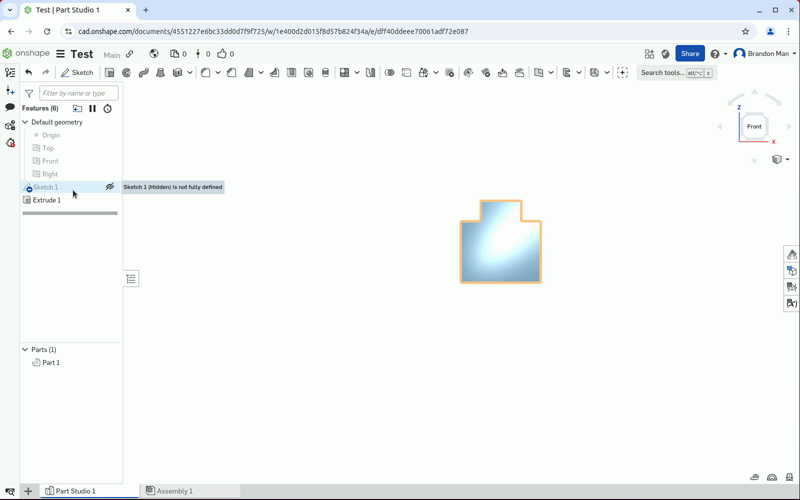
click(73, 189)
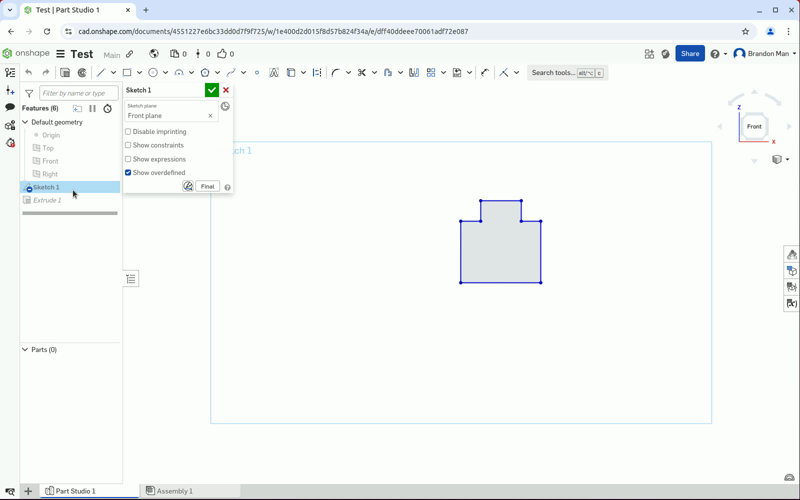
mouse_move(229, 92)
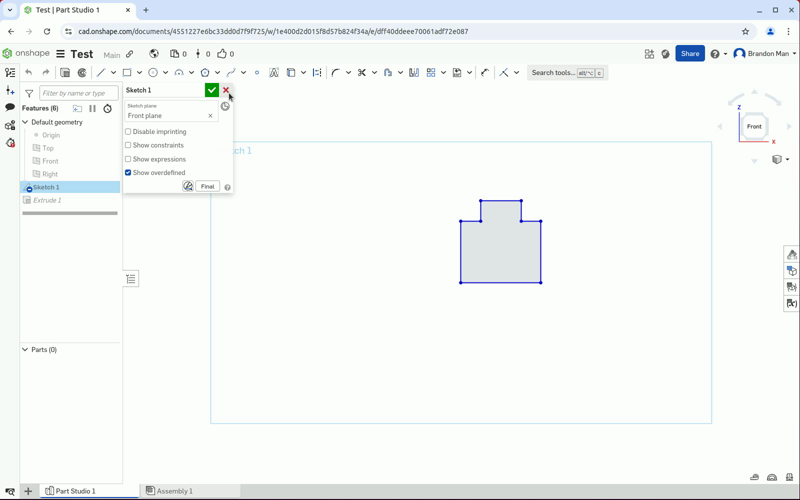
click(229, 92)
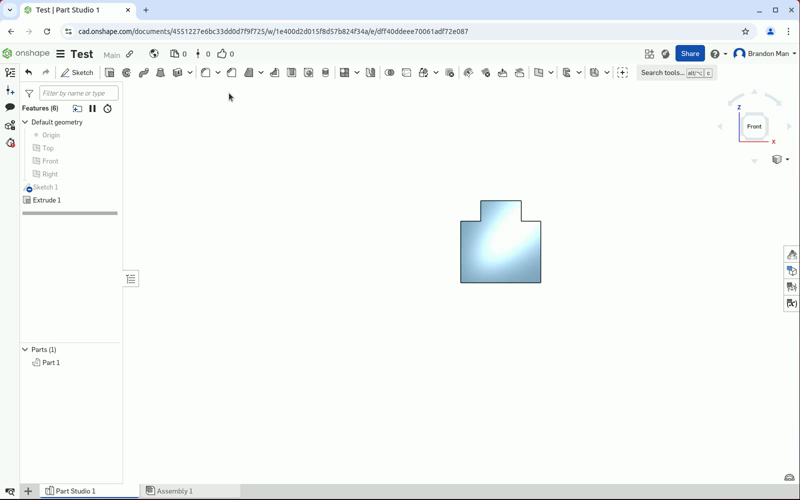
mouse_move(541, 75)
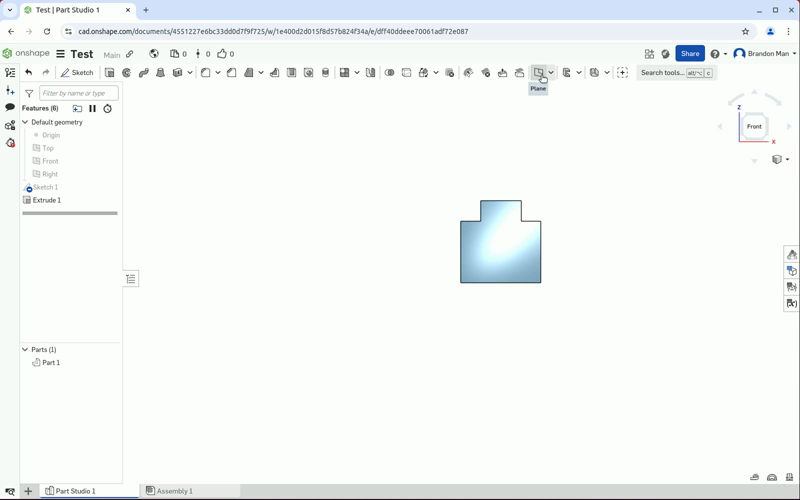
click(541, 75)
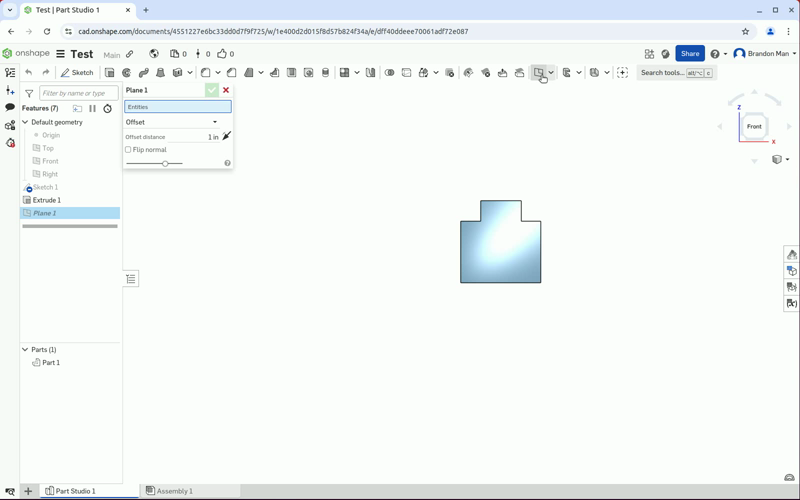
mouse_move(73, 163)
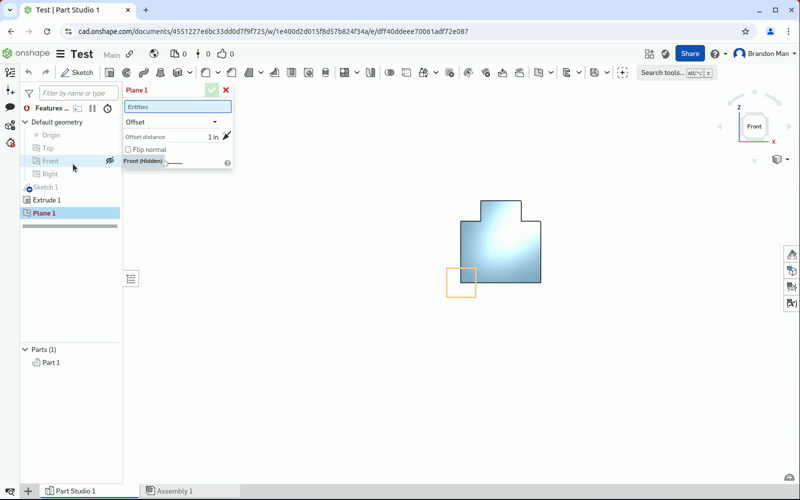
click(73, 163)
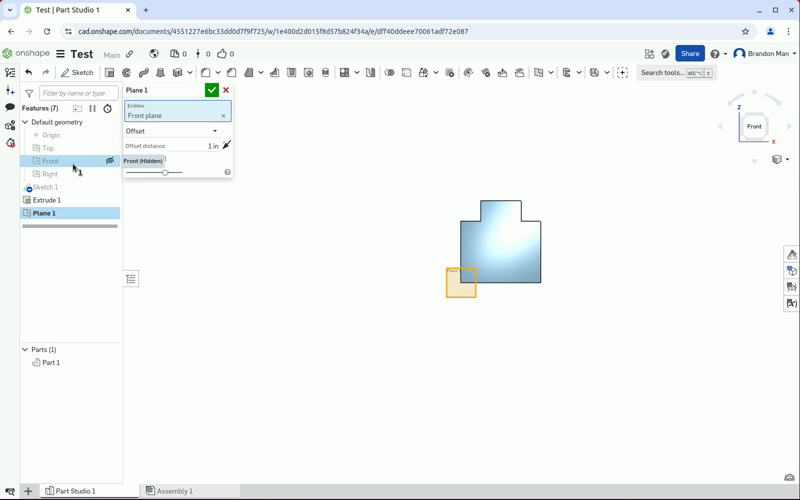
key(tab, 2)
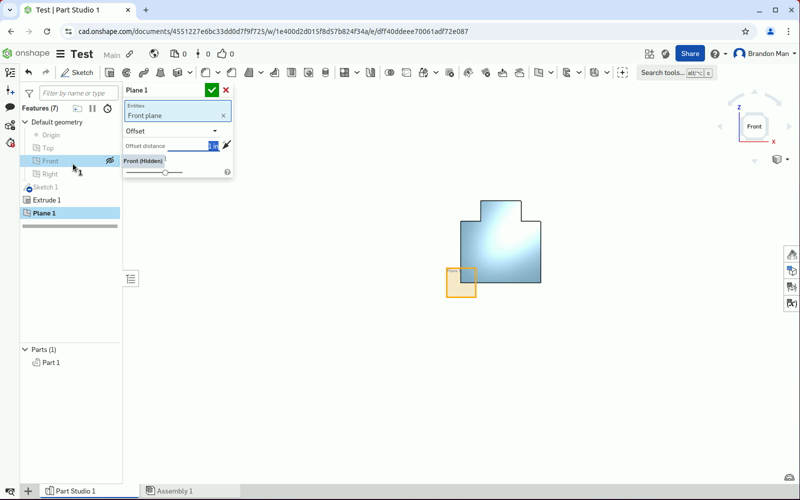
text(8.411)
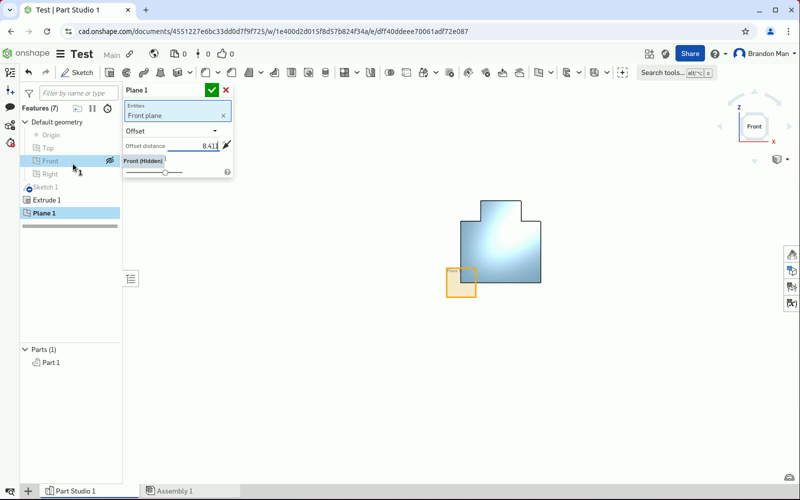
key(enter, 2)
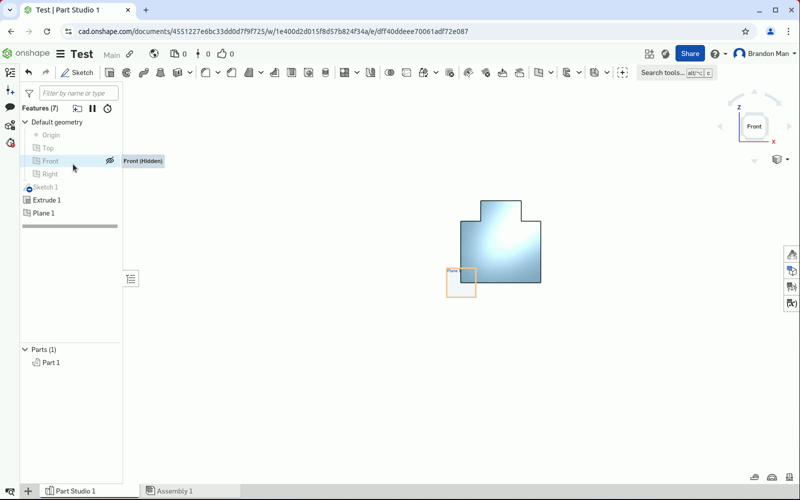
key(shift+s)
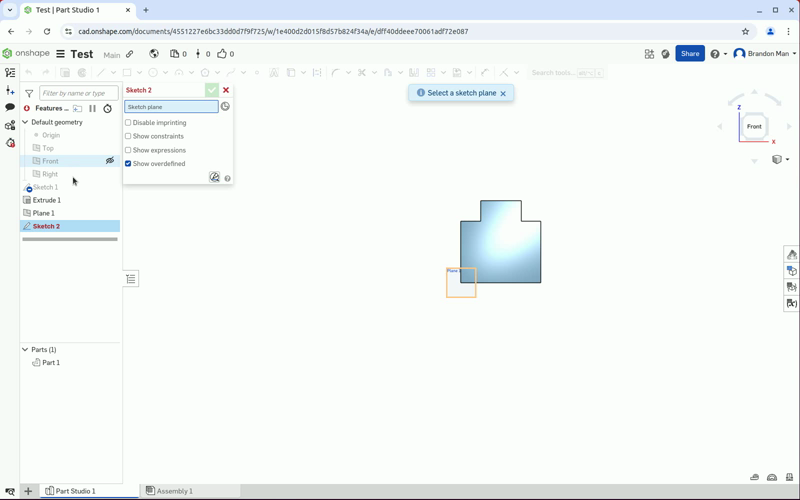
mouse_move(73, 215)
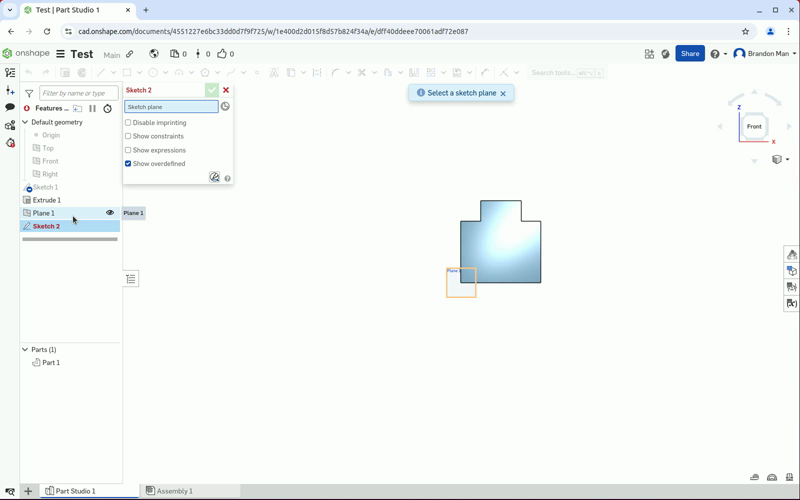
click(73, 215)
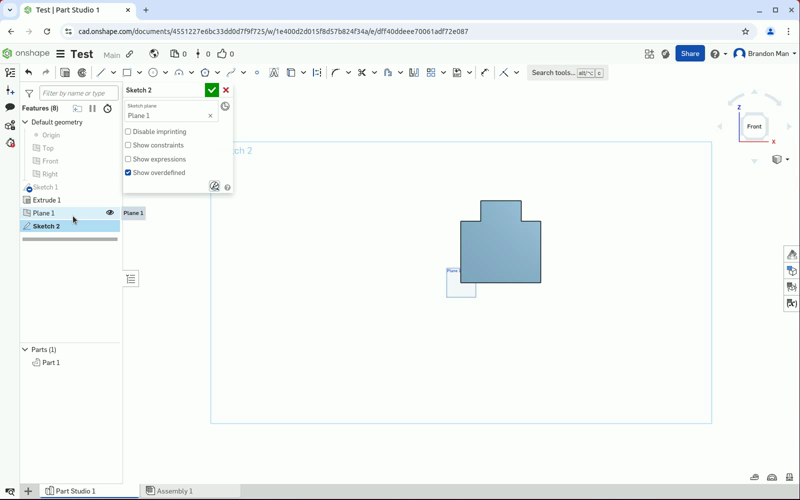
mouse_move(73, 352)
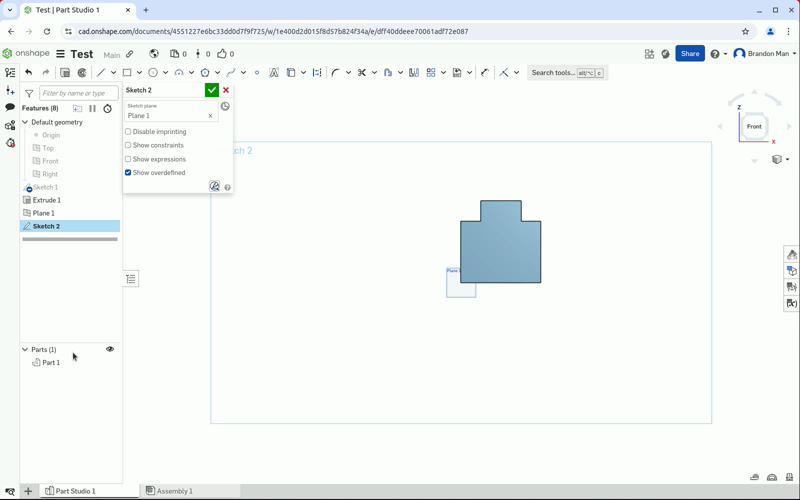
key(y)
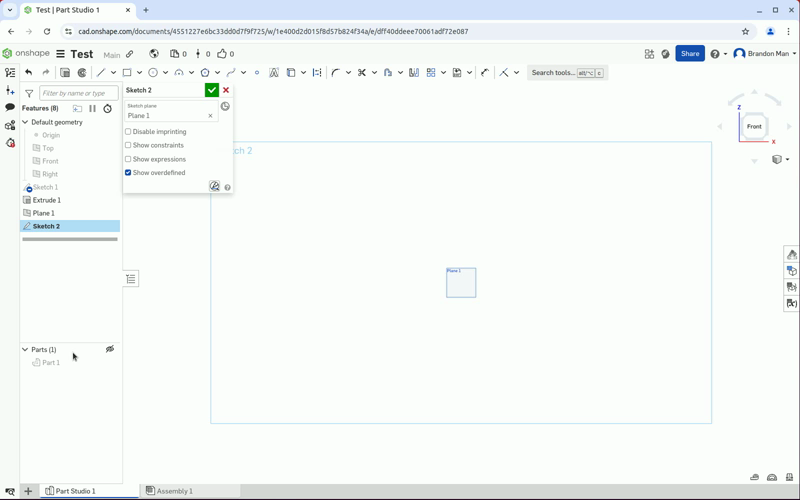
key(l)
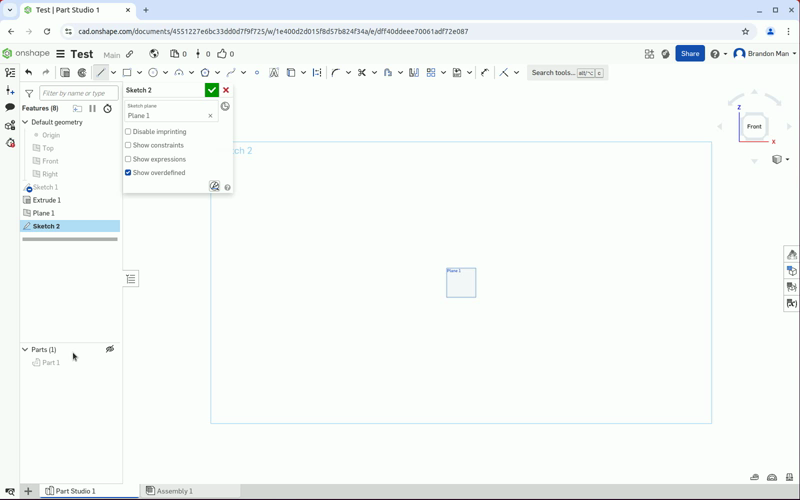
key_down(shift)
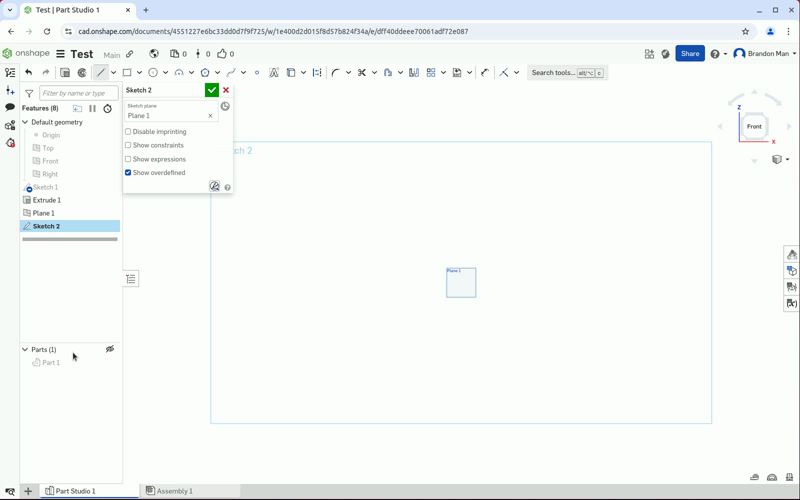
mouse_move(460, 222)
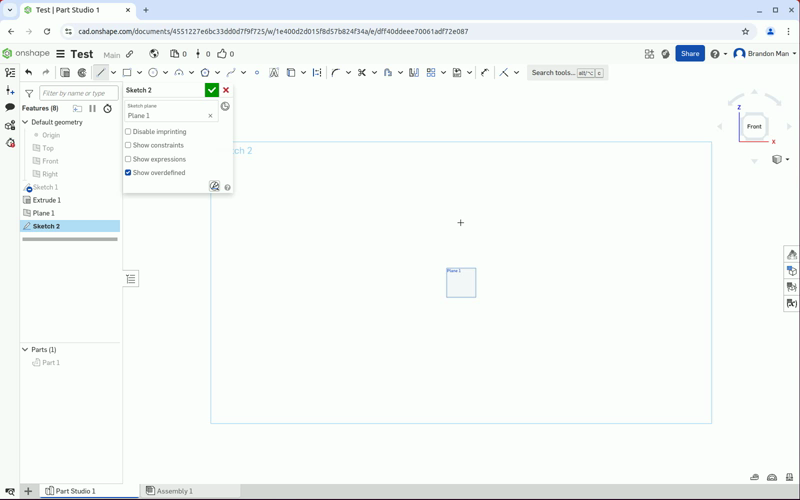
click(460, 222)
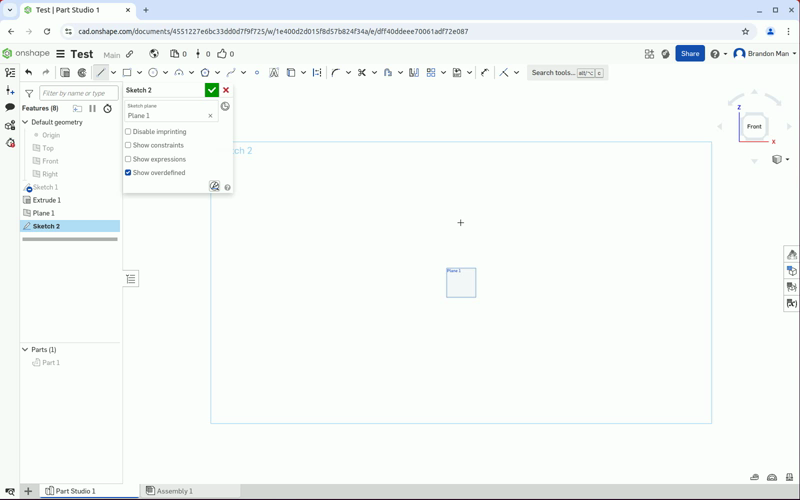
key_up(shift)
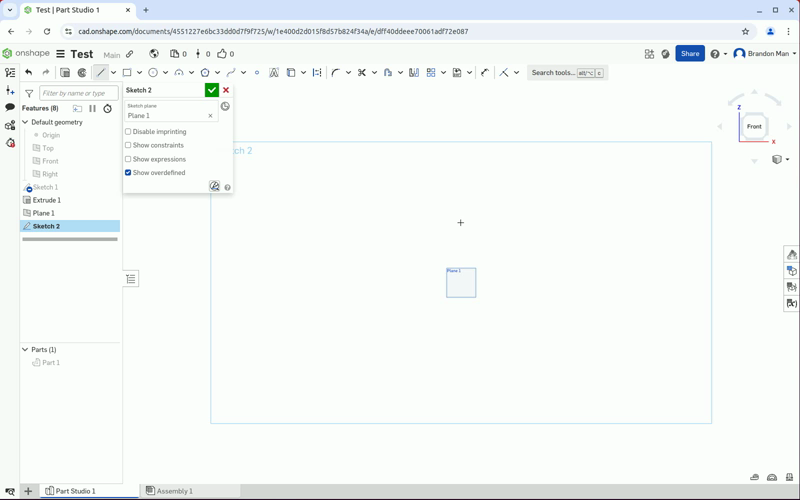
key_down(shift)
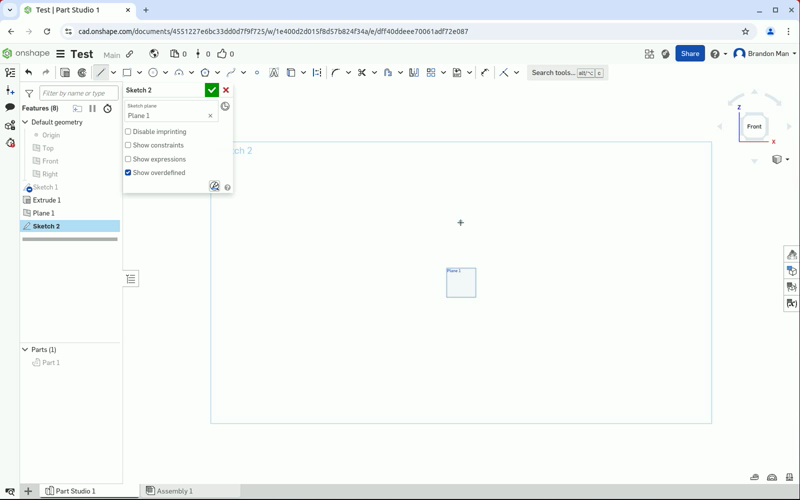
mouse_move(490, 222)
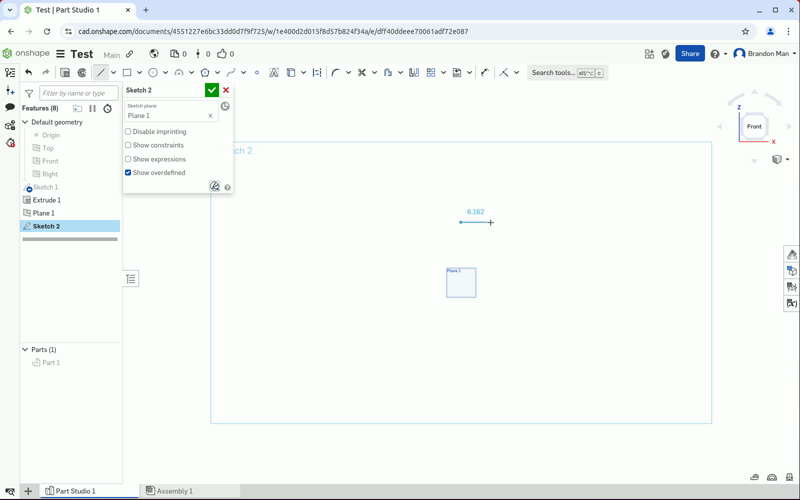
mouse_move(480, 222)
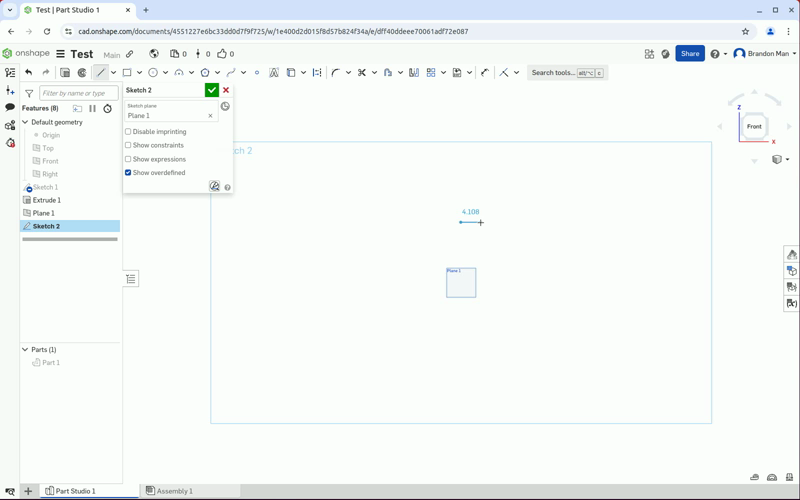
click(480, 222)
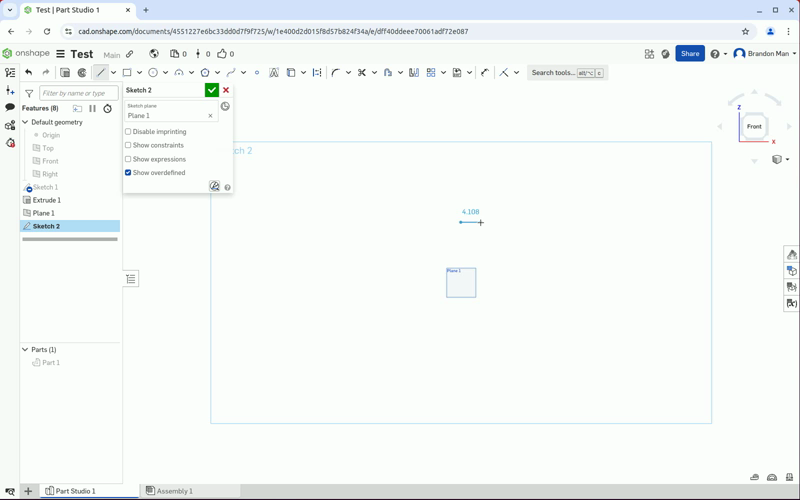
key_up(shift)
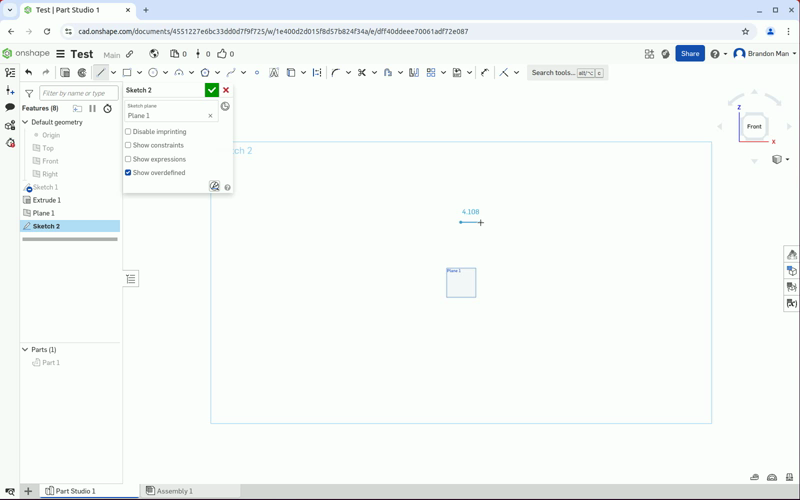
key_down(shift)
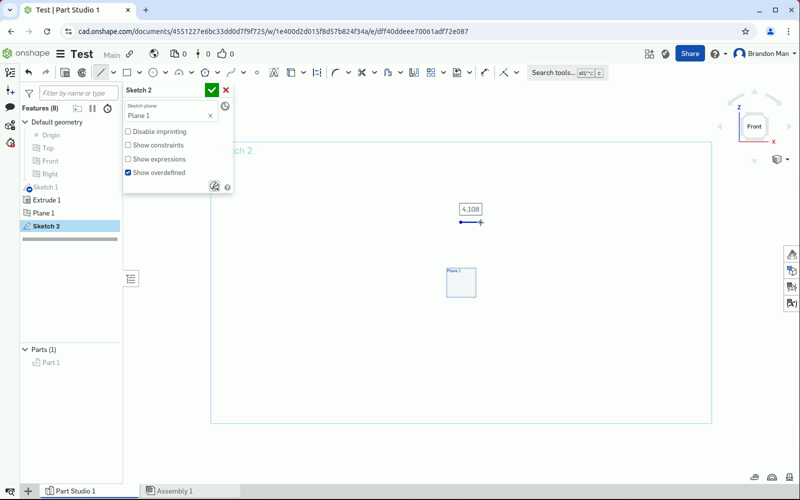
mouse_move(510, 222)
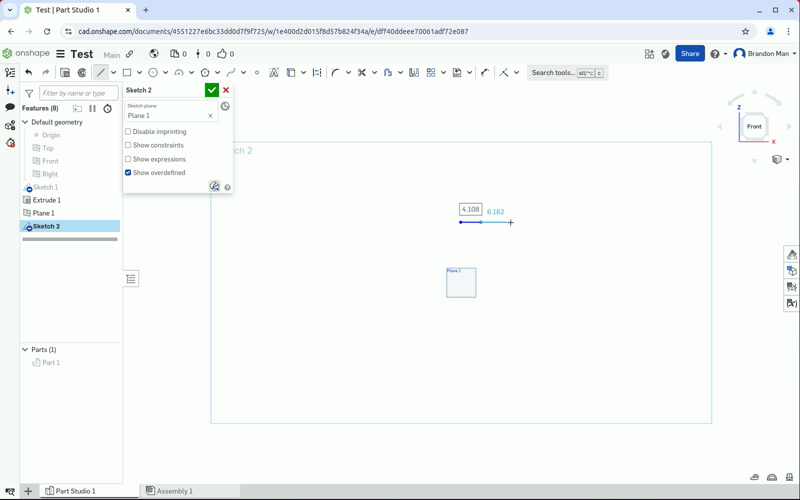
mouse_move(480, 201)
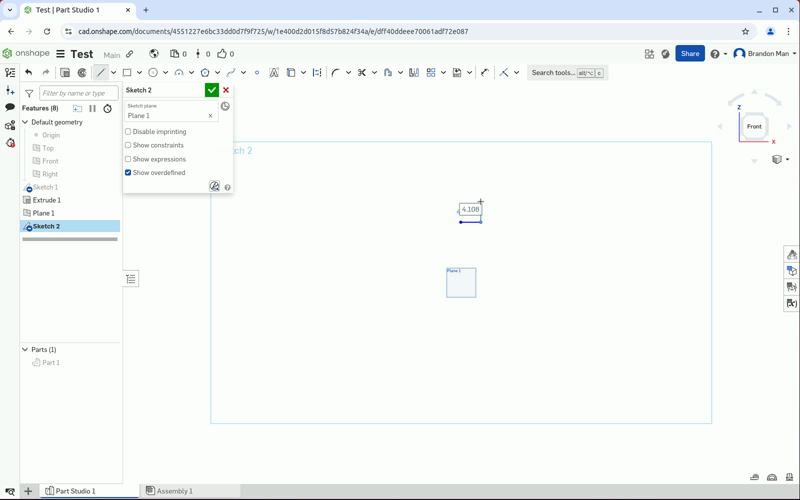
click(480, 201)
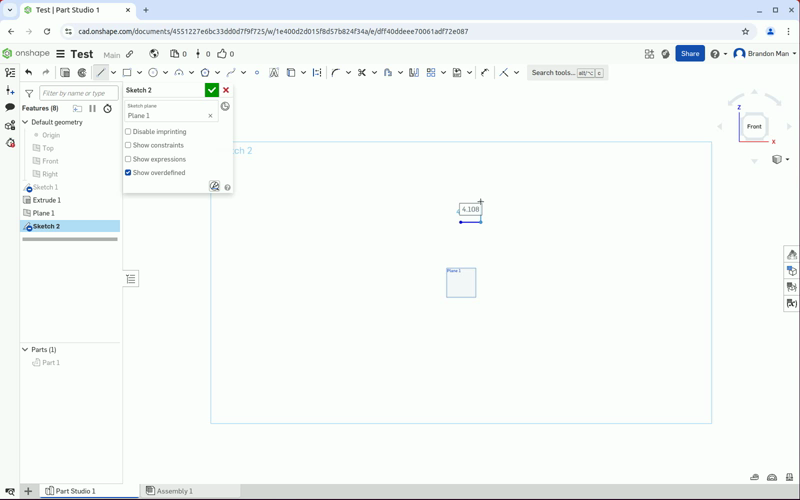
key_up(shift)
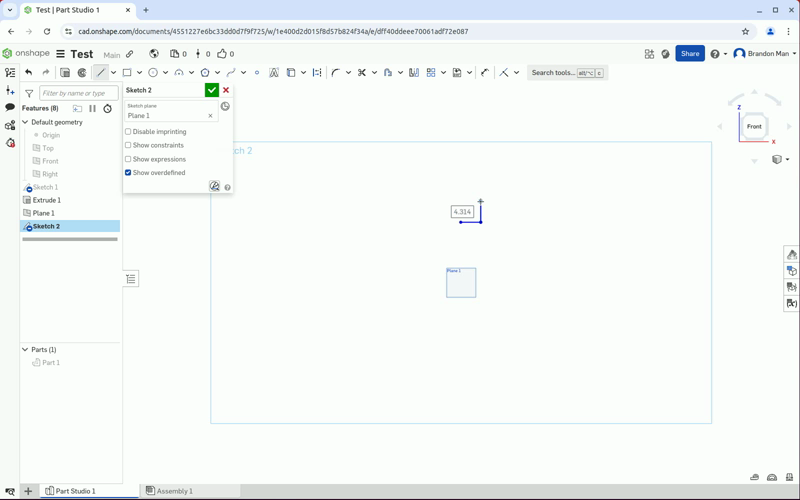
mouse_move(510, 201)
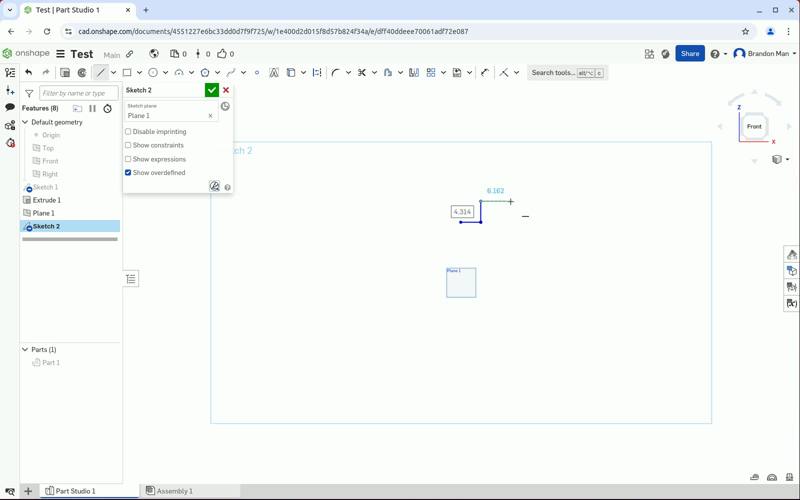
key_down(shift)
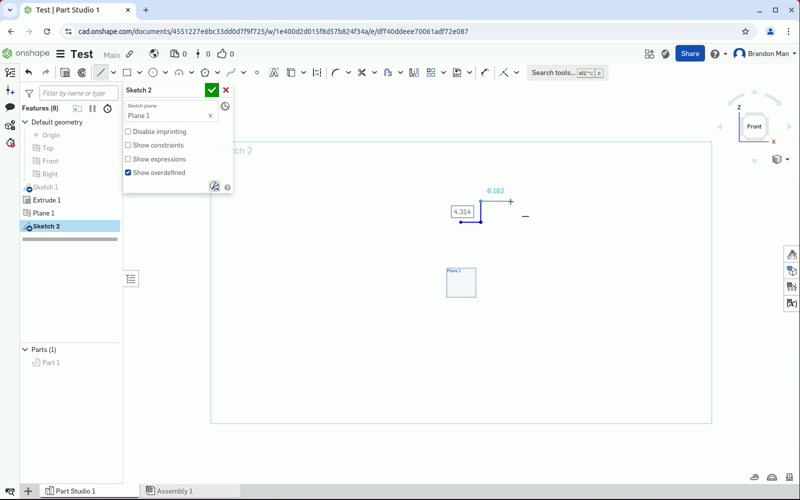
mouse_move(460, 222)
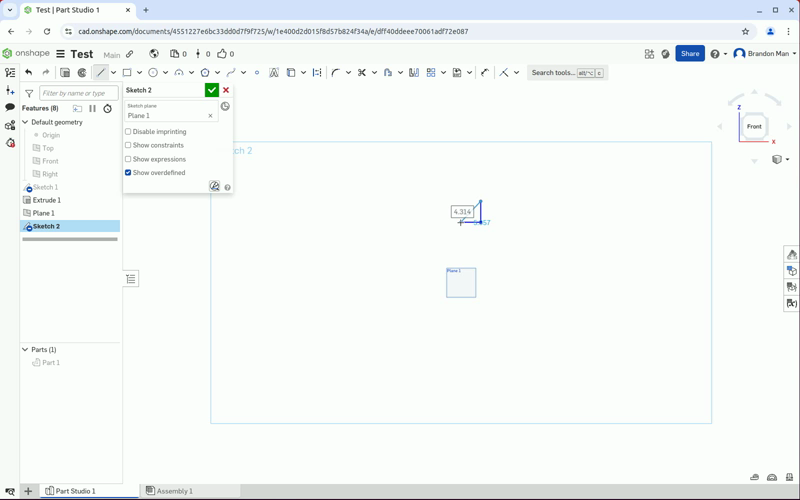
key_up(shift)
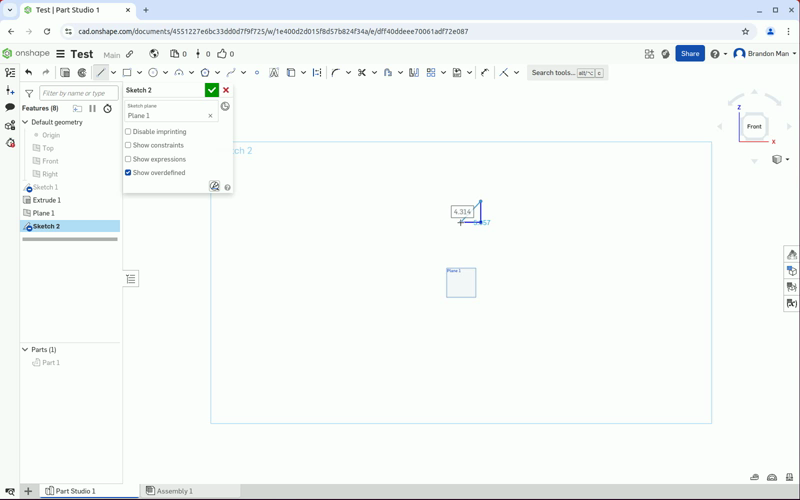
click(460, 222)
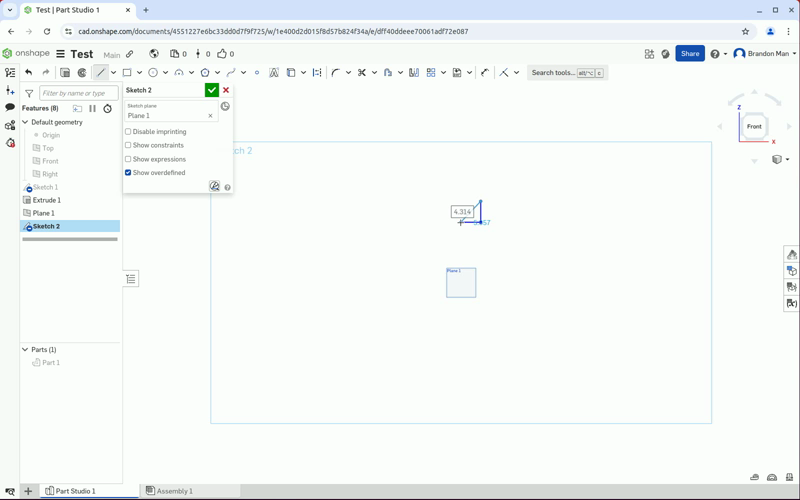
key(esc)
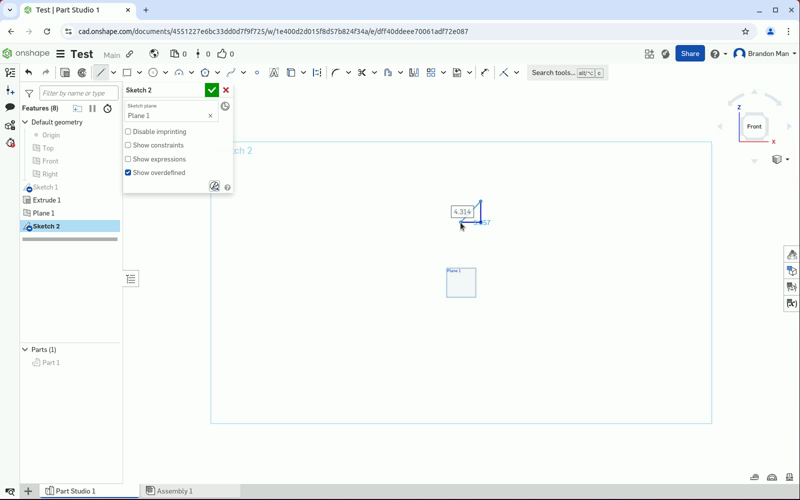
mouse_move(467, 216)
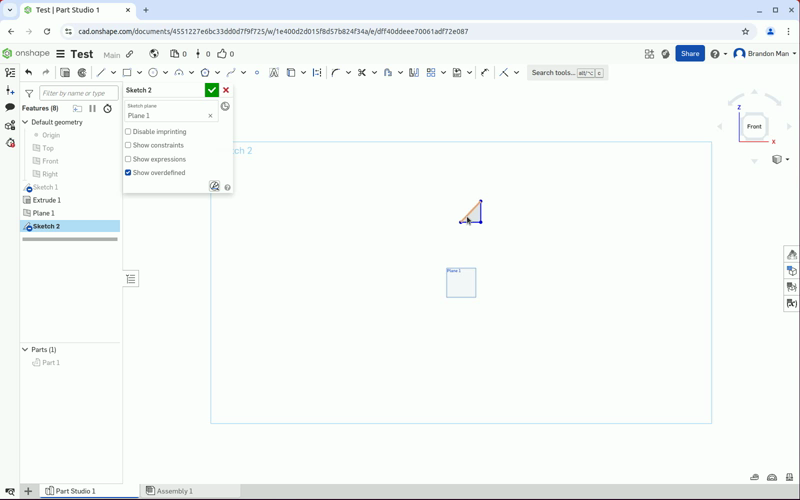
scroll(6)
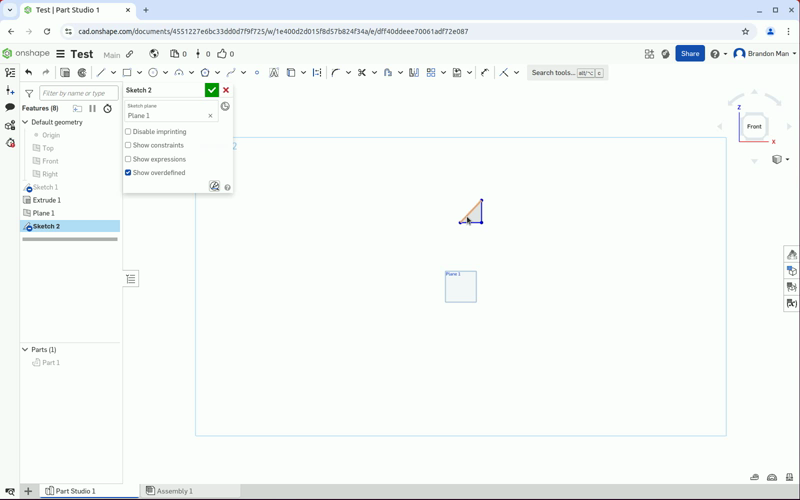
scroll(6)
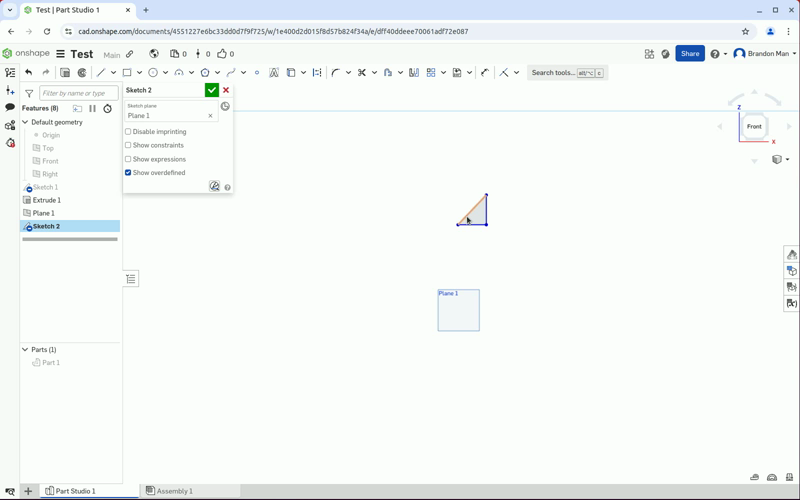
scroll(6)
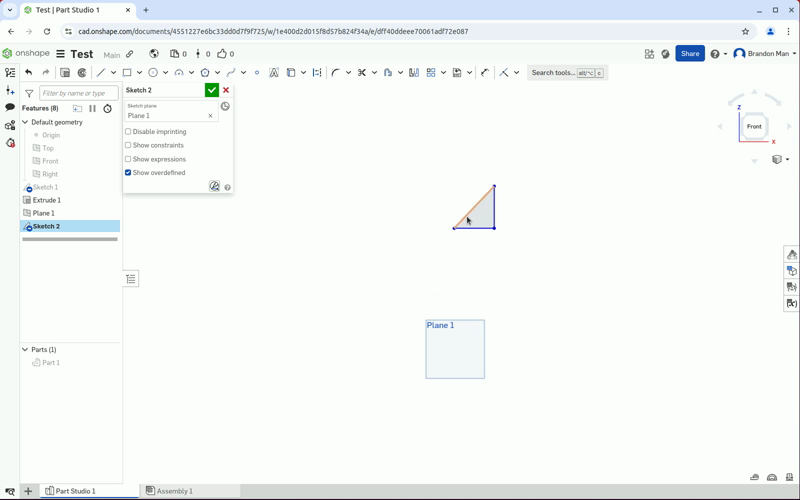
scroll(6)
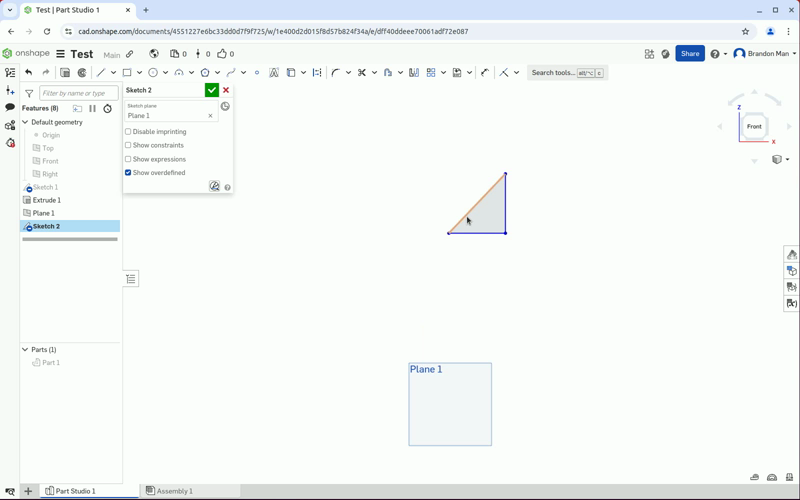
scroll(6)
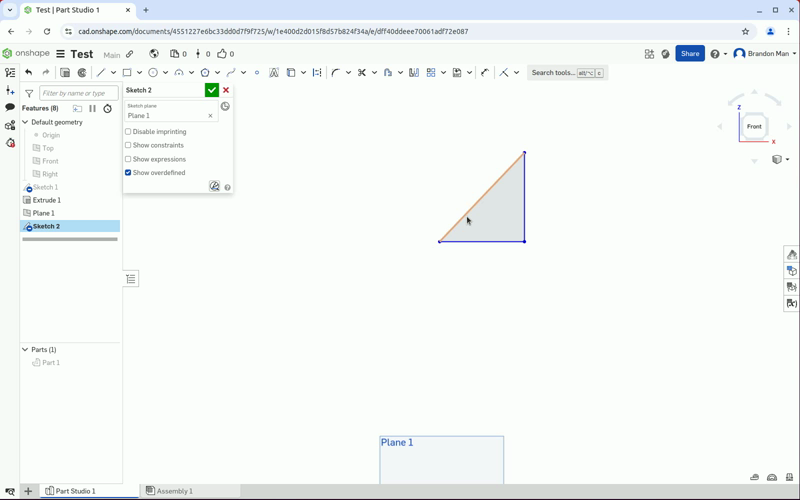
scroll(6)
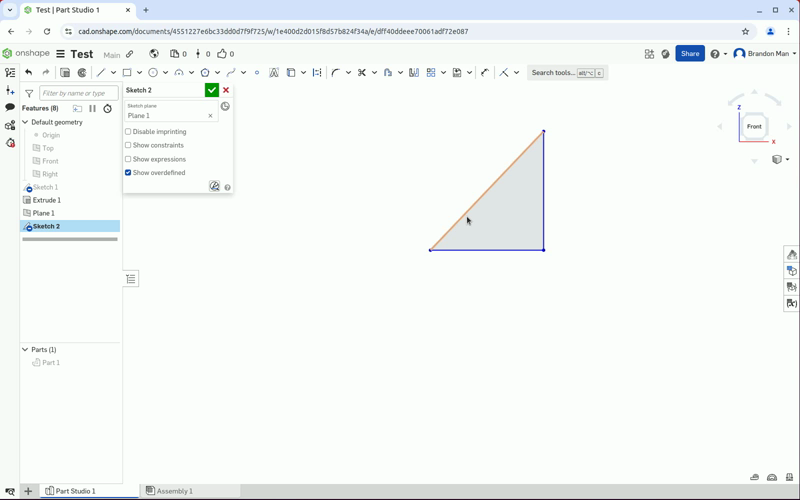
scroll(6)
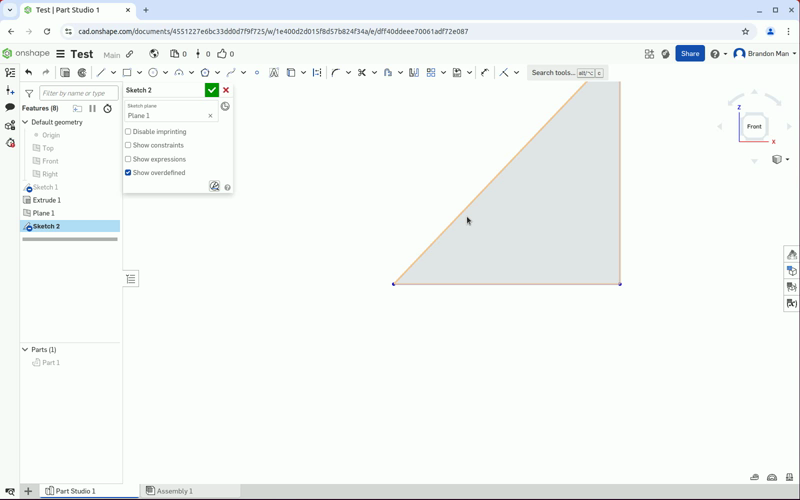
click(467, 216)
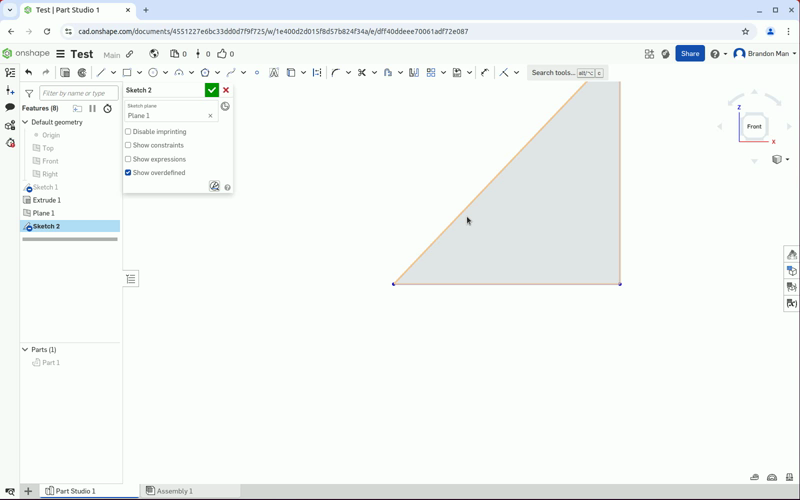
scroll(-6)
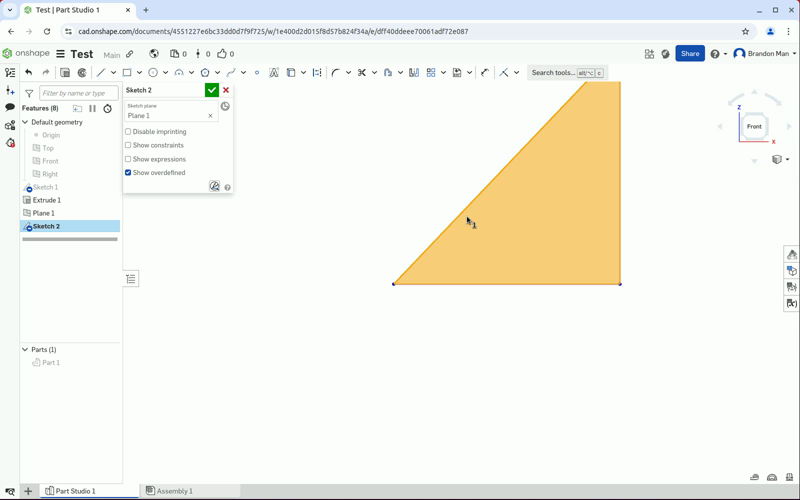
scroll(-6)
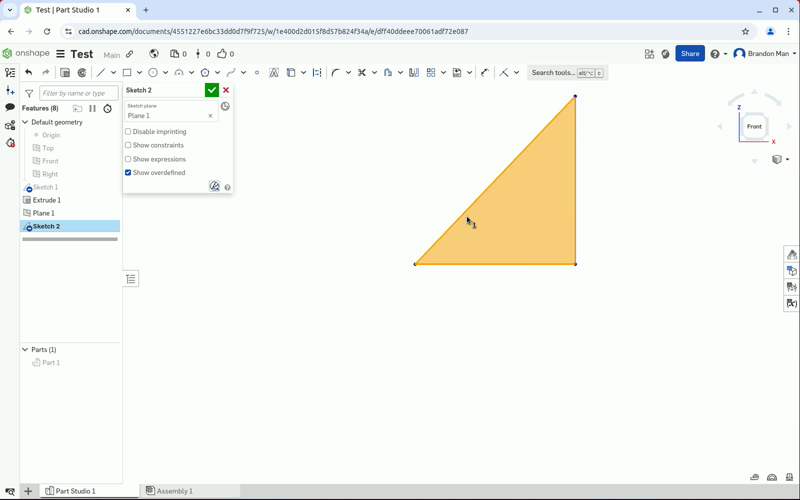
scroll(-6)
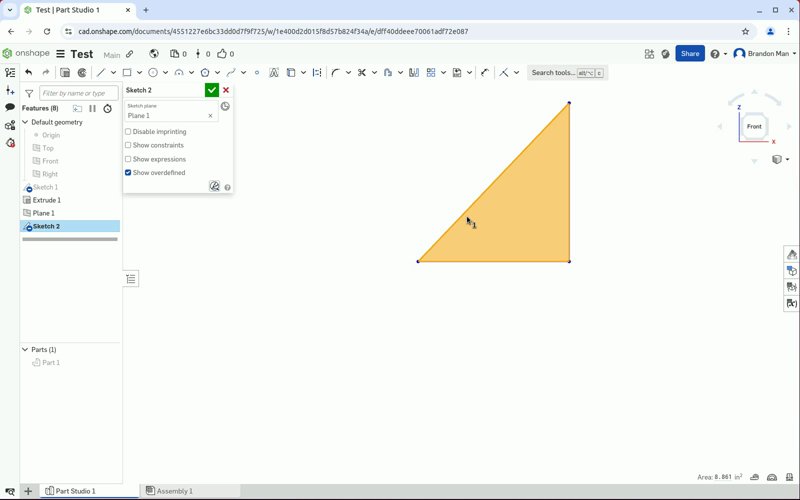
scroll(-6)
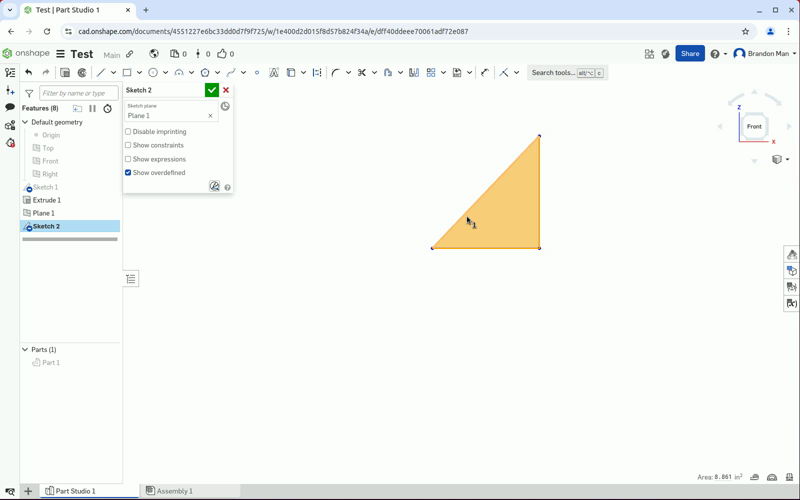
scroll(-6)
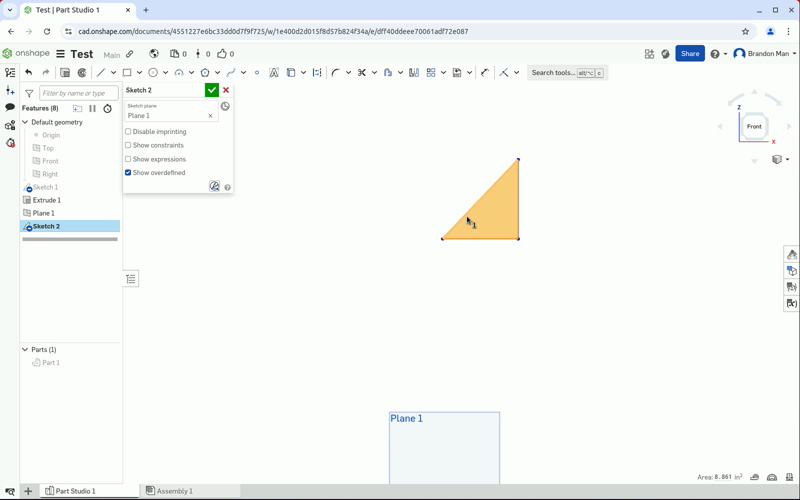
scroll(-6)
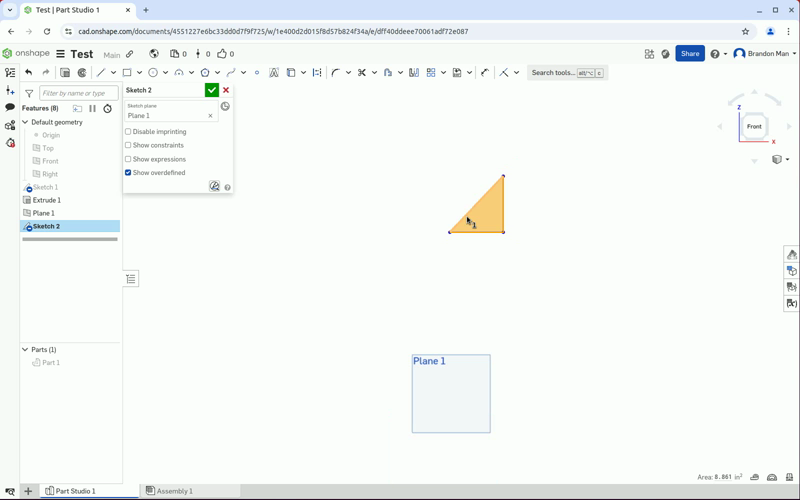
scroll(-6)
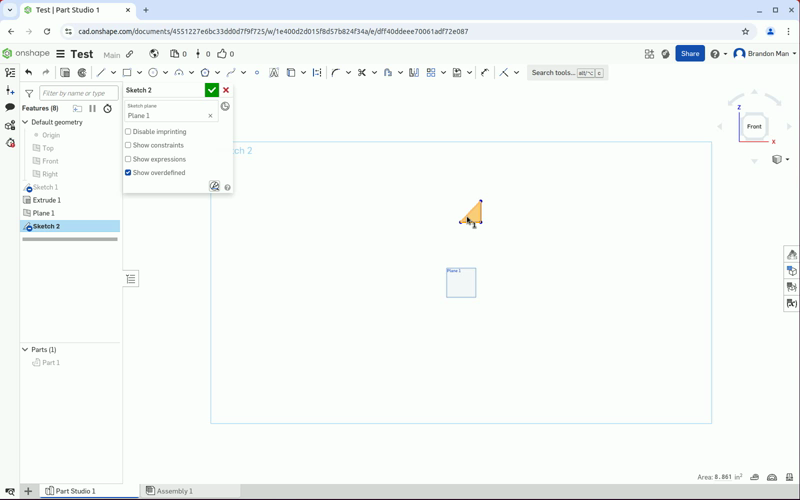
mouse_move(73, 352)
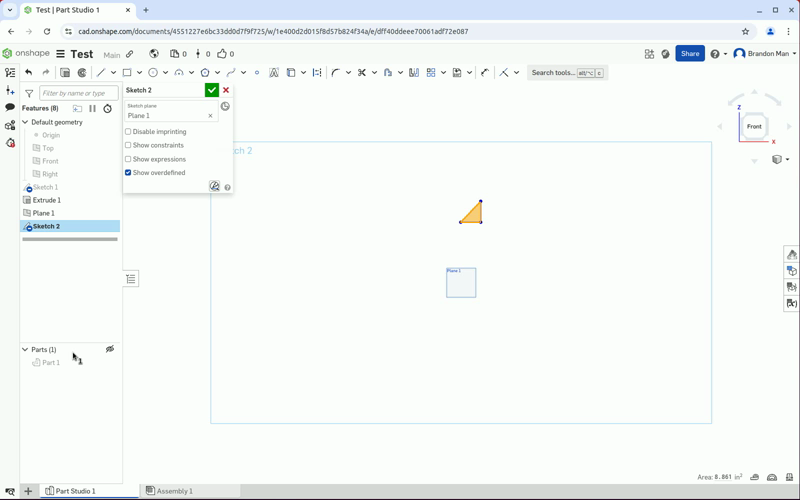
key(shift+y)
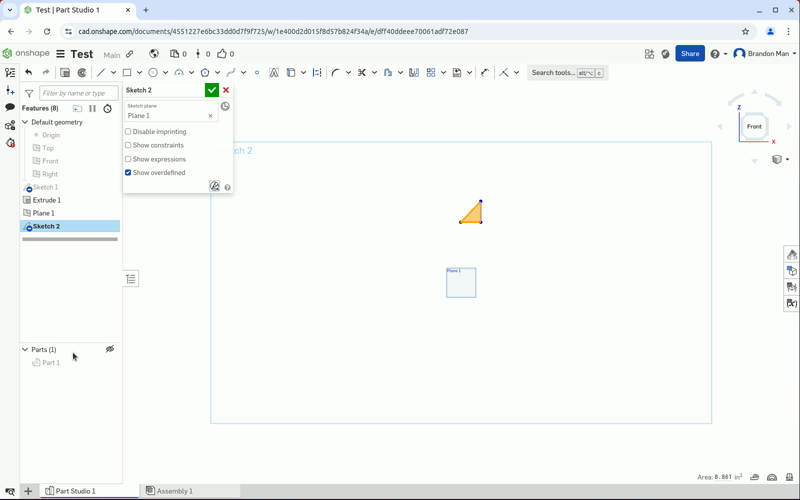
key(shift+e)
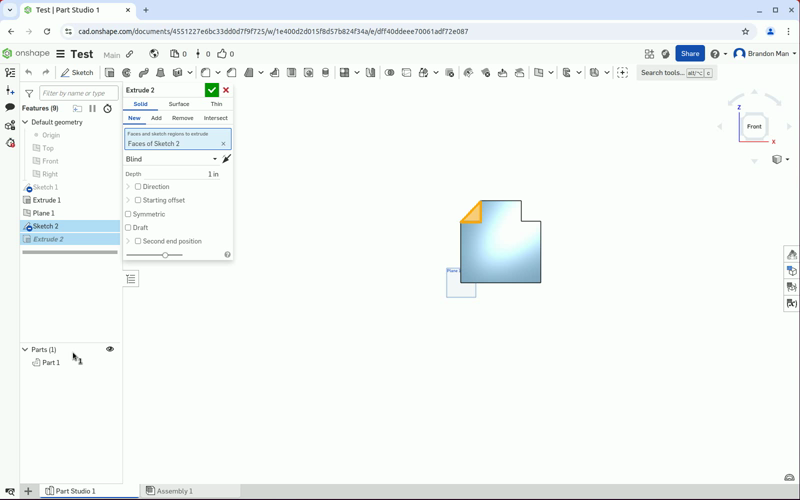
mouse_move(143, 106)
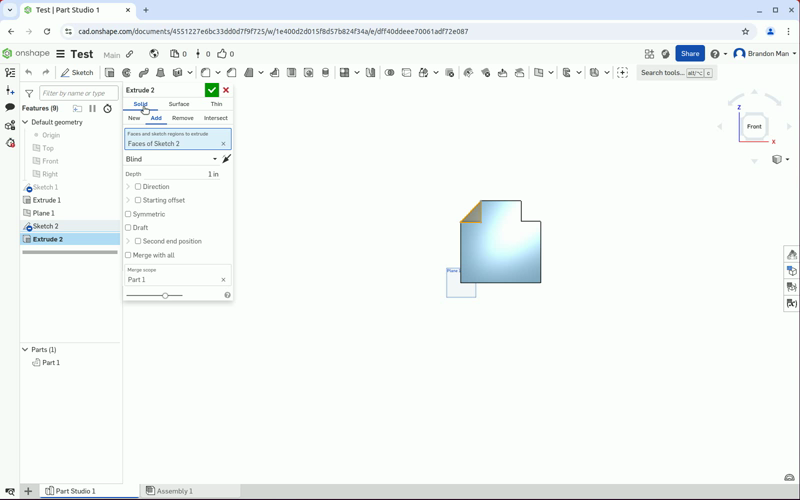
click(143, 106)
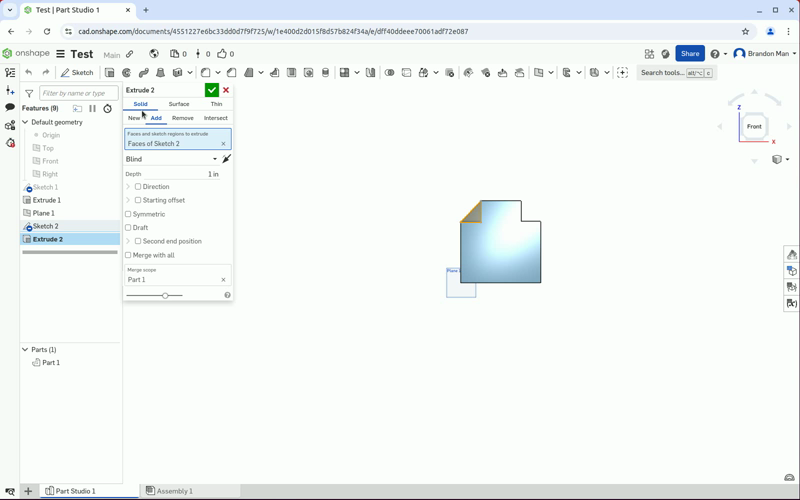
mouse_move(137, 120)
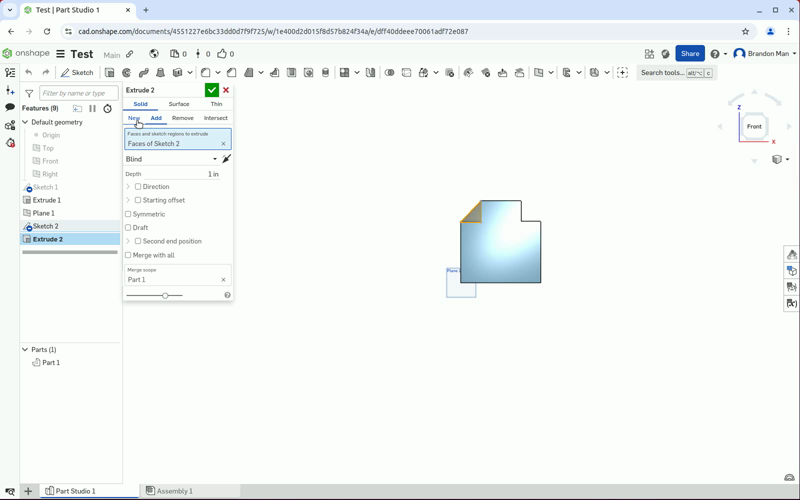
click(137, 120)
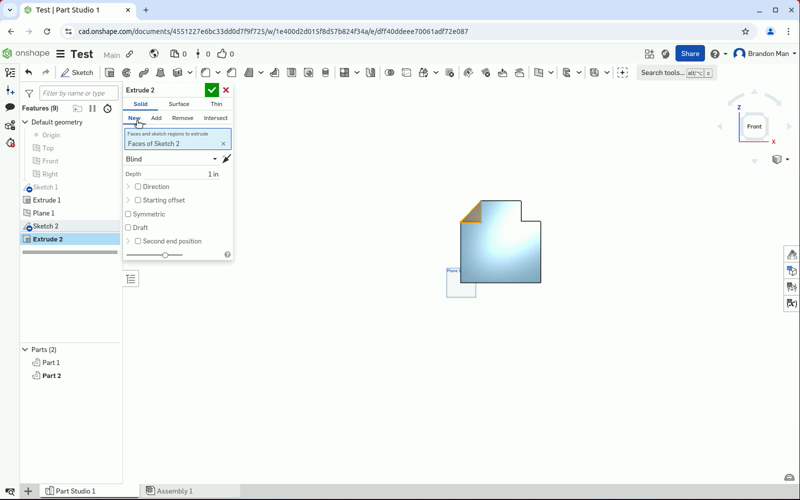
key(tab, 4)
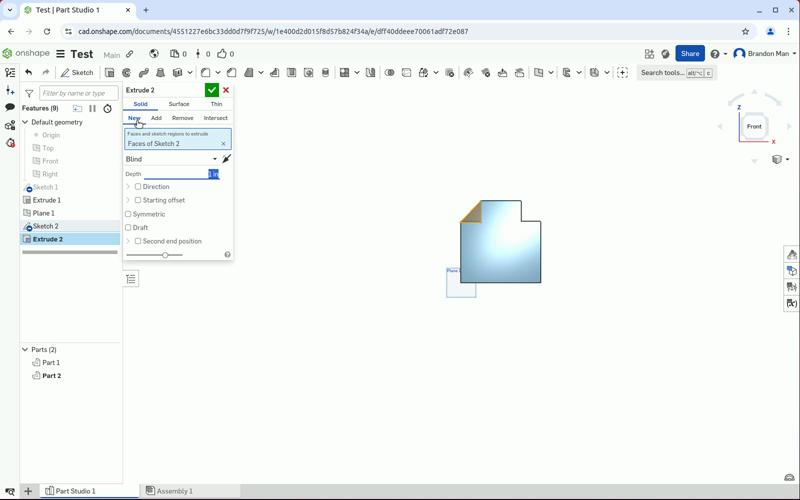
text(-8.425)
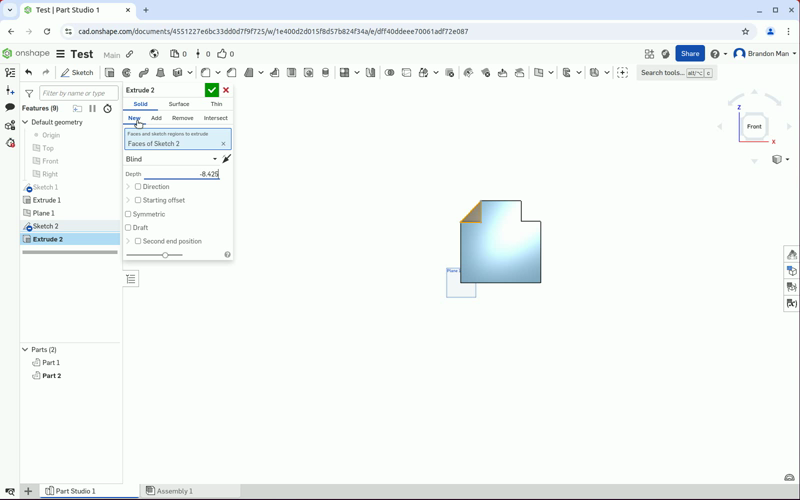
key(enter)
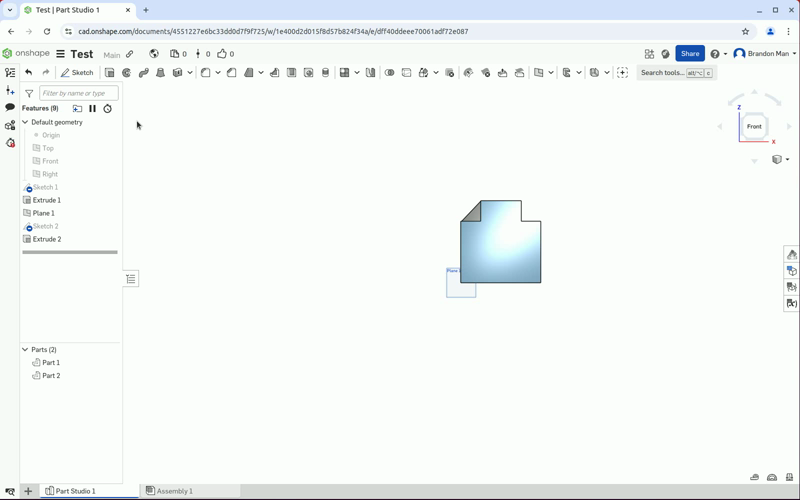
key(shift+h)
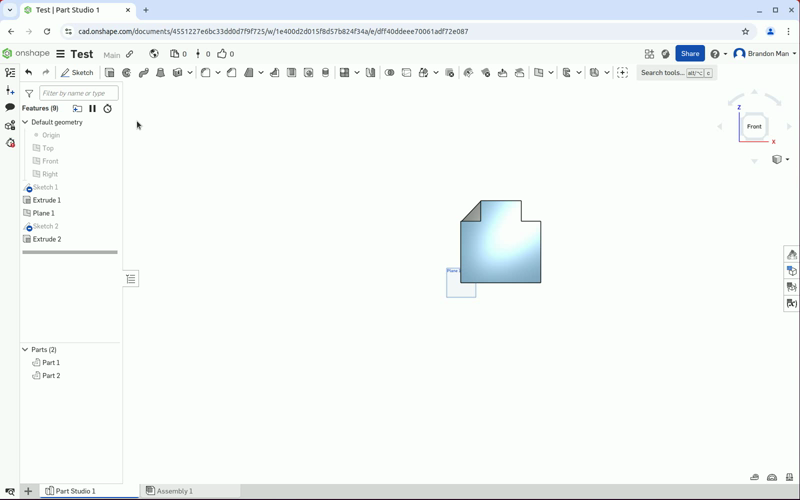
key(shift+h)
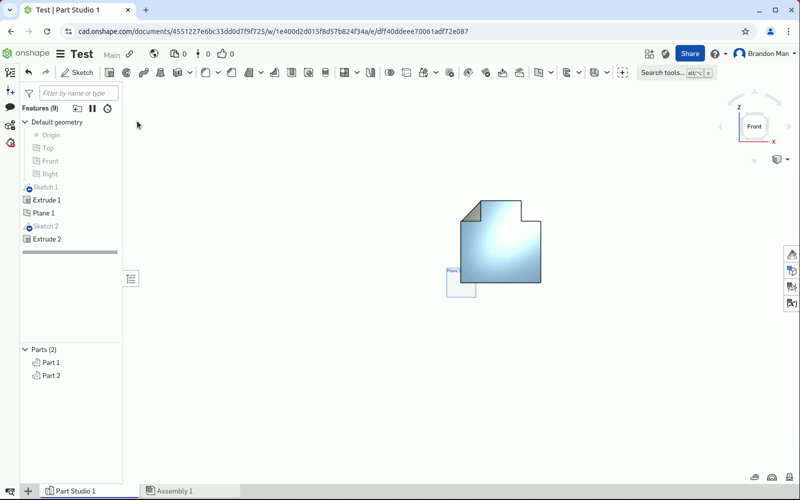
mouse_move(73, 189)
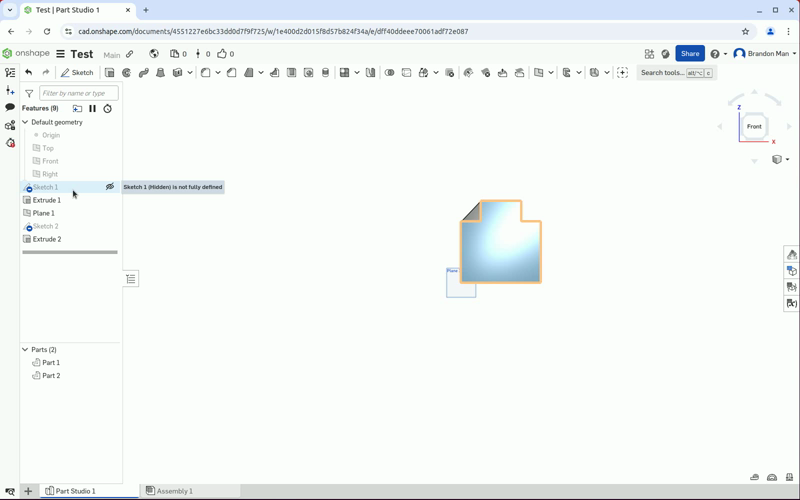
click(73, 189)
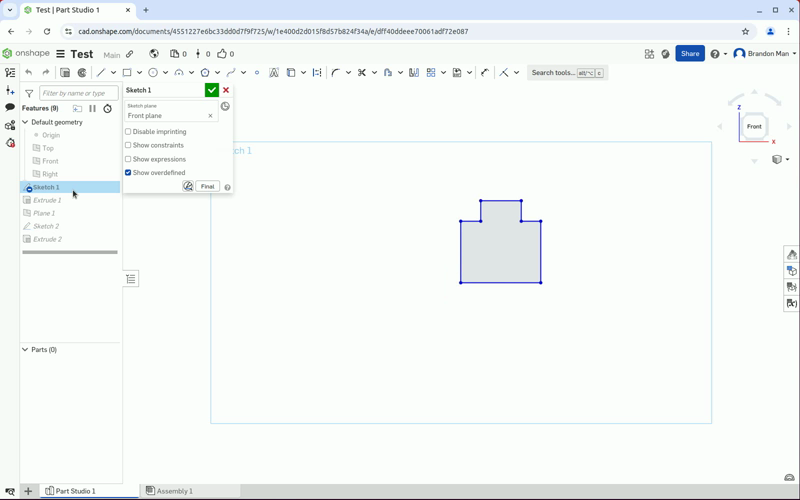
mouse_move(229, 92)
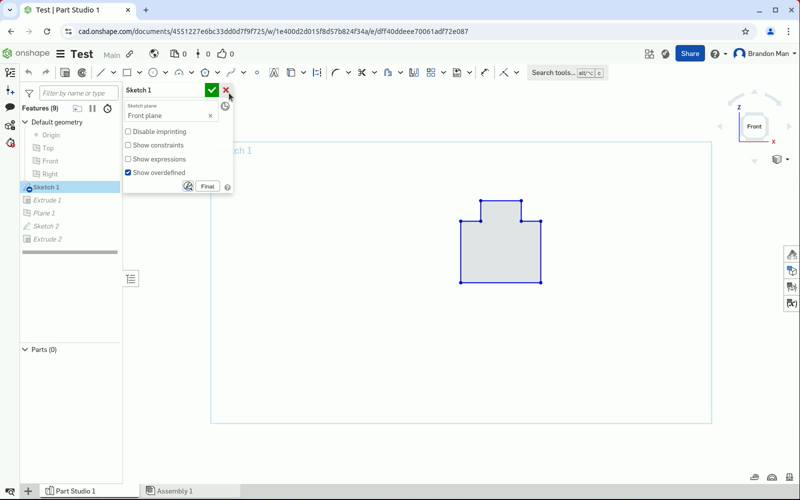
click(229, 92)
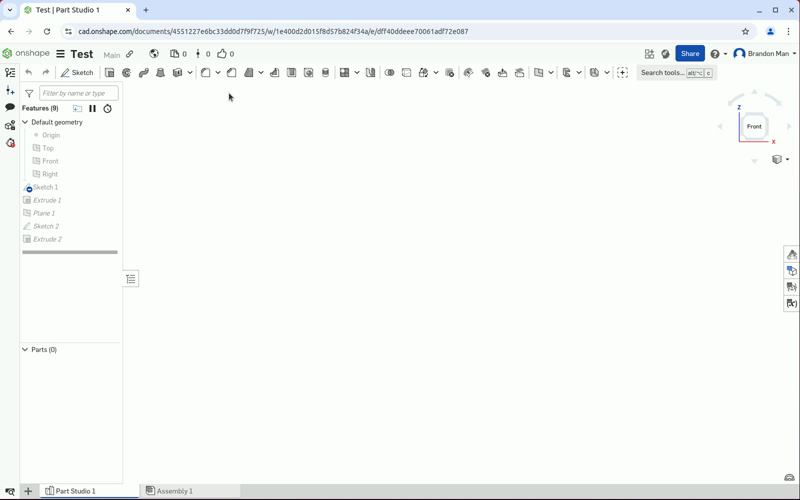
key(shift+s)
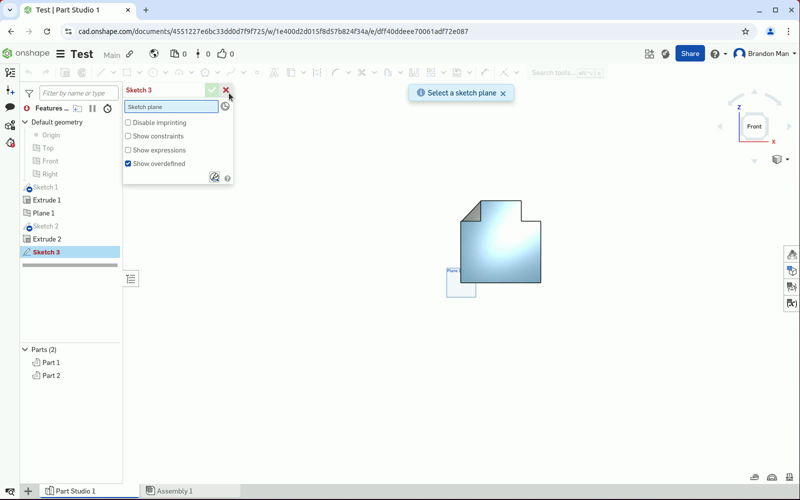
mouse_move(73, 215)
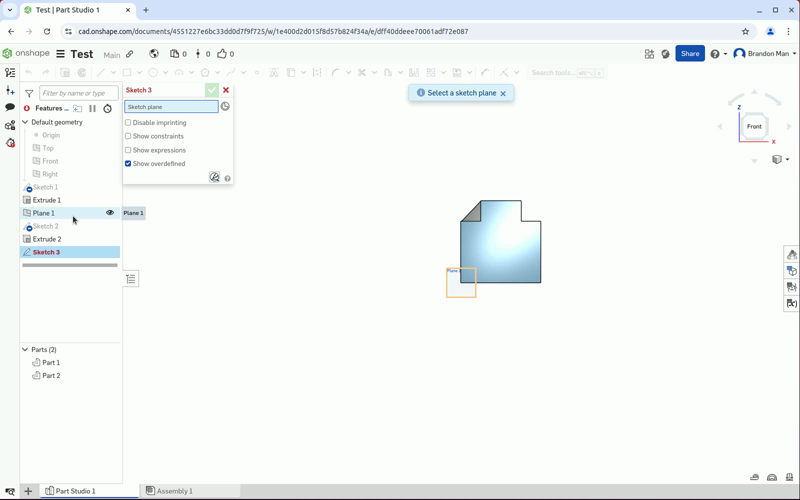
click(73, 215)
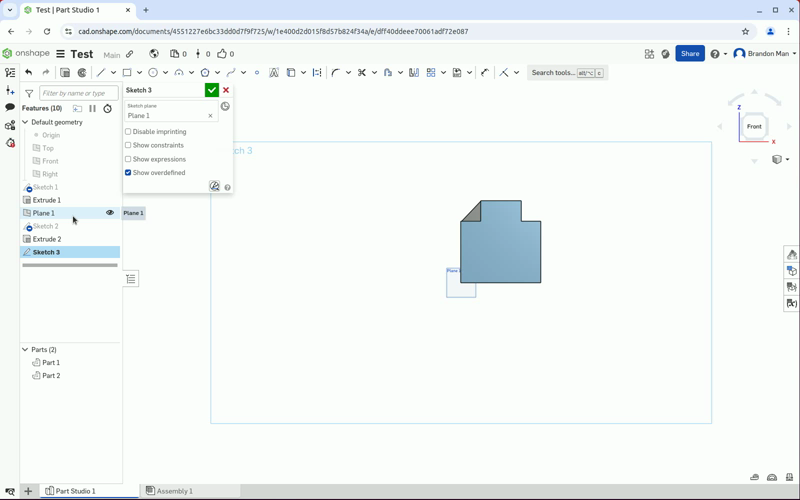
mouse_move(73, 352)
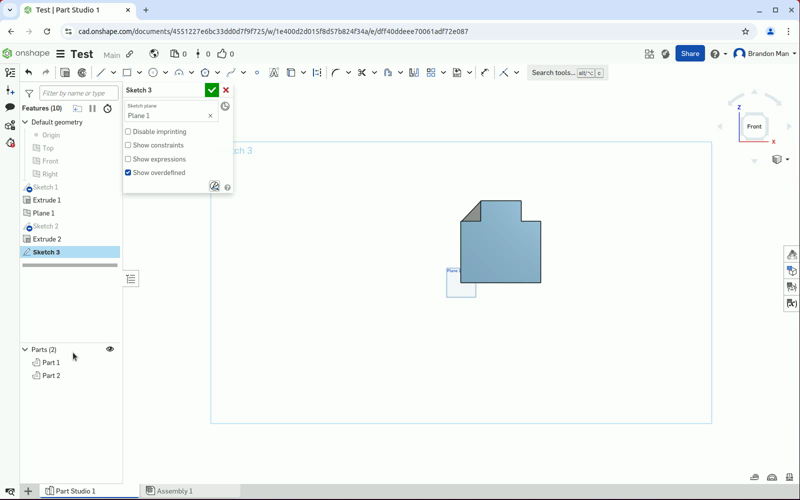
key(y)
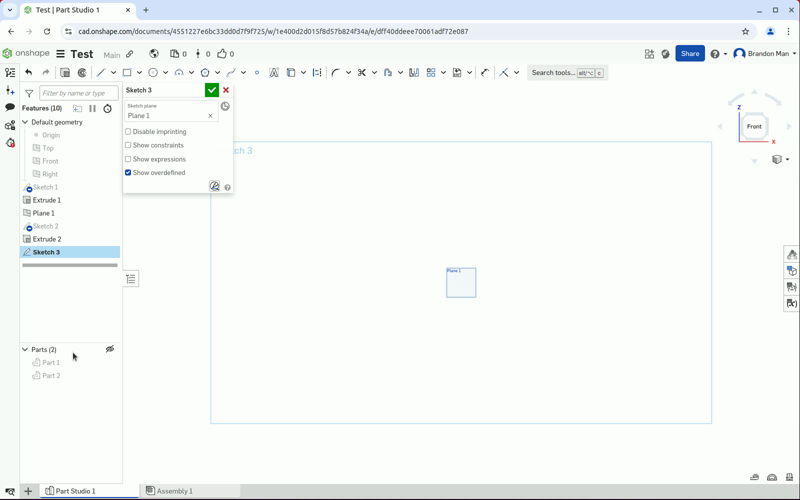
key(l)
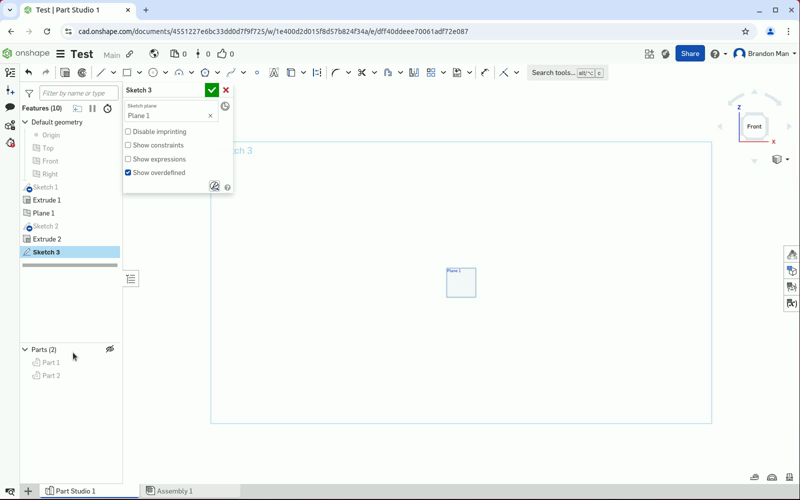
key_down(shift)
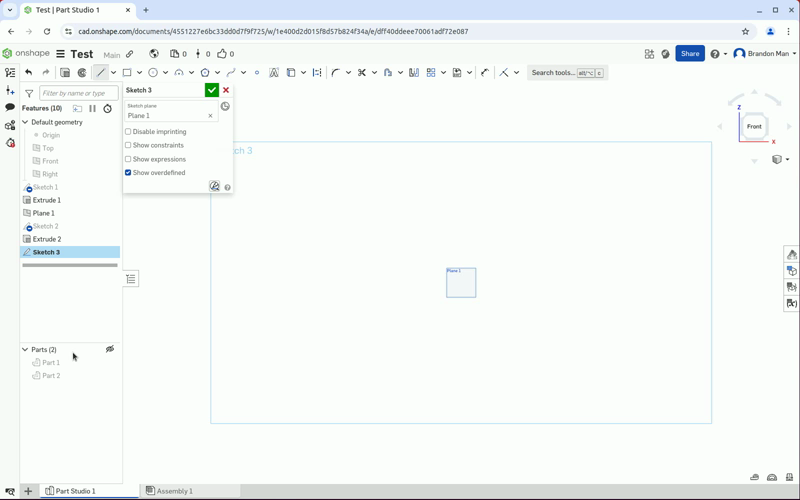
mouse_move(521, 222)
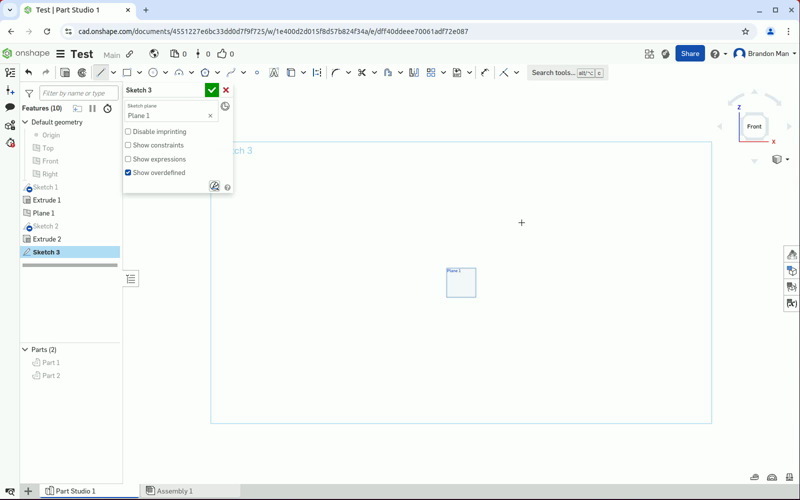
click(521, 222)
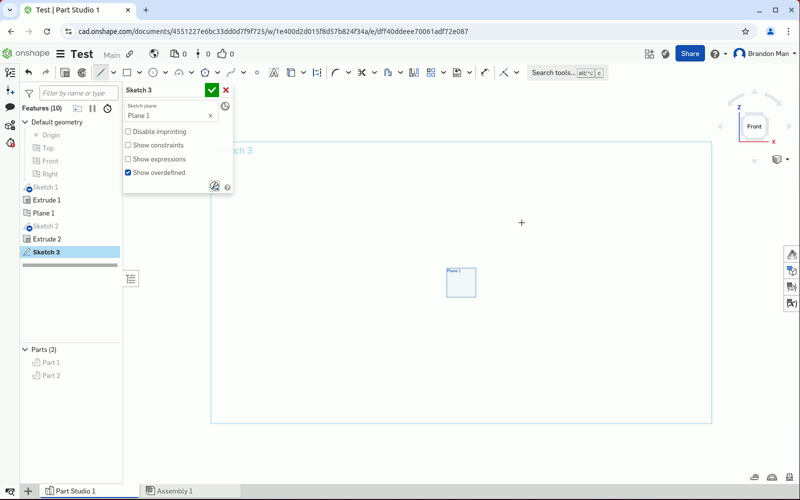
key_up(shift)
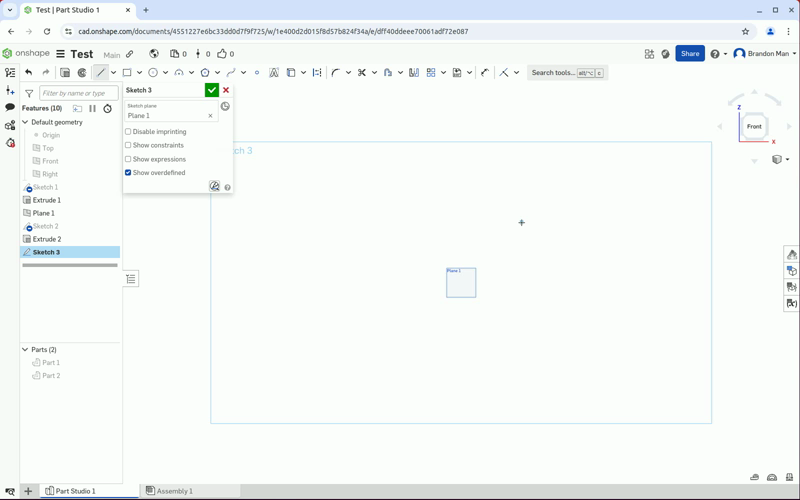
key_down(shift)
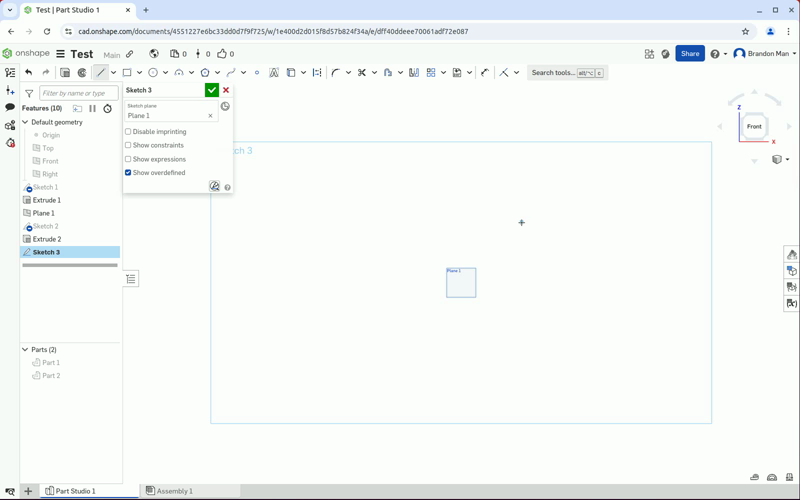
mouse_move(551, 222)
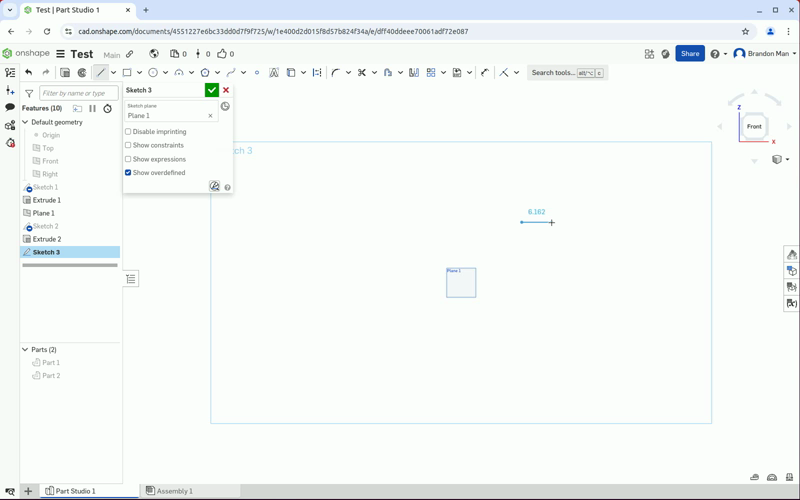
mouse_move(540, 222)
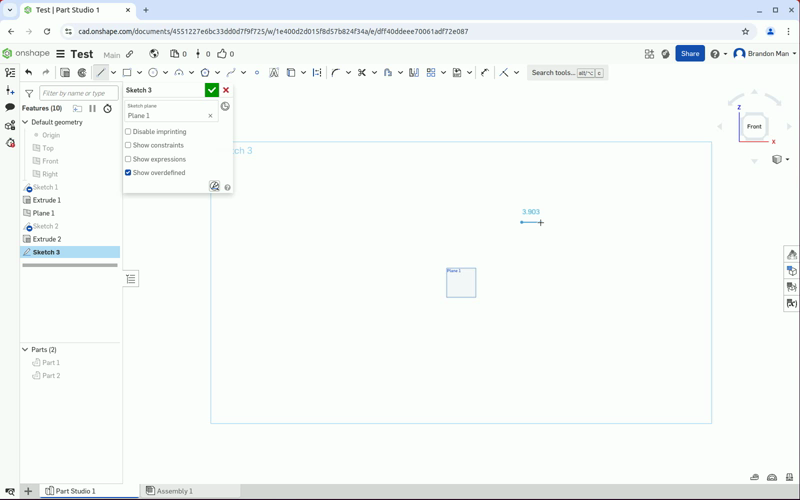
click(540, 222)
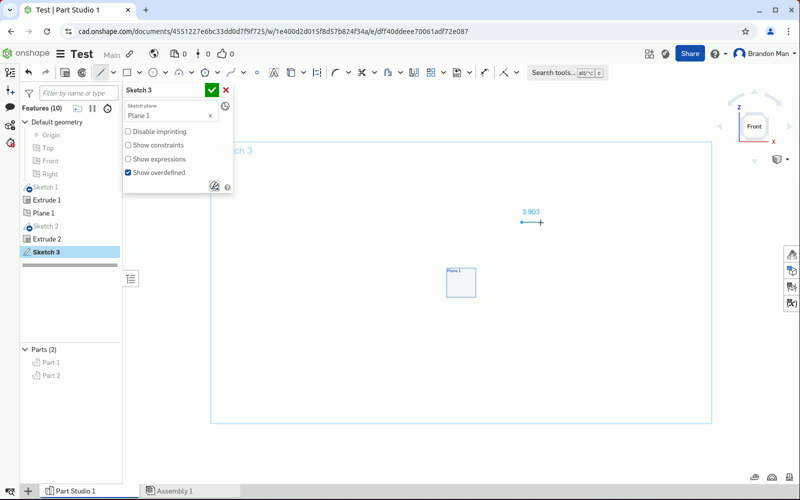
key_up(shift)
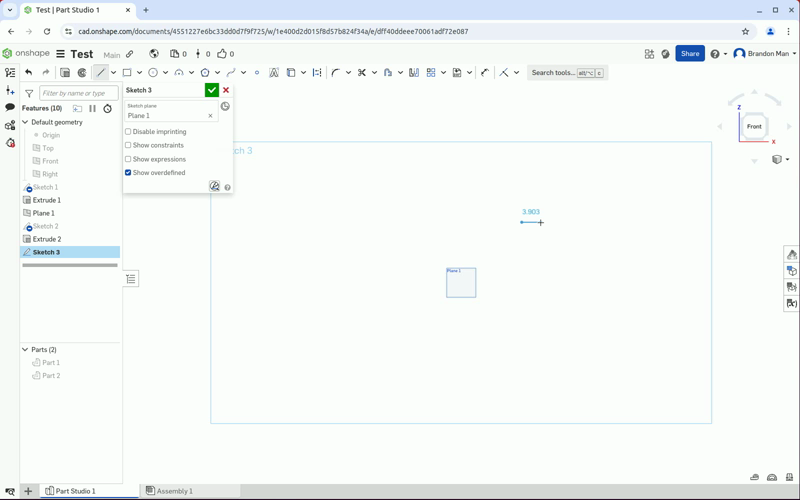
key_down(shift)
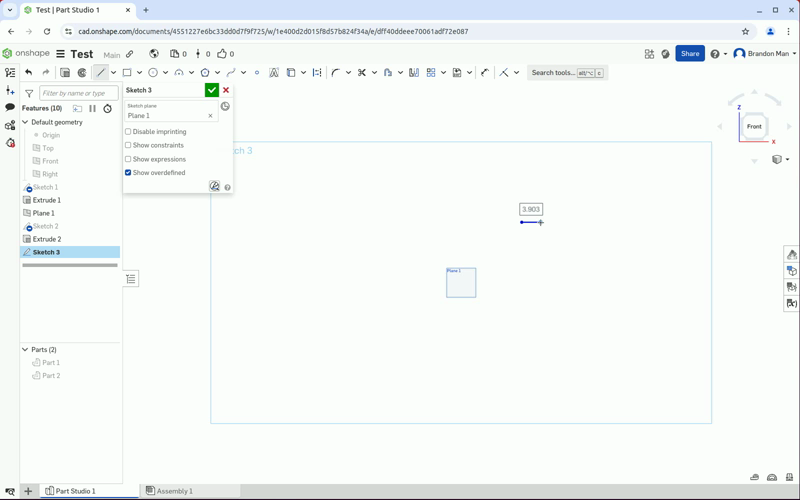
mouse_move(570, 222)
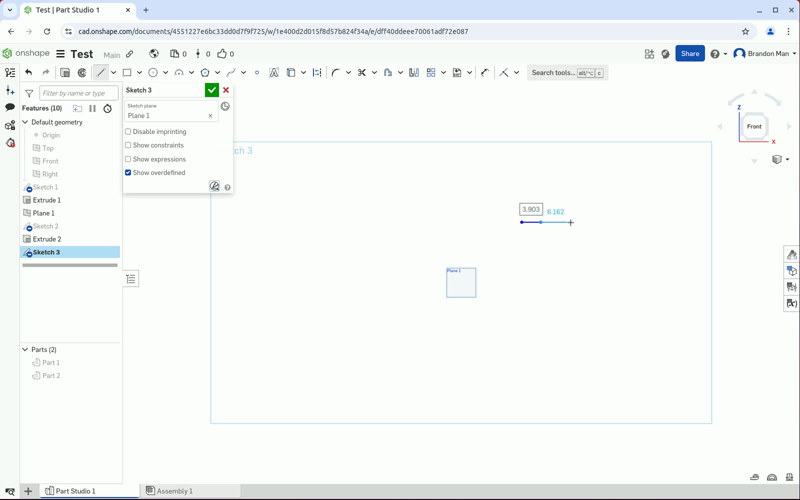
mouse_move(521, 201)
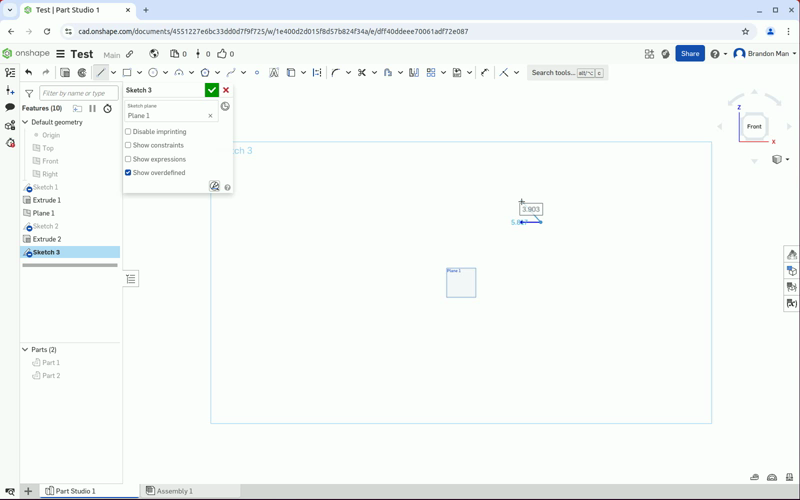
click(521, 201)
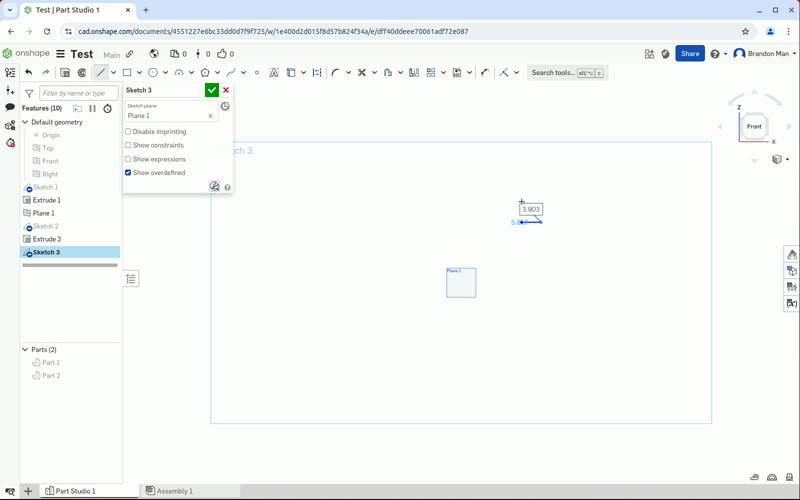
key_up(shift)
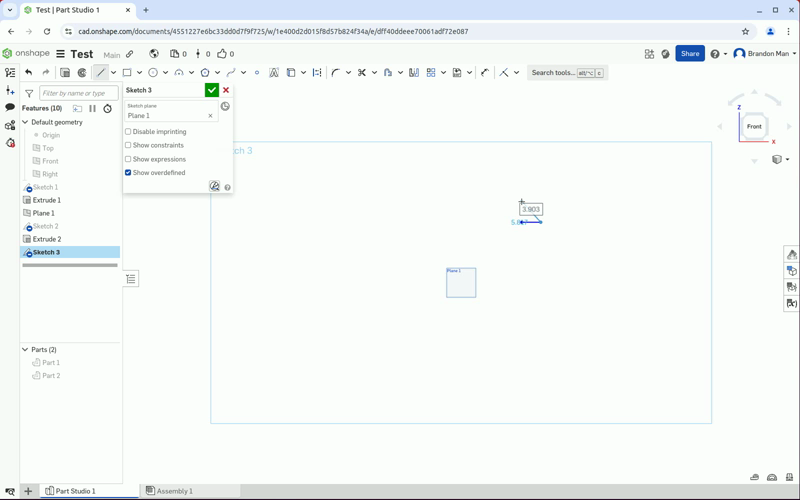
mouse_move(551, 201)
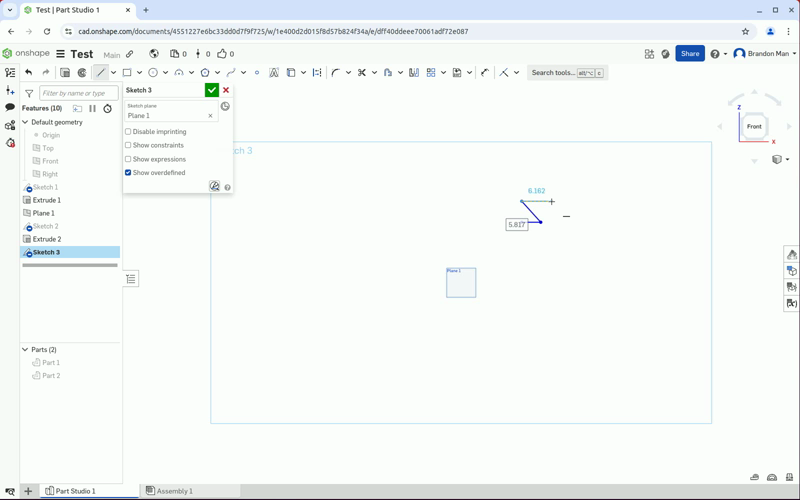
key_down(shift)
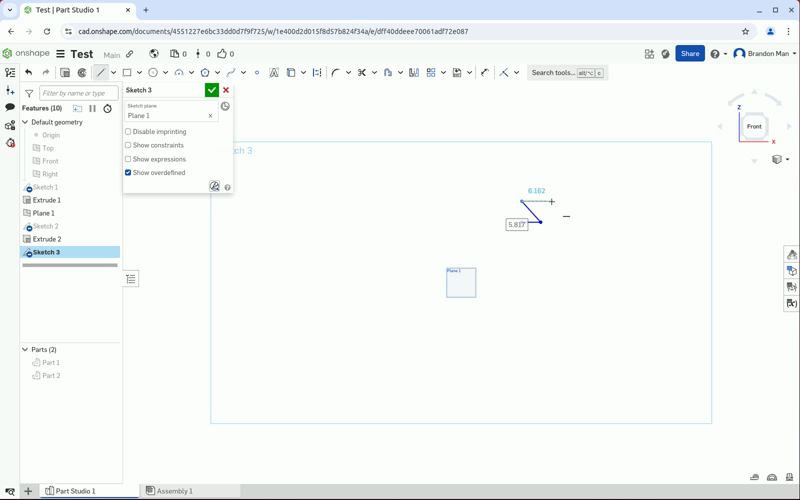
mouse_move(521, 222)
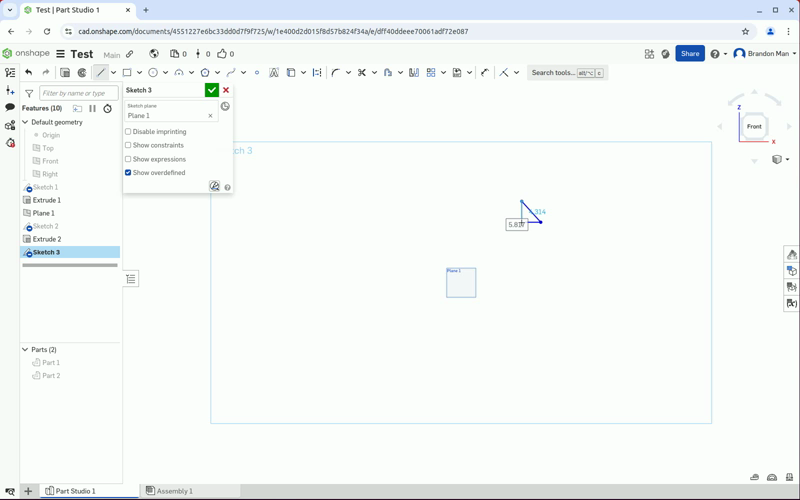
key_up(shift)
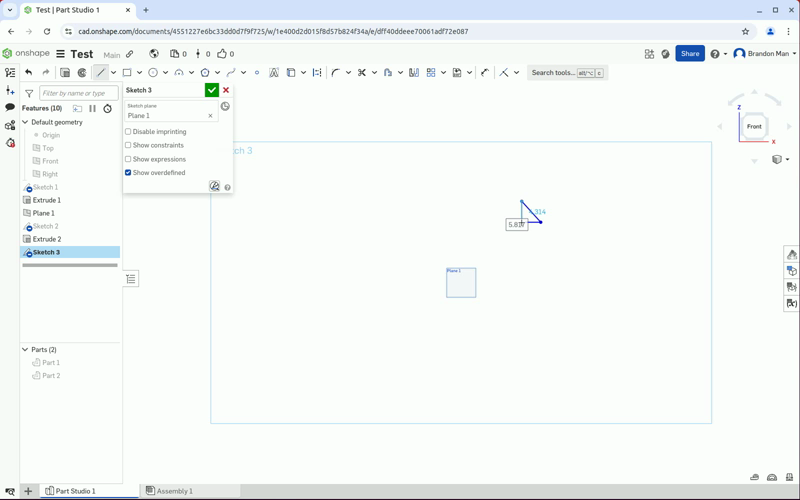
click(521, 222)
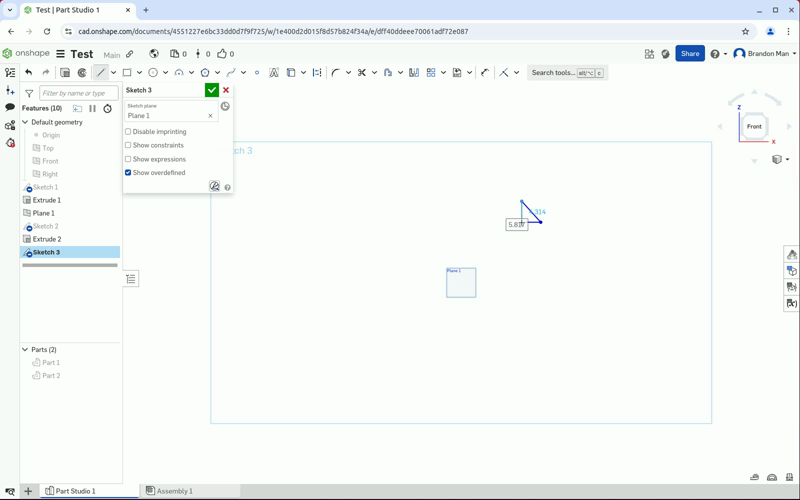
key(esc)
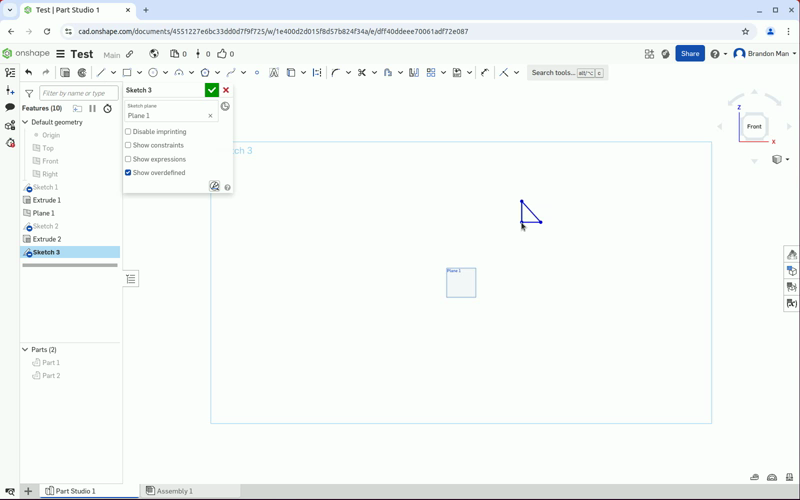
mouse_move(522, 216)
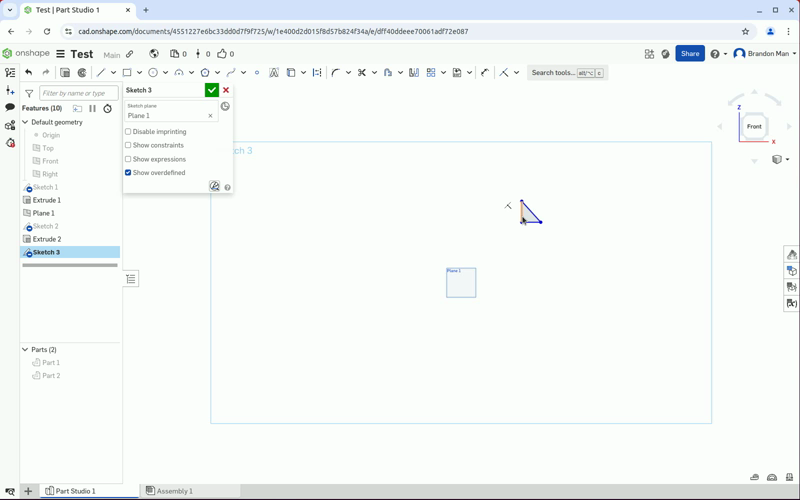
scroll(6)
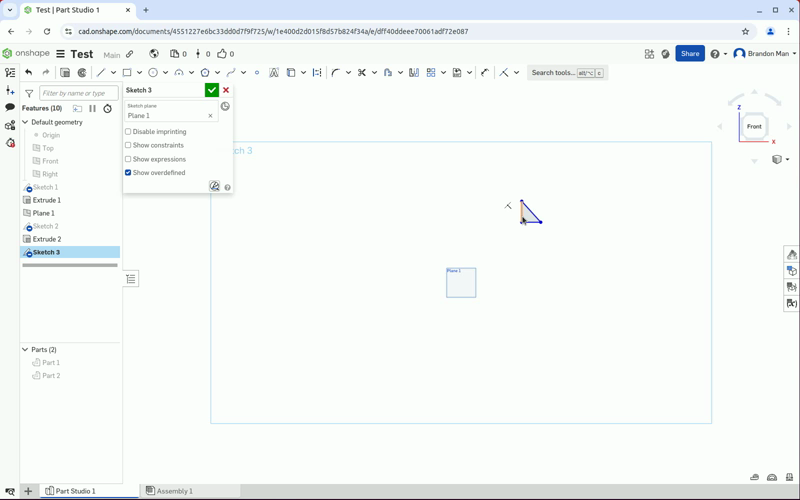
scroll(6)
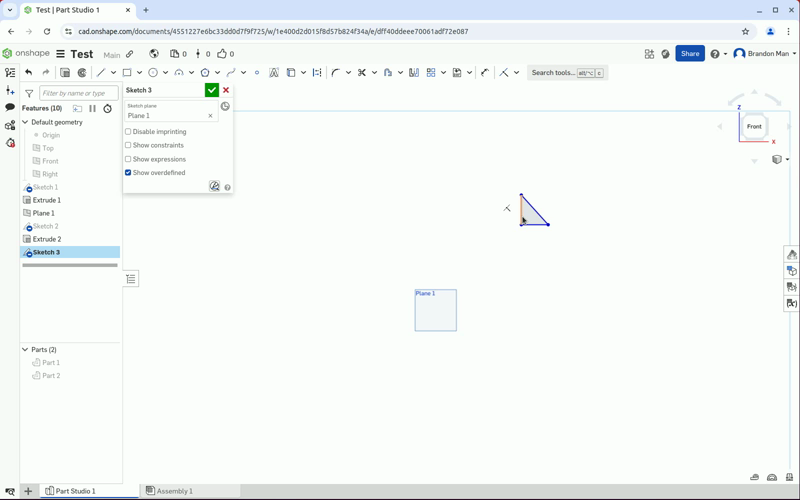
scroll(6)
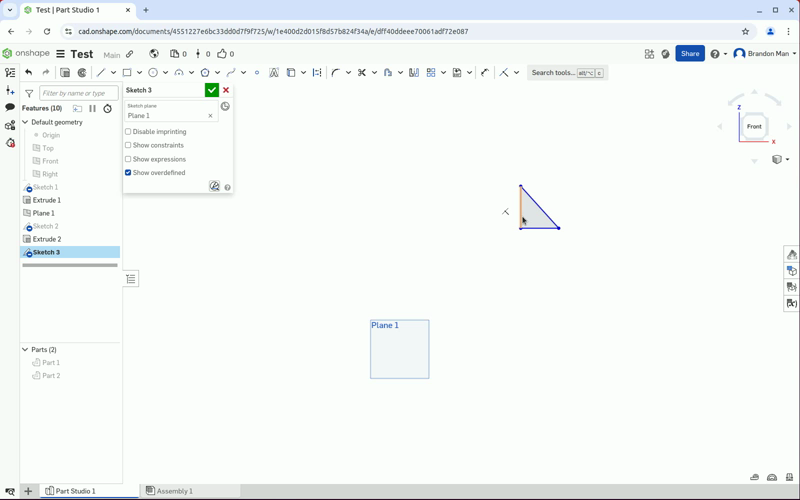
scroll(6)
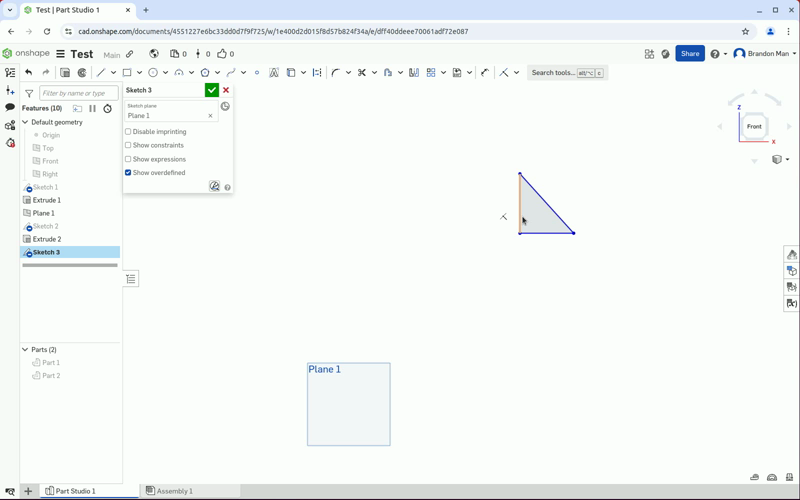
scroll(6)
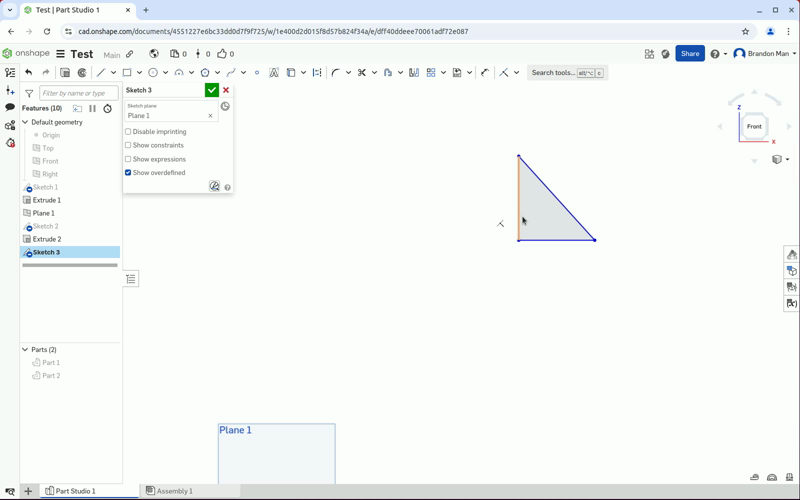
scroll(6)
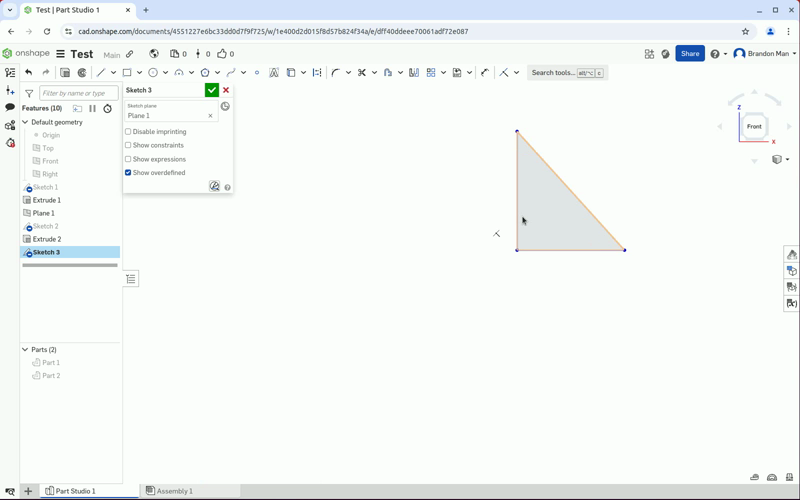
scroll(6)
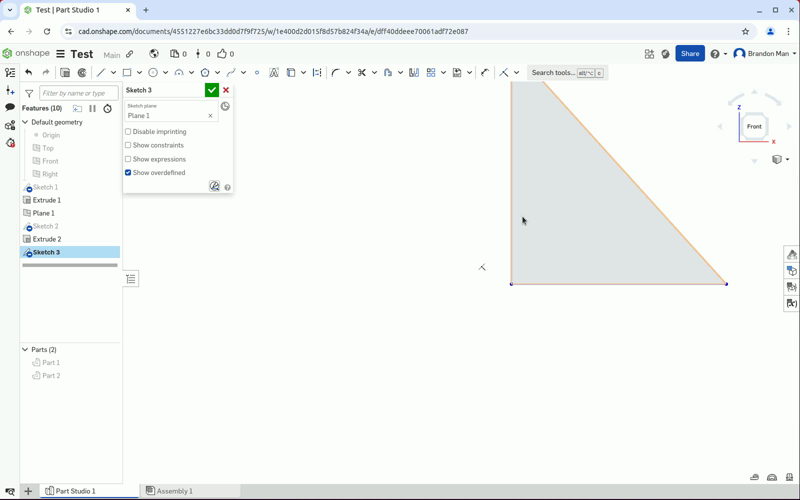
click(522, 216)
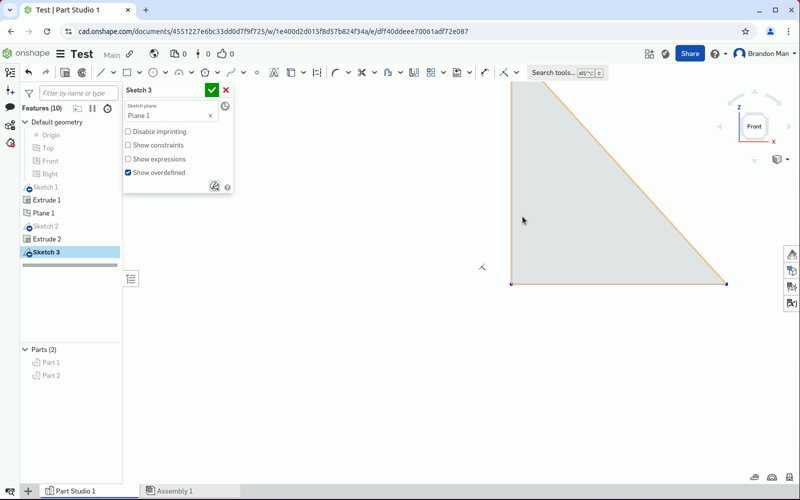
scroll(-6)
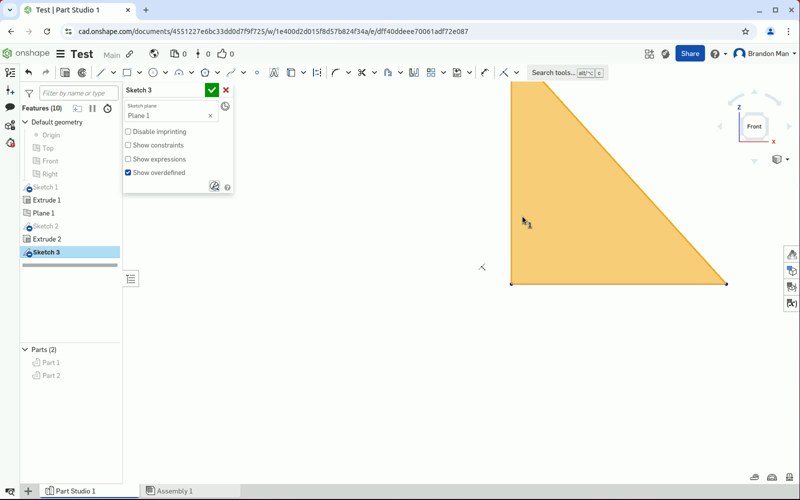
scroll(-6)
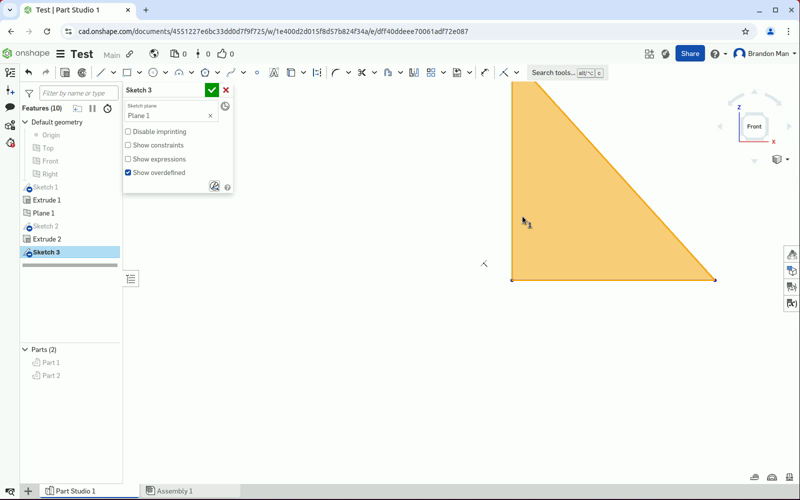
scroll(-6)
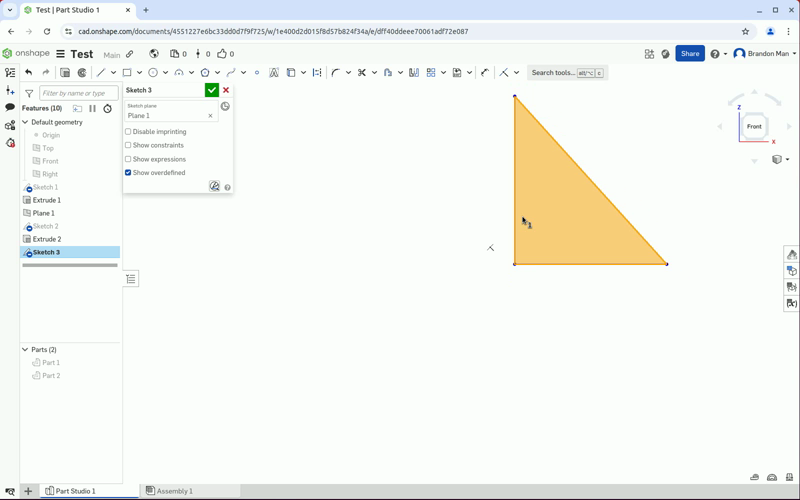
scroll(-6)
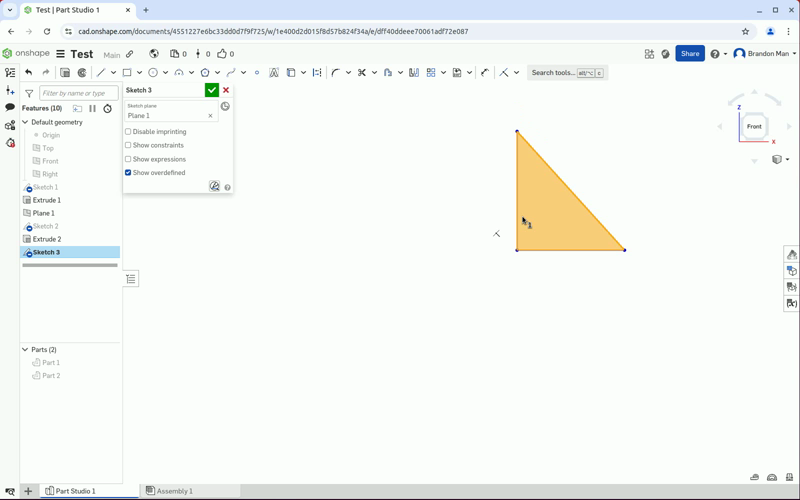
scroll(-6)
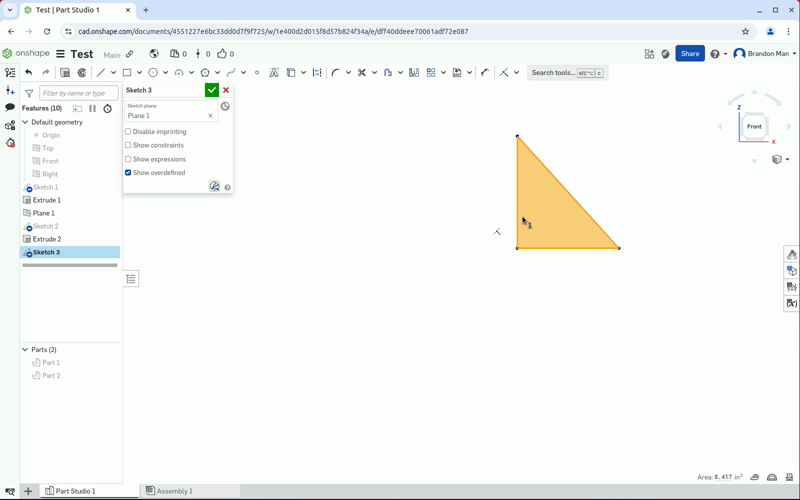
scroll(-6)
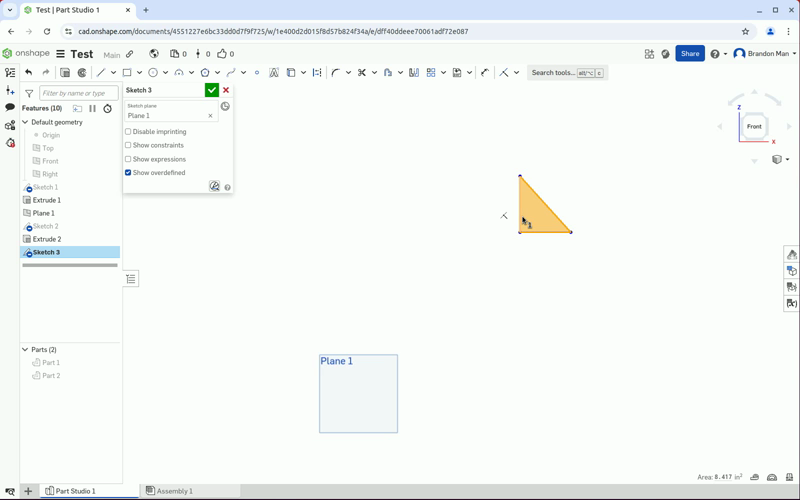
scroll(-6)
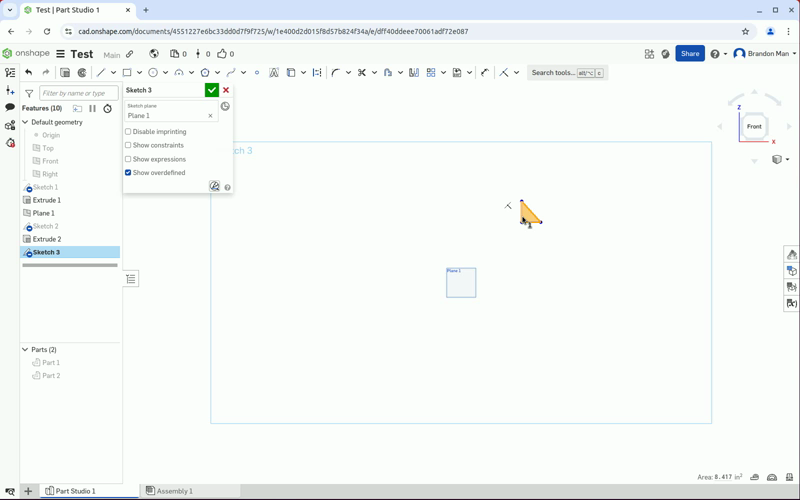
mouse_move(73, 352)
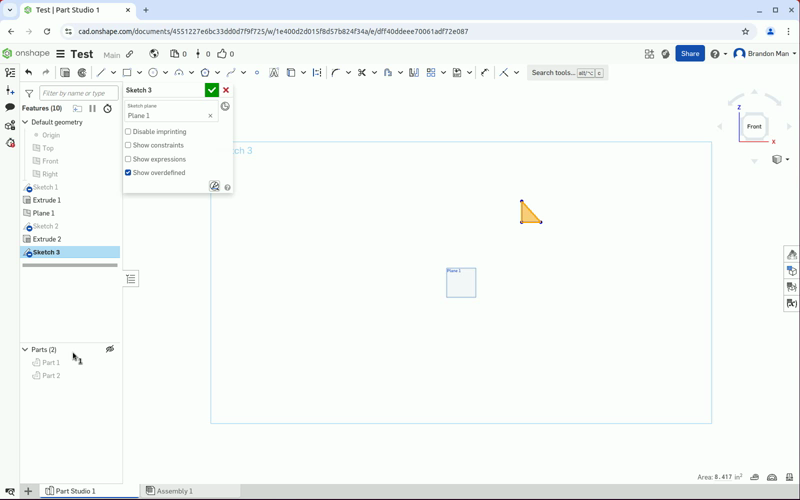
key(shift+y)
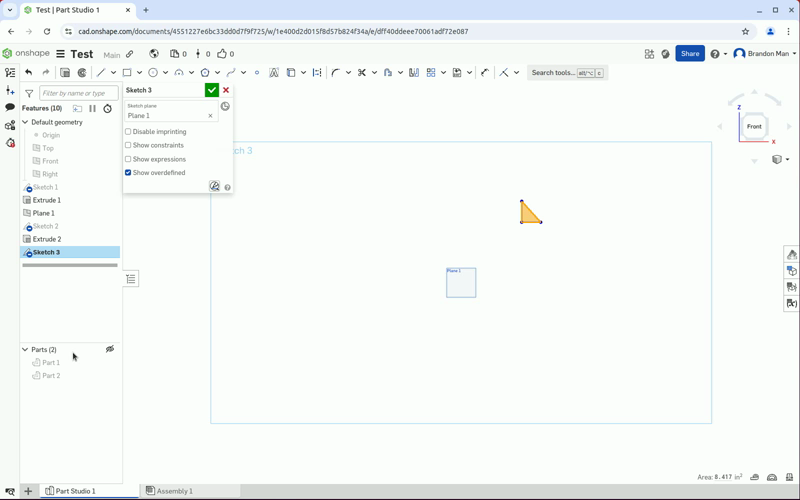
key(shift+e)
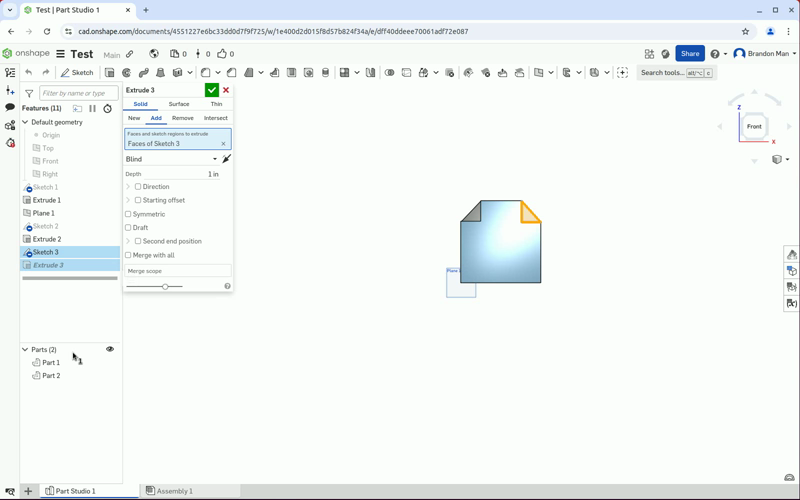
mouse_move(143, 106)
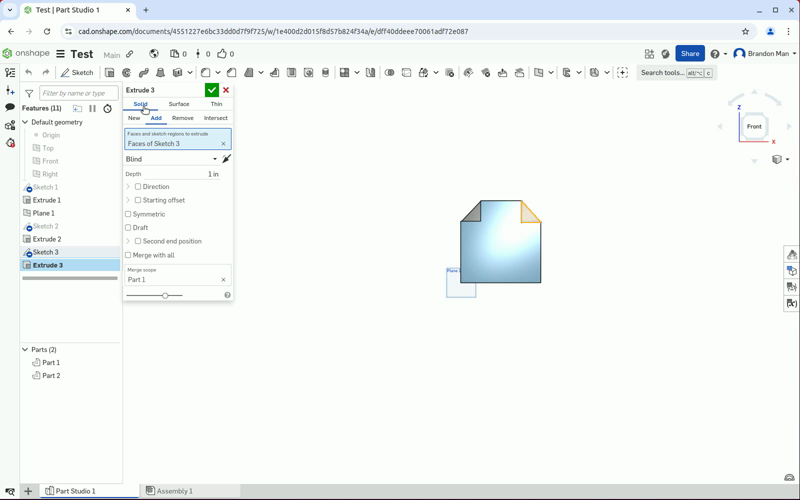
click(143, 106)
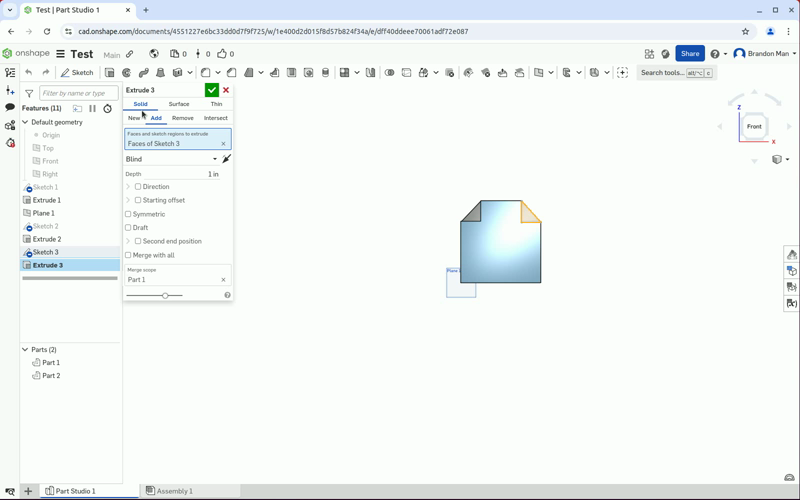
mouse_move(137, 120)
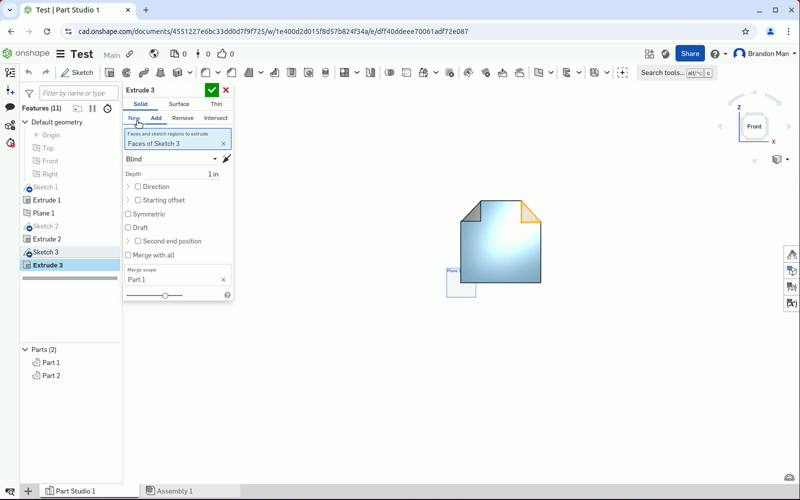
click(137, 120)
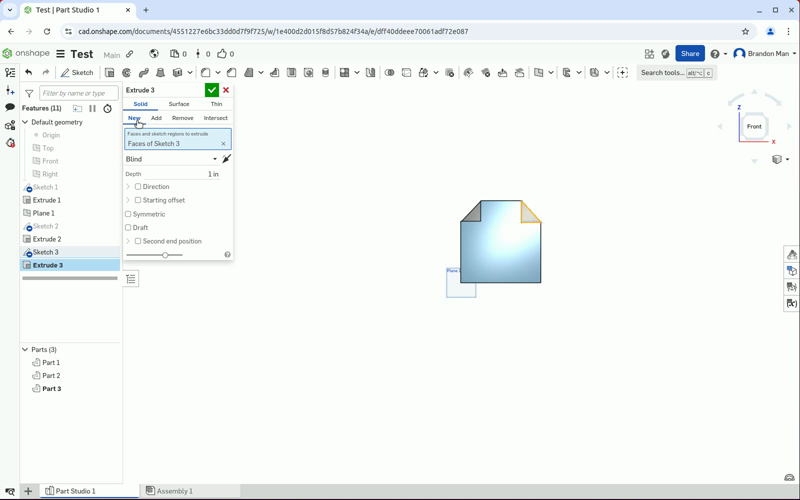
key(tab, 4)
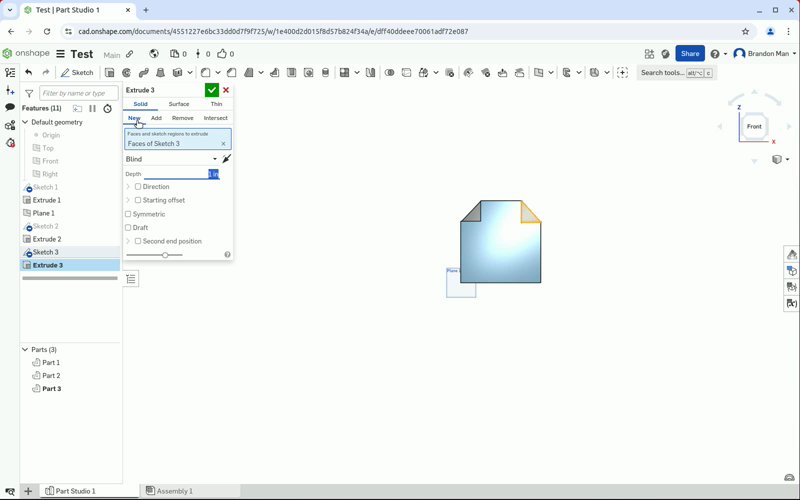
text(-8.425)
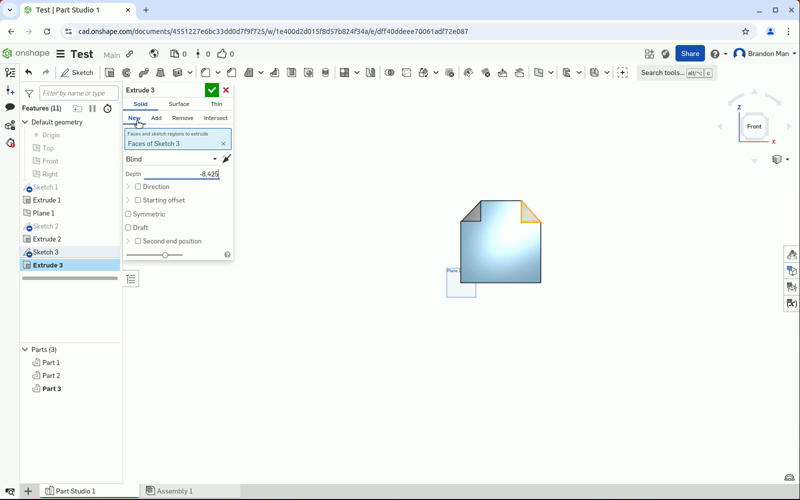
key(enter)
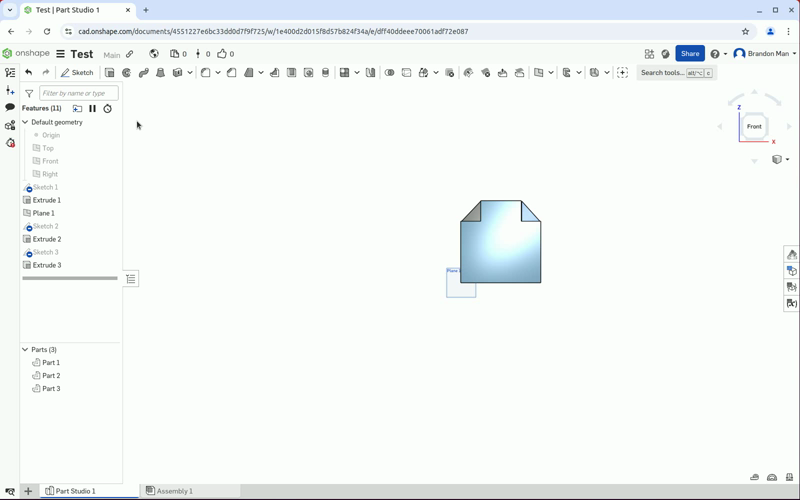
key(shift+h)
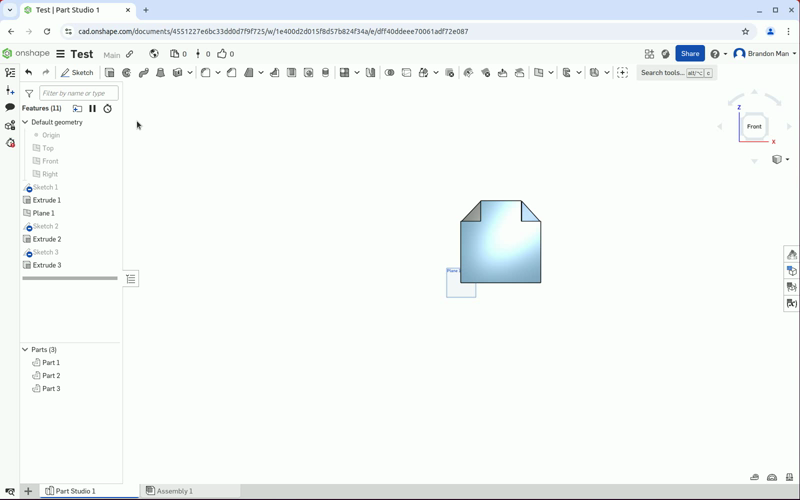
key(shift+h)
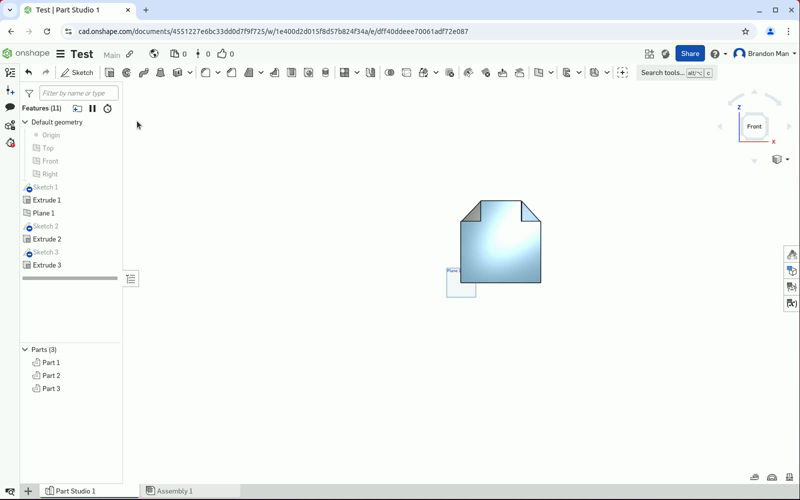
mouse_move(73, 189)
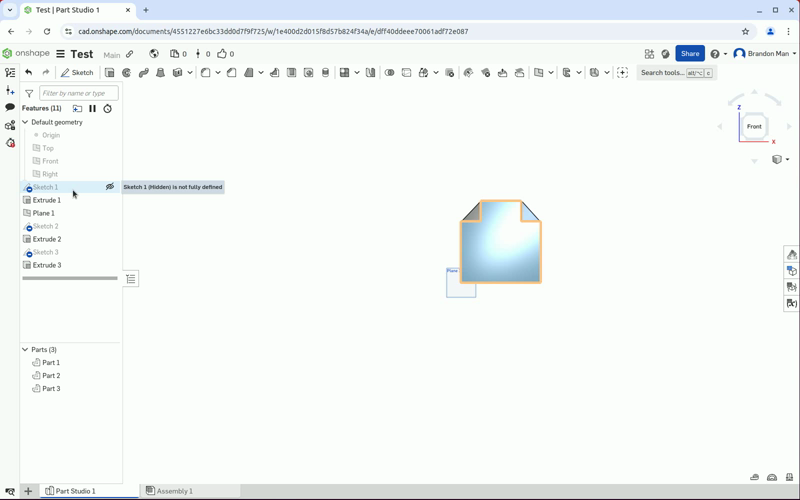
click(73, 189)
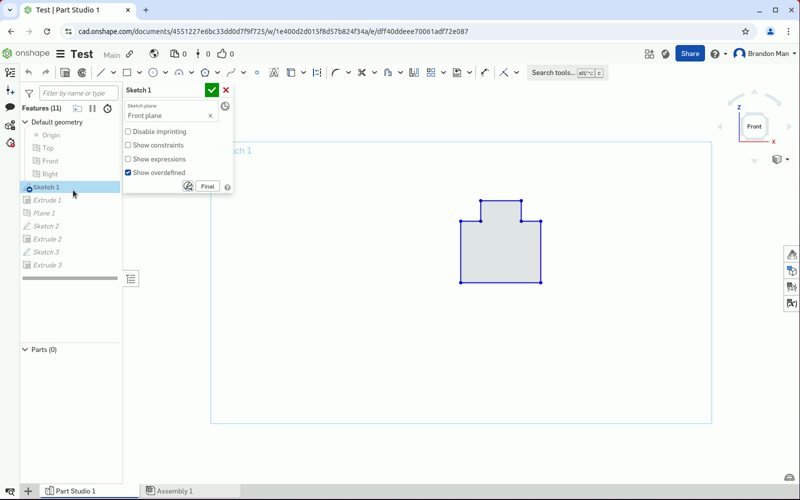
mouse_move(229, 92)
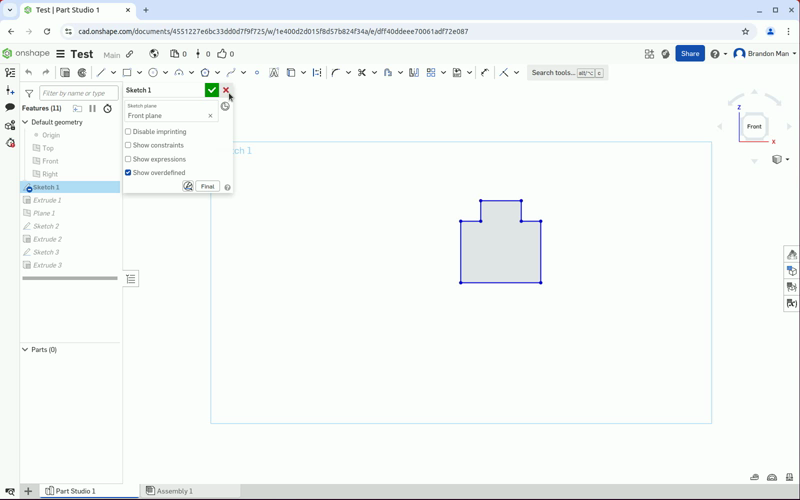
click(229, 92)
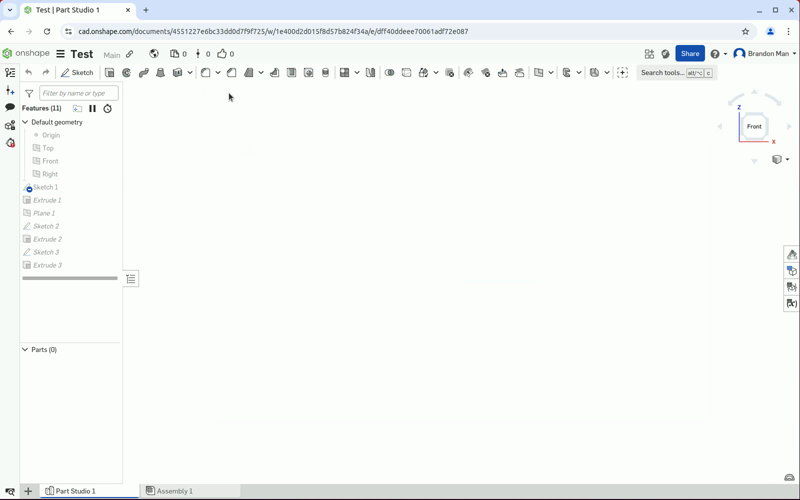
key(shift+s)
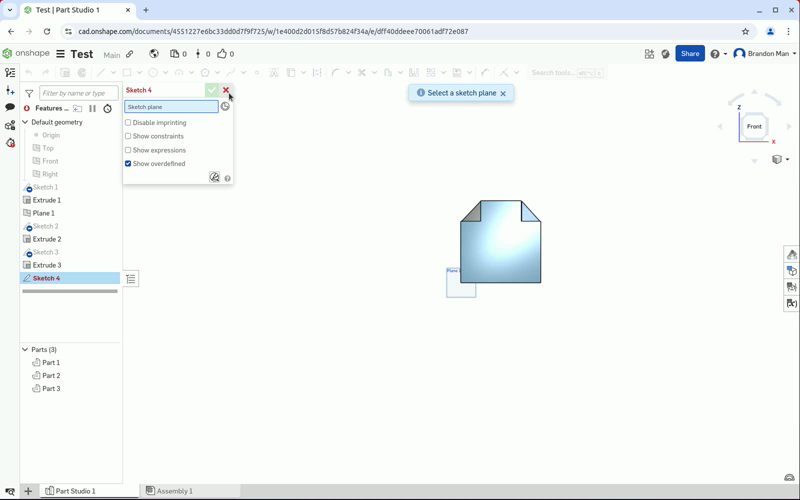
mouse_move(73, 215)
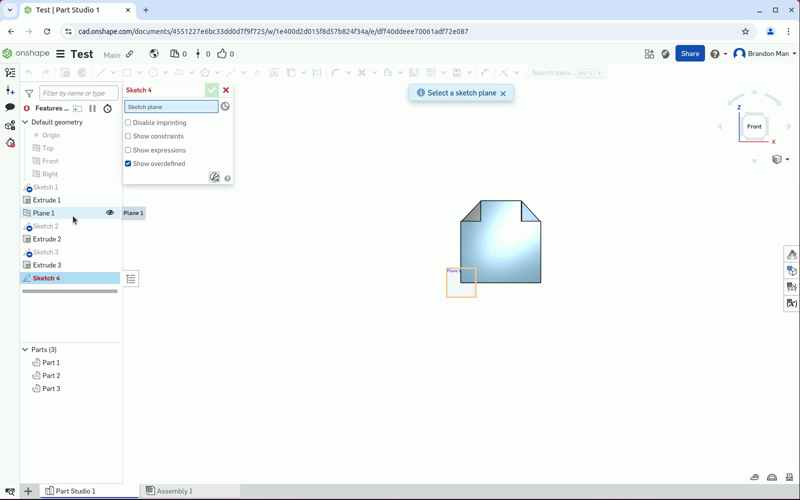
click(73, 215)
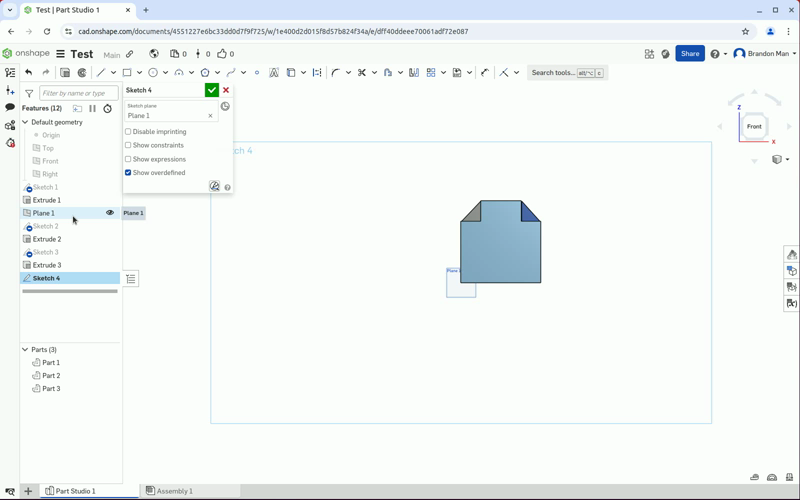
mouse_move(73, 352)
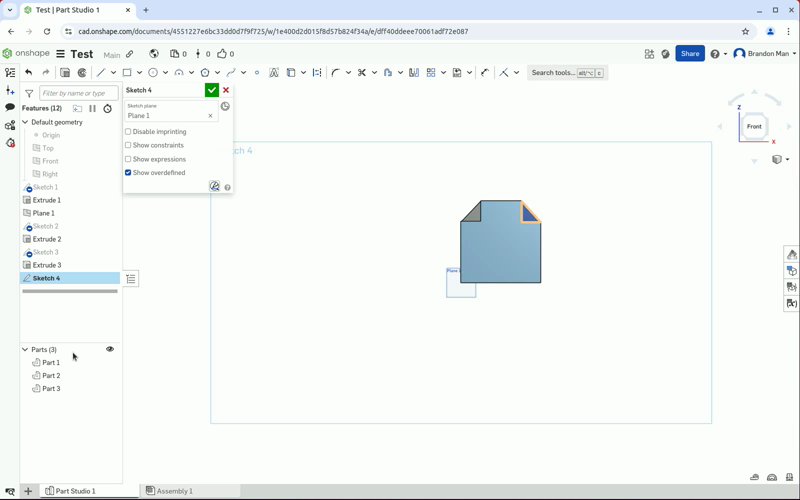
key(y)
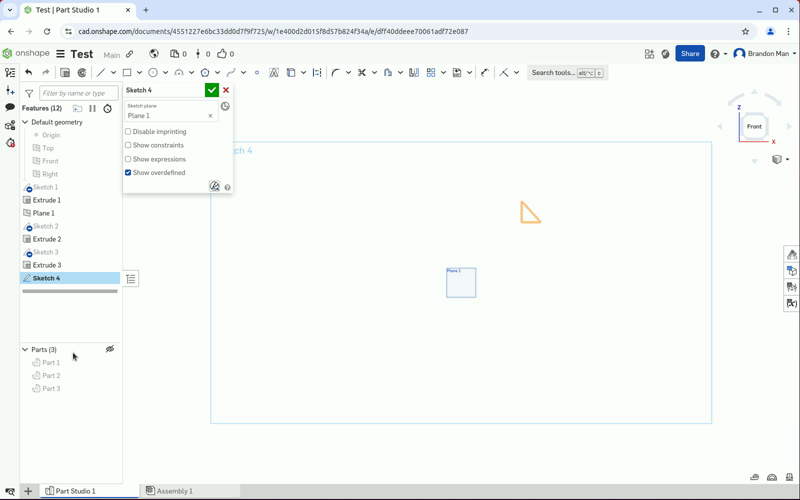
key(l)
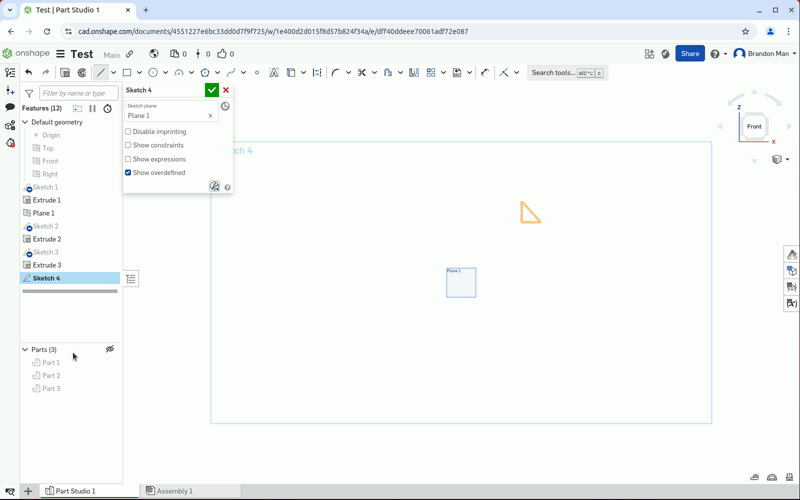
key_down(shift)
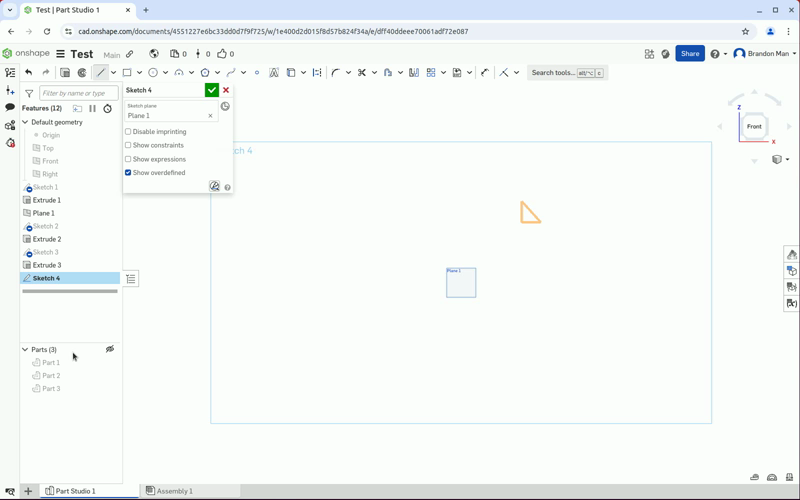
mouse_move(480, 262)
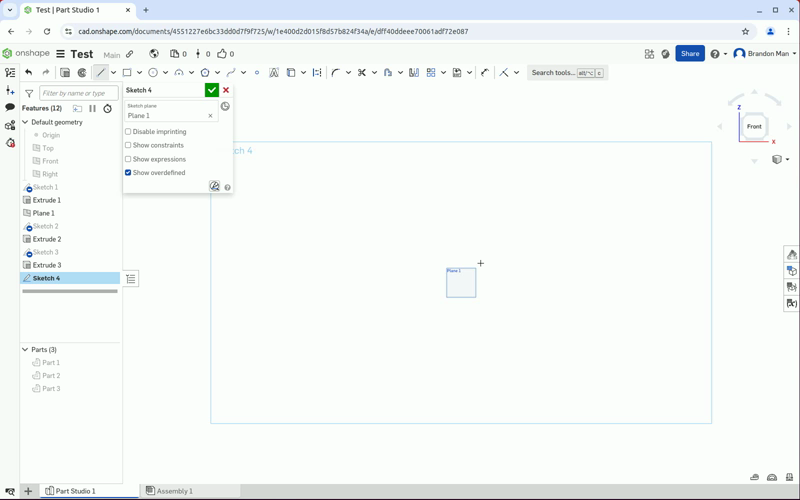
click(480, 262)
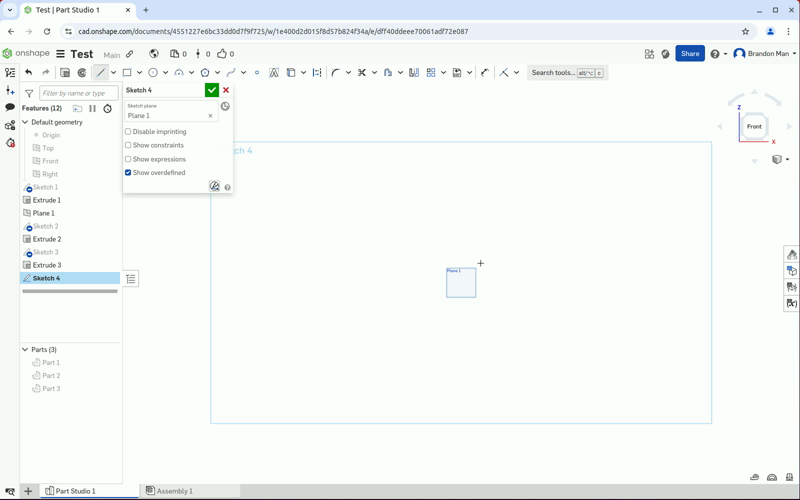
key_up(shift)
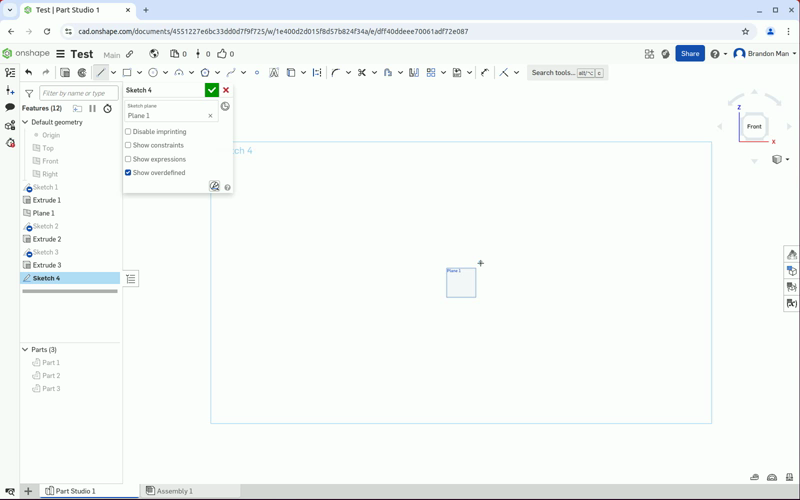
key_down(shift)
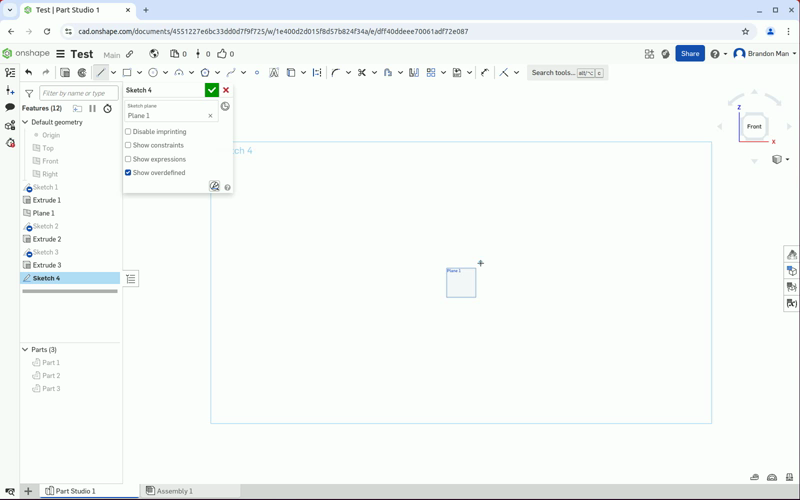
mouse_move(510, 262)
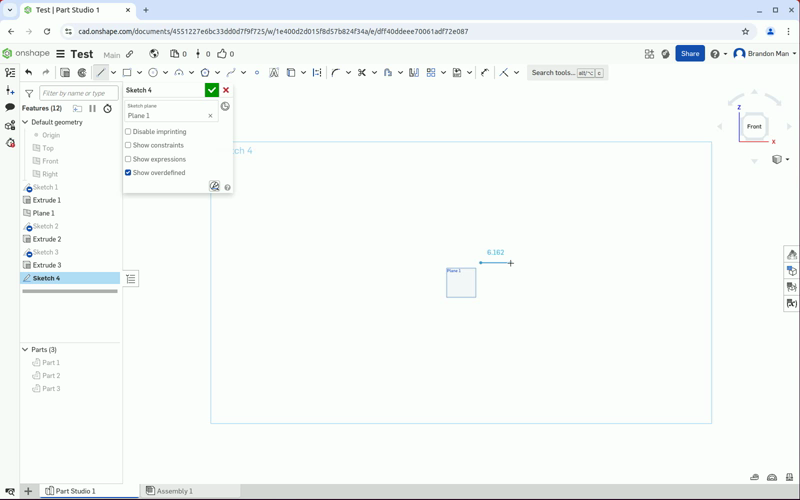
mouse_move(523, 263)
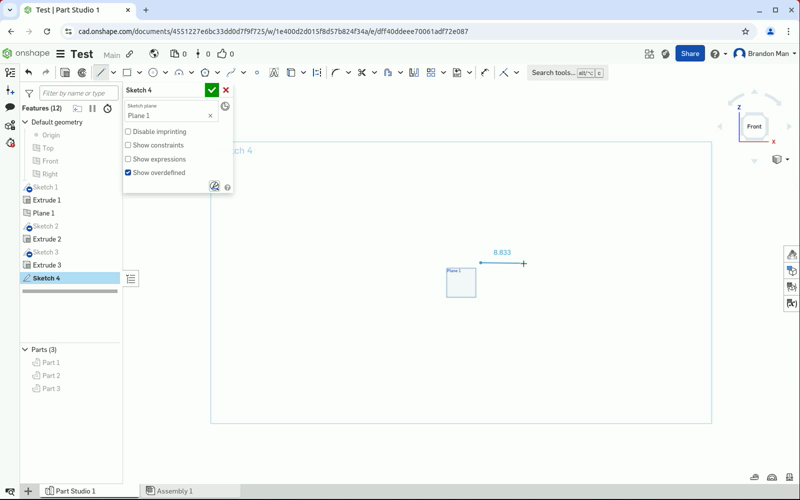
click(523, 263)
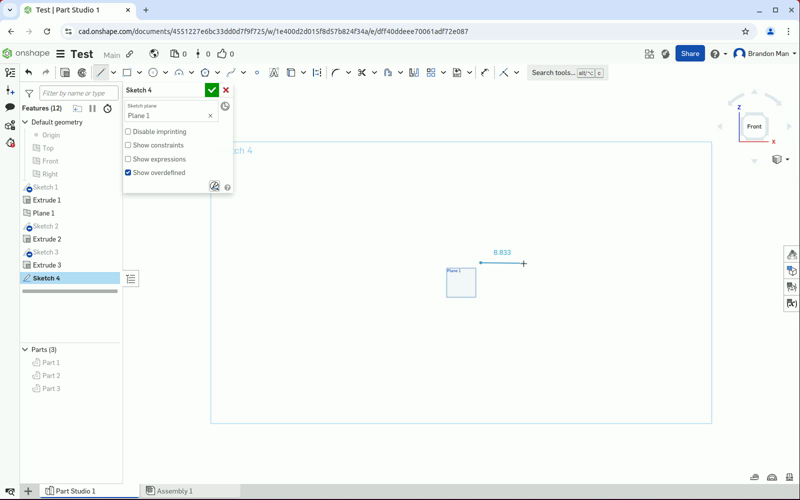
key_up(shift)
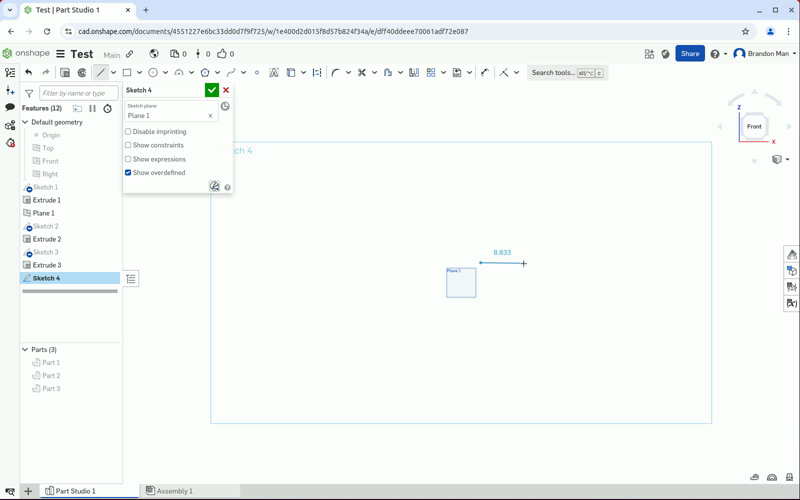
key_down(shift)
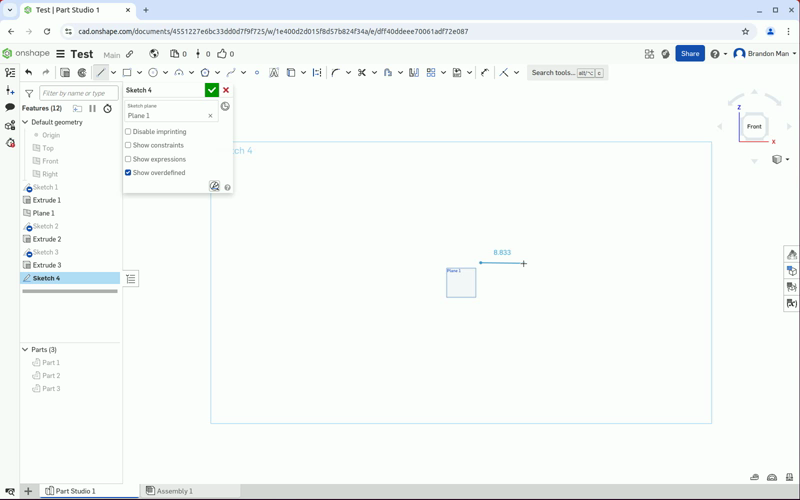
mouse_move(553, 263)
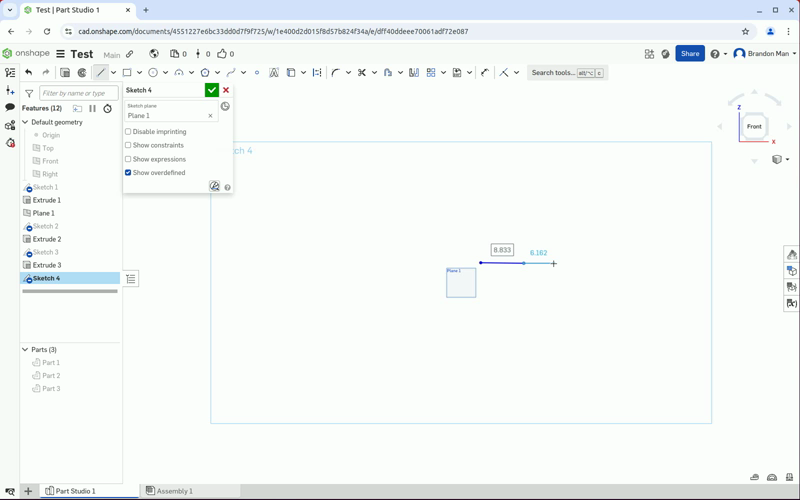
mouse_move(523, 219)
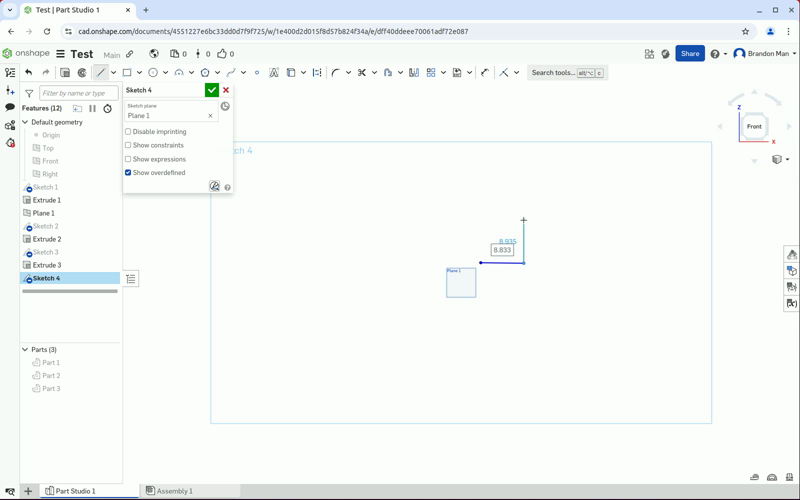
click(523, 219)
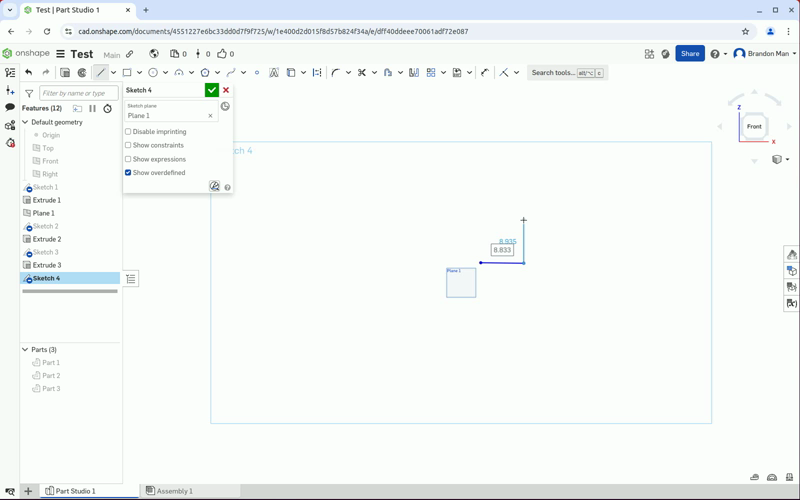
key_up(shift)
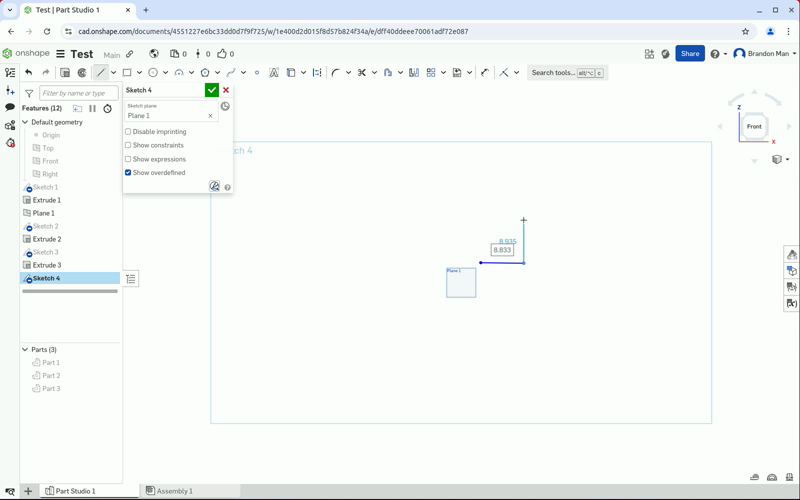
key_down(shift)
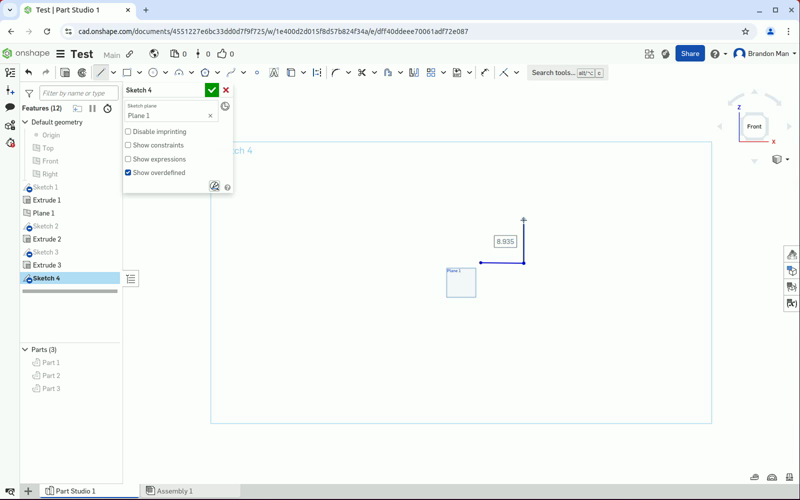
mouse_move(553, 219)
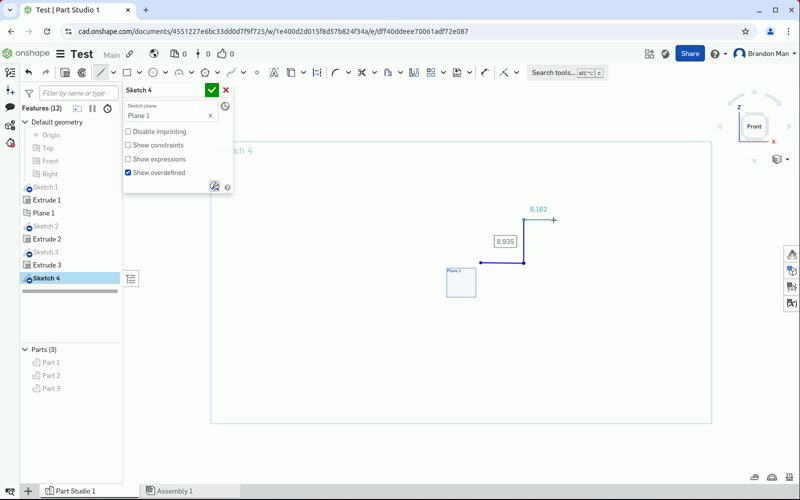
mouse_move(480, 219)
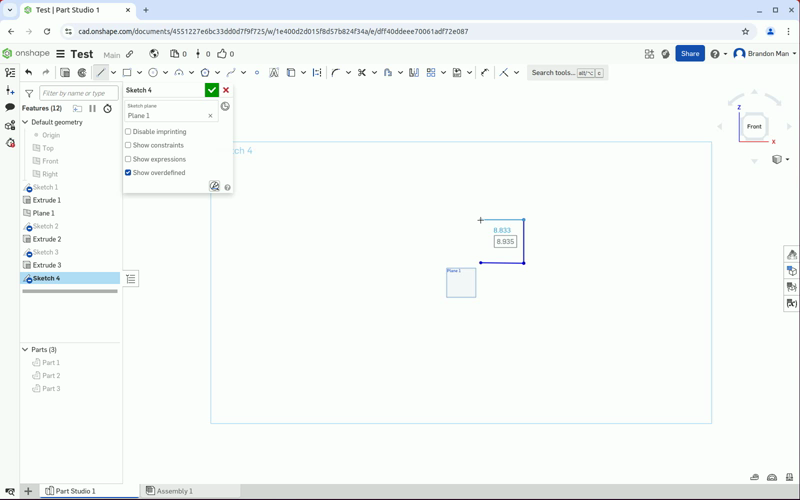
click(480, 219)
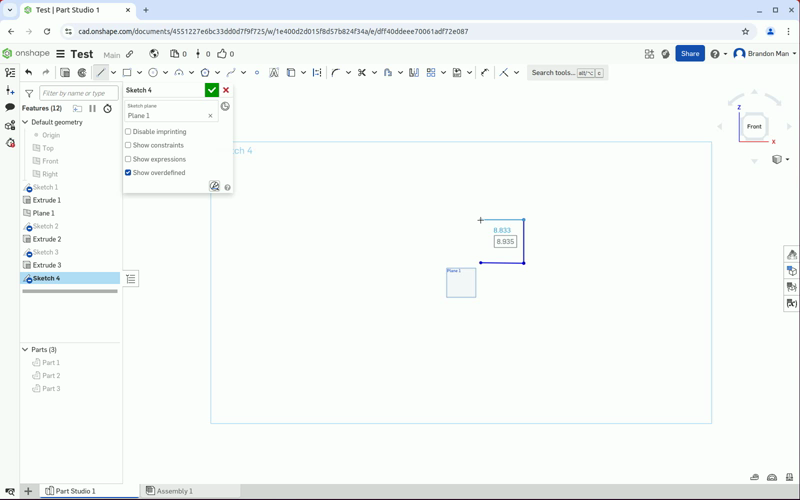
key_up(shift)
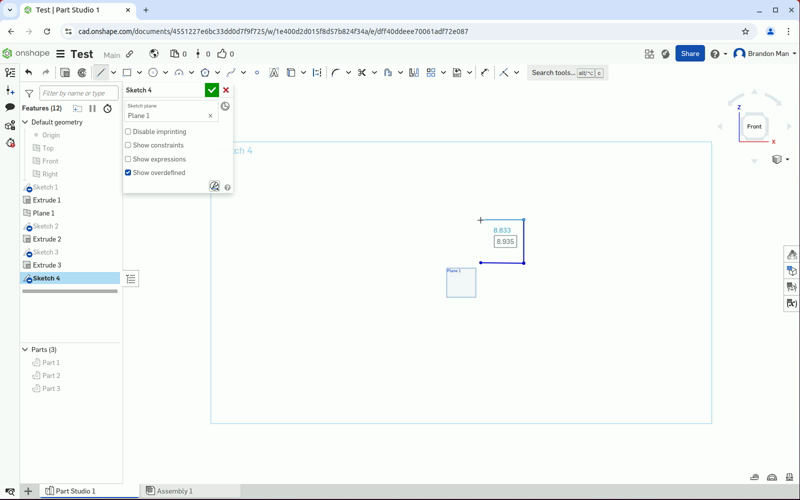
mouse_move(510, 219)
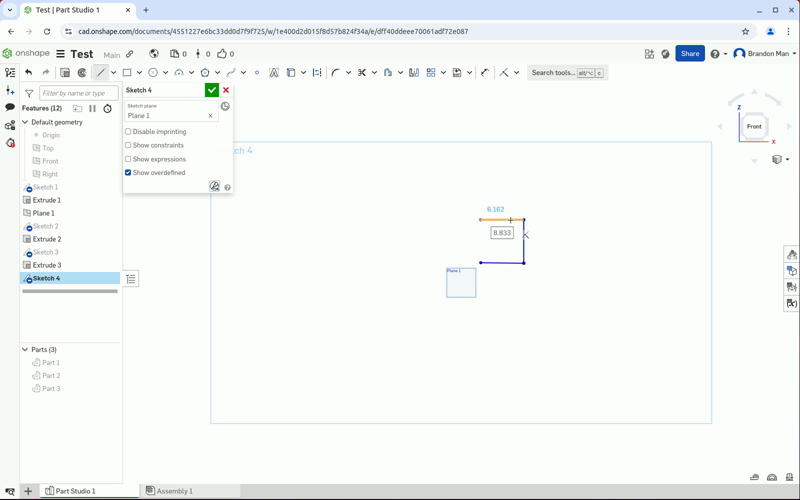
key_down(shift)
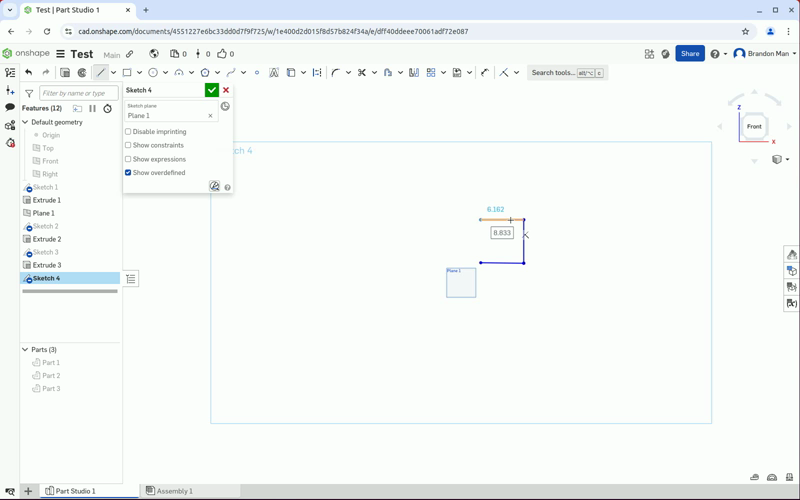
mouse_move(480, 262)
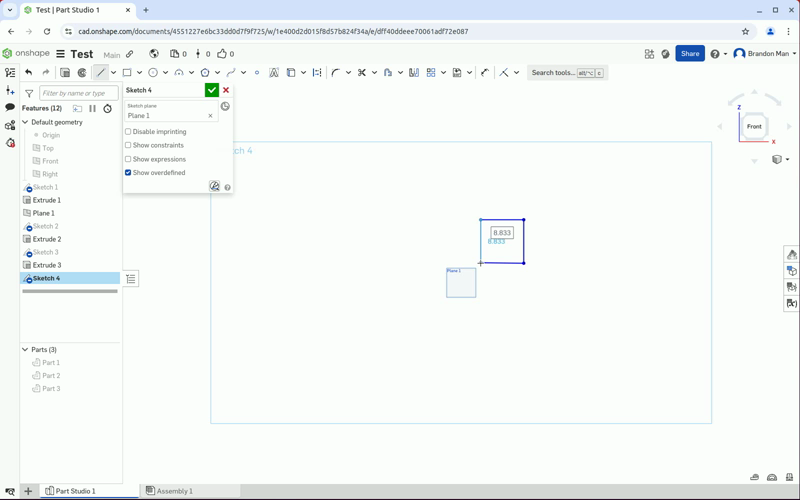
key_up(shift)
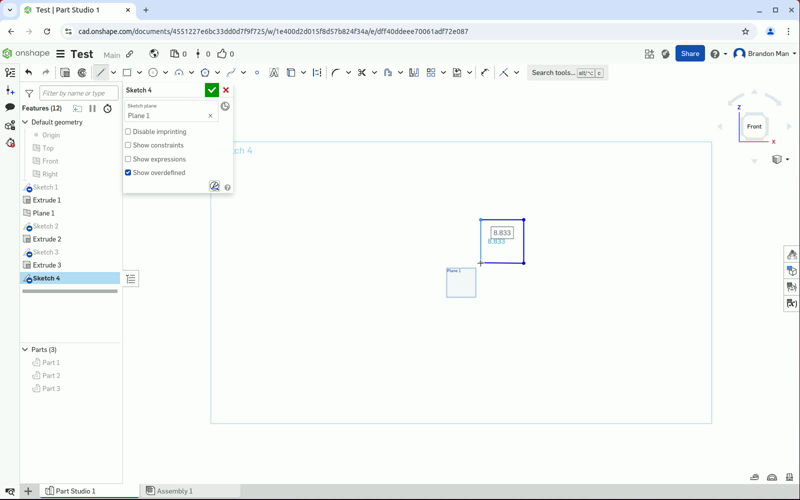
click(480, 262)
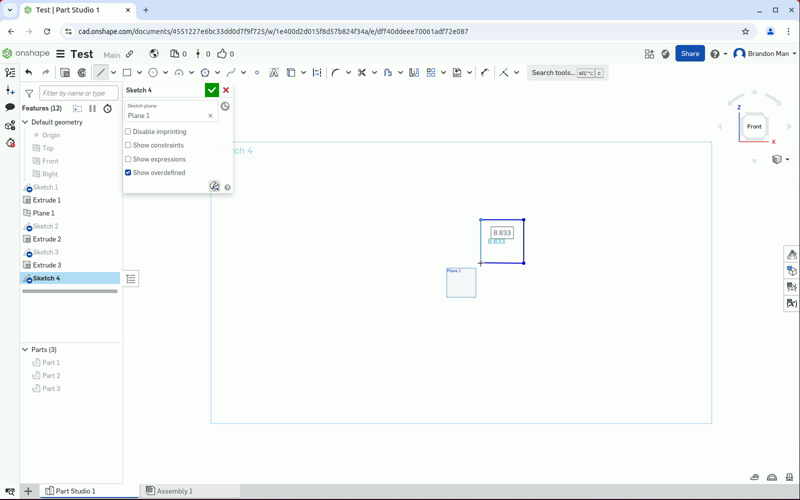
key(esc)
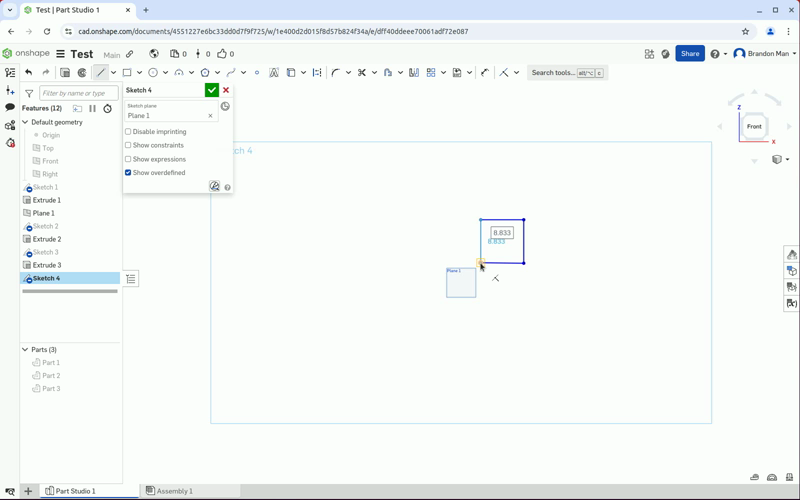
mouse_move(513, 237)
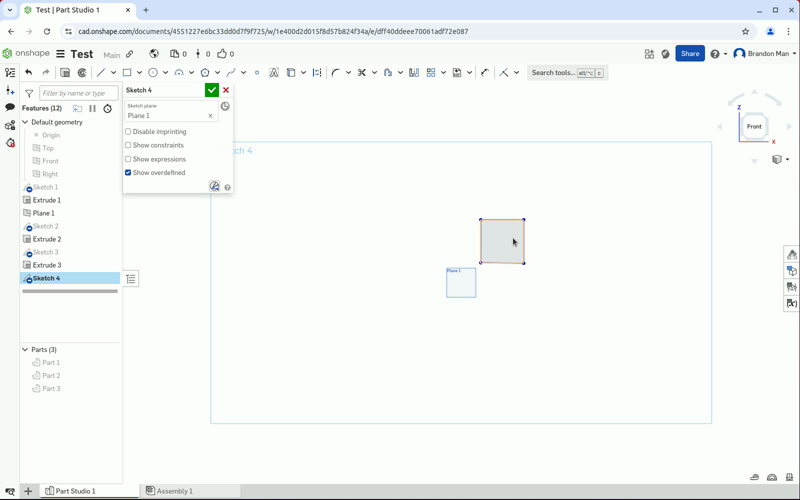
click(513, 237)
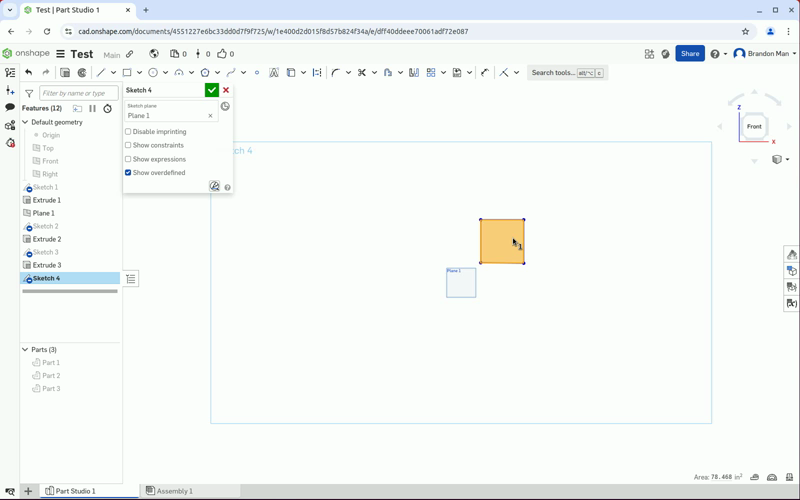
mouse_move(73, 352)
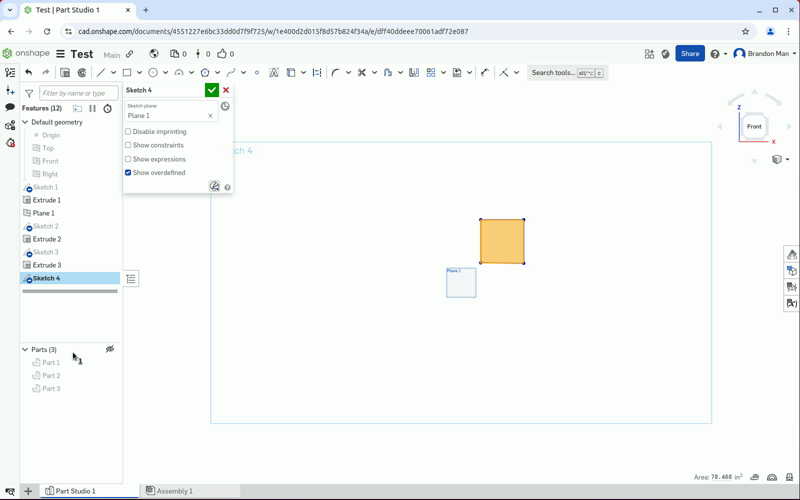
key(shift+y)
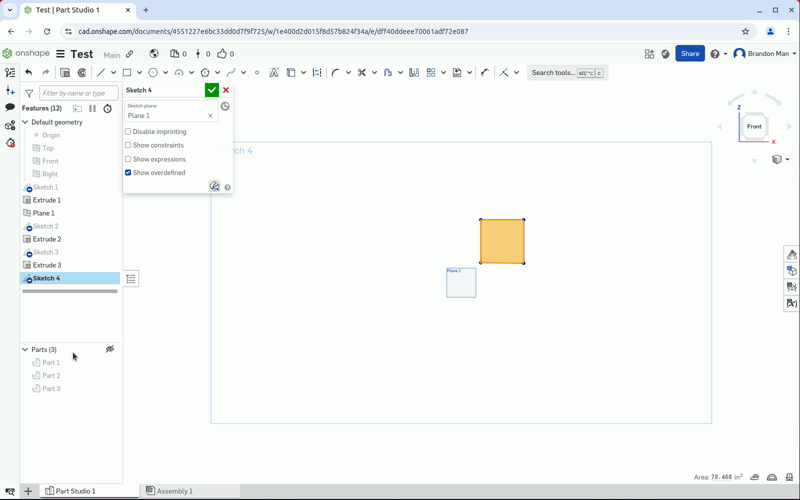
key(shift+e)
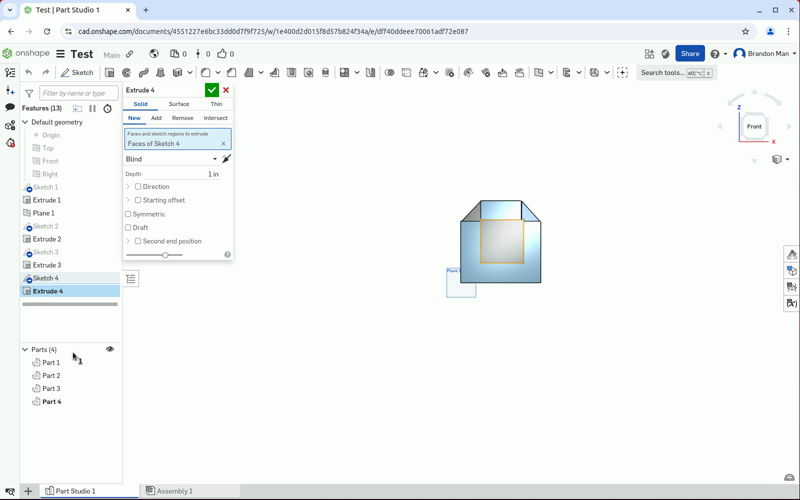
mouse_move(143, 106)
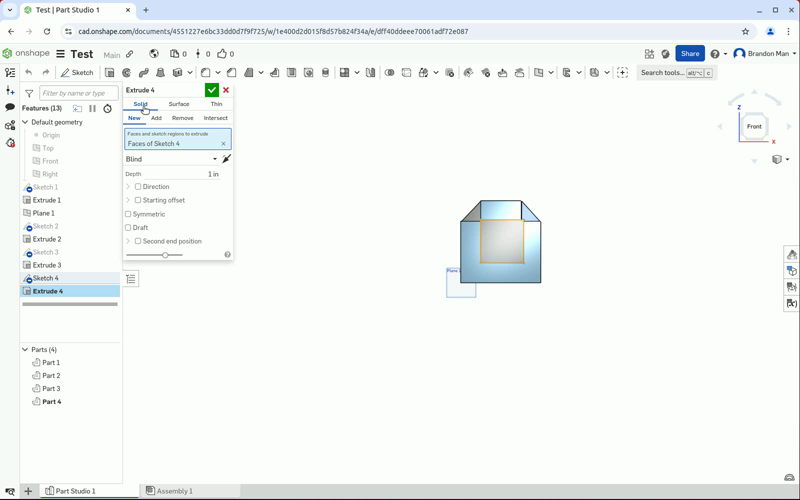
click(143, 106)
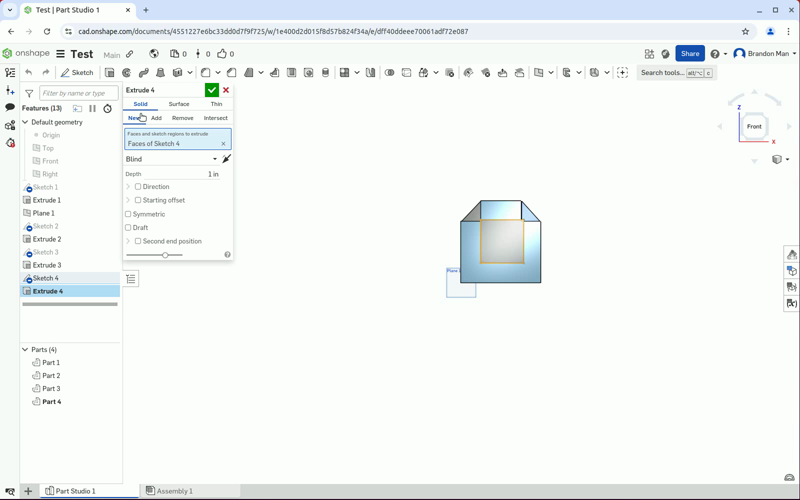
mouse_move(137, 120)
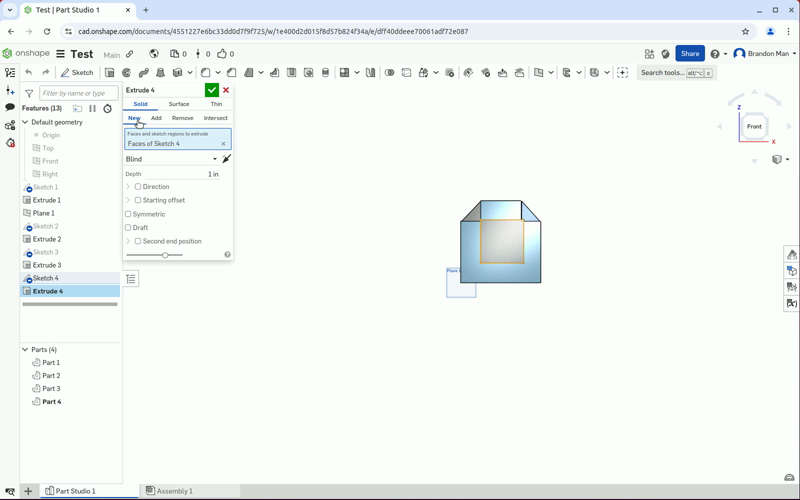
click(137, 120)
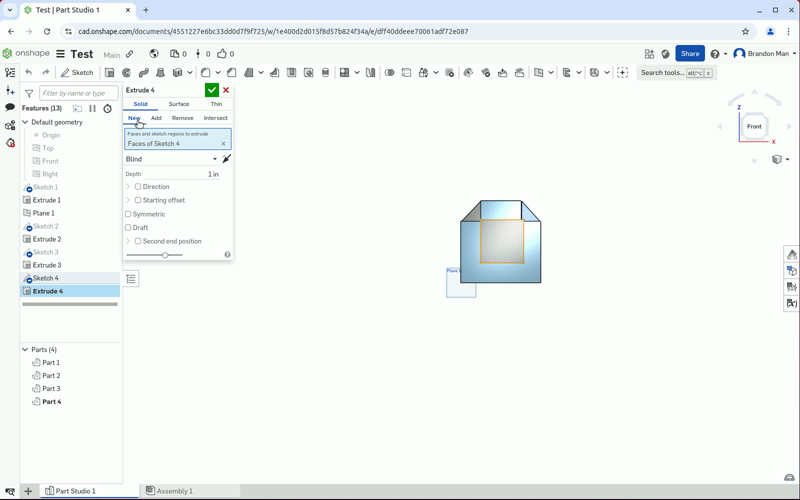
key(tab, 4)
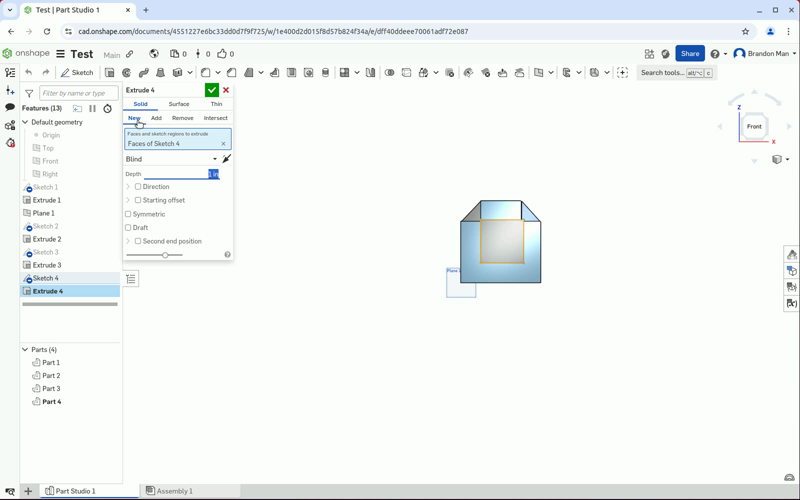
text(8.425)
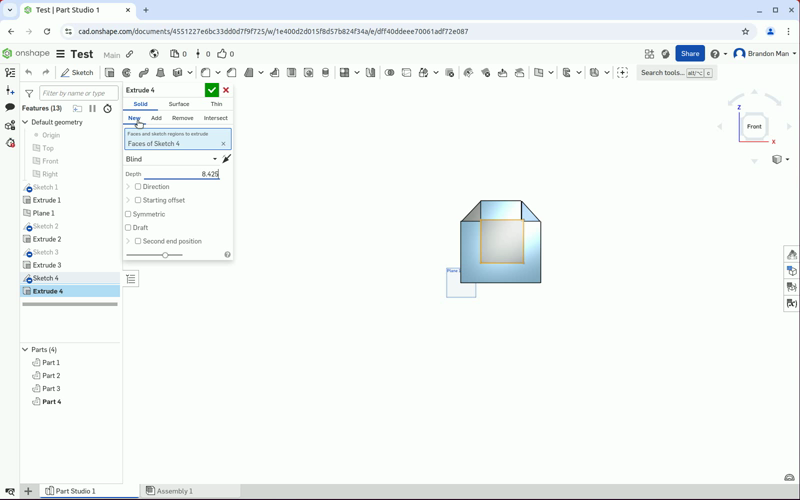
key(enter)
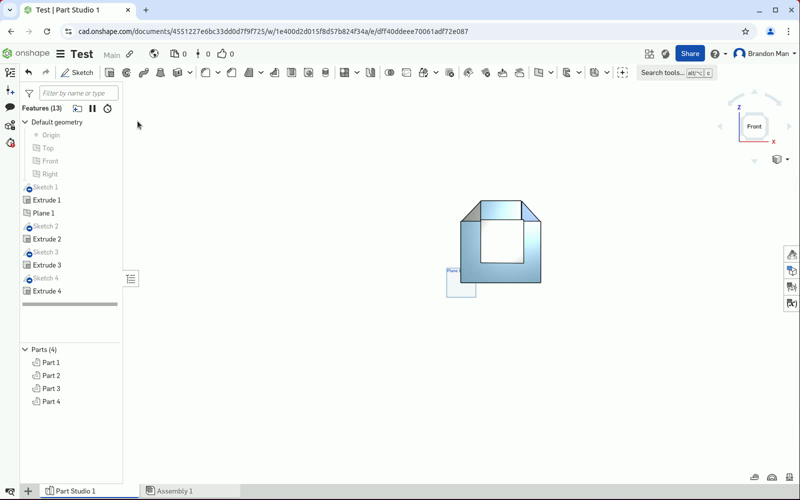
key(shift+h)
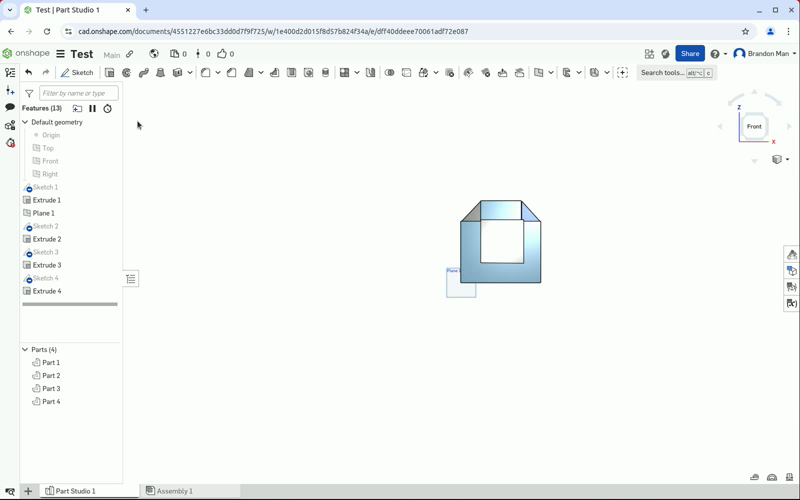
key(shift+h)
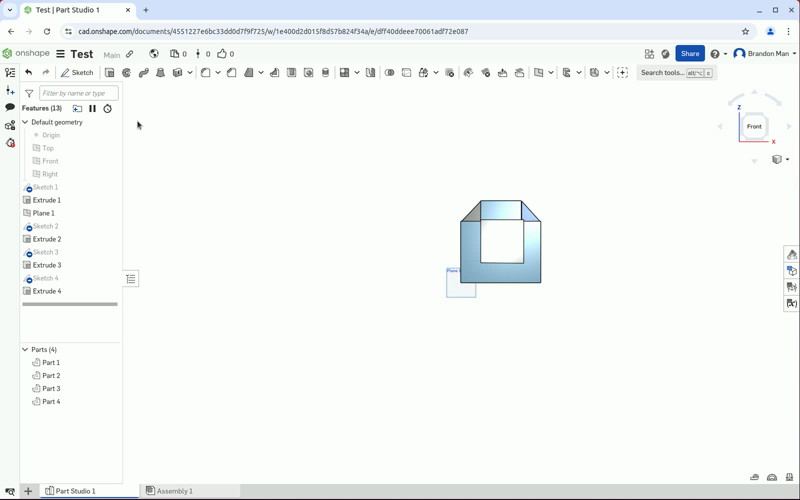
mouse_move(73, 189)
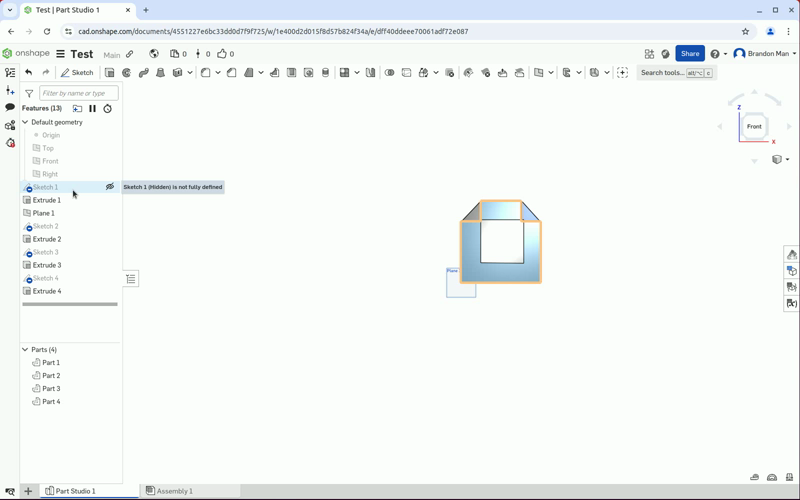
click(73, 189)
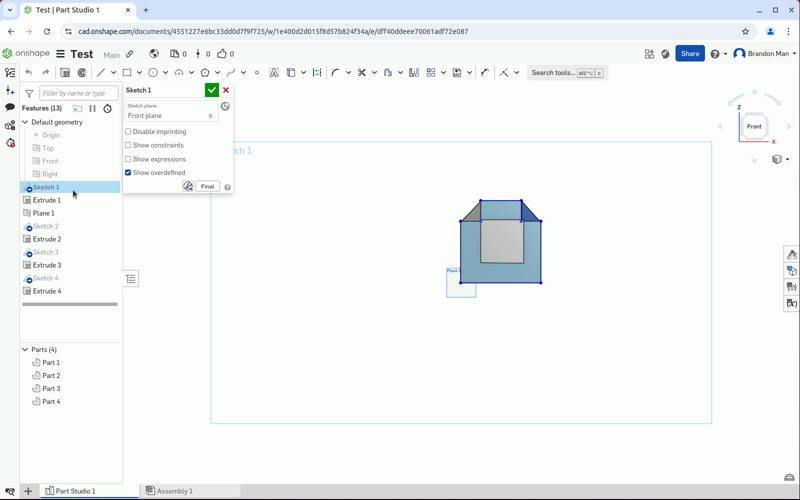
mouse_move(229, 92)
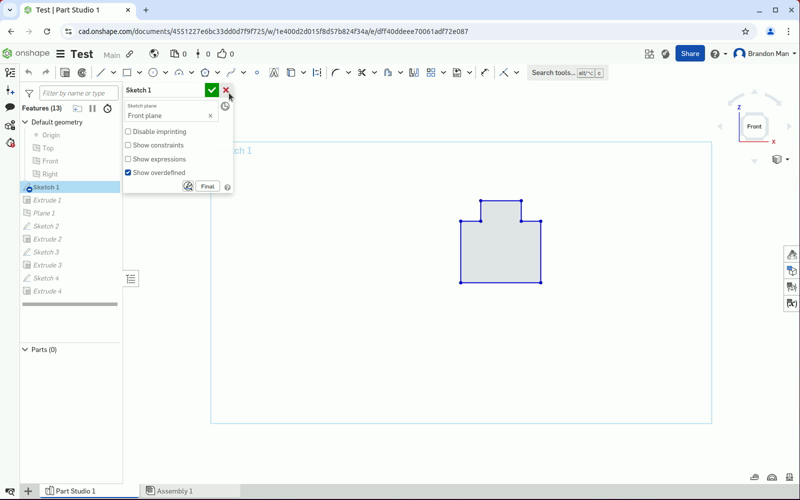
click(229, 92)
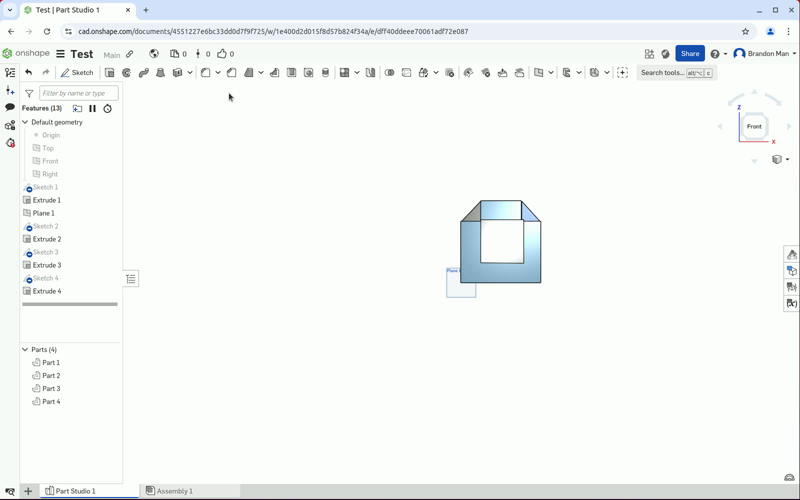
mouse_move(73, 352)
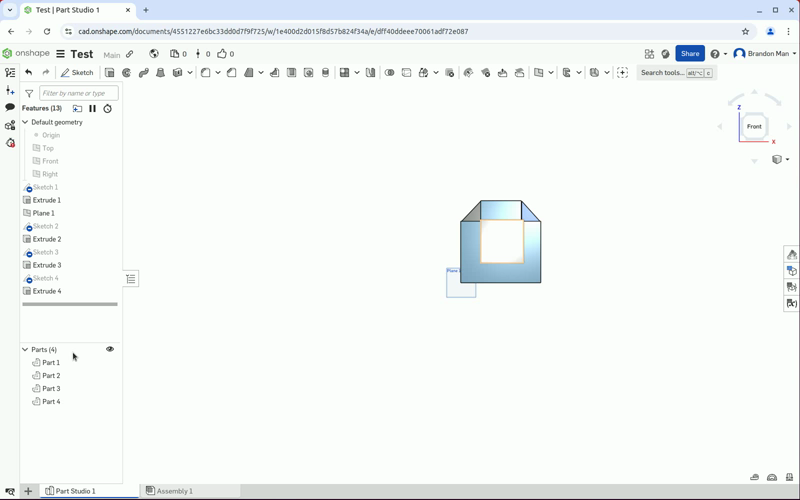
key(y)
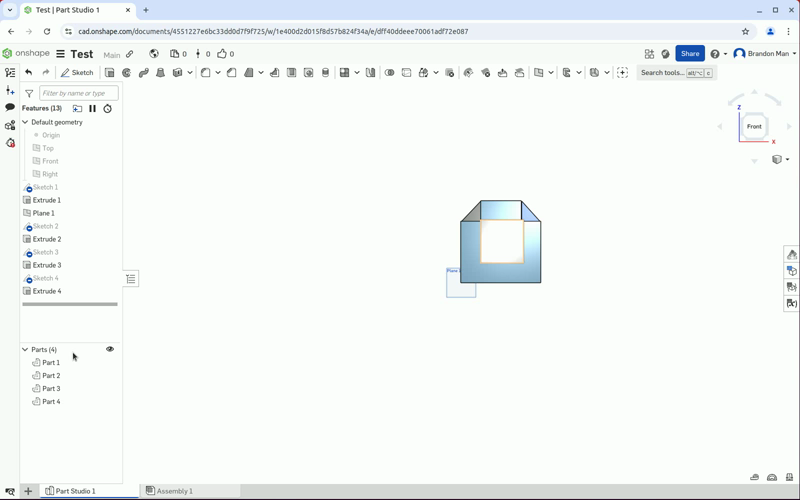
key(shift+p)
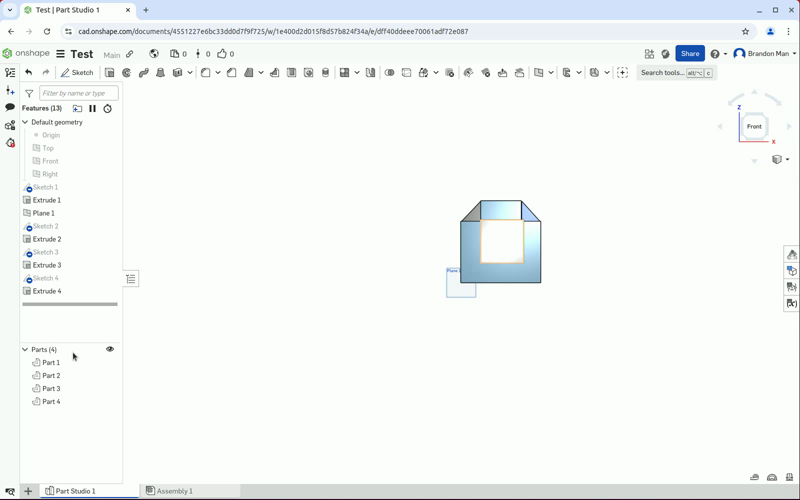
key(space)
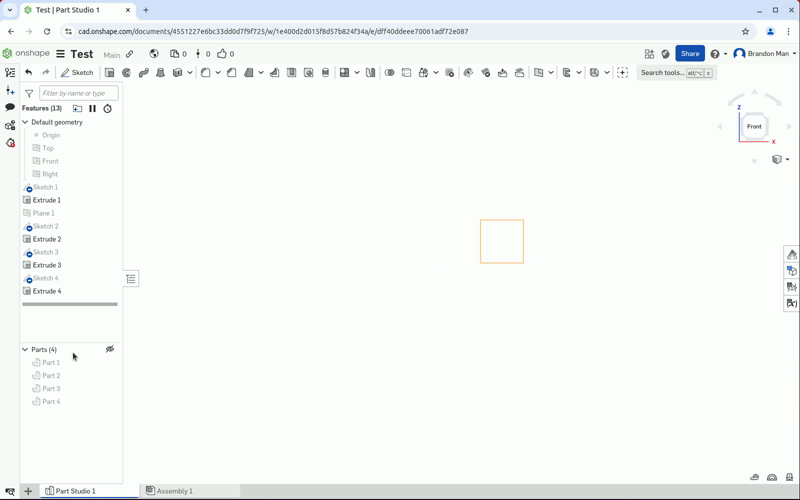
key_down(shift)
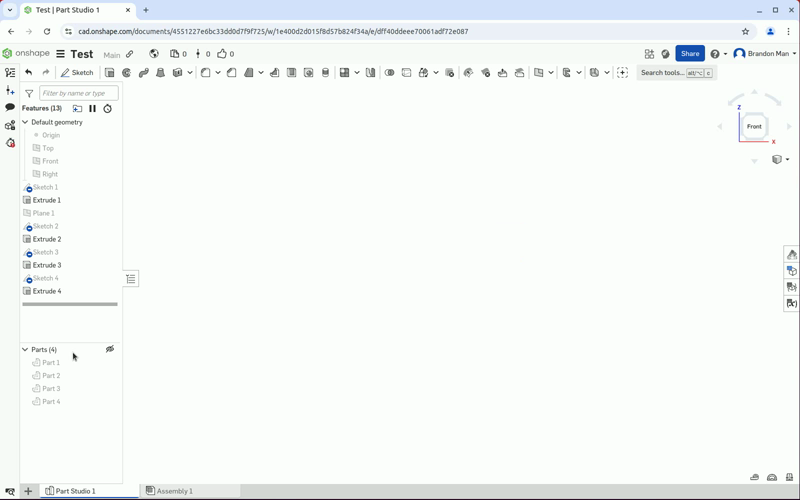
key(left)
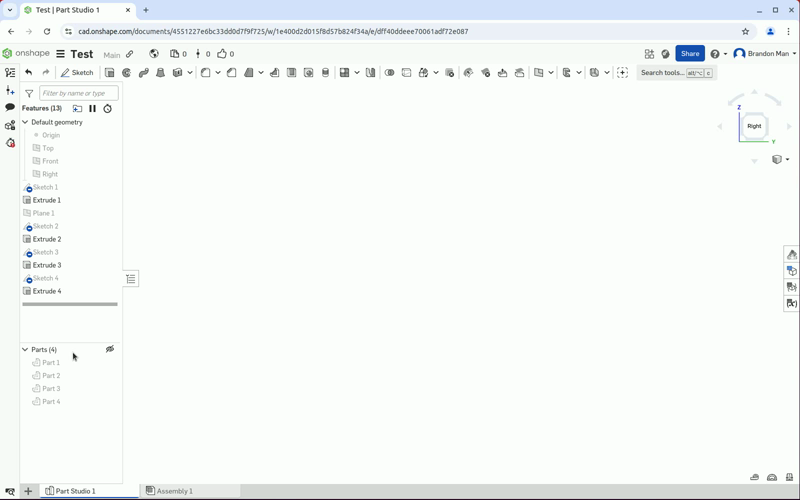
key_up(shift)
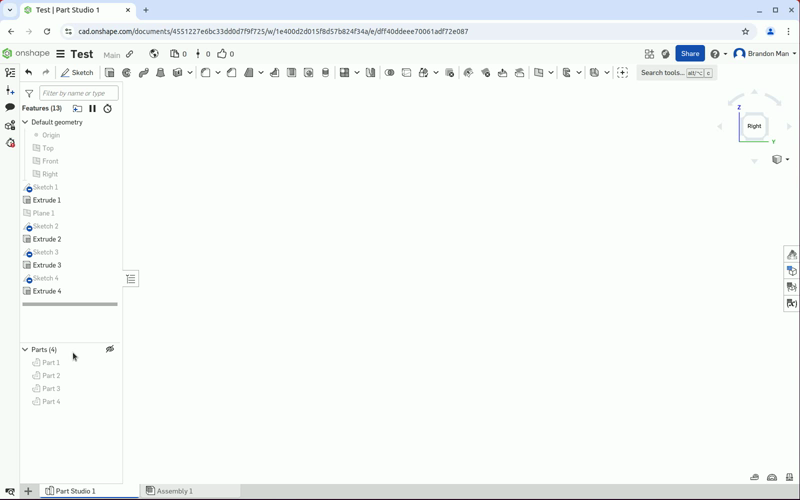
mouse_move(73, 352)
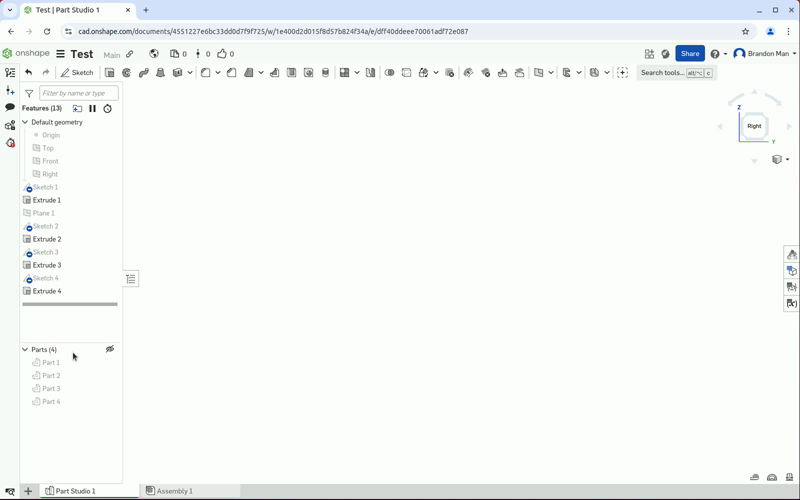
key(shift+y)
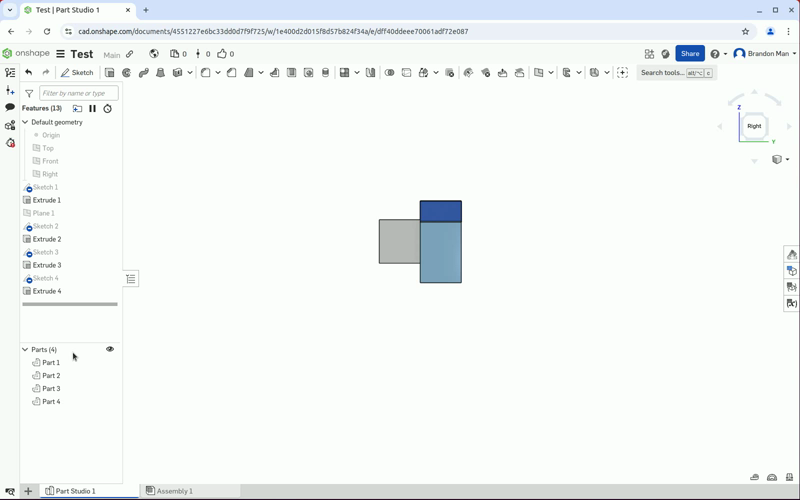
mouse_move(541, 75)
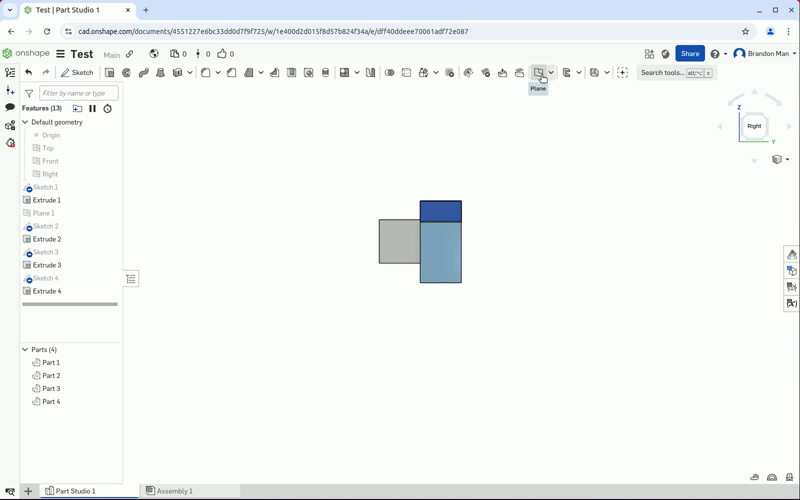
click(541, 75)
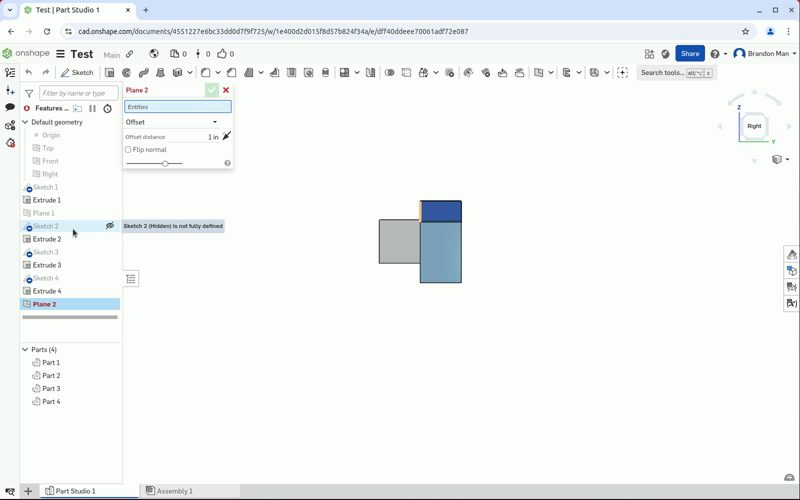
scroll(3)
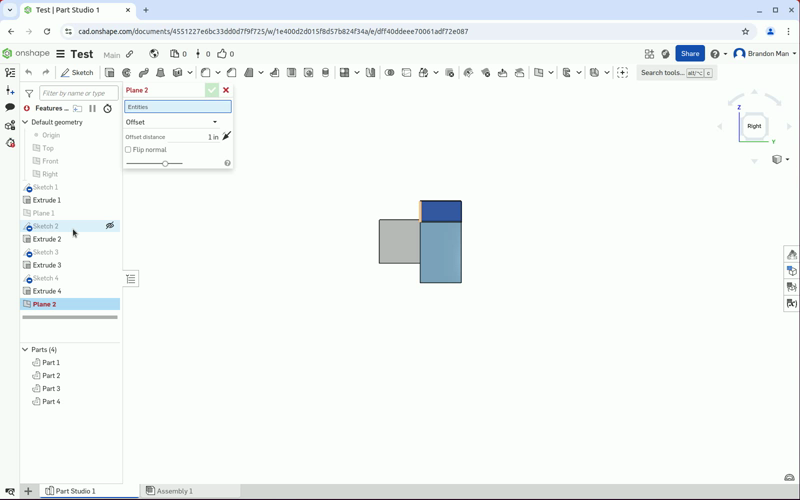
mouse_move(73, 176)
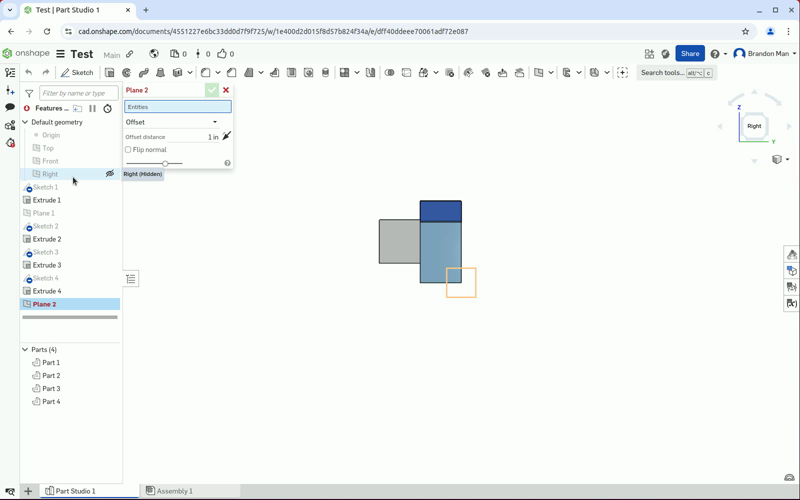
click(73, 176)
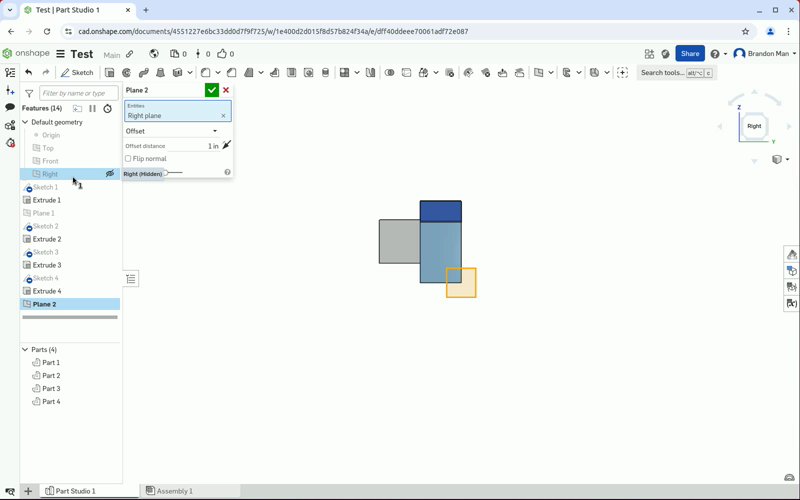
key(tab, 2)
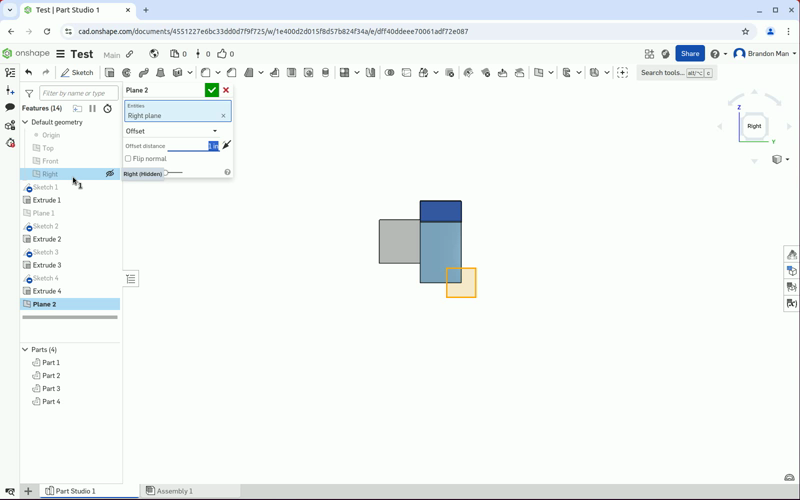
text(4.098)
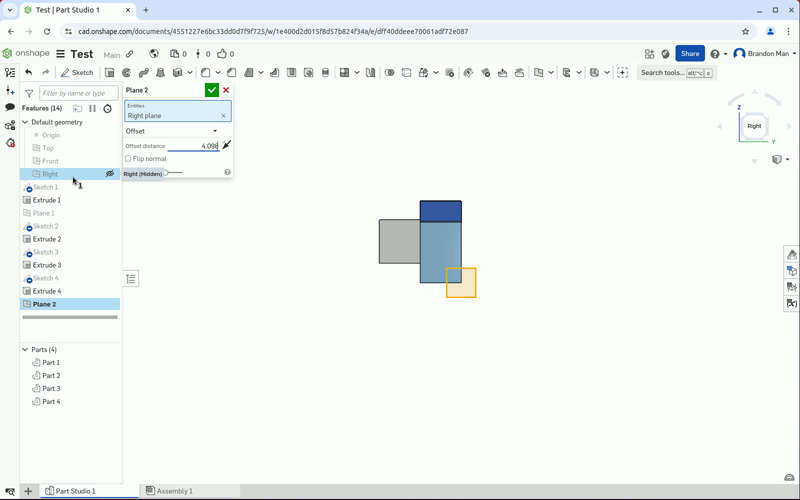
key(enter, 2)
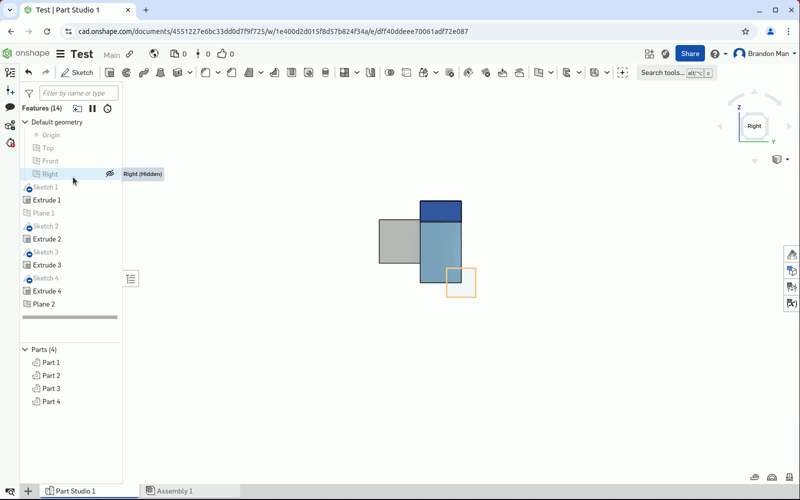
key(shift+s)
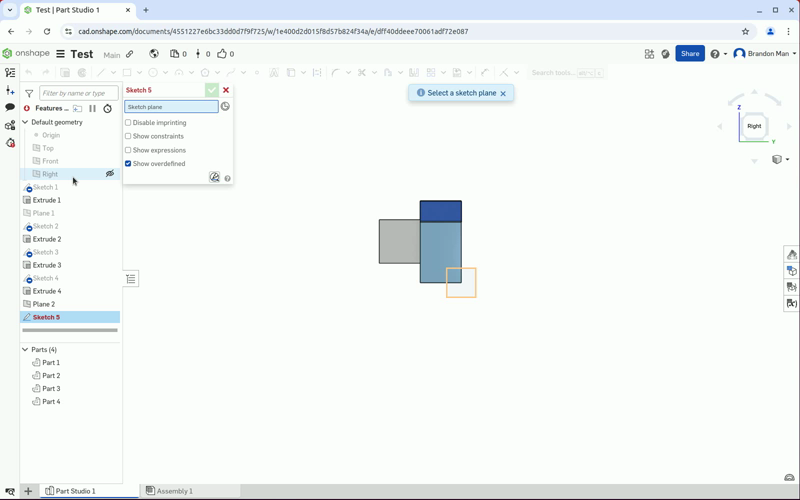
mouse_move(73, 306)
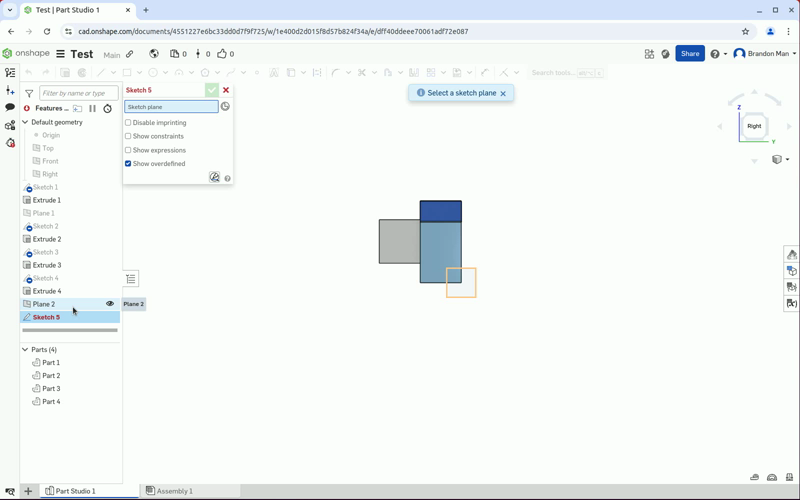
click(73, 306)
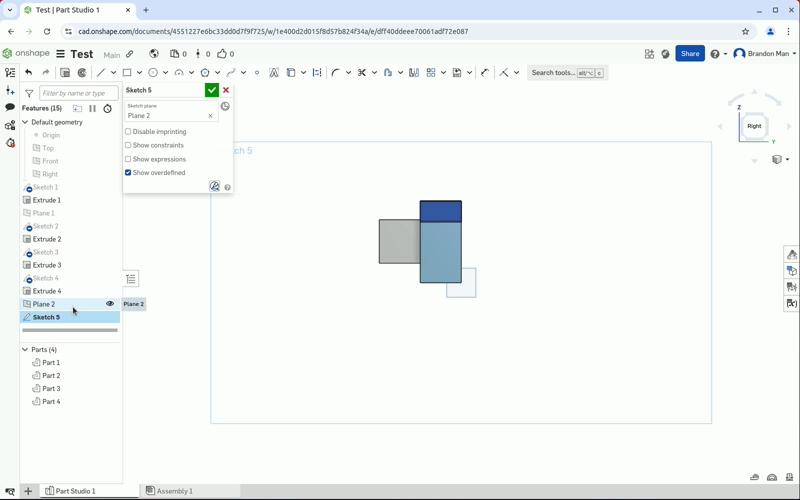
mouse_move(73, 352)
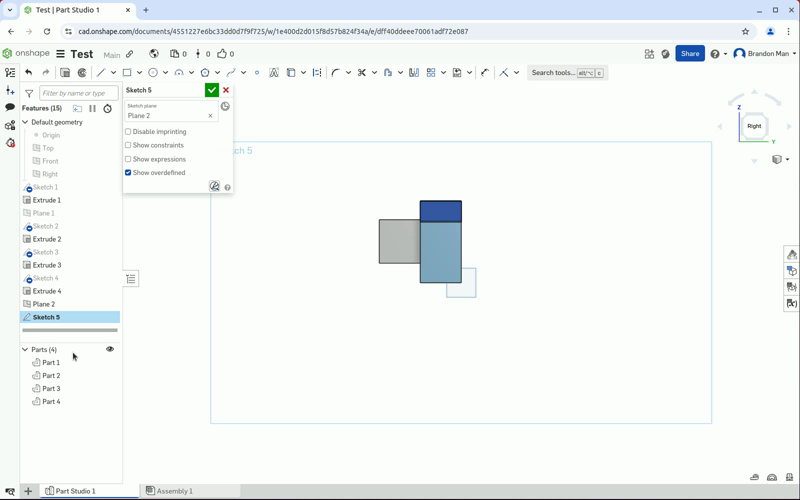
key(y)
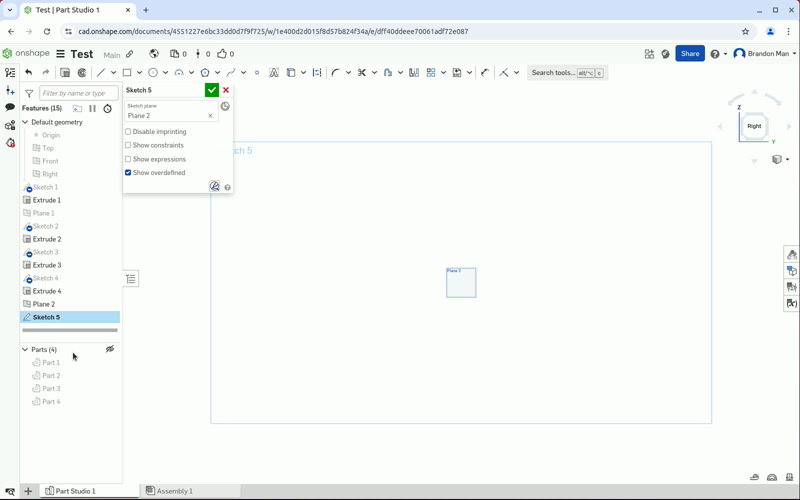
key(l)
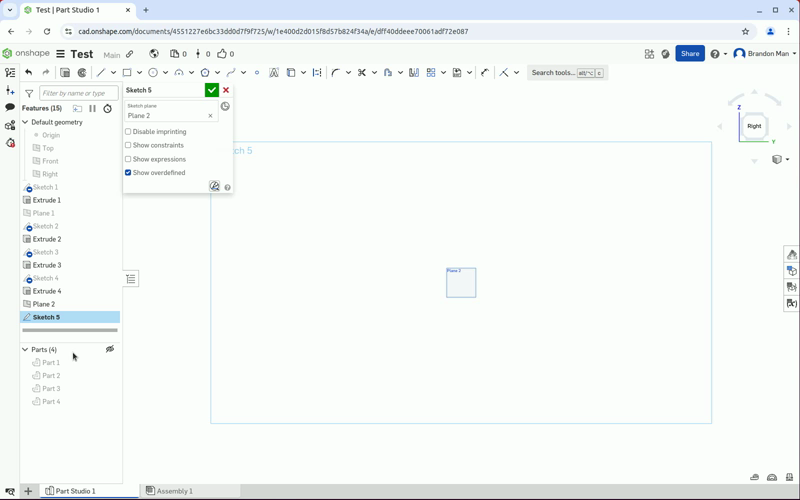
key_down(shift)
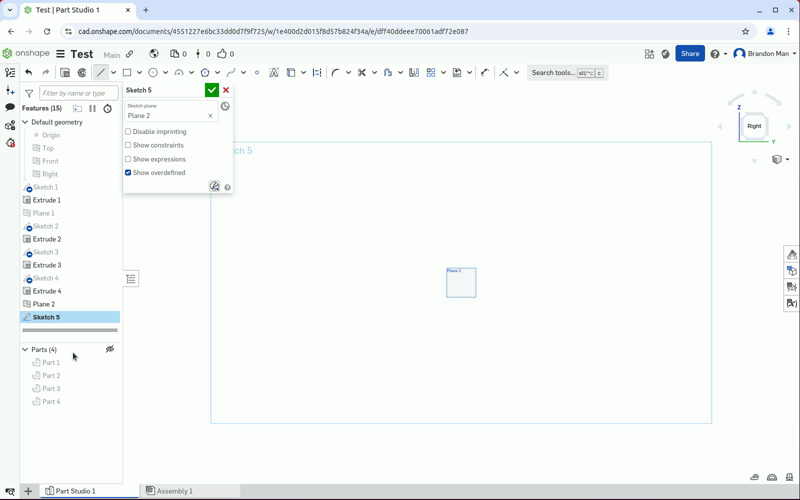
mouse_move(397, 262)
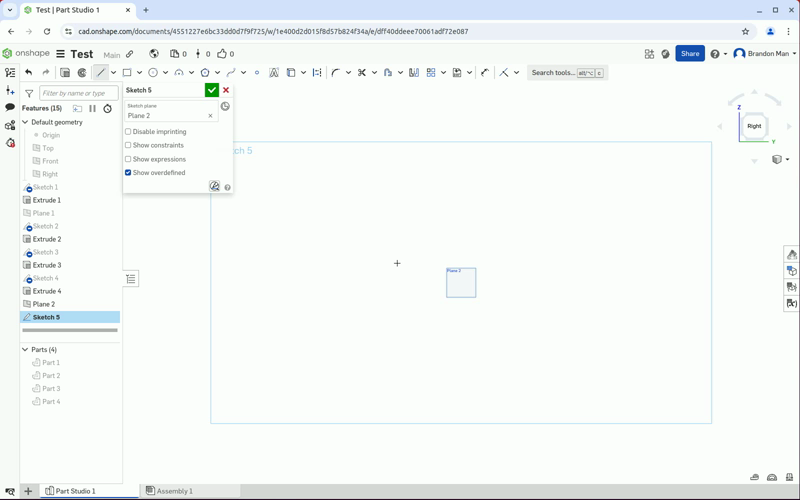
click(397, 262)
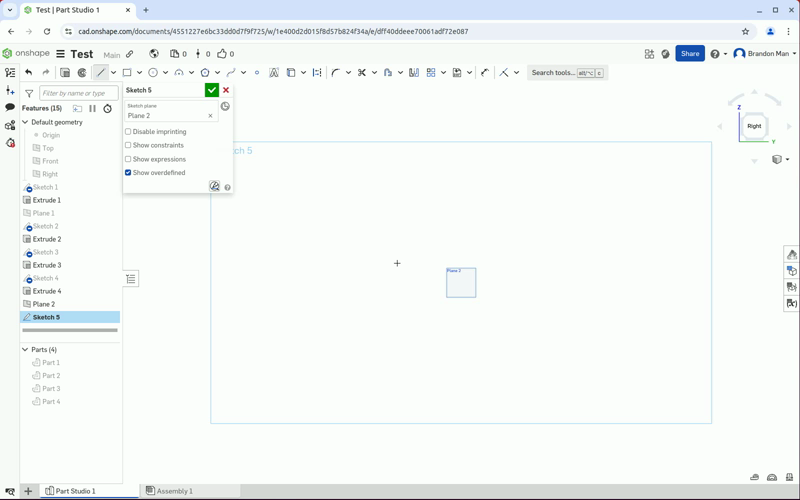
key_up(shift)
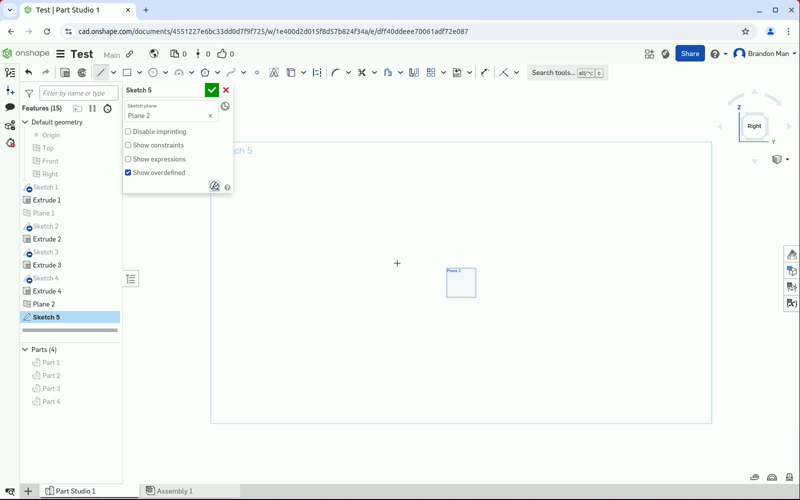
key_down(shift)
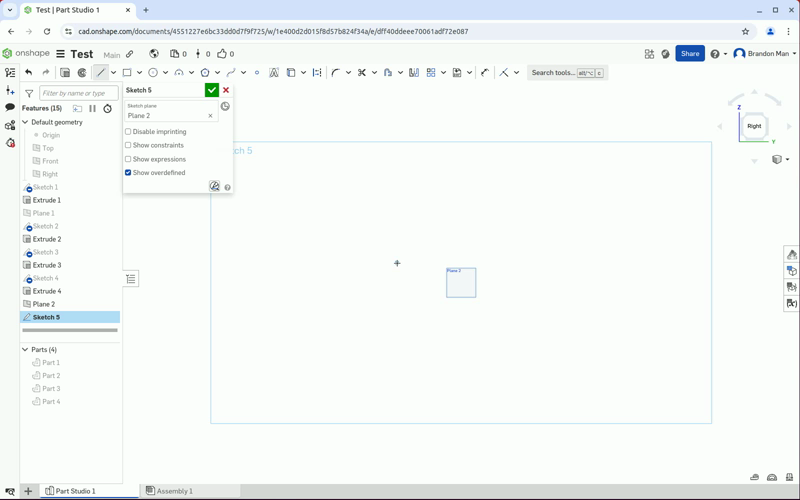
mouse_move(427, 262)
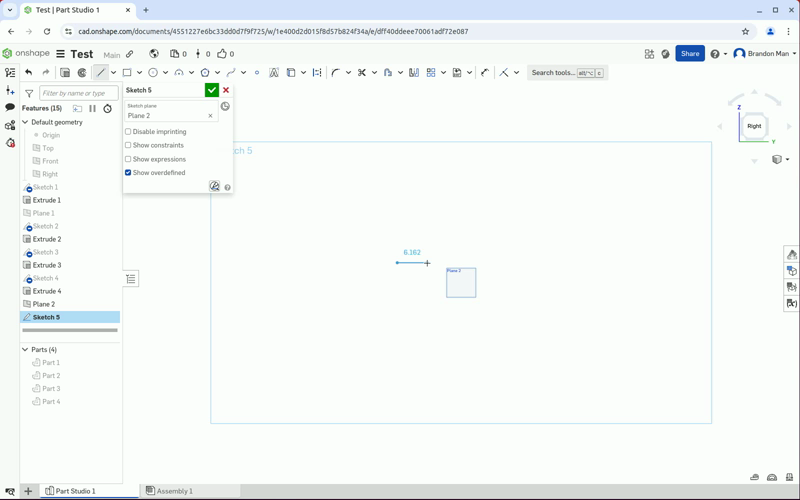
mouse_move(419, 262)
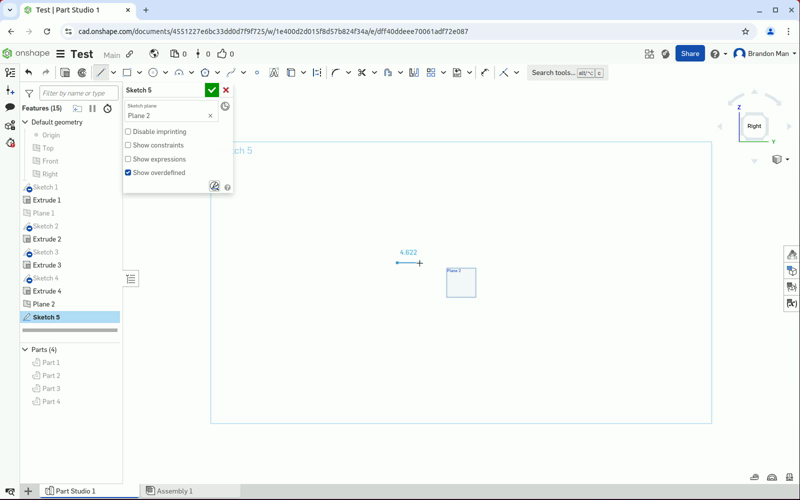
click(419, 262)
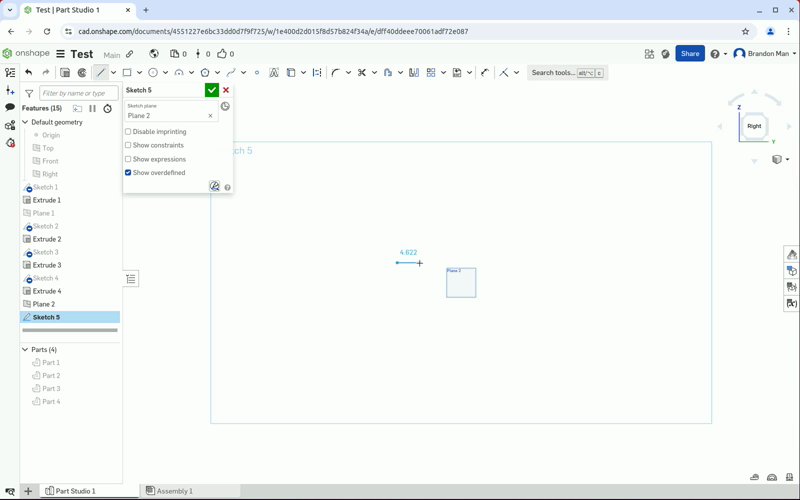
key_up(shift)
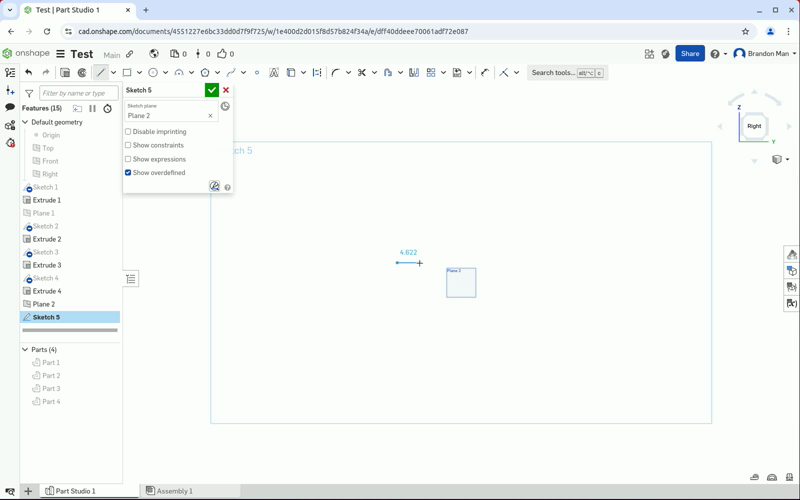
key_down(shift)
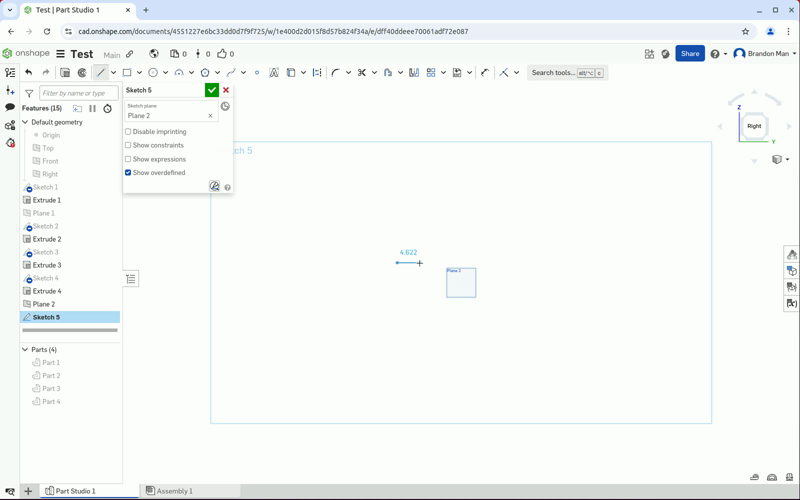
mouse_move(450, 262)
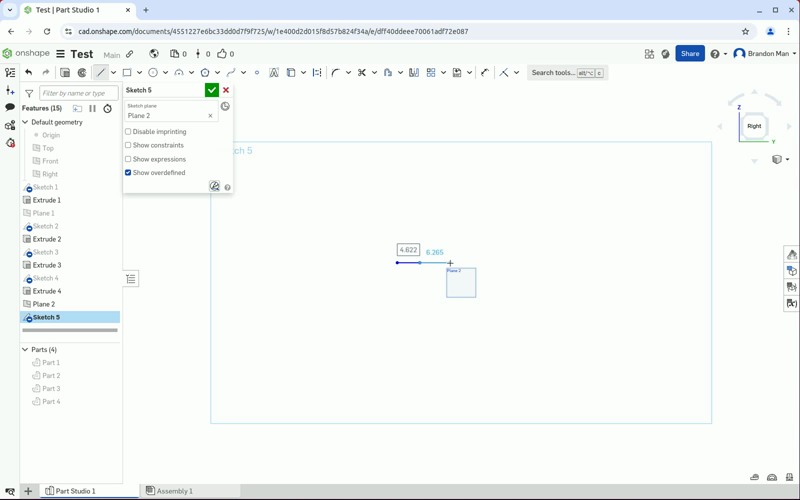
mouse_move(419, 220)
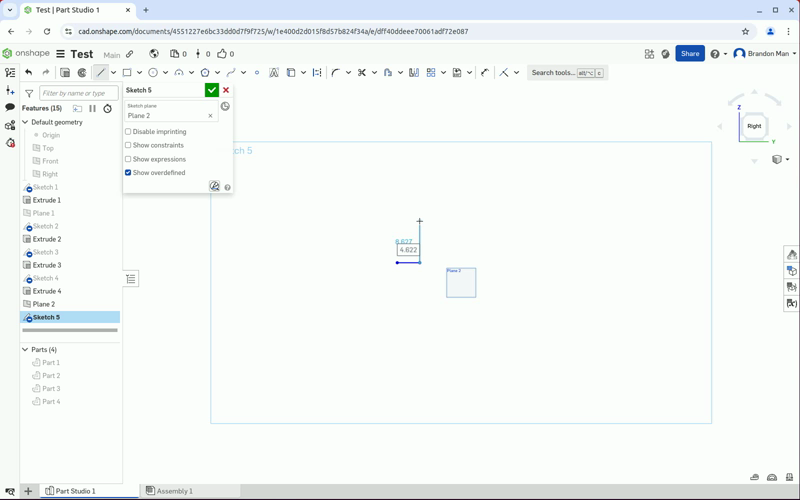
click(419, 220)
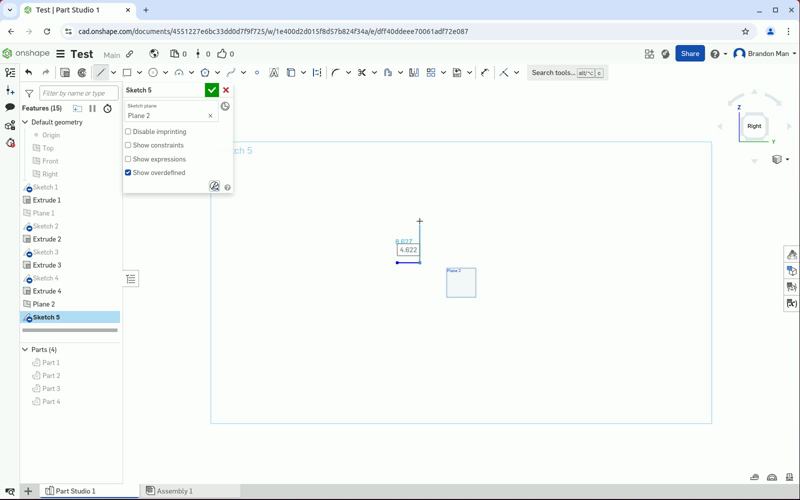
key_up(shift)
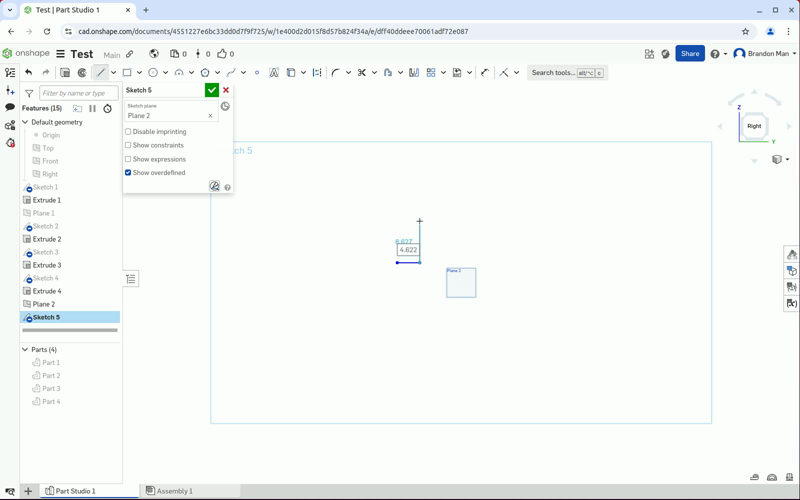
key_down(shift)
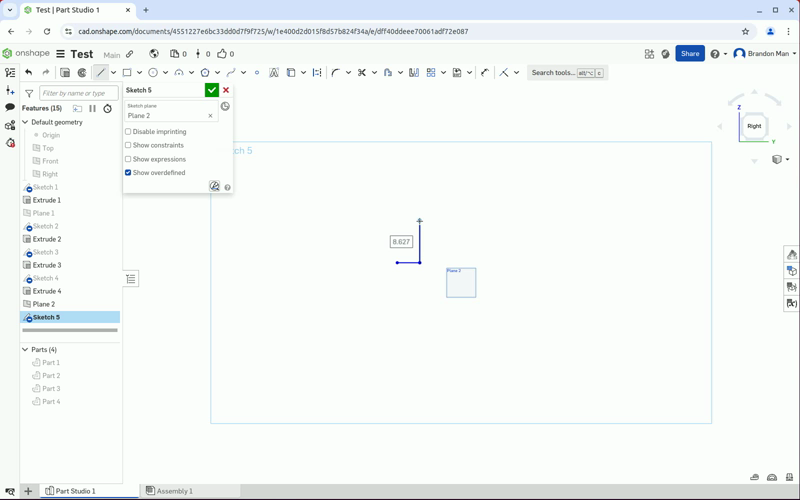
mouse_move(450, 220)
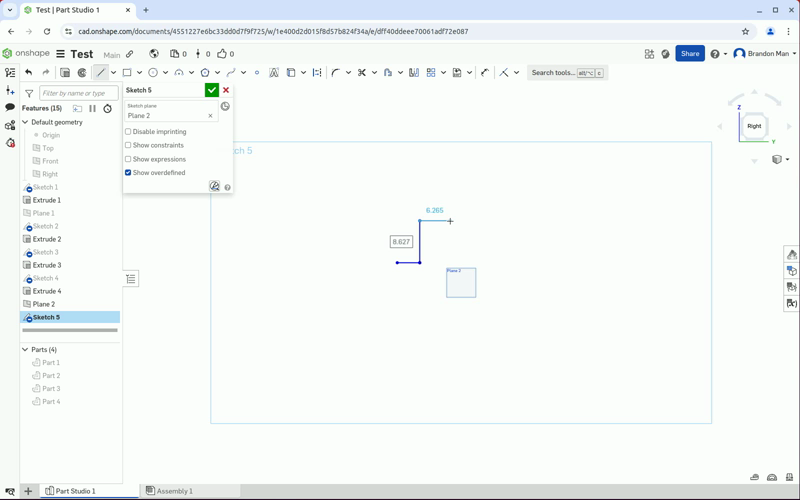
mouse_move(397, 220)
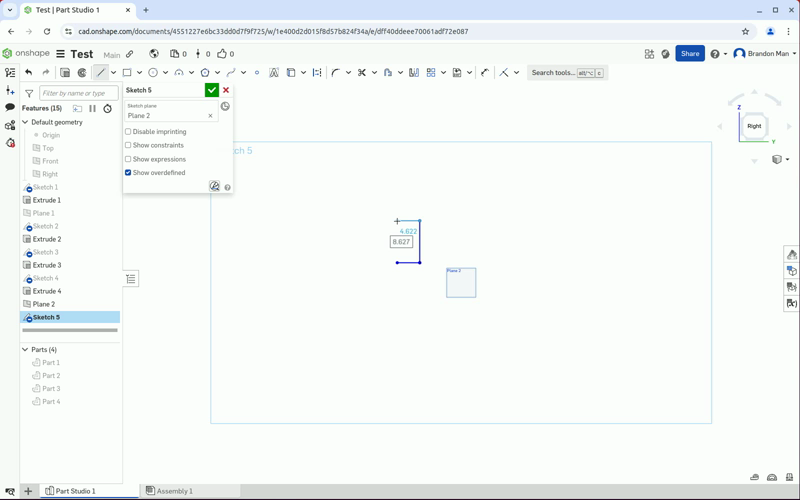
click(397, 220)
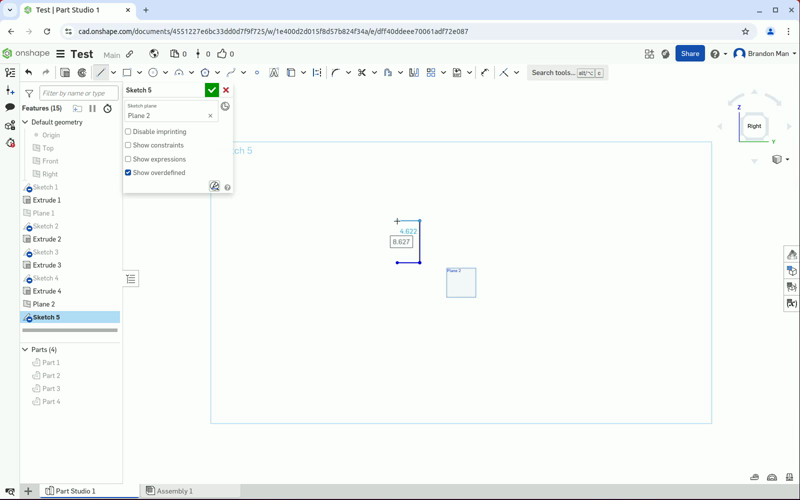
key_up(shift)
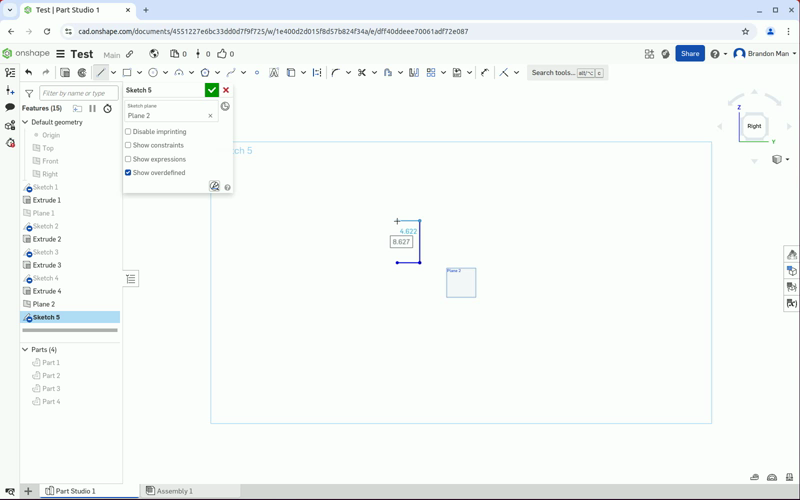
key(esc)
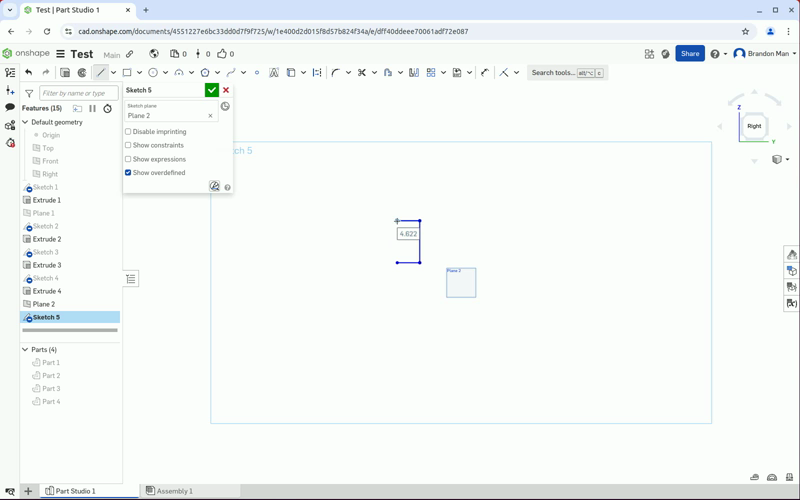
key(a)
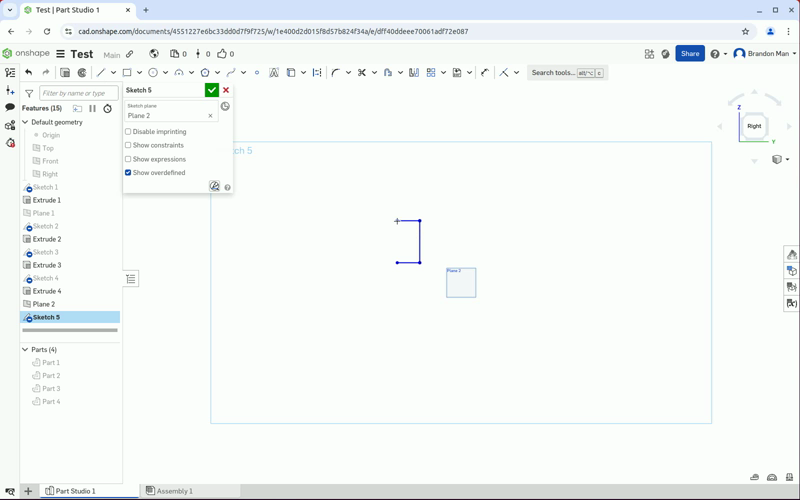
mouse_move(397, 220)
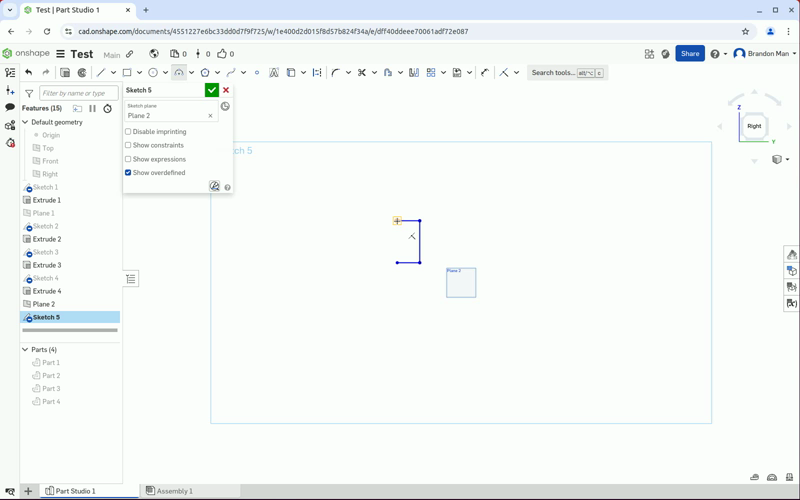
click(397, 220)
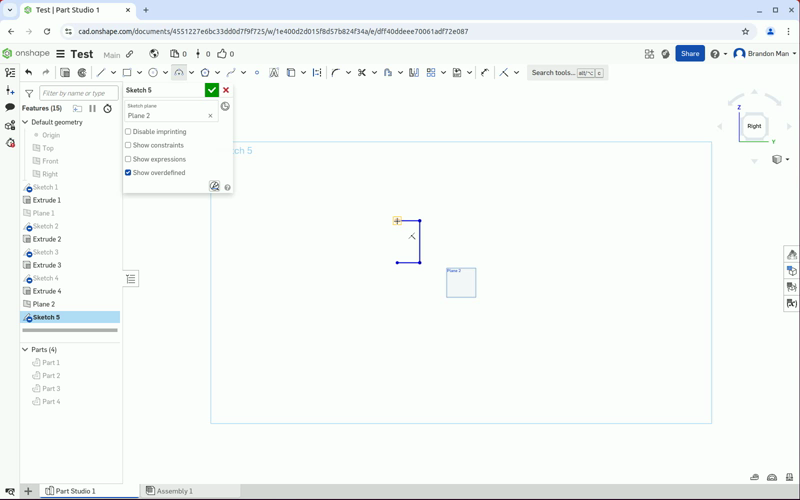
mouse_move(397, 262)
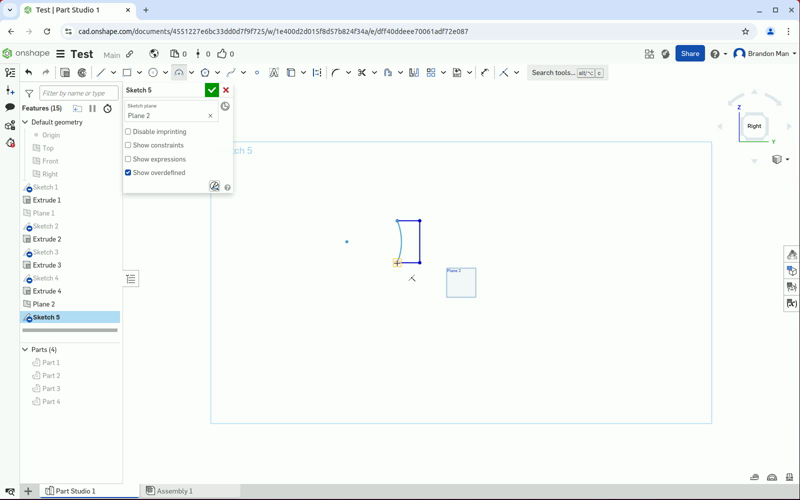
click(397, 262)
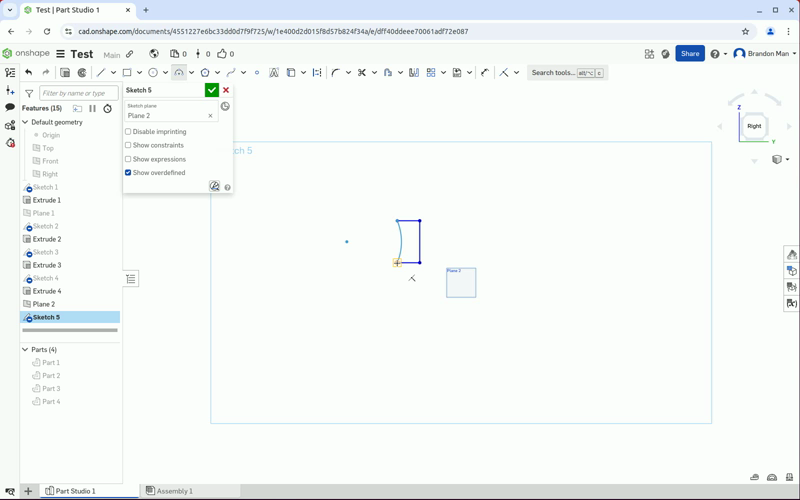
key_down(shift)
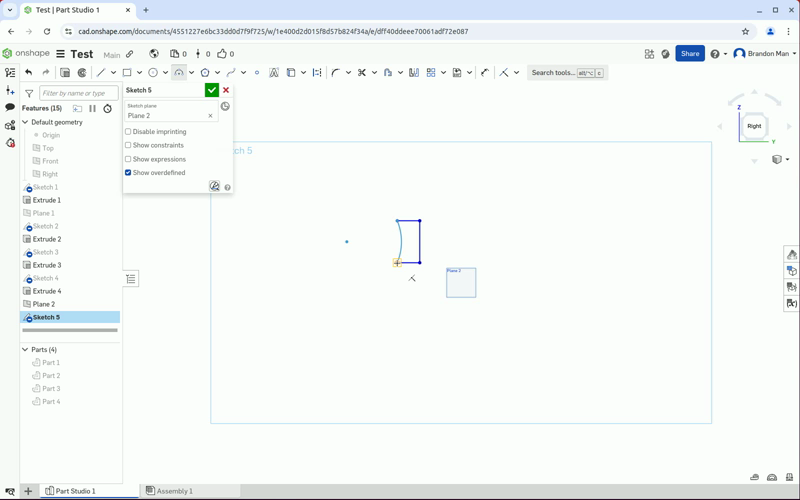
mouse_move(451, 241)
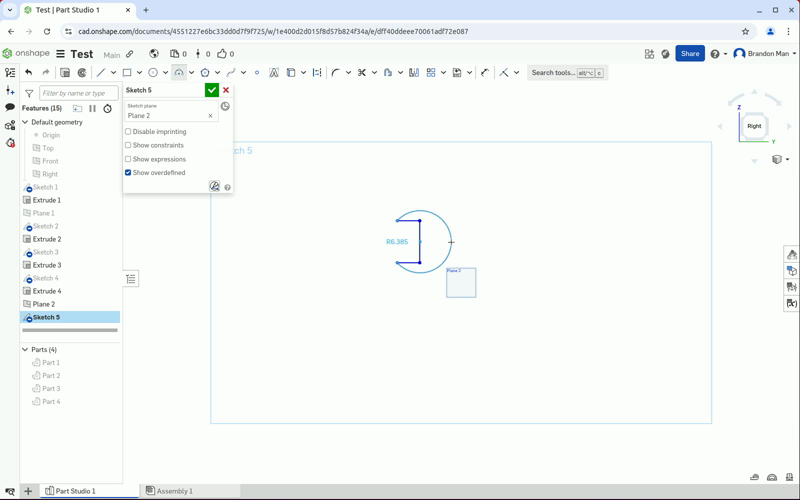
click(451, 241)
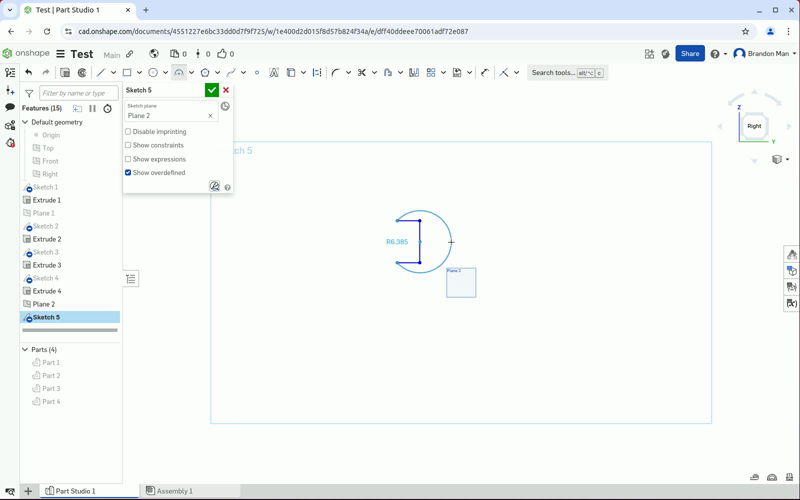
key_up(shift)
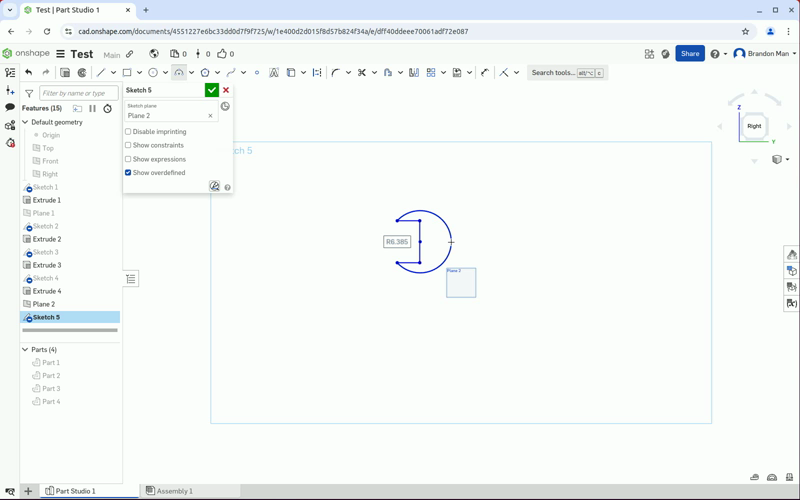
key(esc)
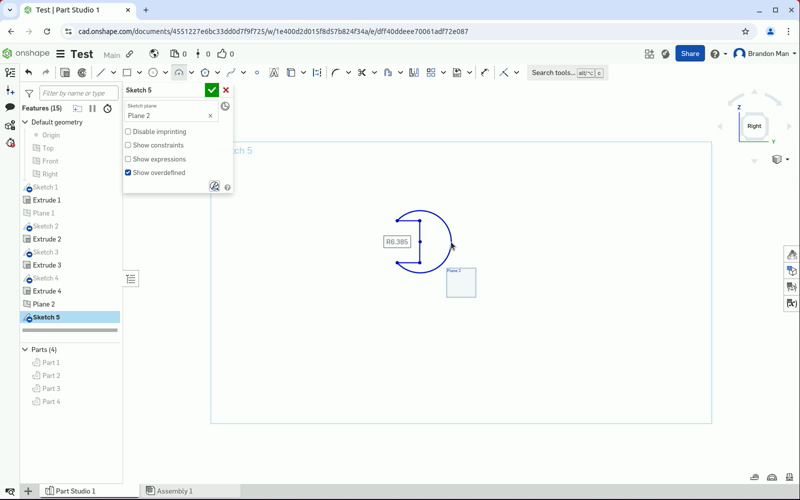
mouse_move(429, 234)
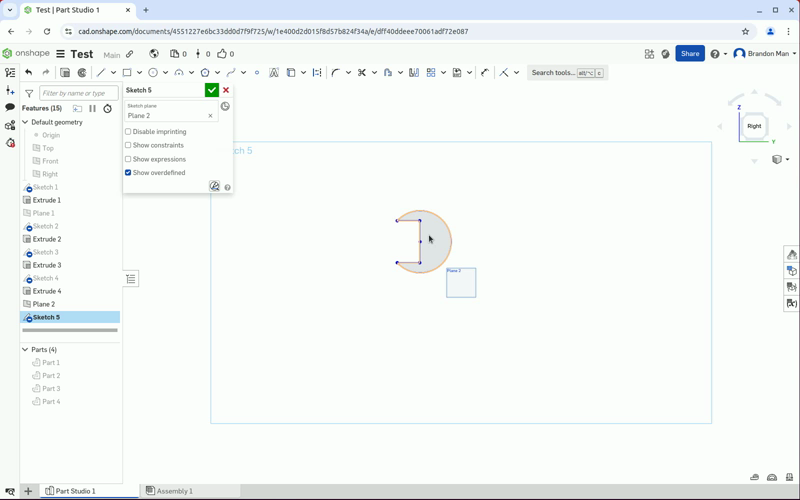
click(429, 234)
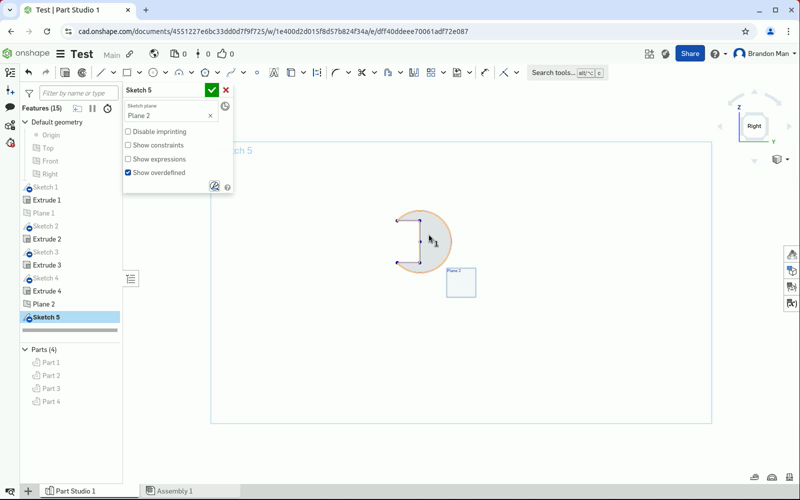
mouse_move(73, 352)
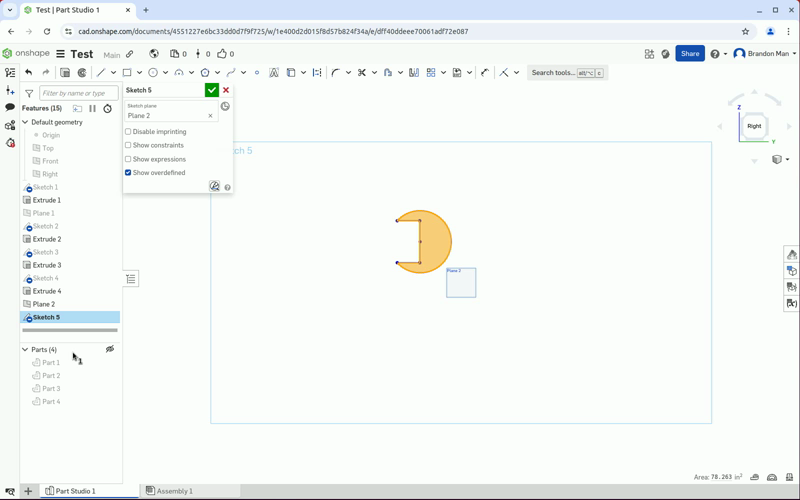
key(shift+y)
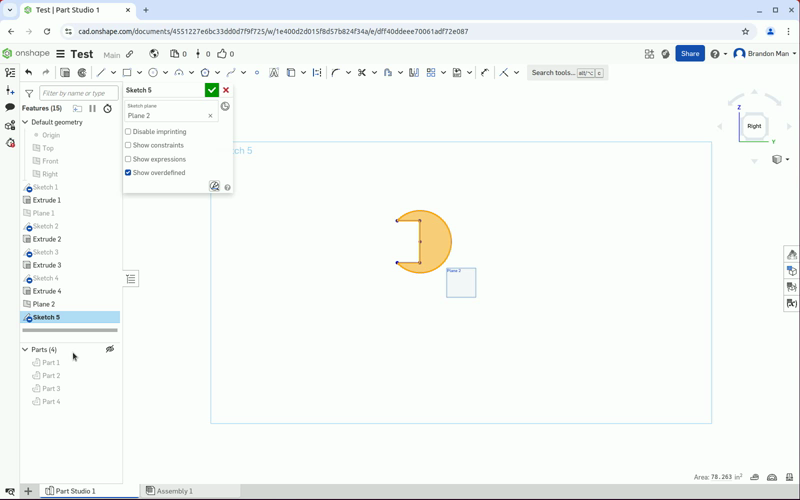
key(shift+e)
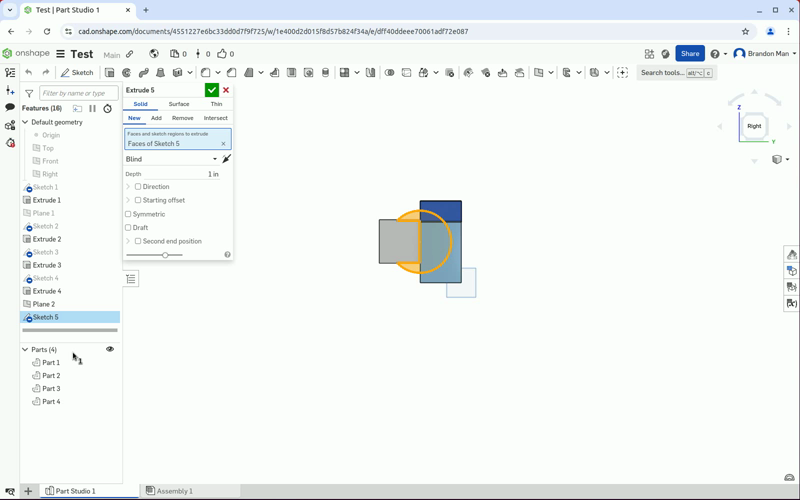
mouse_move(143, 106)
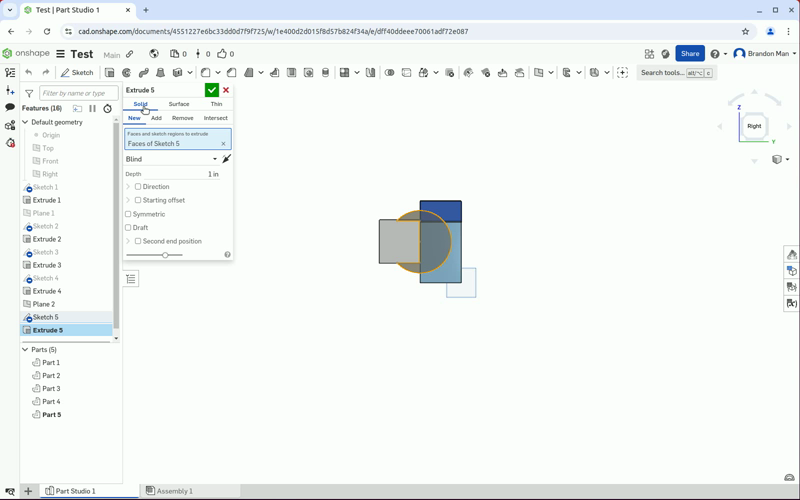
click(143, 106)
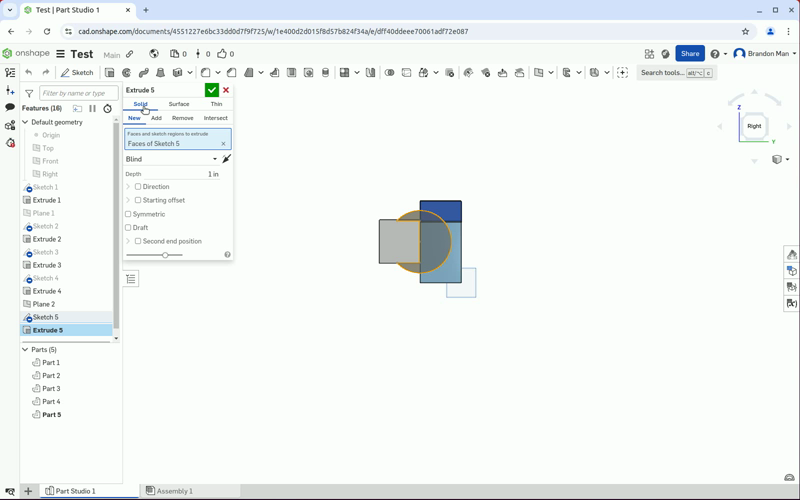
mouse_move(137, 120)
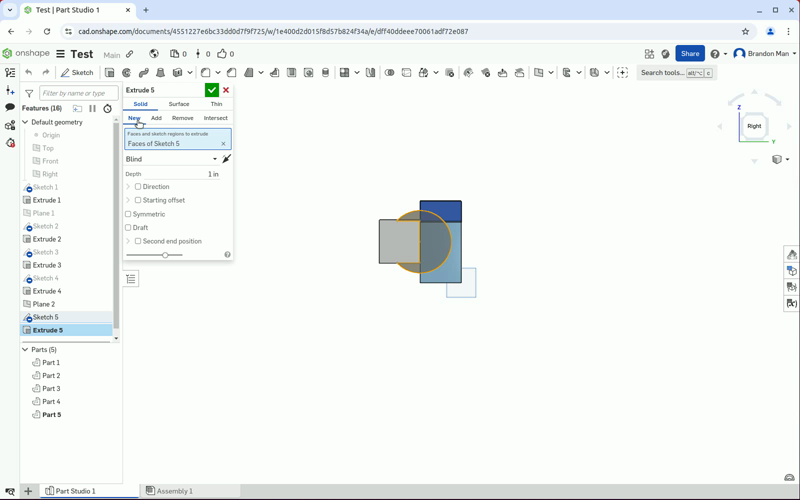
click(137, 120)
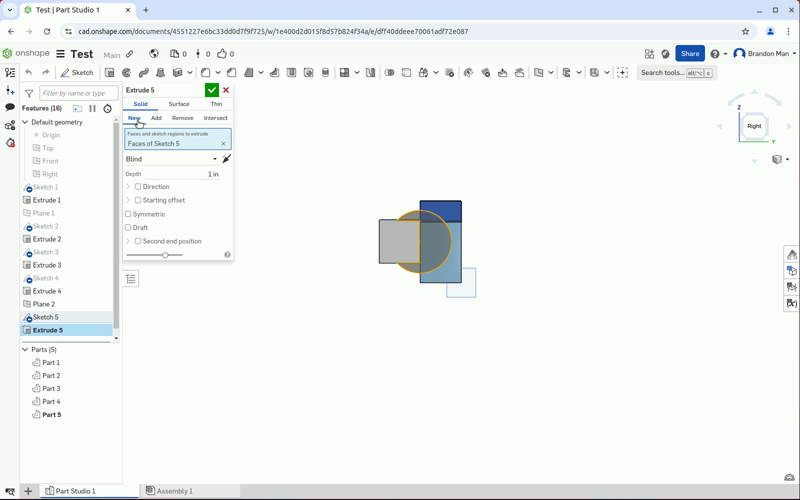
key(tab, 4)
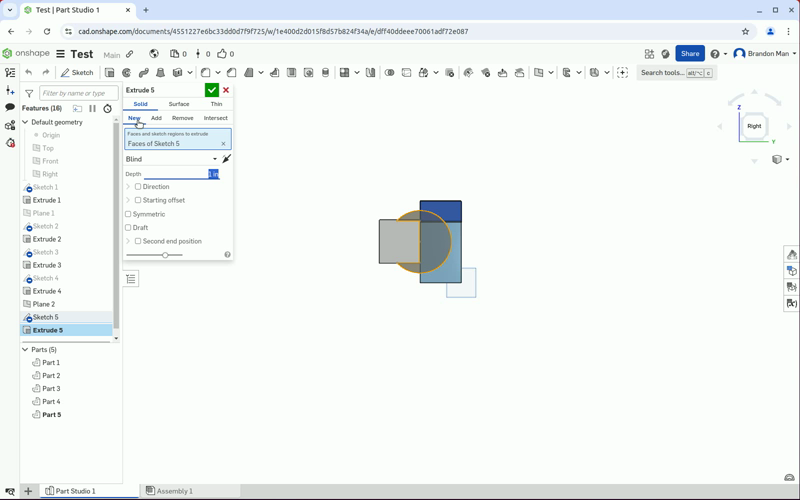
text(-12.517)
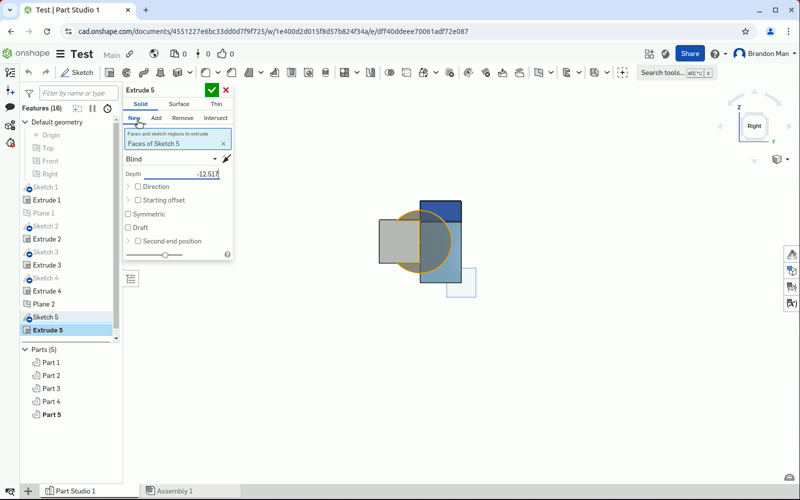
key(enter)
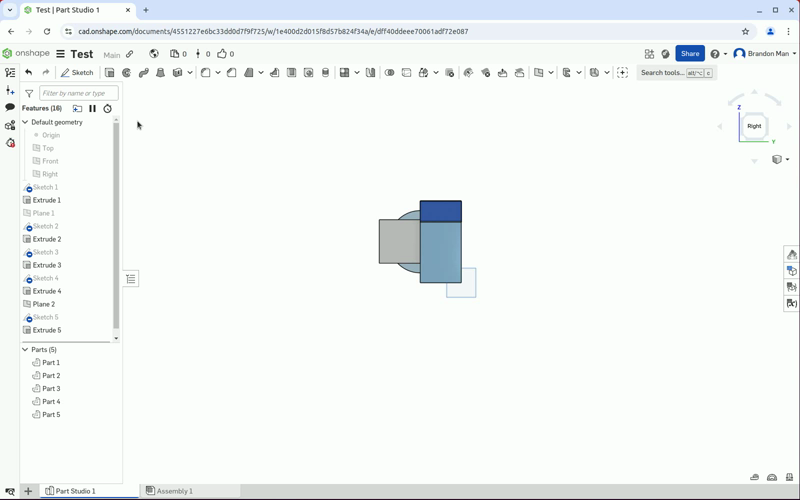
key(shift+h)
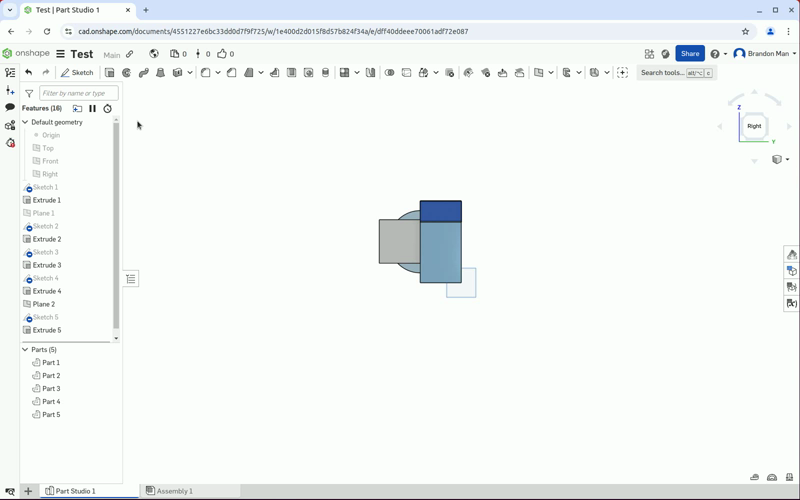
key(shift+h)
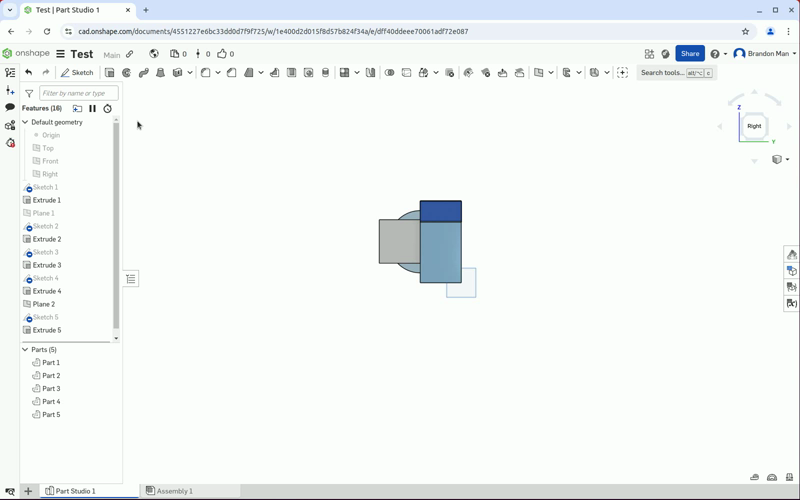
mouse_move(69, 189)
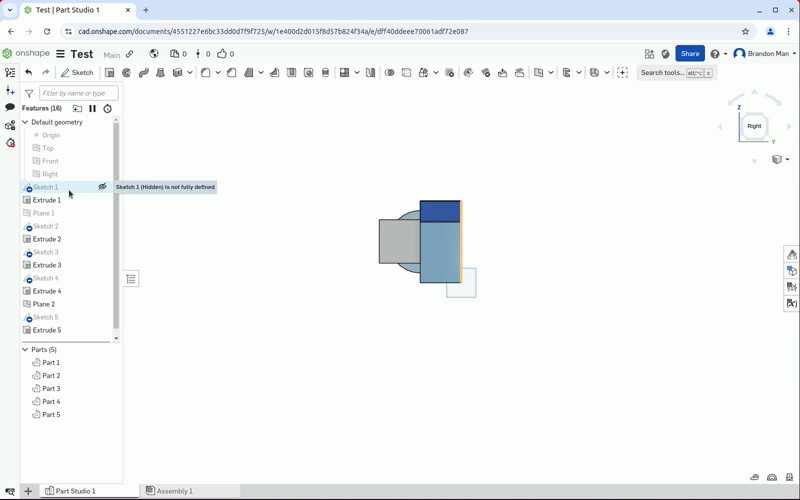
click(69, 189)
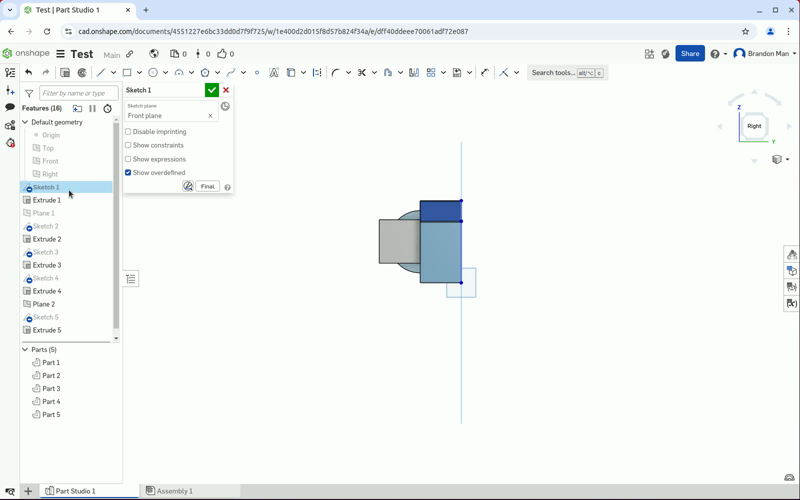
mouse_move(229, 92)
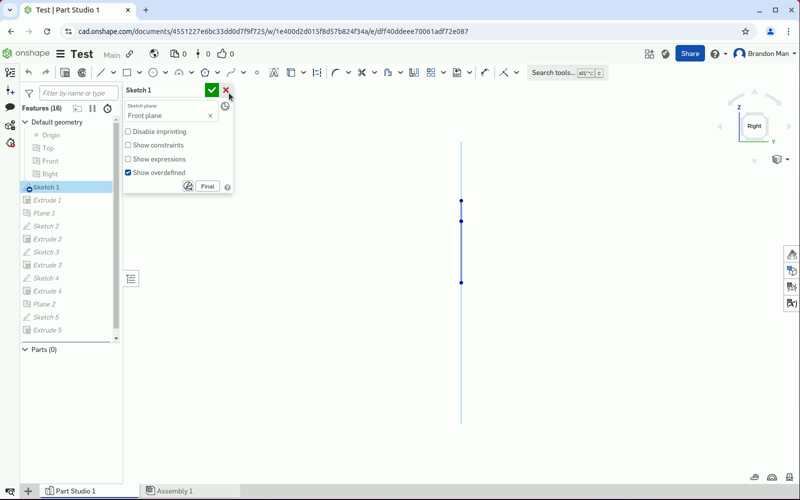
click(229, 92)
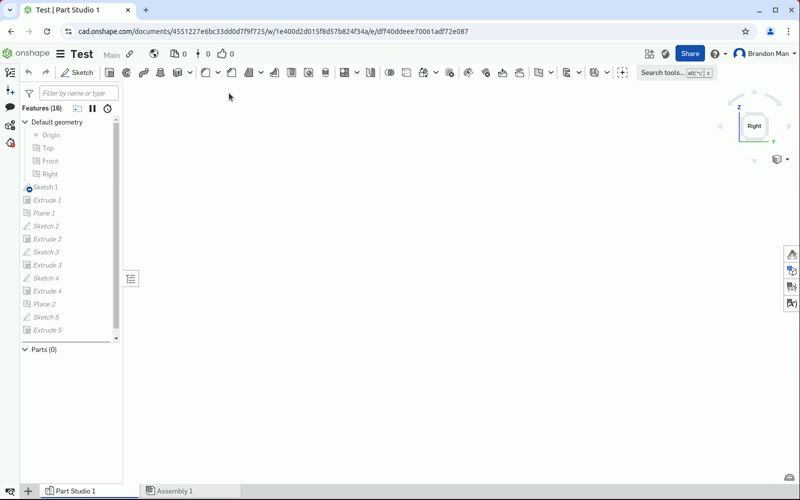
key(shift+s)
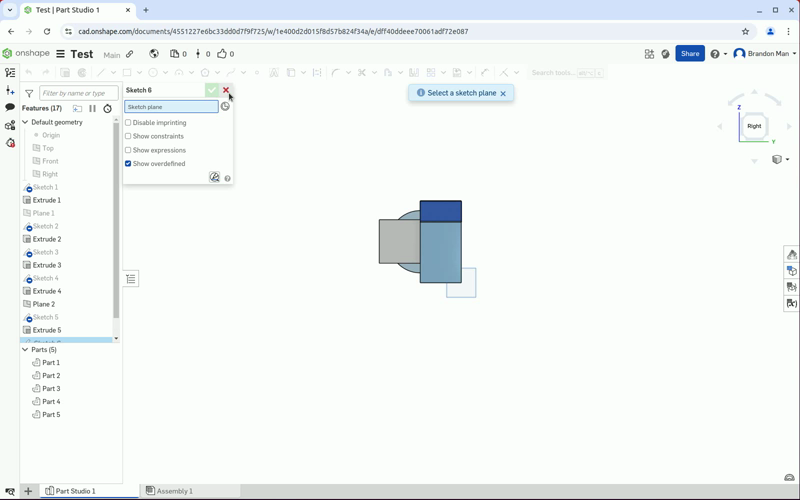
mouse_move(69, 293)
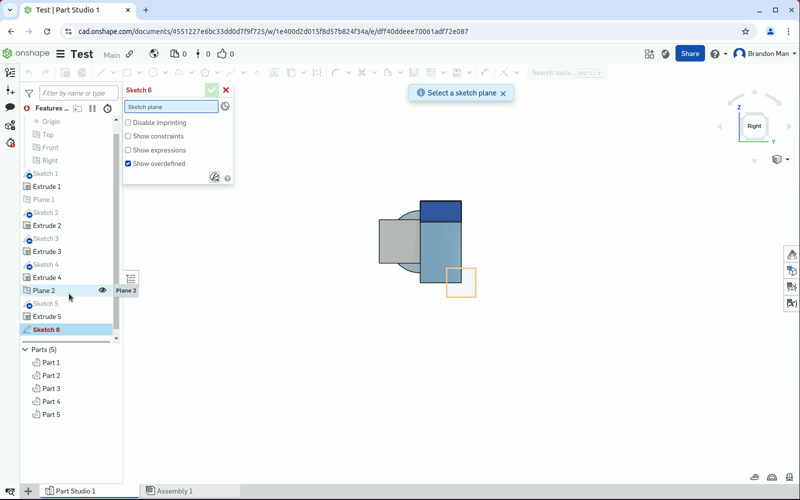
click(69, 293)
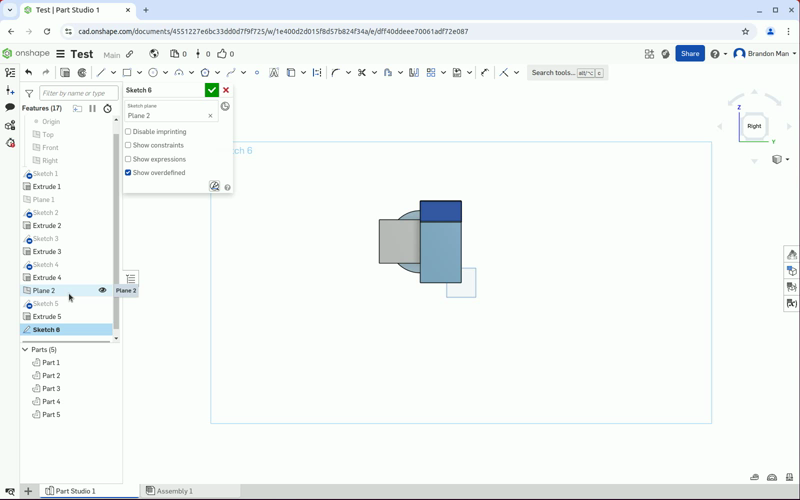
mouse_move(73, 352)
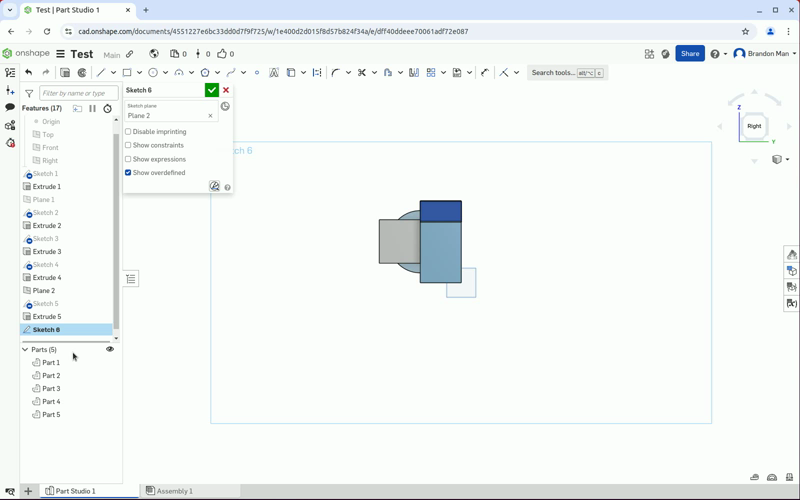
key(y)
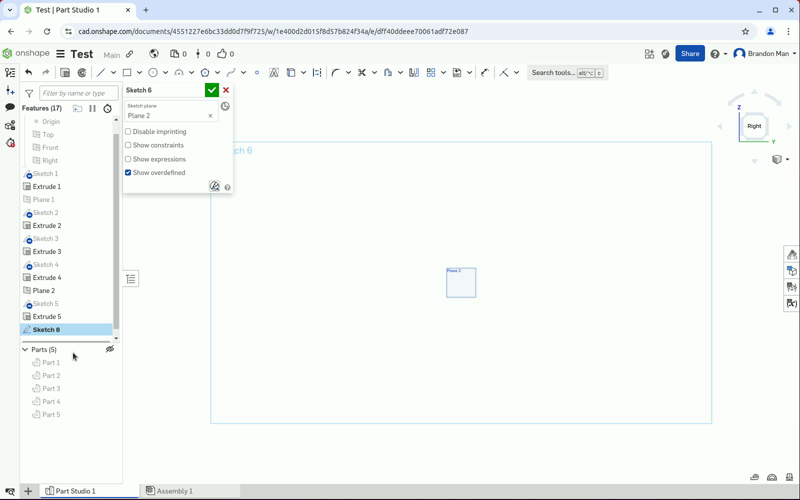
key(l)
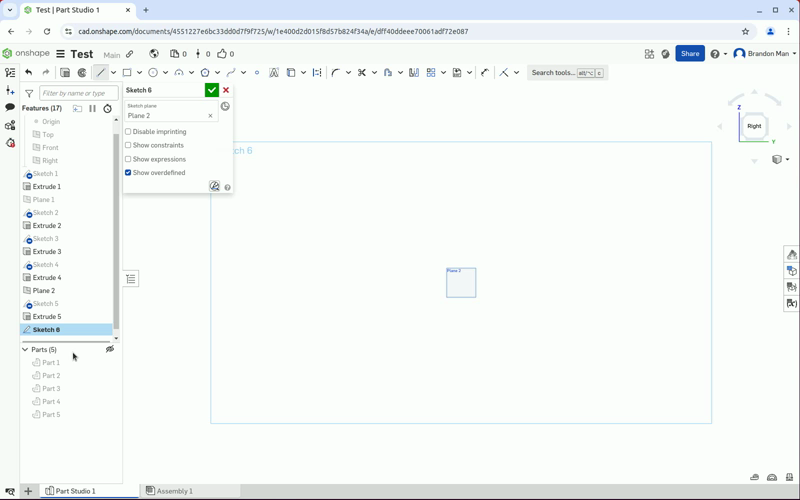
key_down(shift)
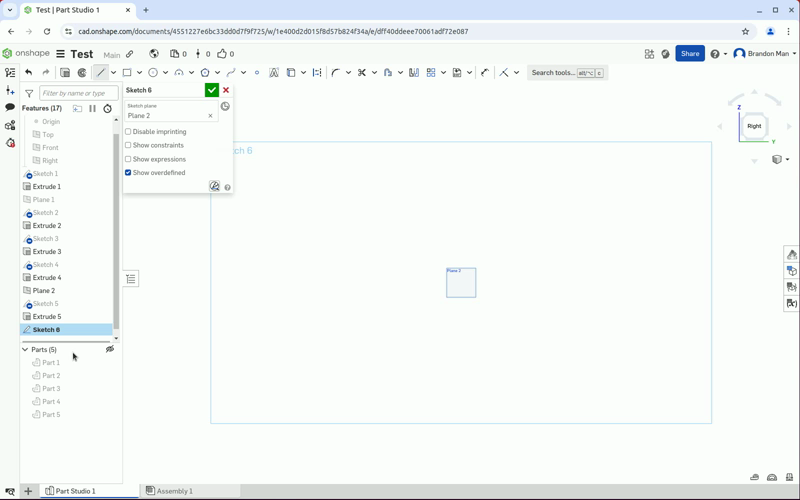
mouse_move(397, 262)
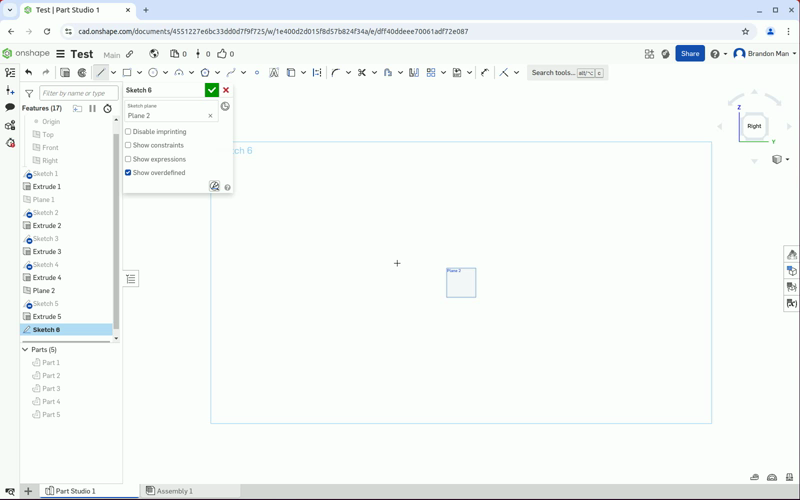
click(397, 262)
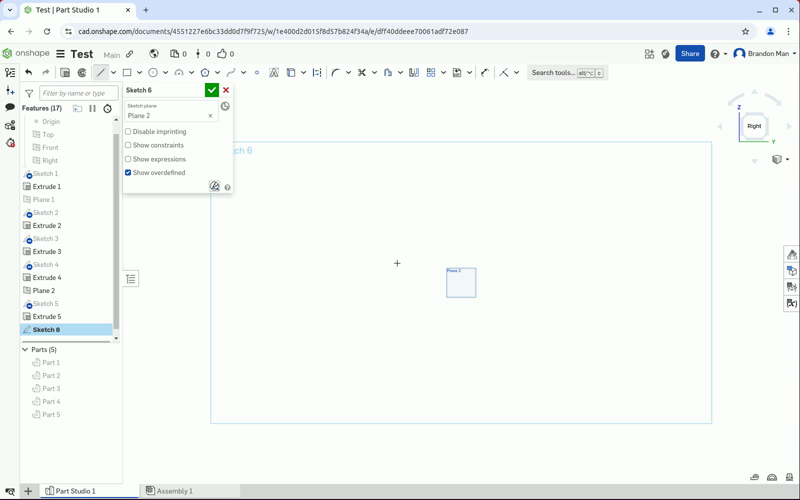
key_up(shift)
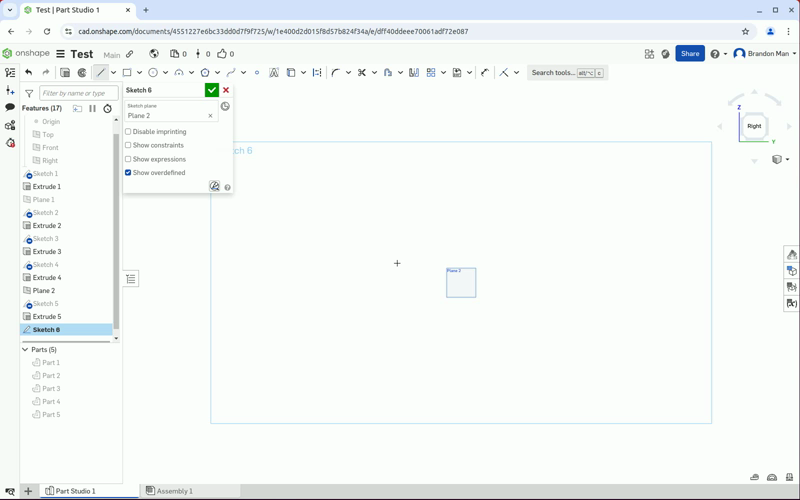
key_down(shift)
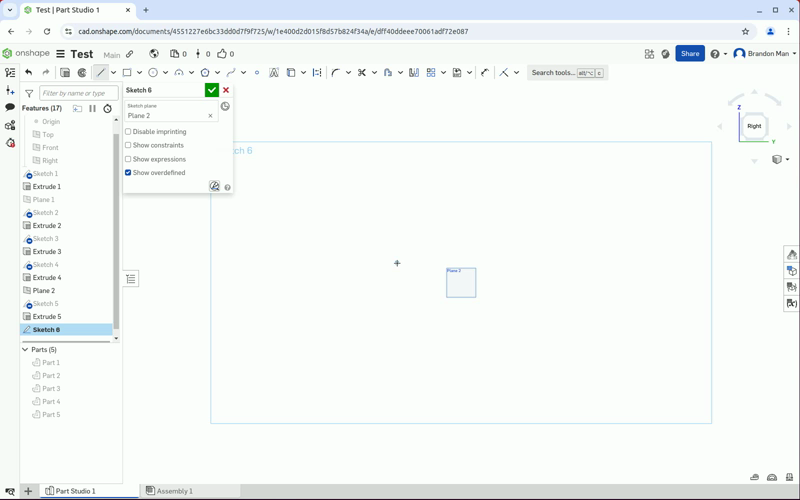
mouse_move(427, 262)
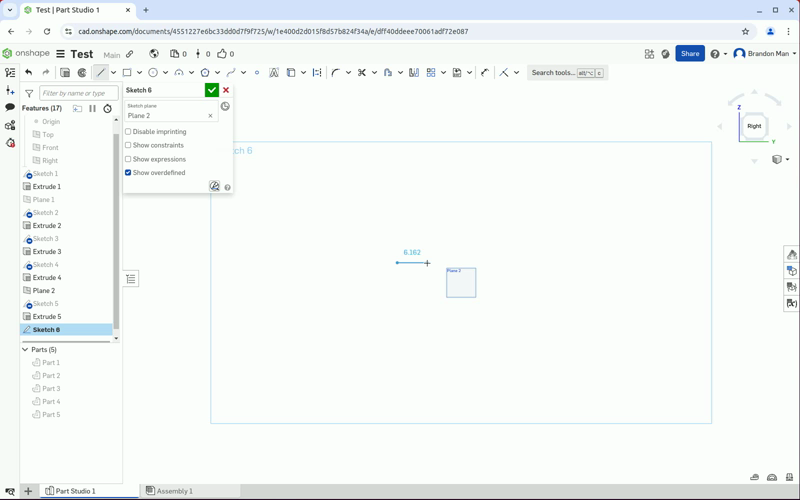
mouse_move(420, 262)
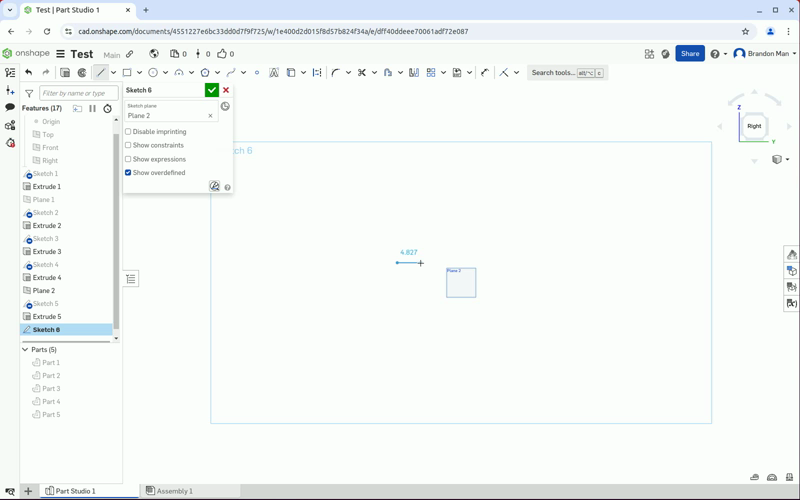
click(420, 262)
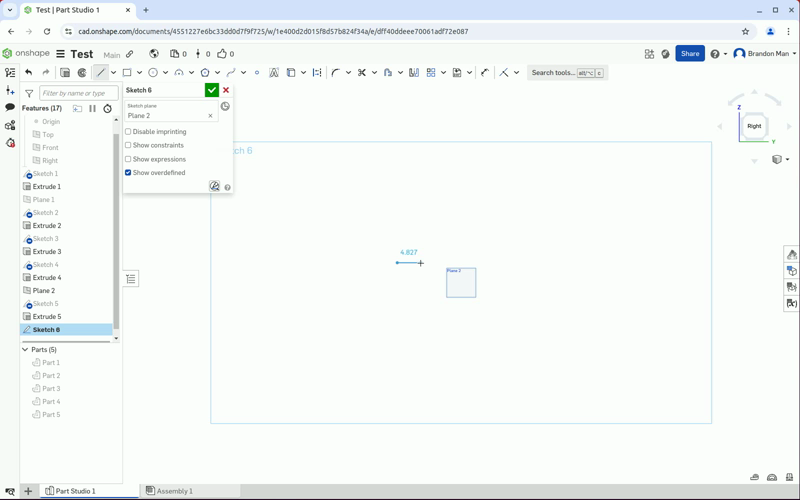
key_up(shift)
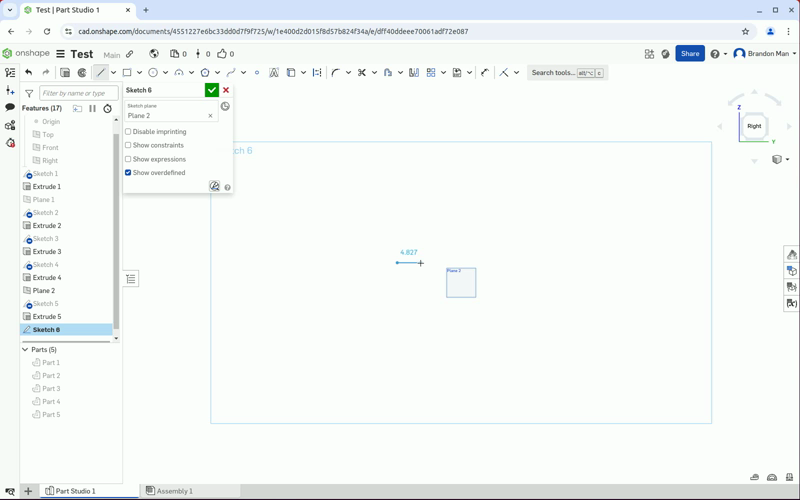
key_down(shift)
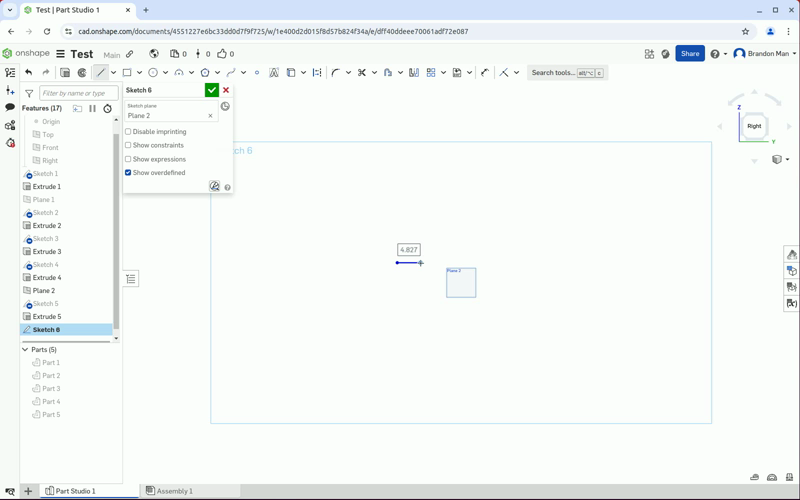
mouse_move(450, 262)
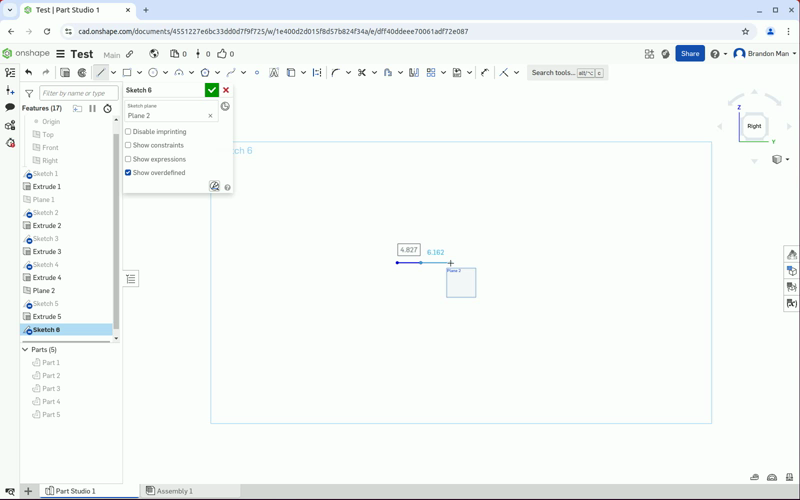
mouse_move(420, 219)
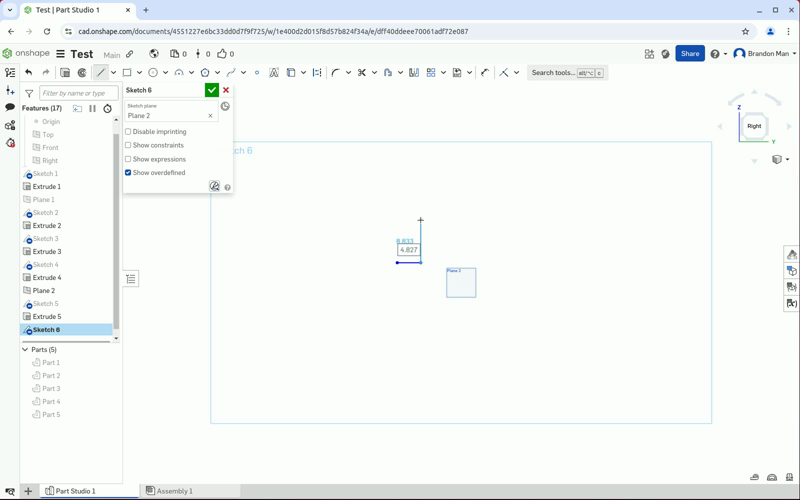
click(420, 219)
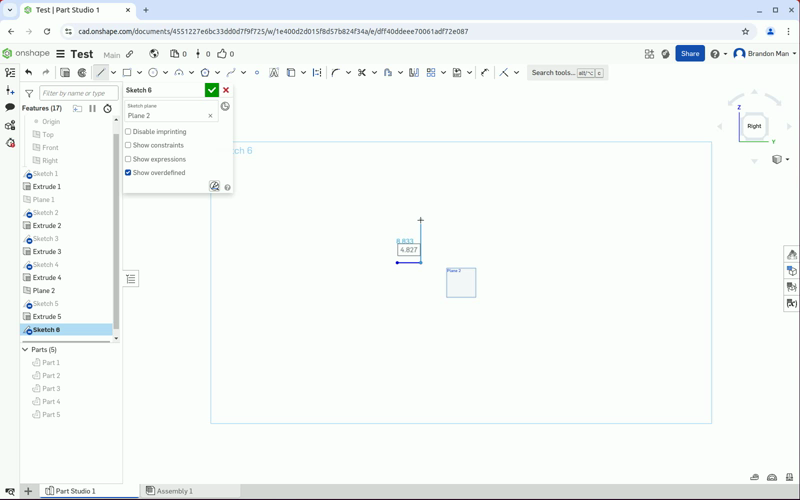
key_up(shift)
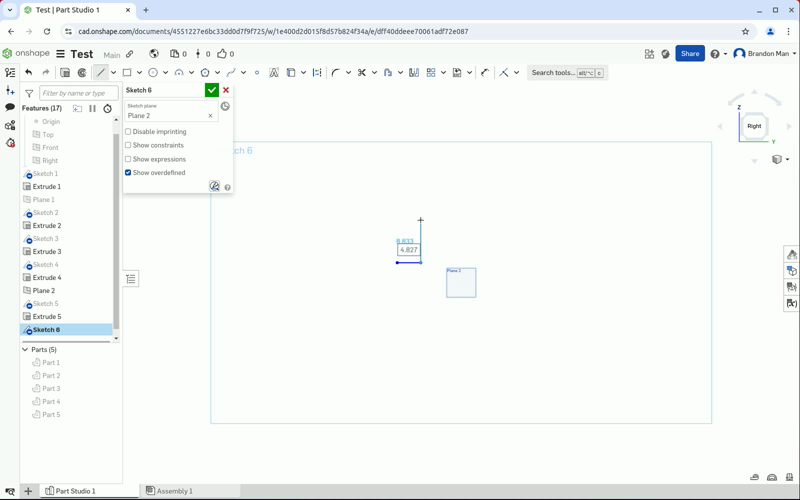
key_down(shift)
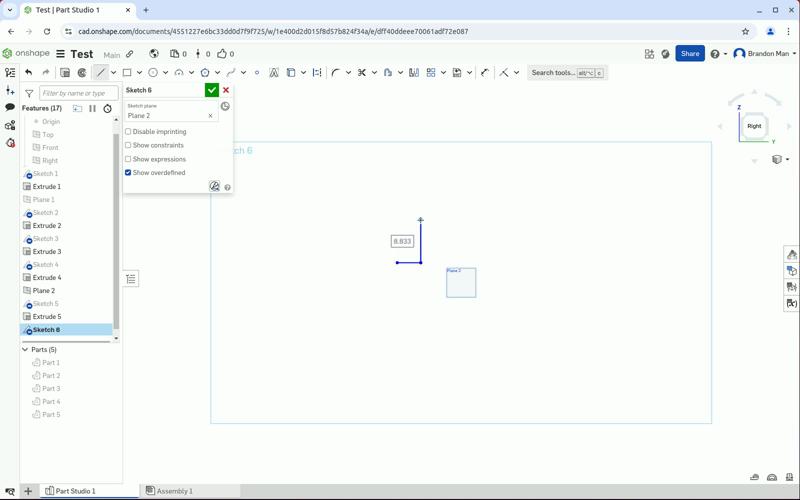
mouse_move(450, 219)
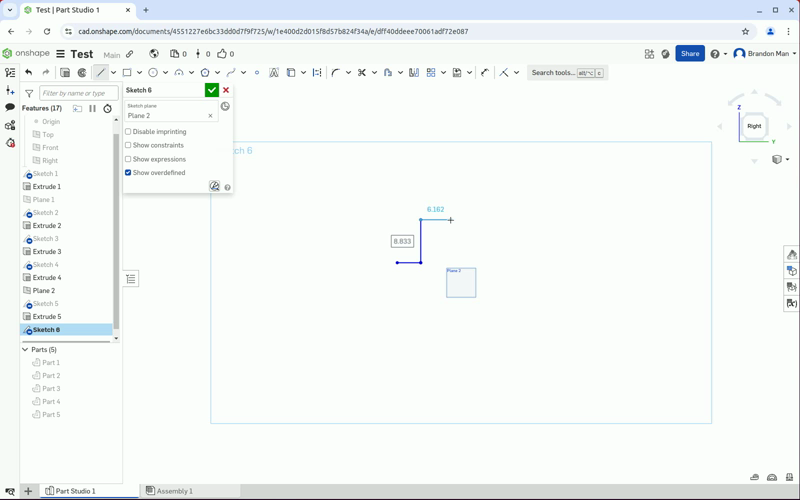
mouse_move(397, 219)
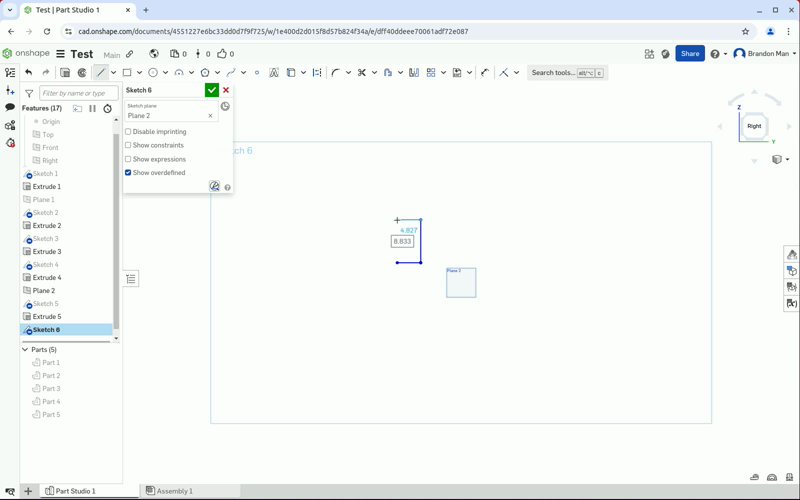
click(397, 219)
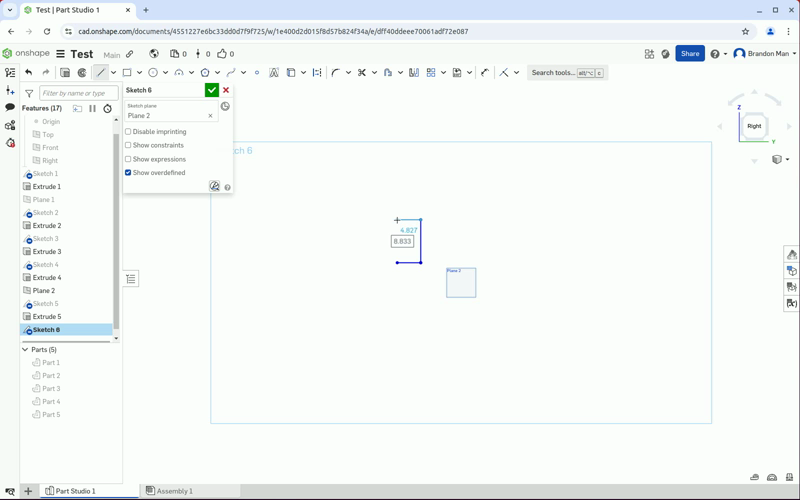
key_up(shift)
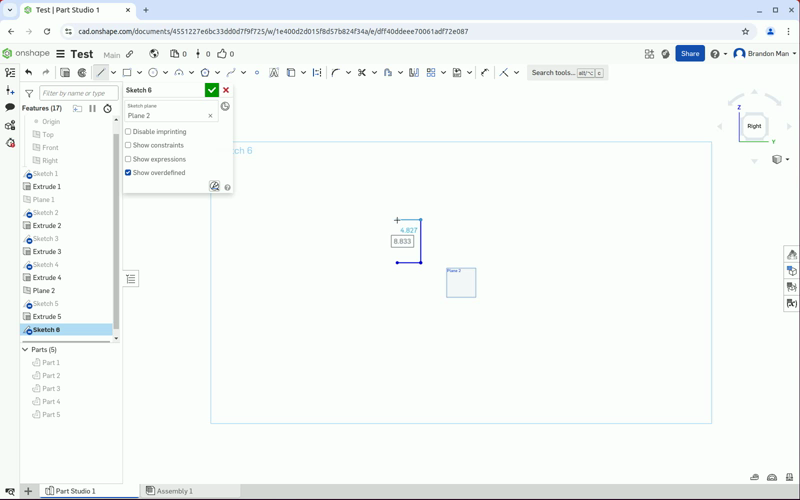
key(esc)
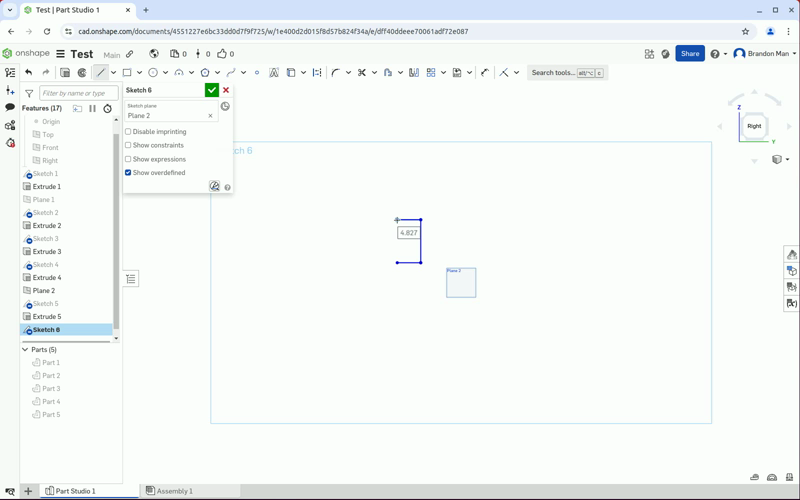
key(a)
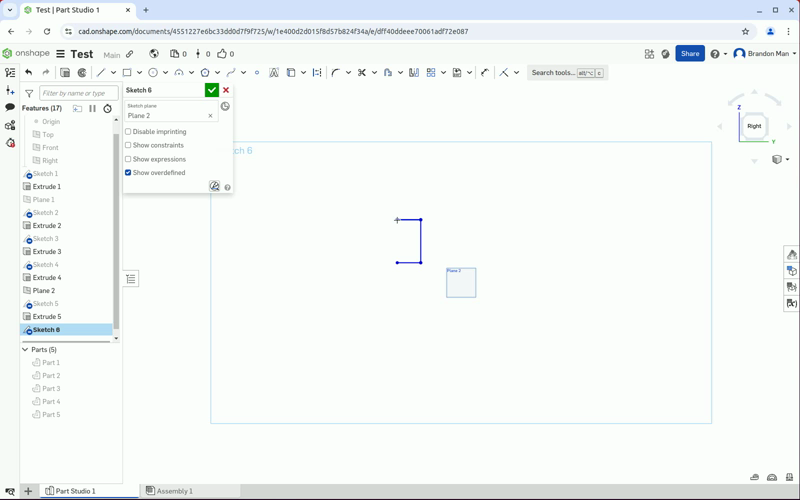
mouse_move(397, 219)
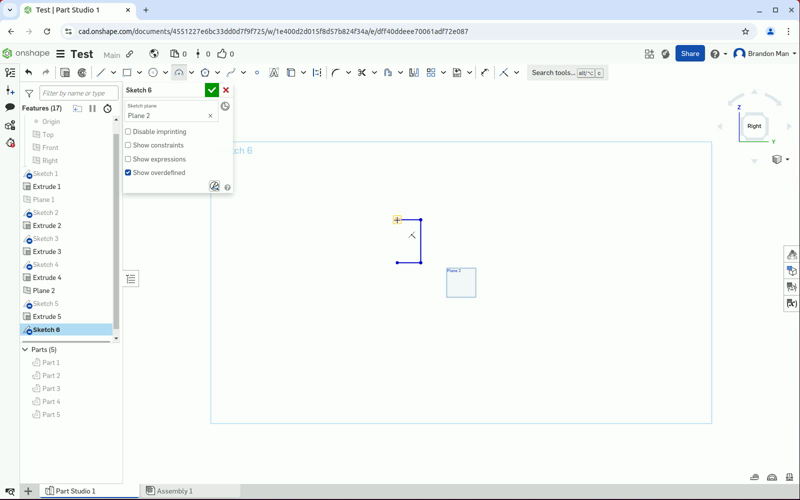
click(397, 219)
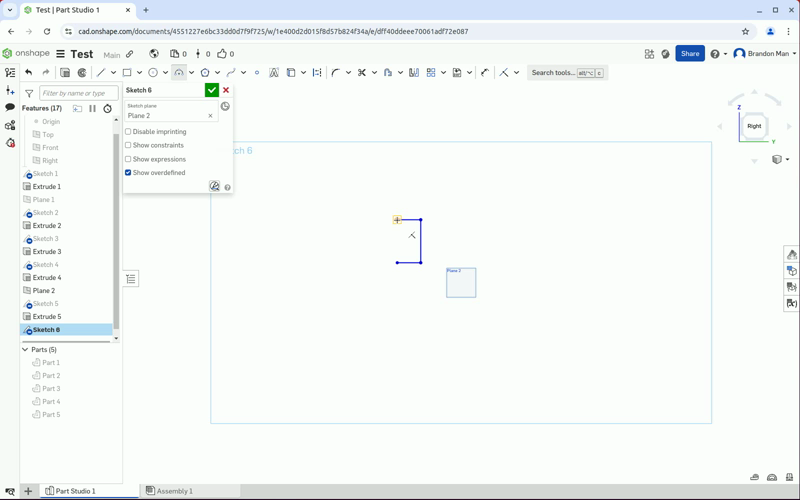
mouse_move(397, 262)
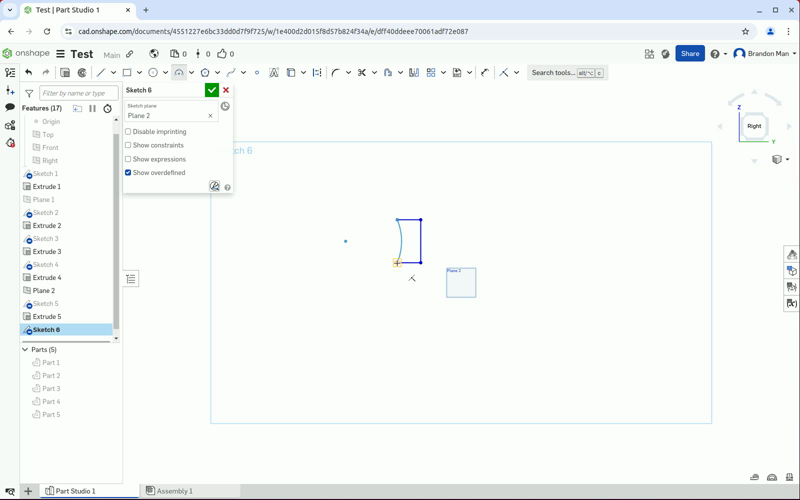
click(397, 262)
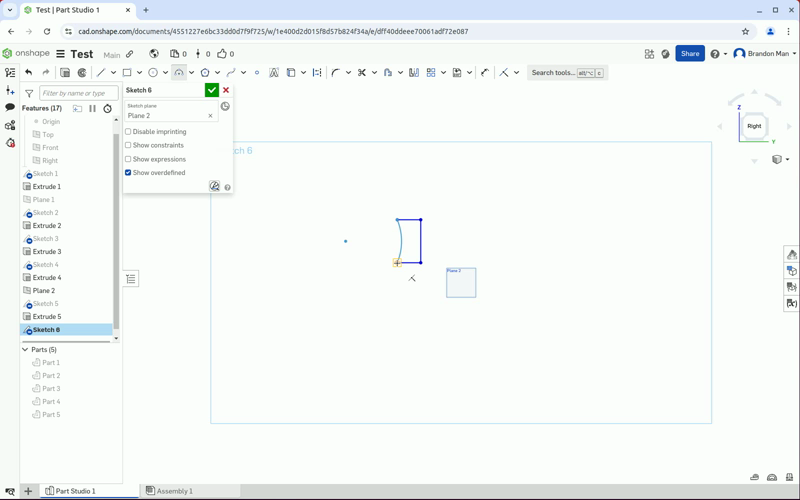
key_down(shift)
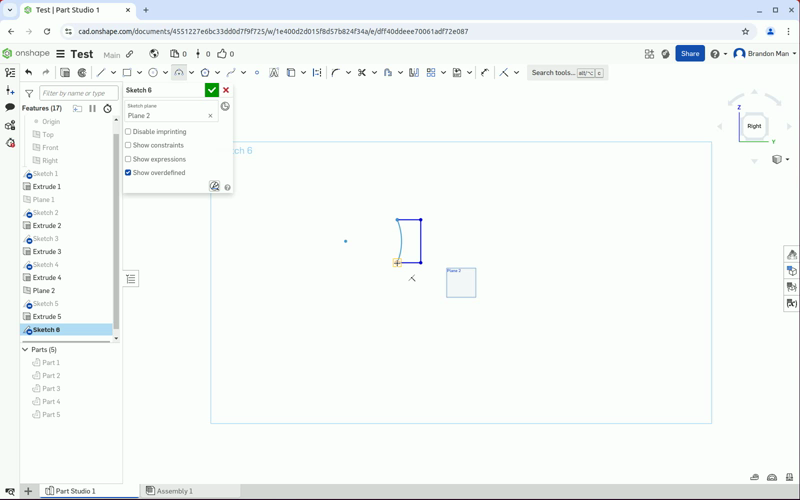
mouse_move(389, 241)
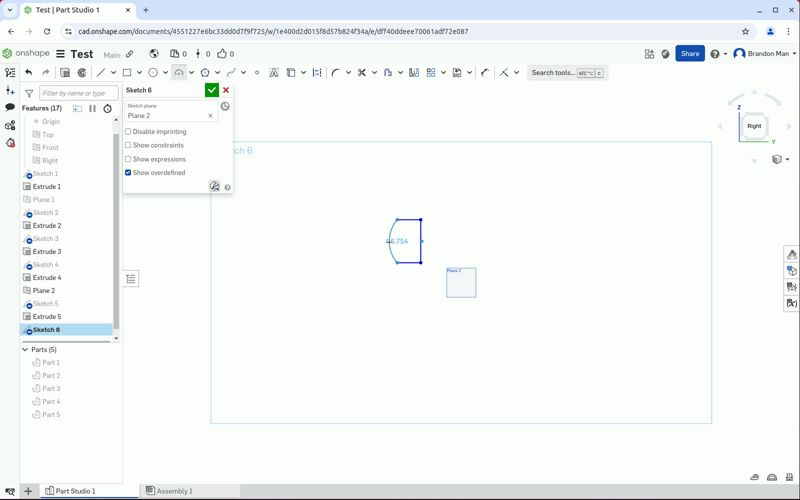
click(389, 241)
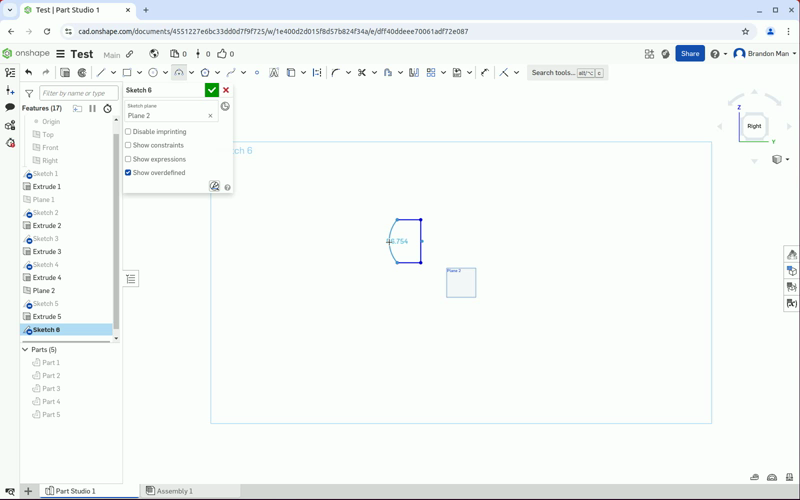
key_up(shift)
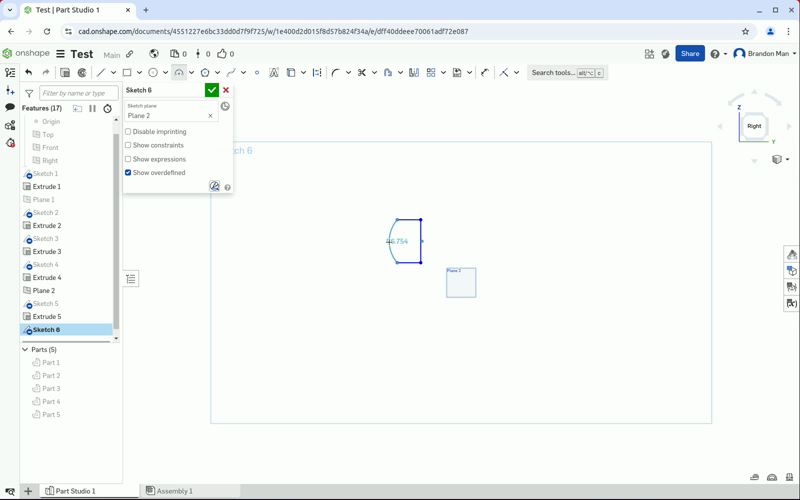
key(esc)
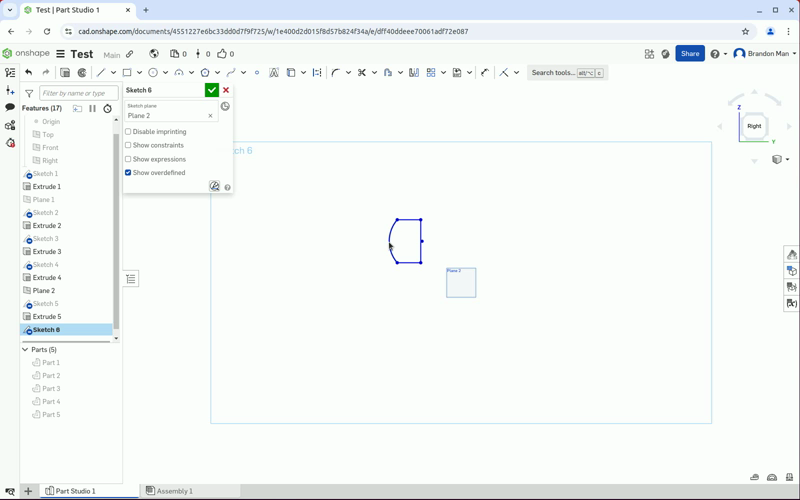
mouse_move(393, 254)
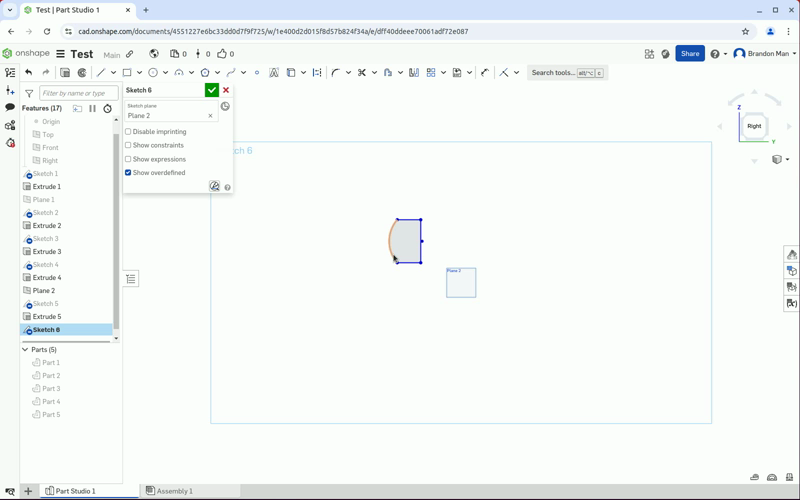
scroll(6)
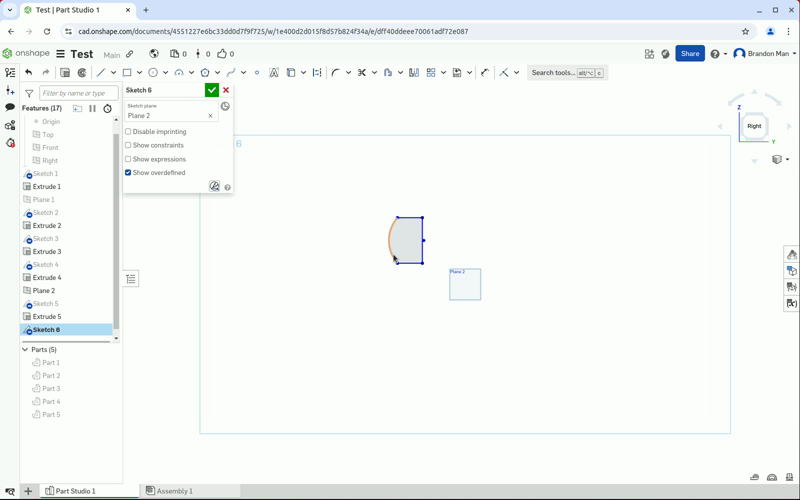
scroll(6)
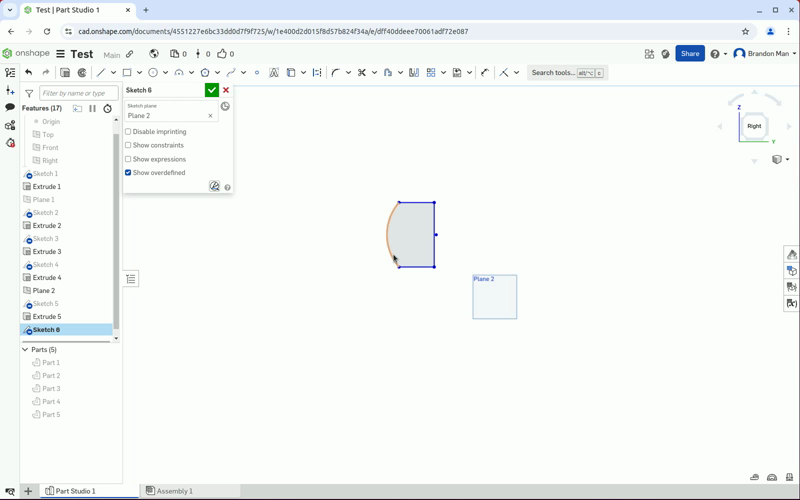
scroll(6)
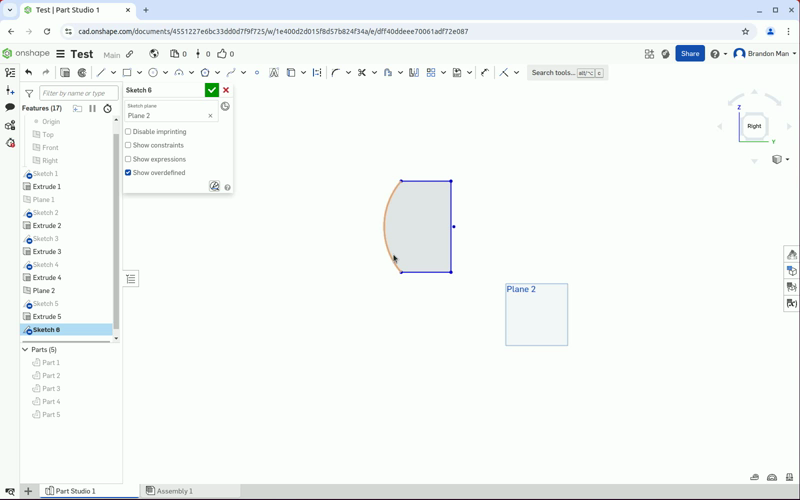
scroll(6)
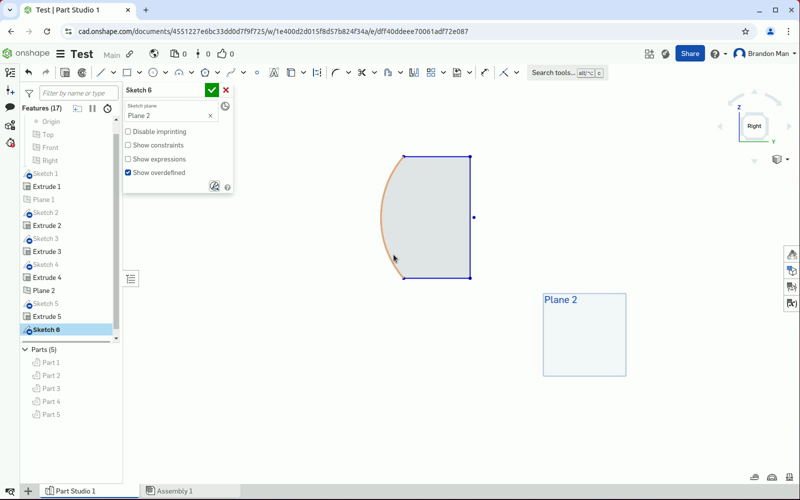
scroll(6)
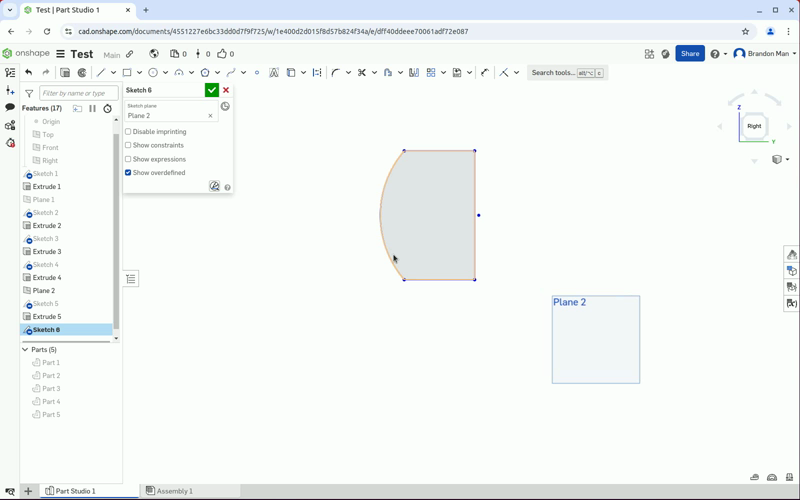
scroll(6)
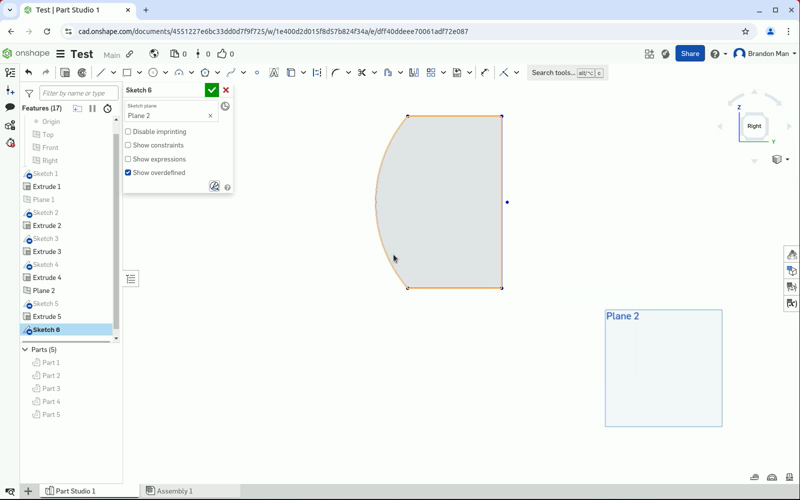
scroll(6)
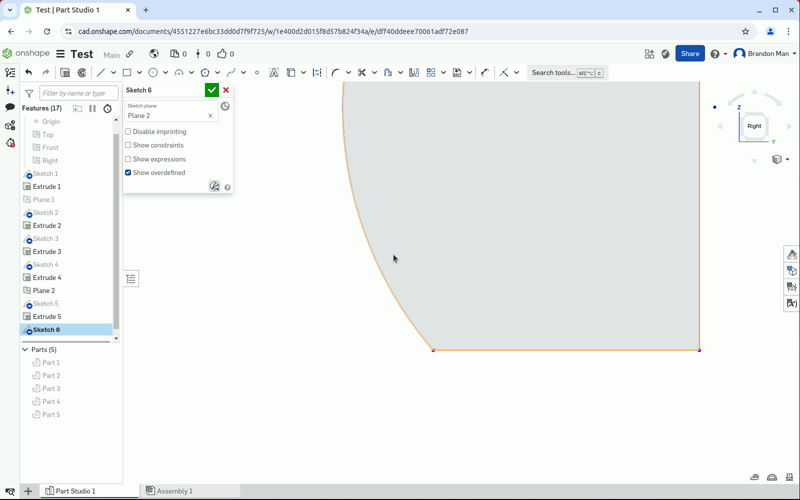
click(393, 254)
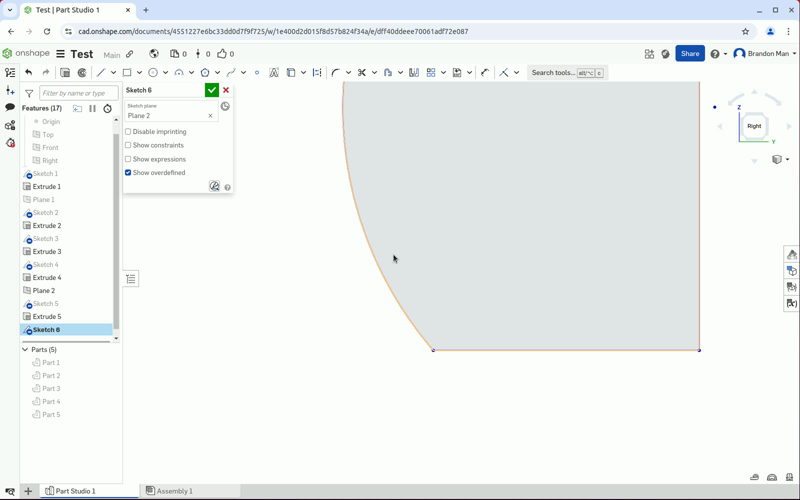
scroll(-6)
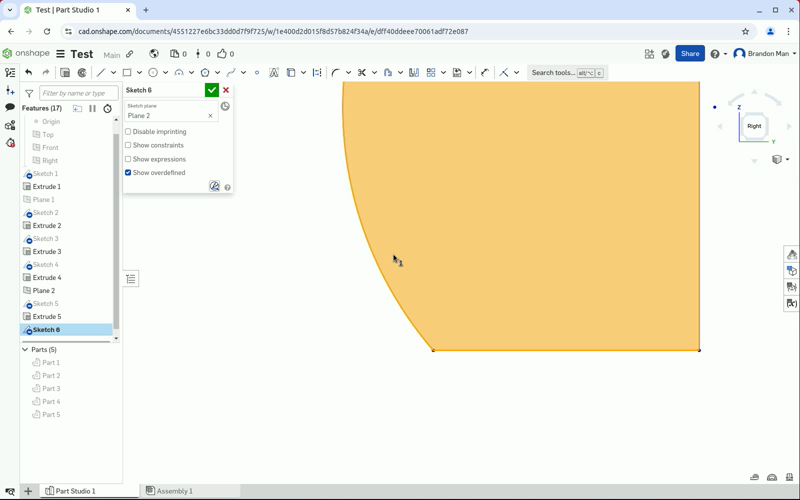
scroll(-6)
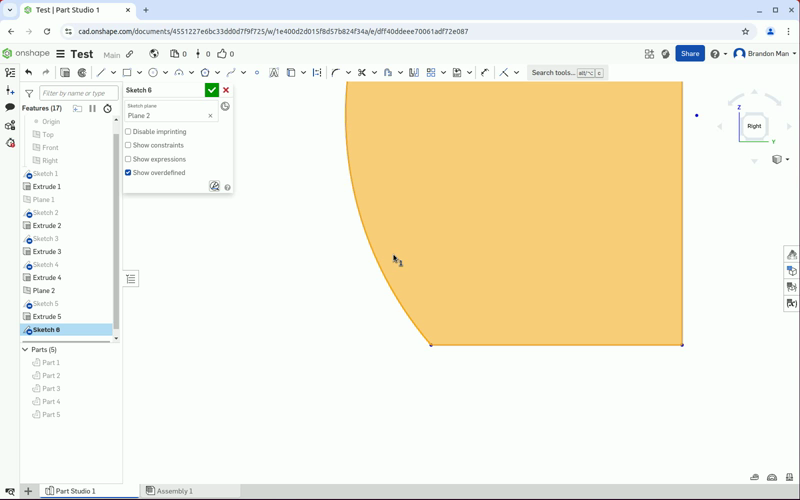
scroll(-6)
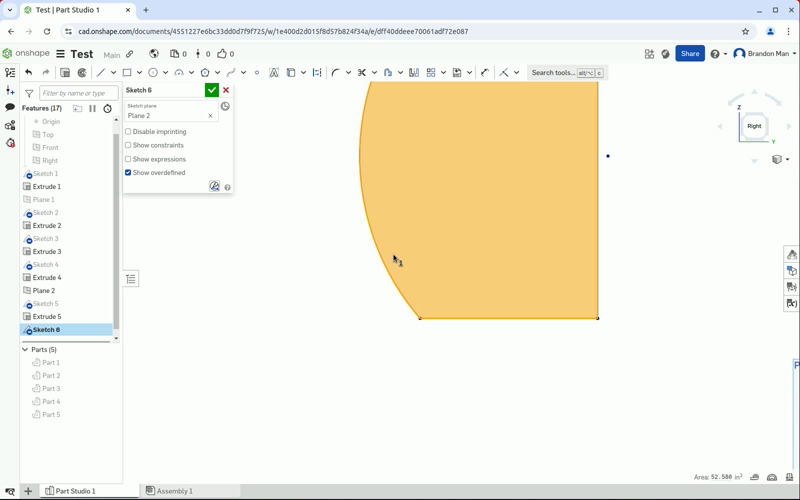
scroll(-6)
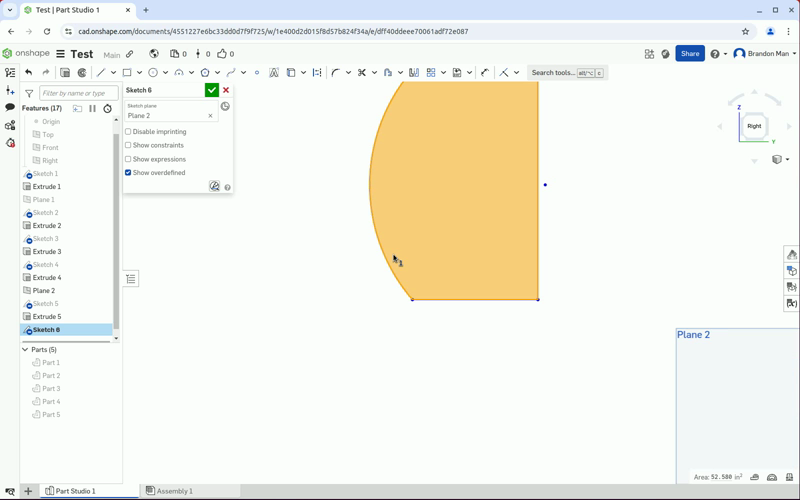
scroll(-6)
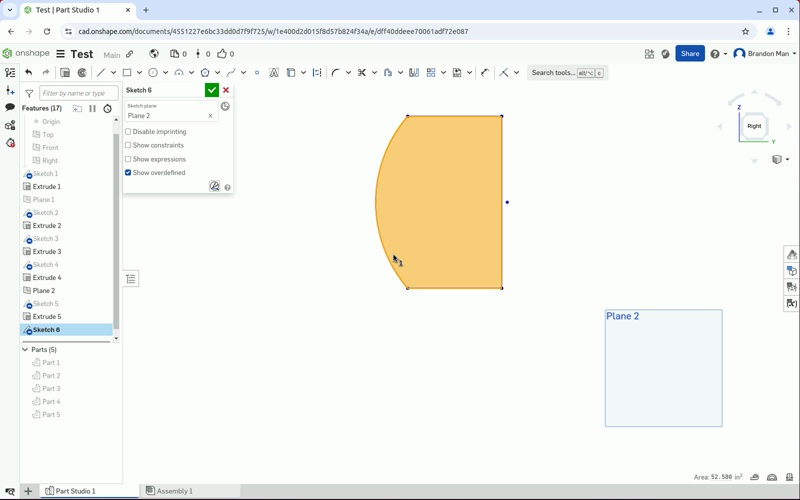
scroll(-6)
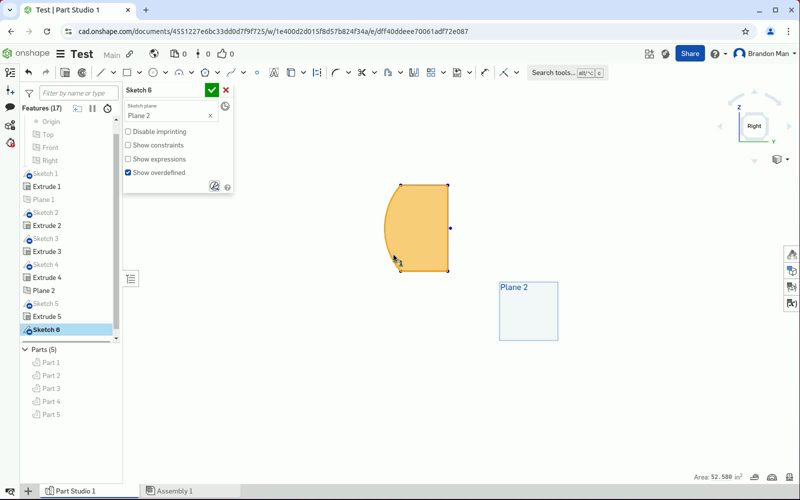
scroll(-6)
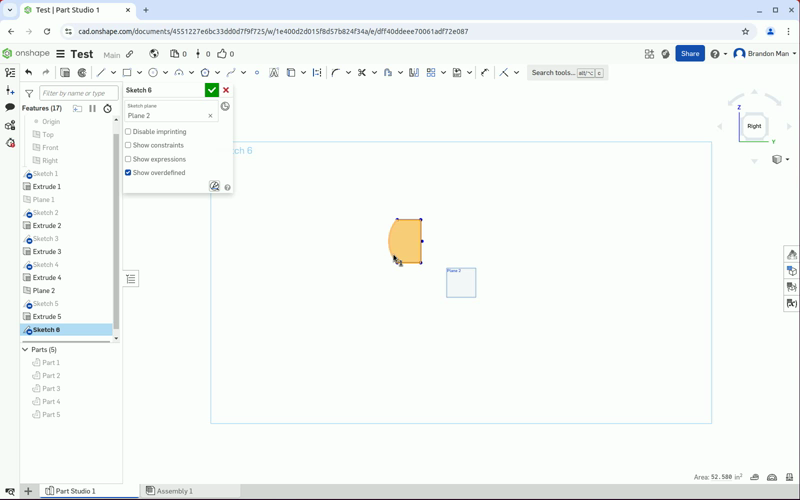
mouse_move(73, 352)
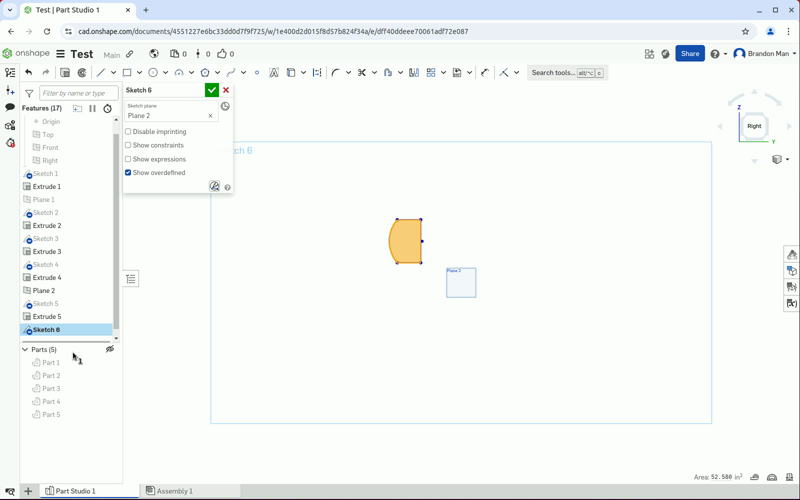
key(shift+y)
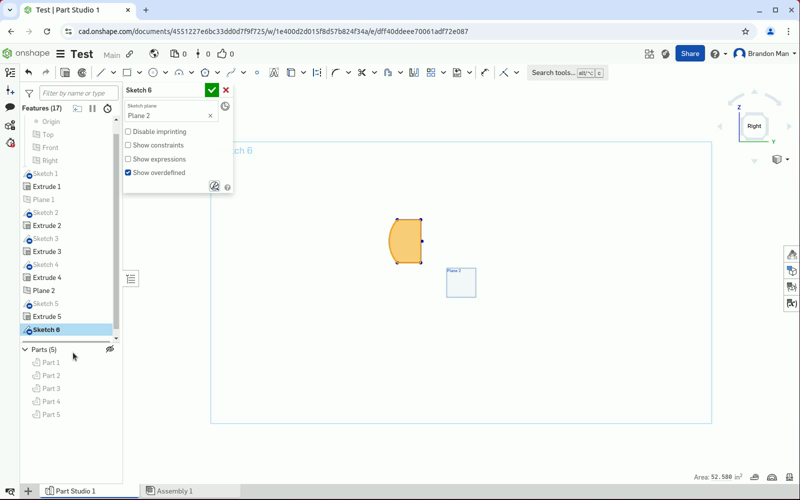
key(shift+e)
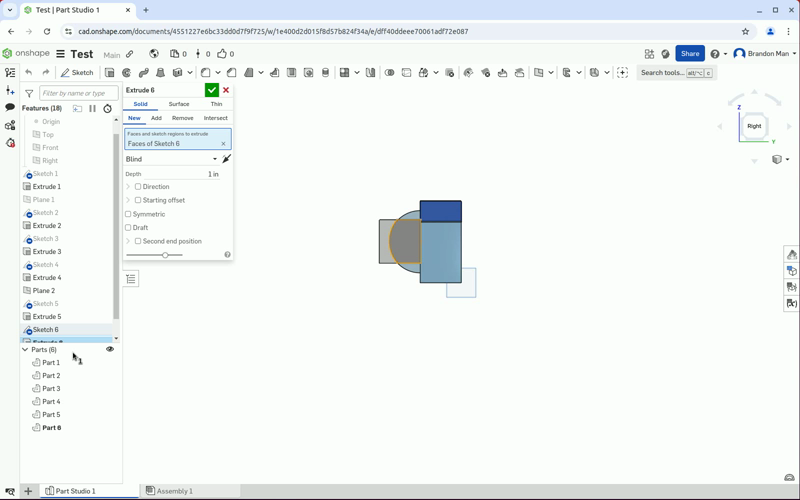
mouse_move(143, 106)
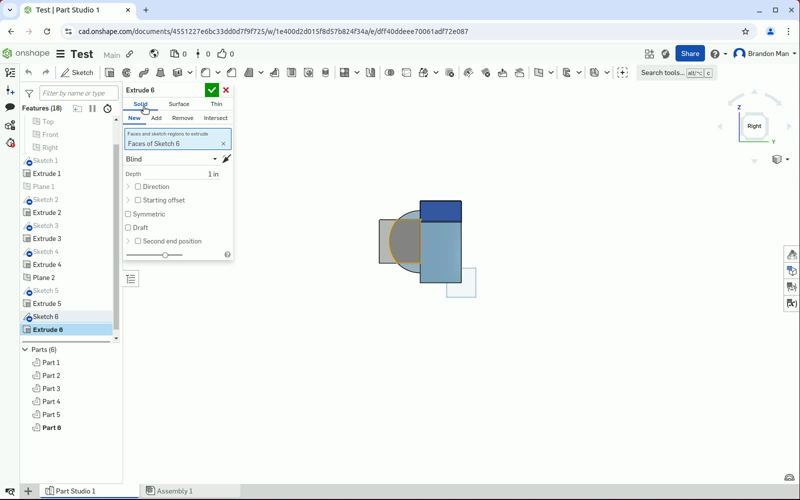
click(143, 106)
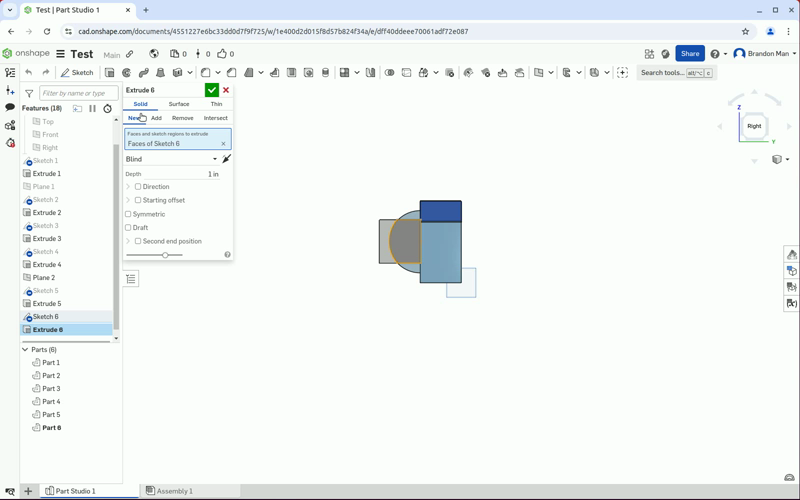
mouse_move(137, 120)
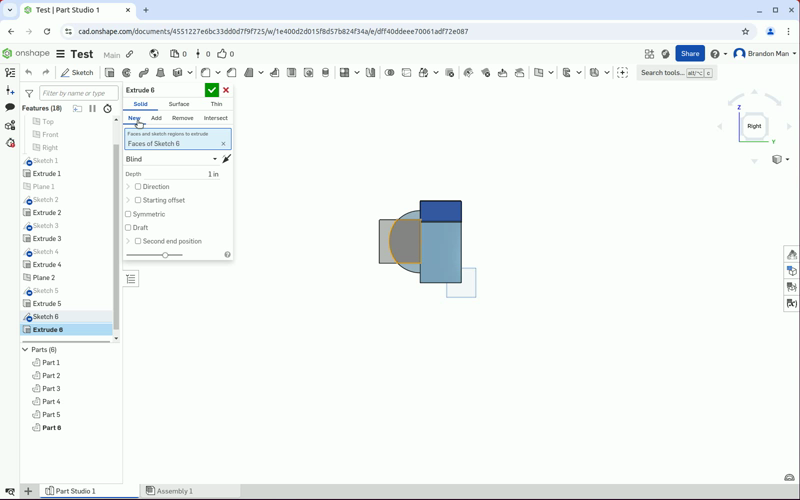
click(137, 120)
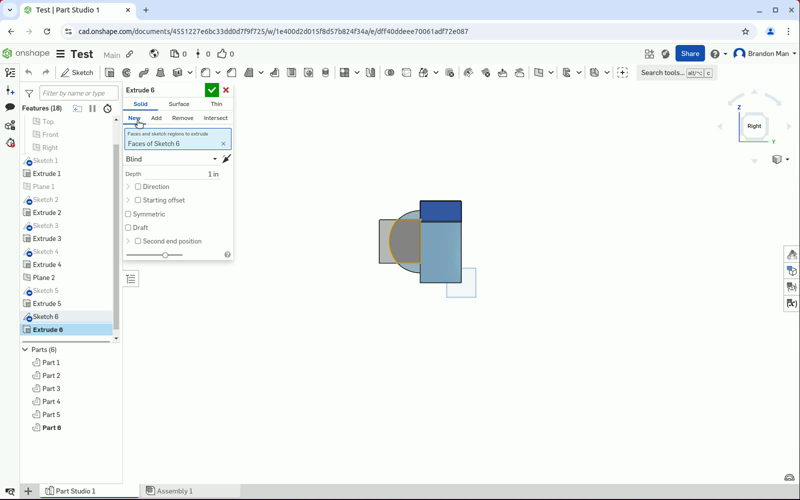
key(tab, 4)
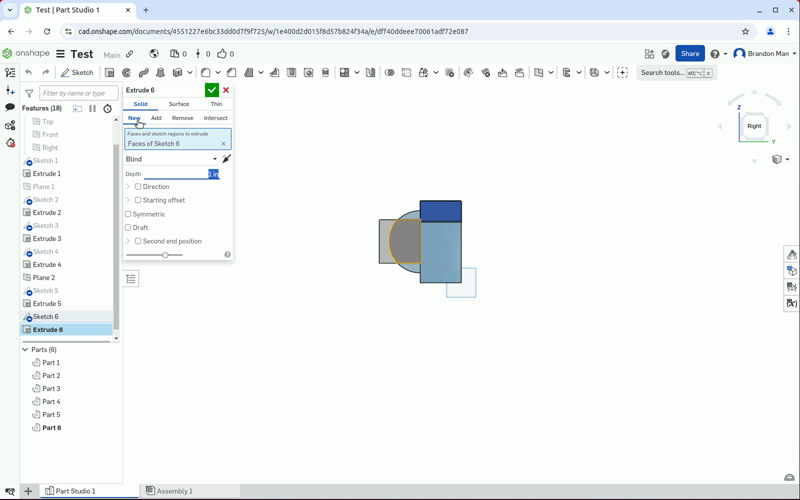
text(-12.517)
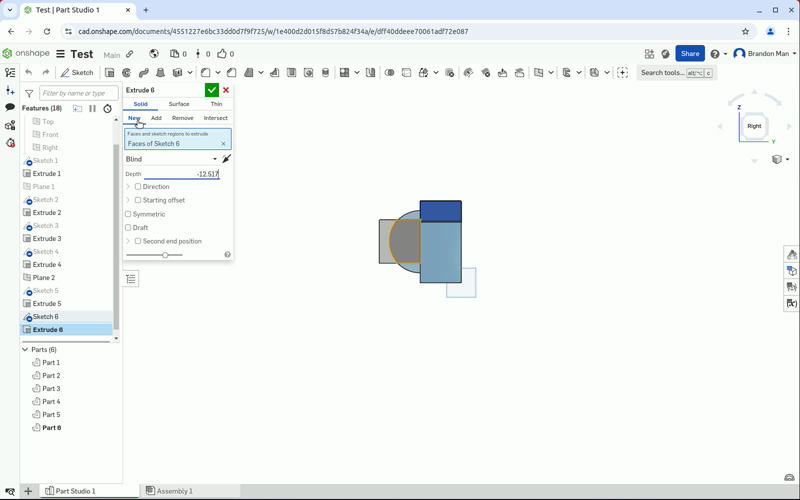
key(enter)
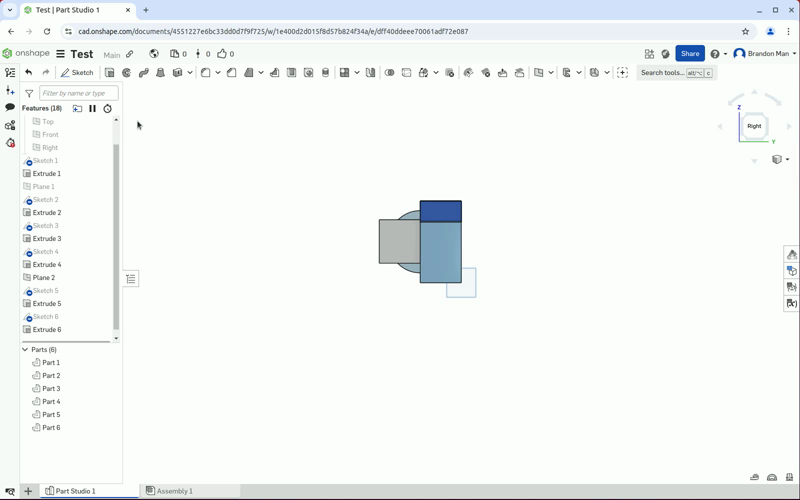
key(shift+h)
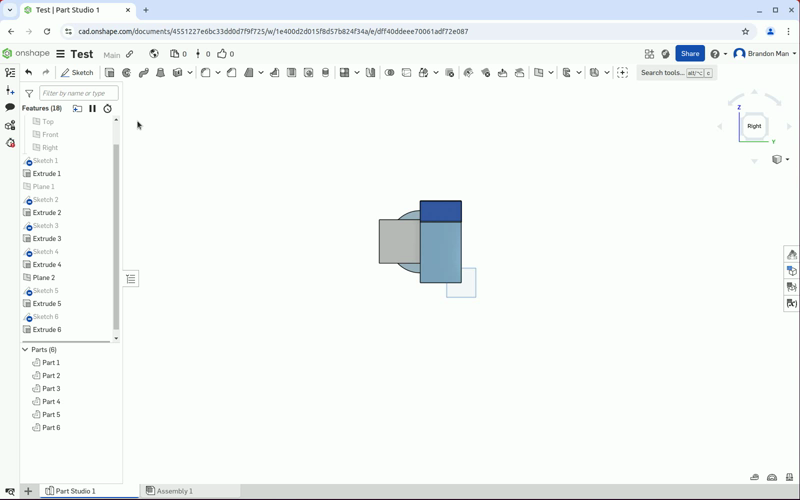
key(shift+h)
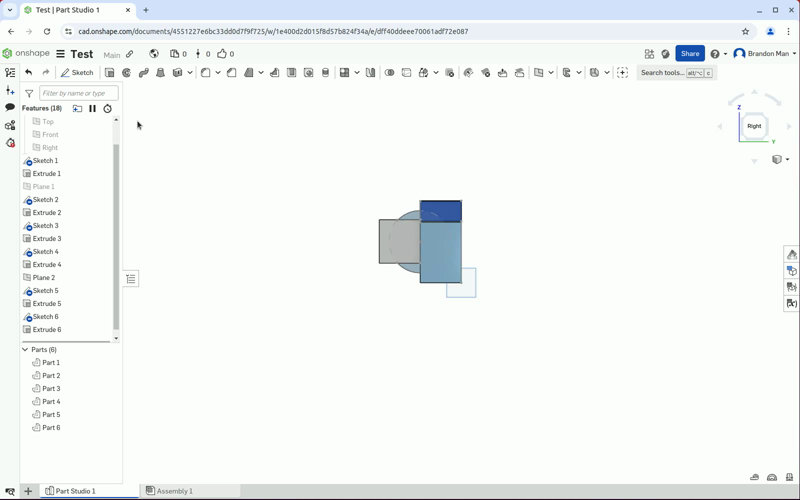
key(shift+7)
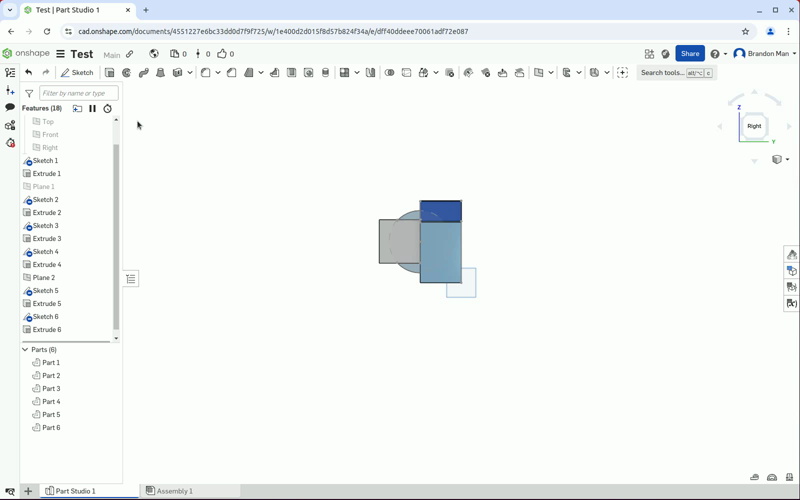
key(right, 2)
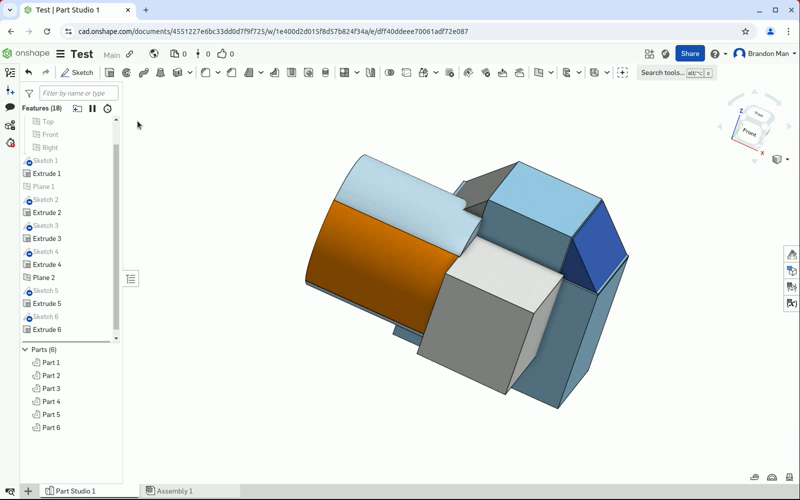
key(down, 2)
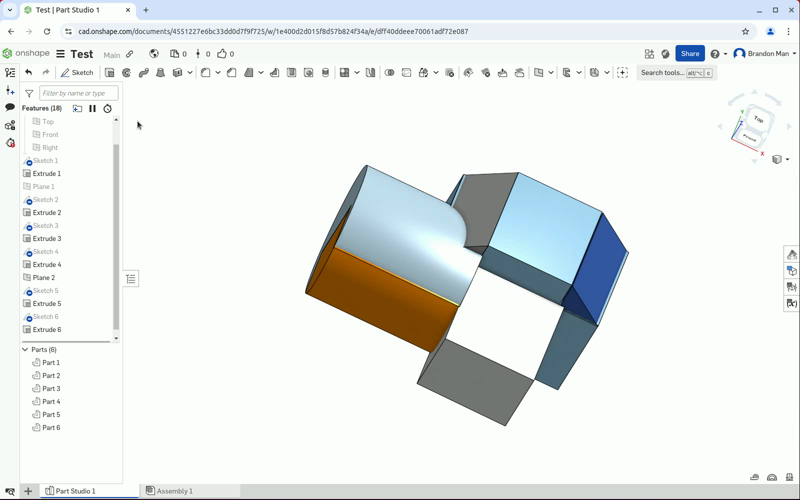
key(up, 2)
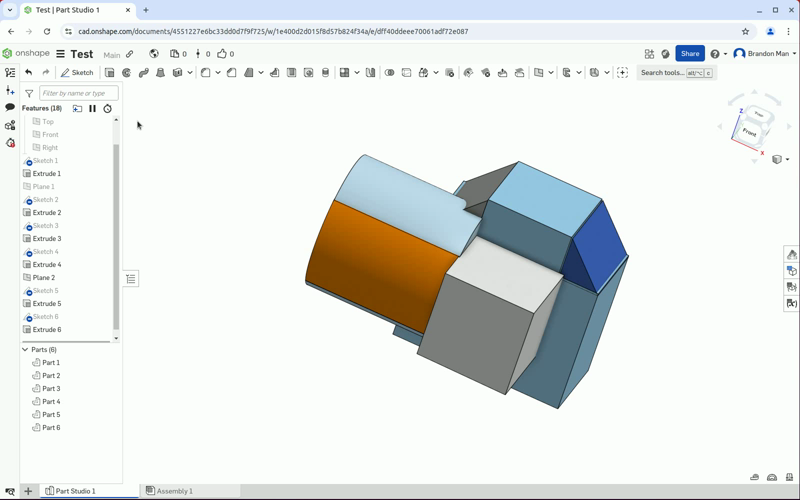
key(left, 2)
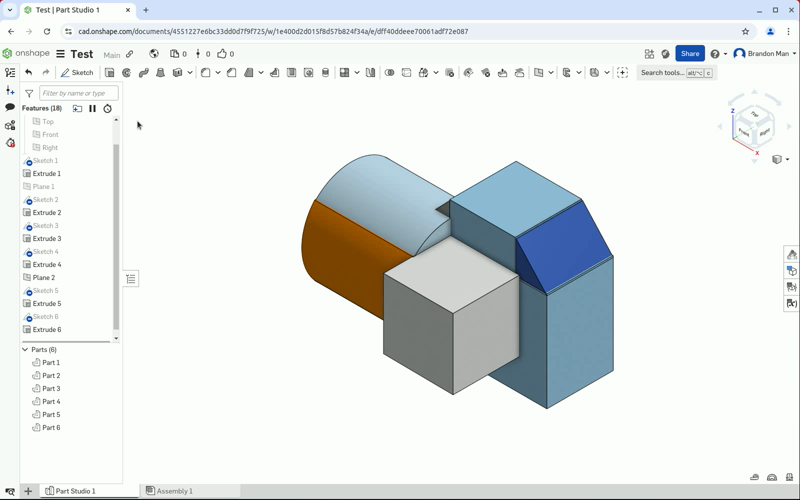
mouse_move(69, 163)
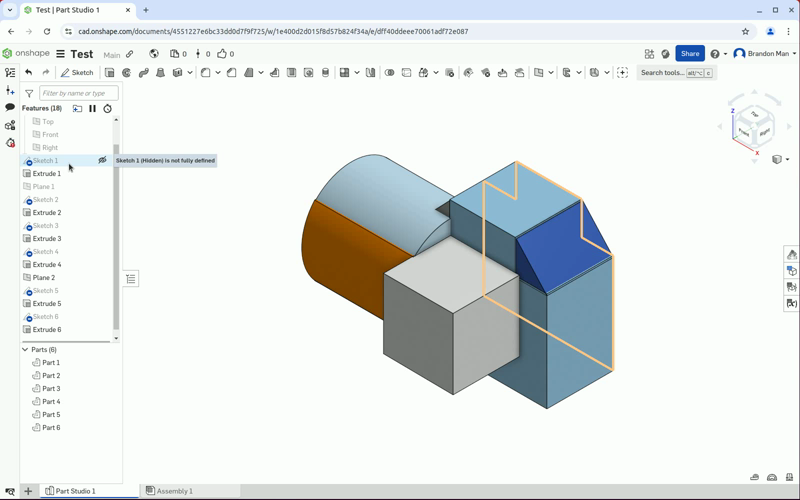
click(69, 163)